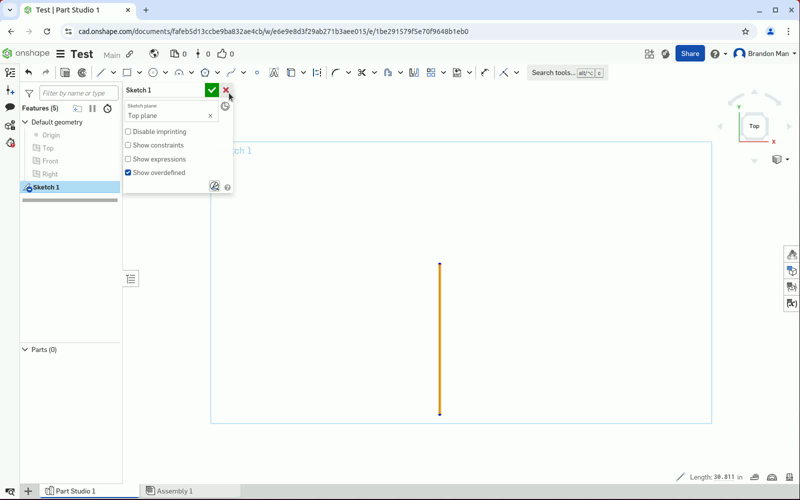
key(shift+h)
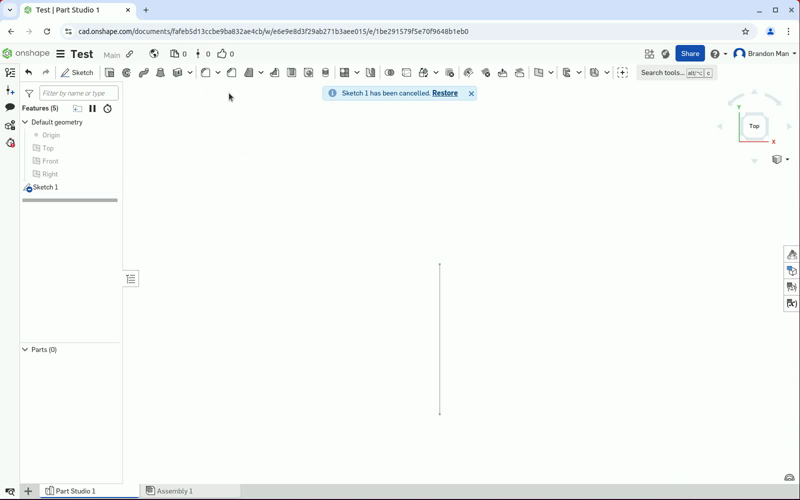
key(shift+s)
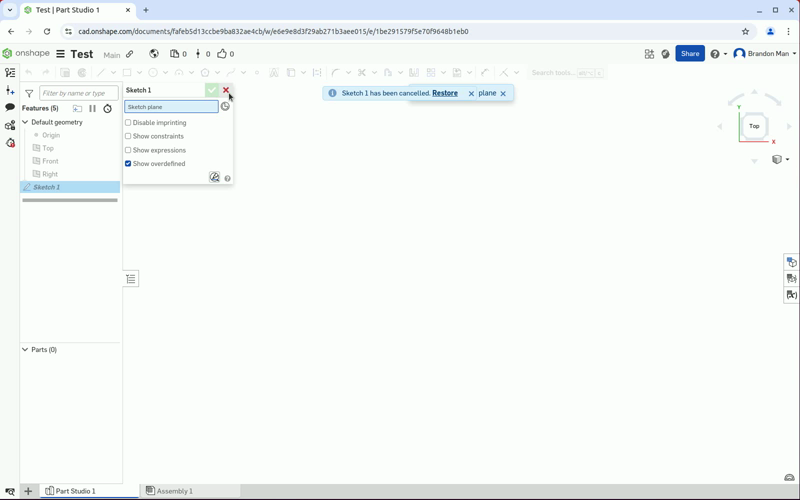
mouse_move(73, 150)
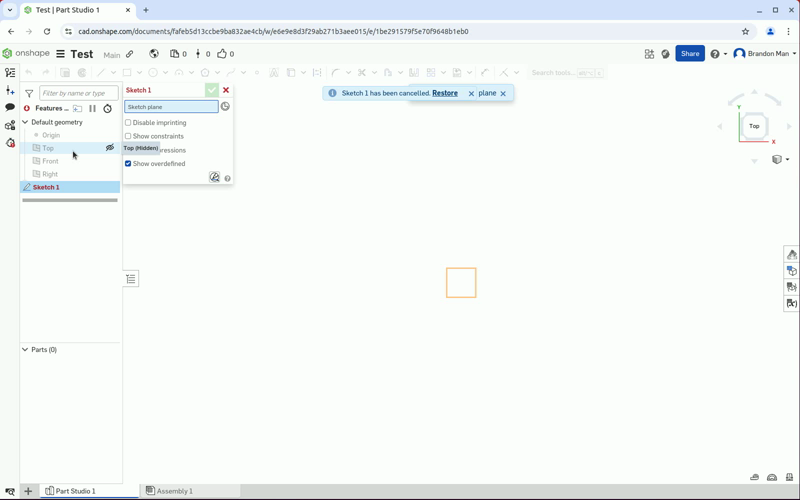
click(73, 150)
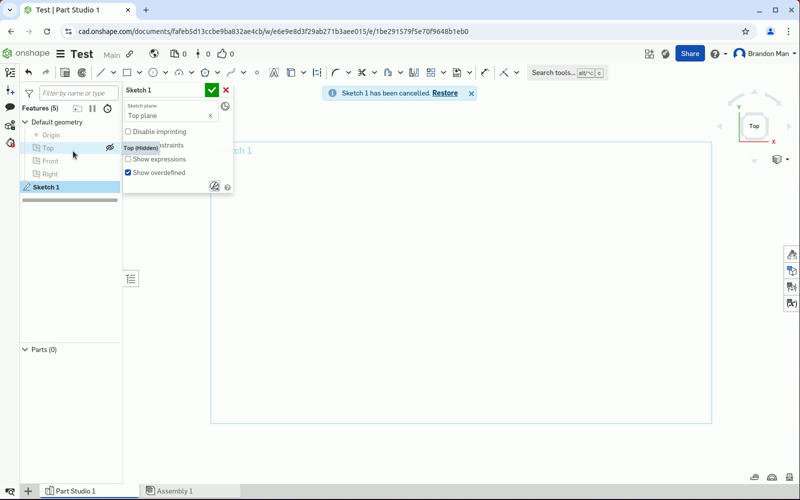
mouse_move(73, 352)
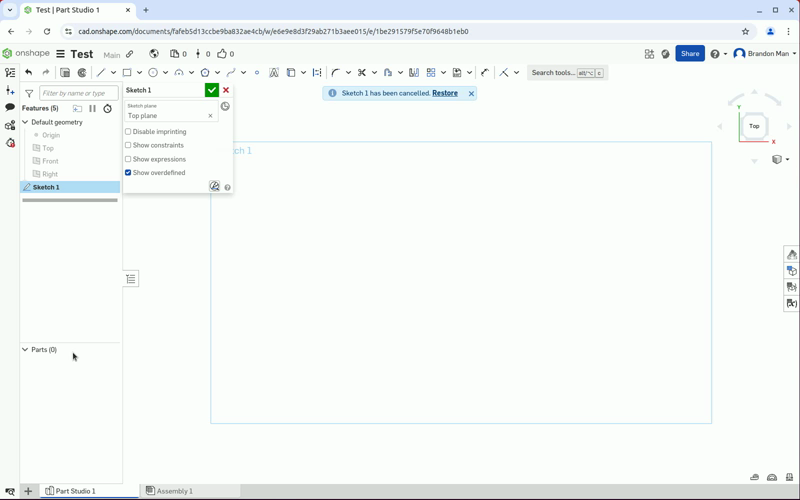
key(y)
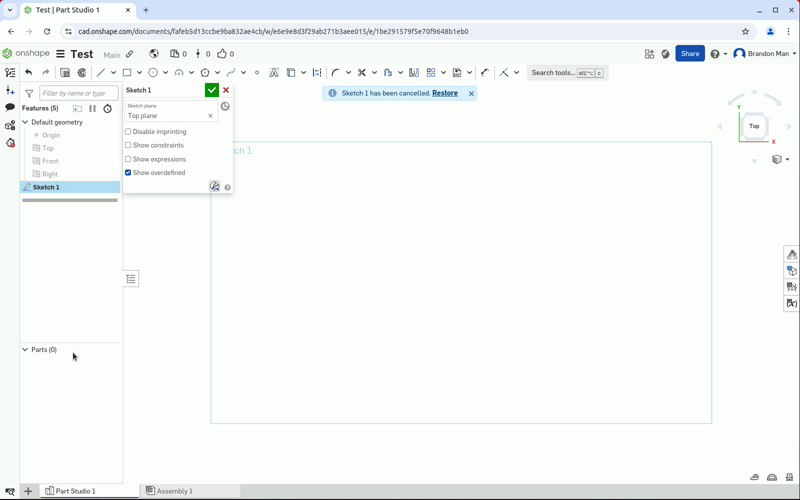
key(l)
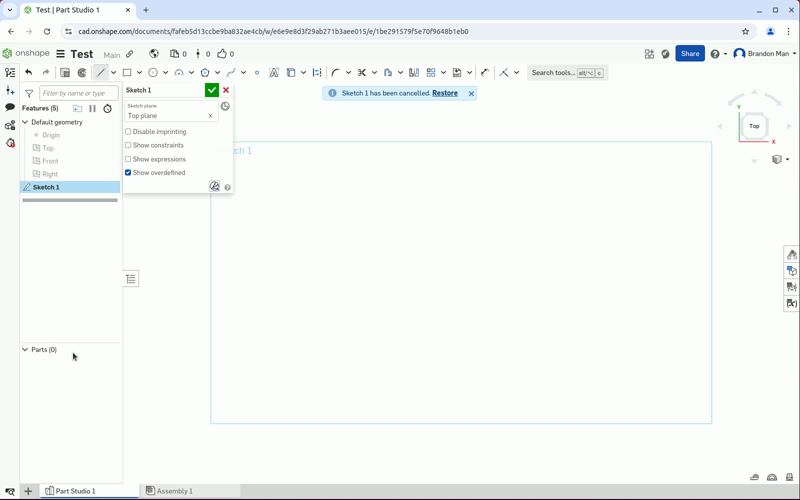
key_down(shift)
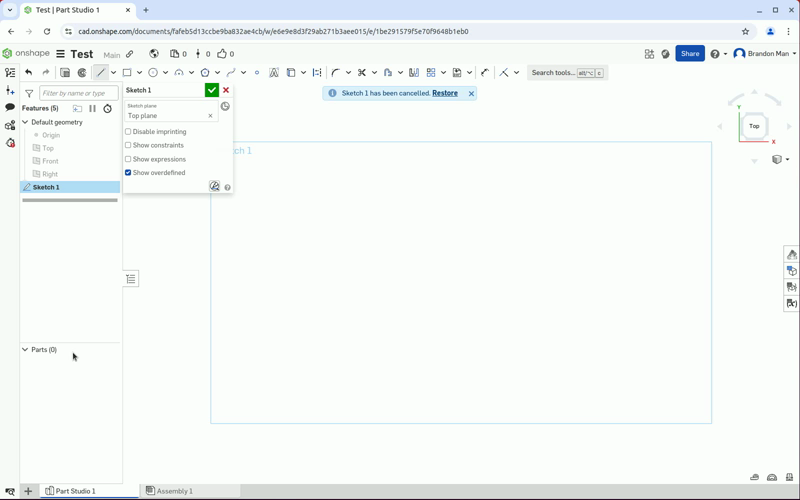
mouse_move(460, 282)
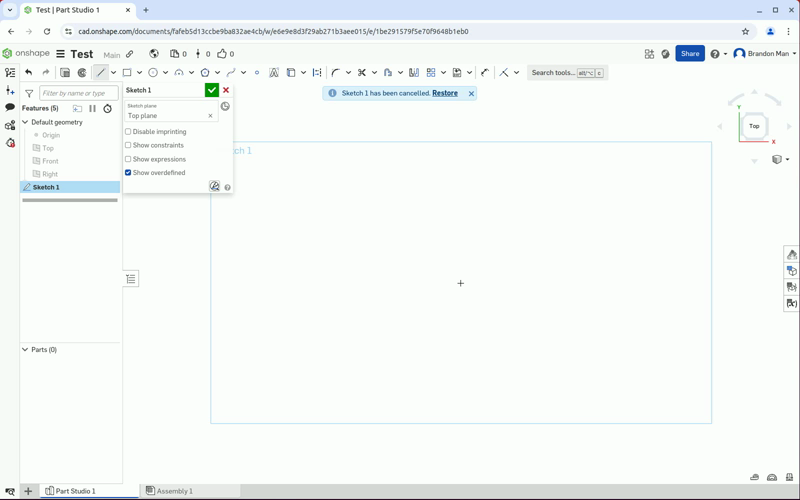
click(460, 282)
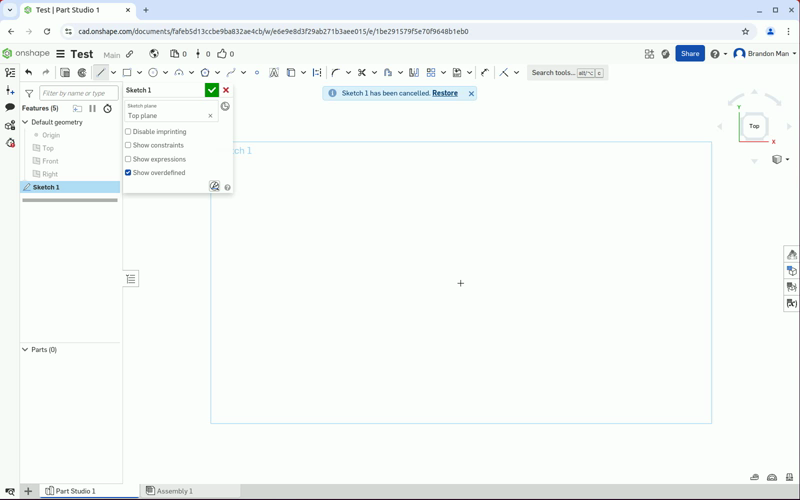
key_up(shift)
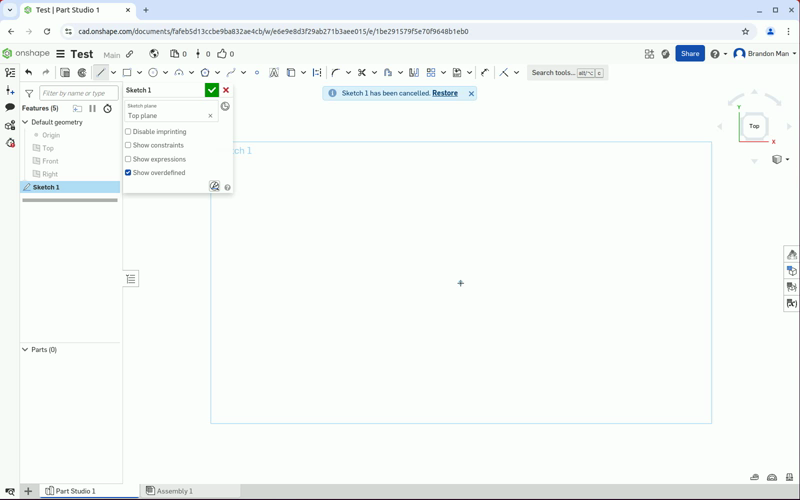
key_down(shift)
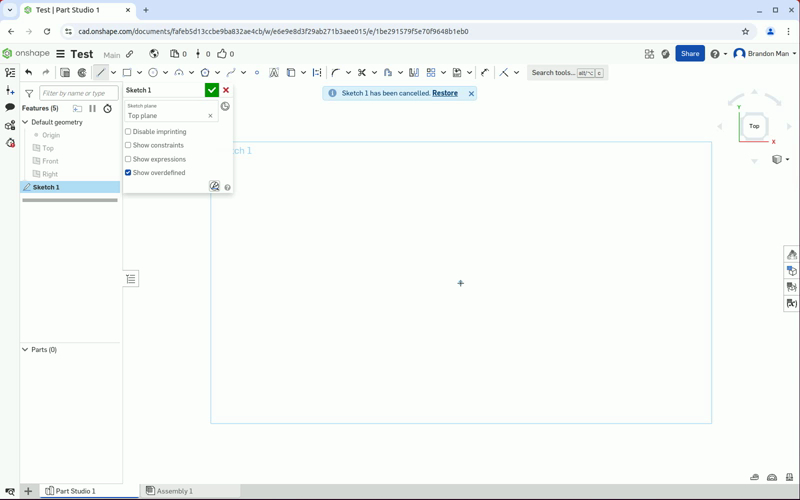
mouse_move(529, 282)
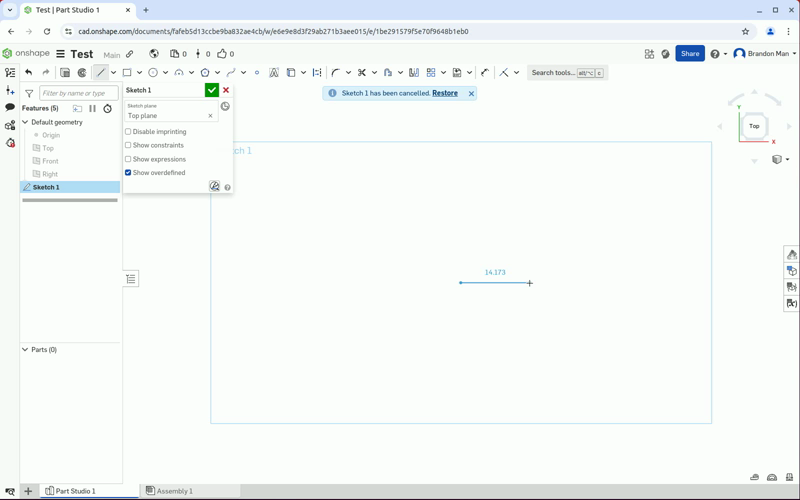
click(529, 282)
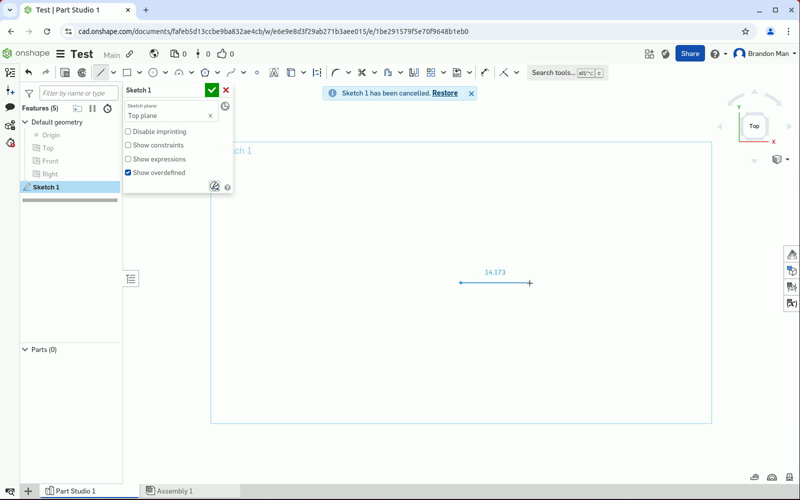
key_up(shift)
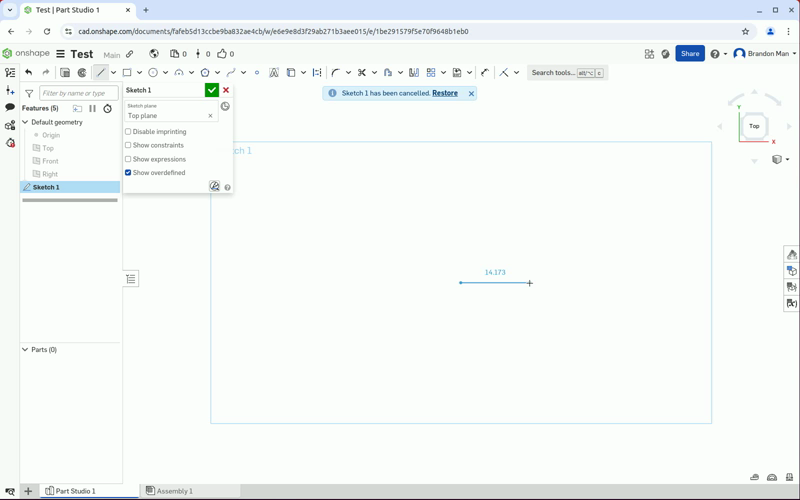
key_down(shift)
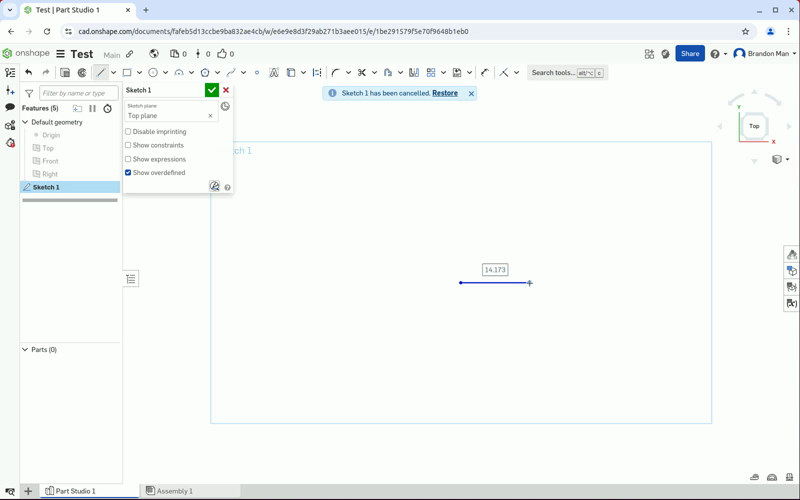
mouse_move(529, 170)
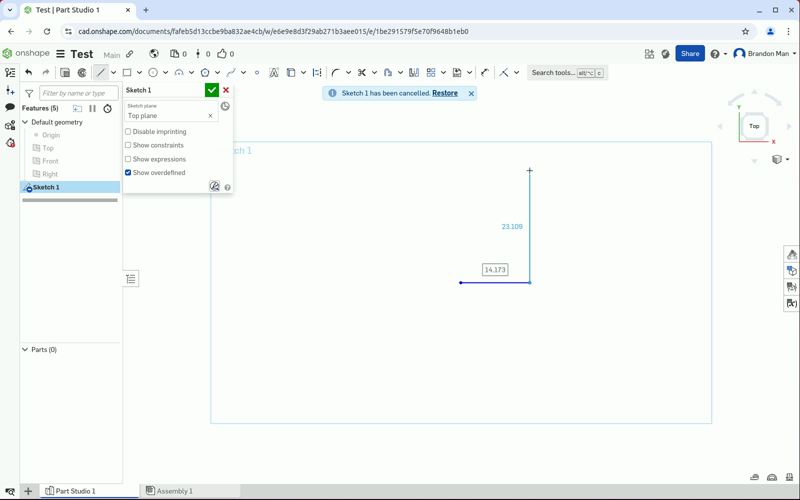
click(529, 170)
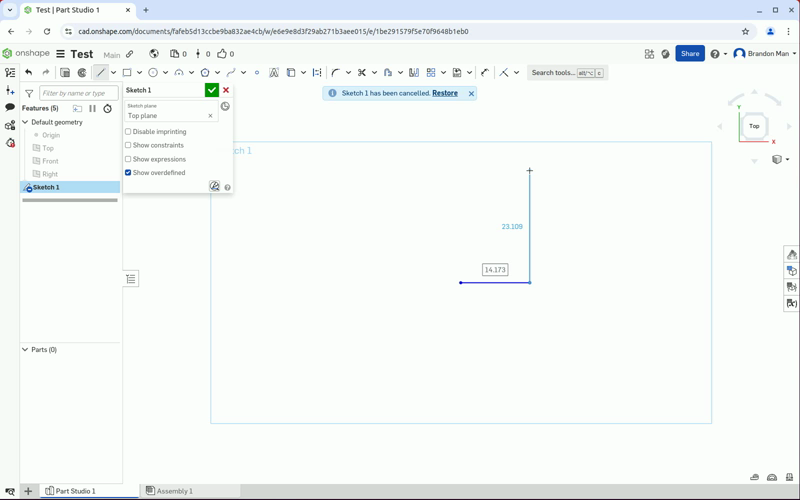
key_up(shift)
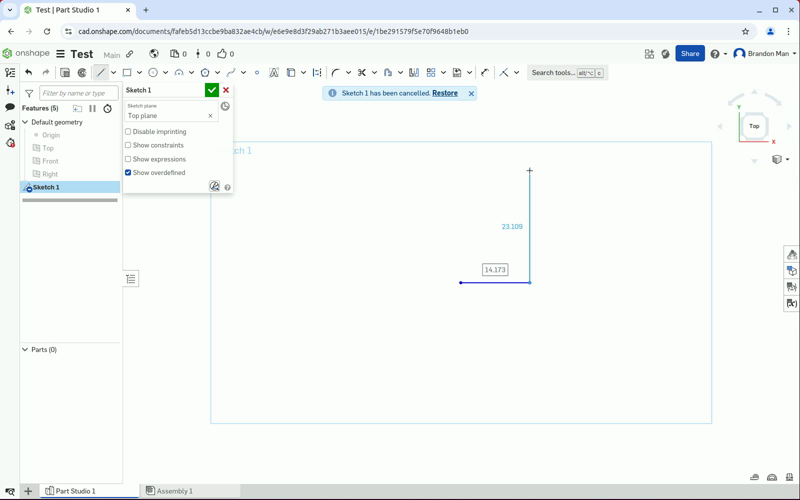
key_down(shift)
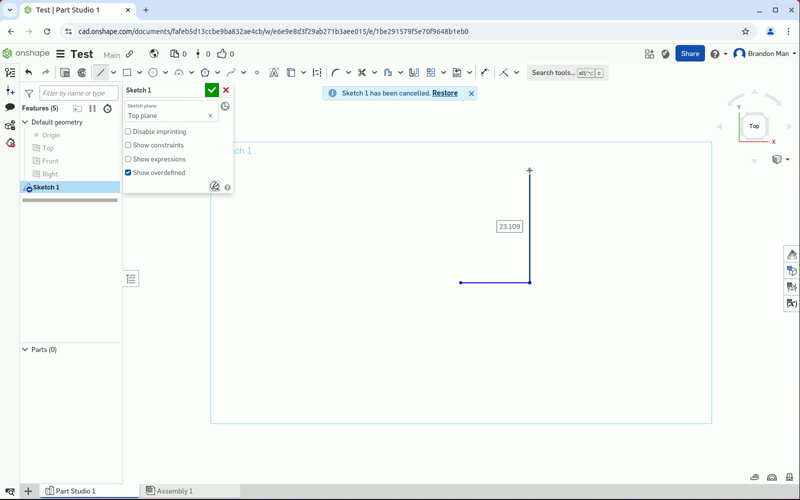
mouse_move(460, 170)
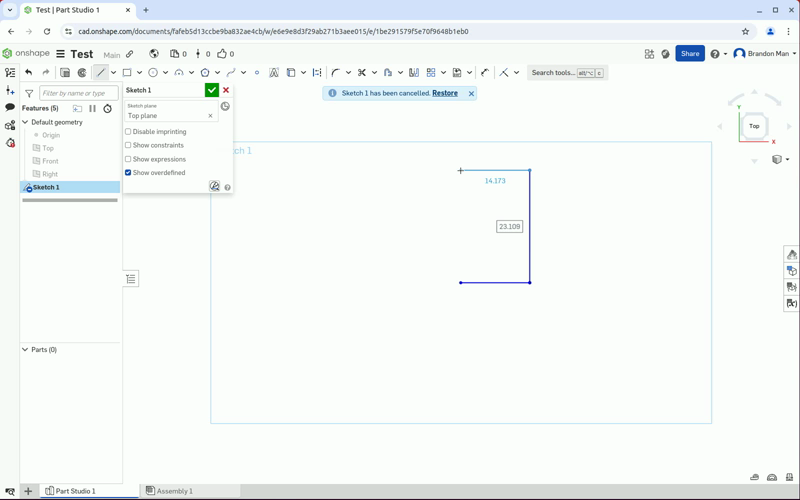
click(460, 170)
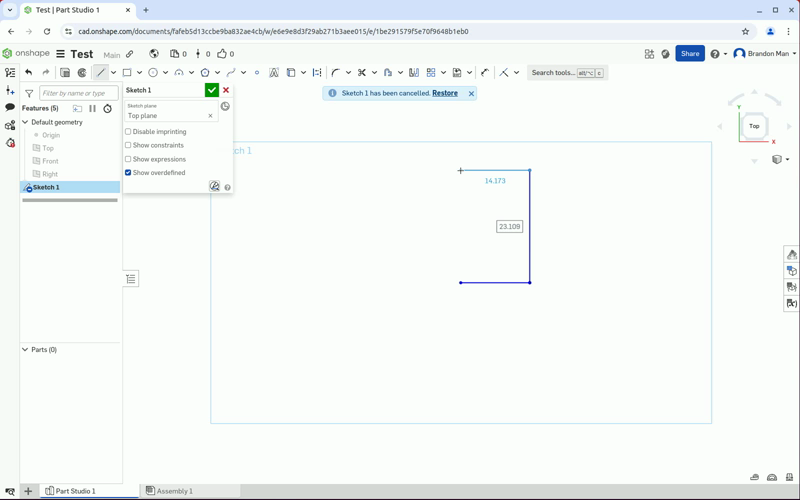
key_up(shift)
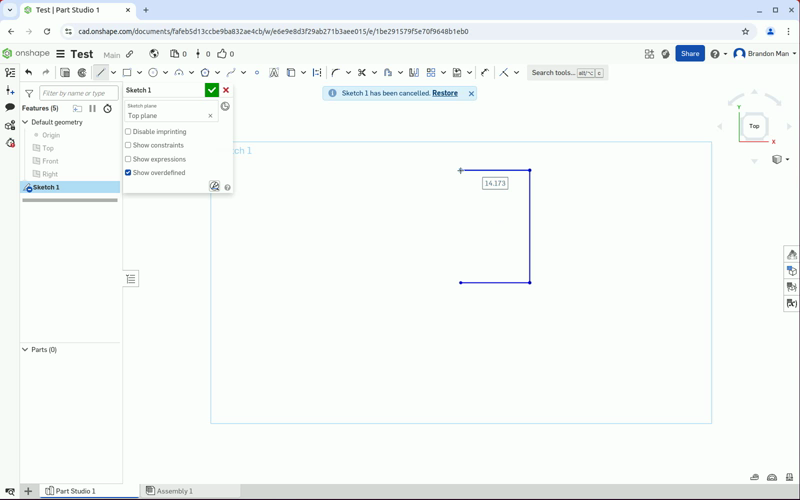
key_down(shift)
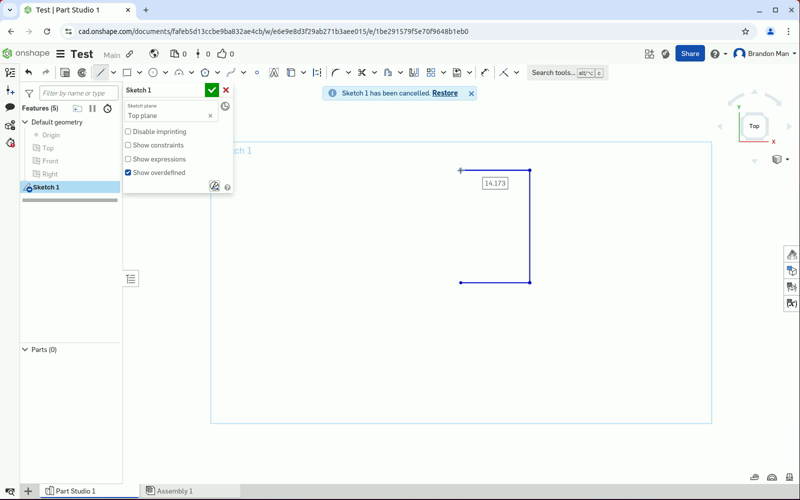
mouse_move(460, 282)
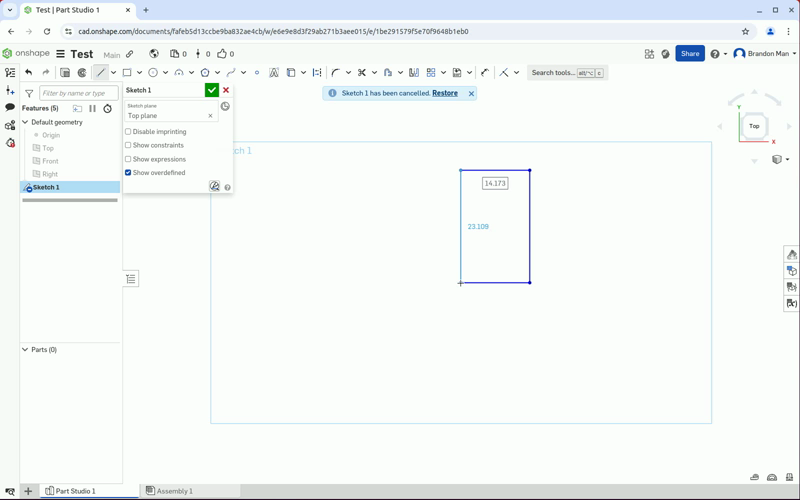
key_up(shift)
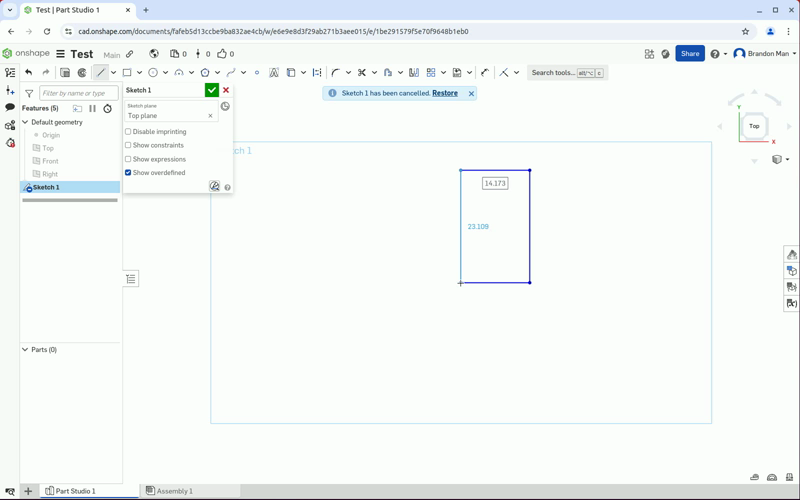
click(460, 282)
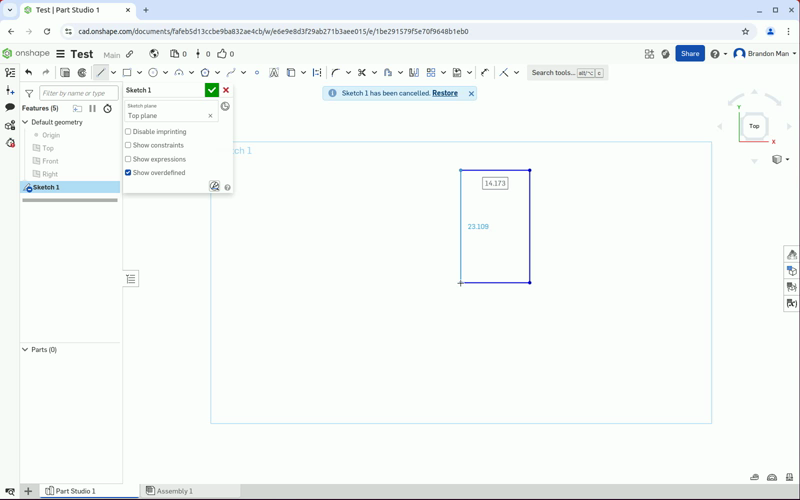
key(esc)
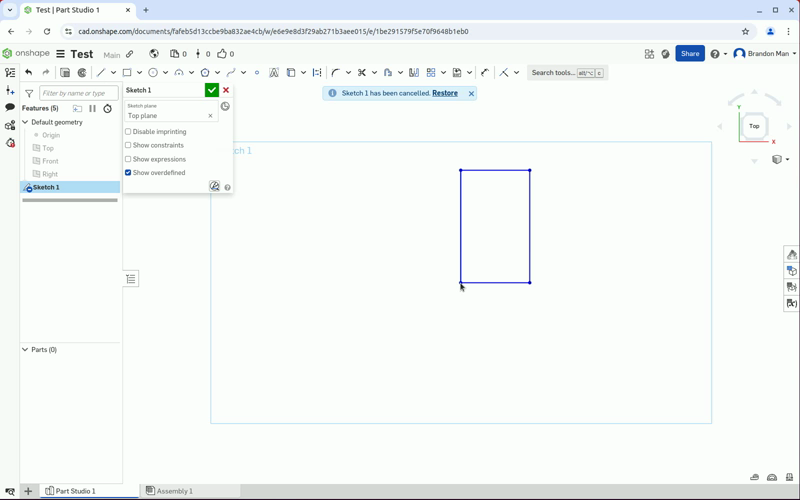
mouse_move(513, 228)
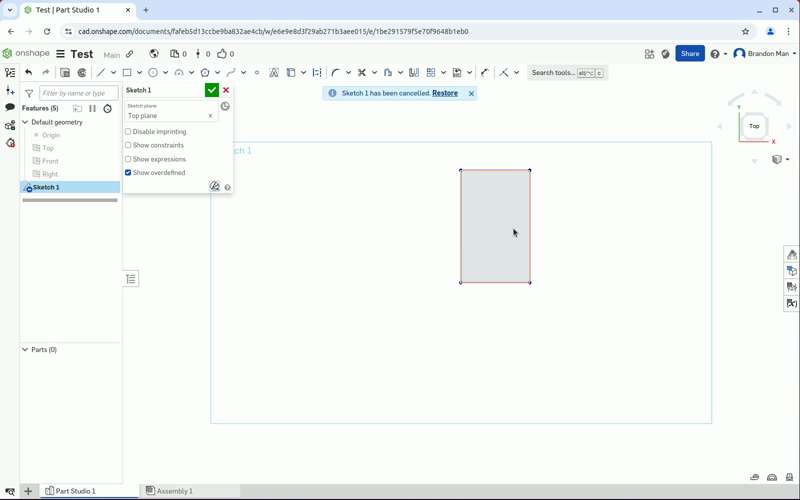
click(513, 228)
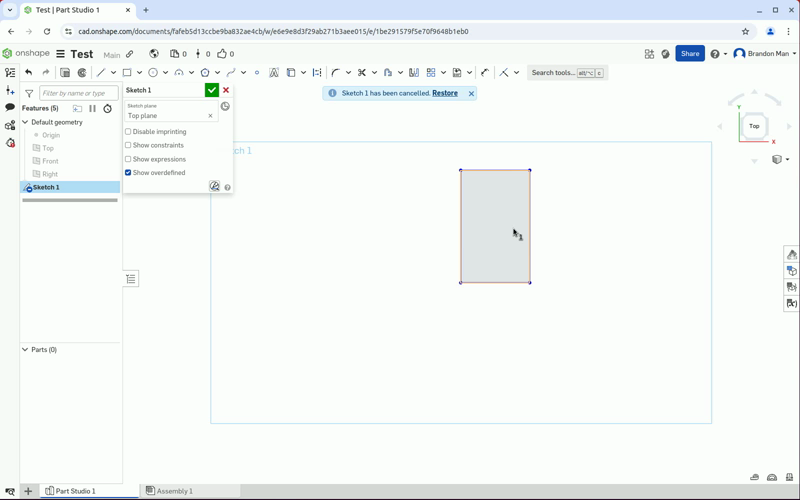
mouse_move(73, 352)
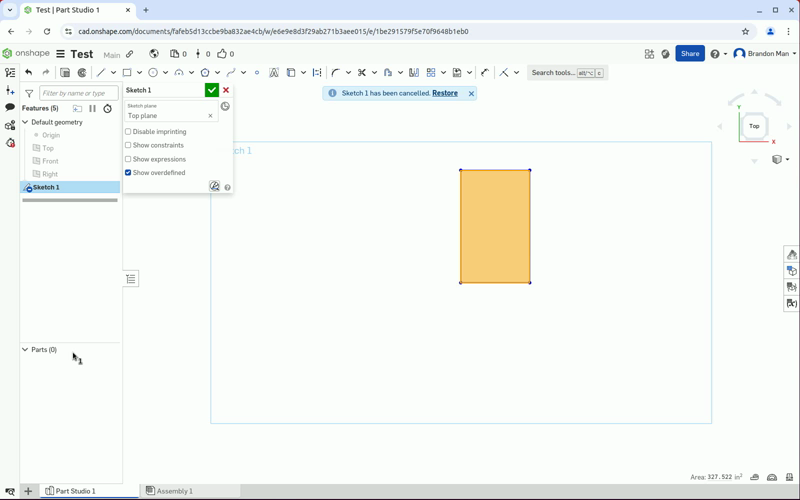
key(shift+y)
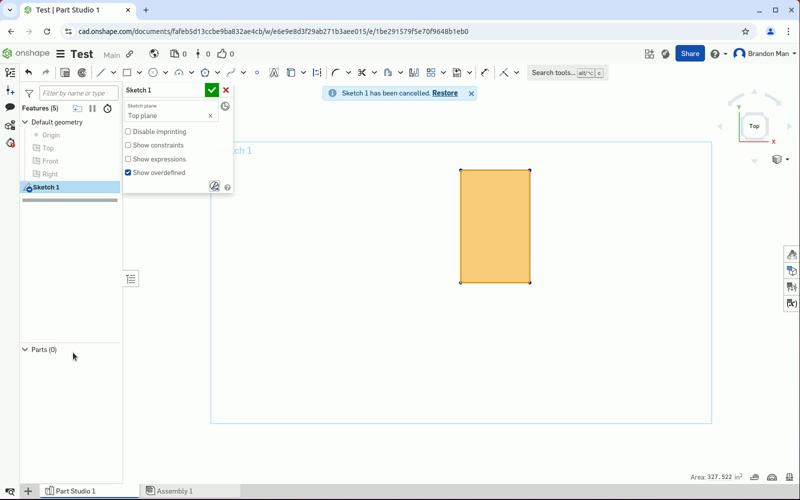
key(shift+e)
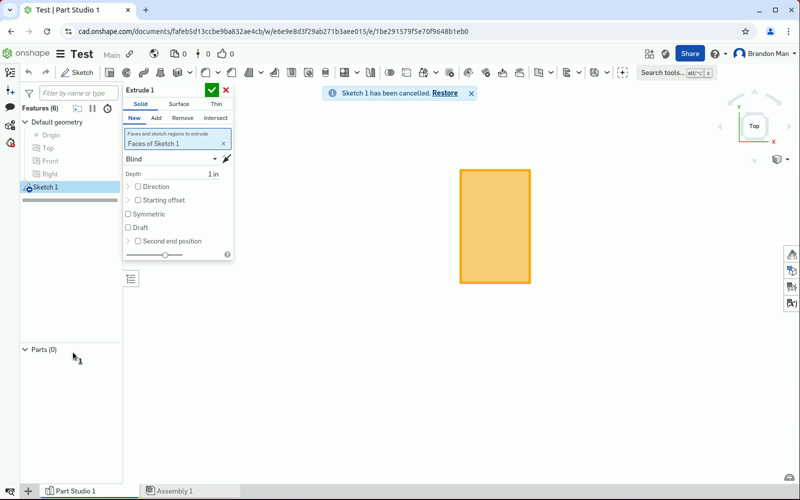
mouse_move(143, 106)
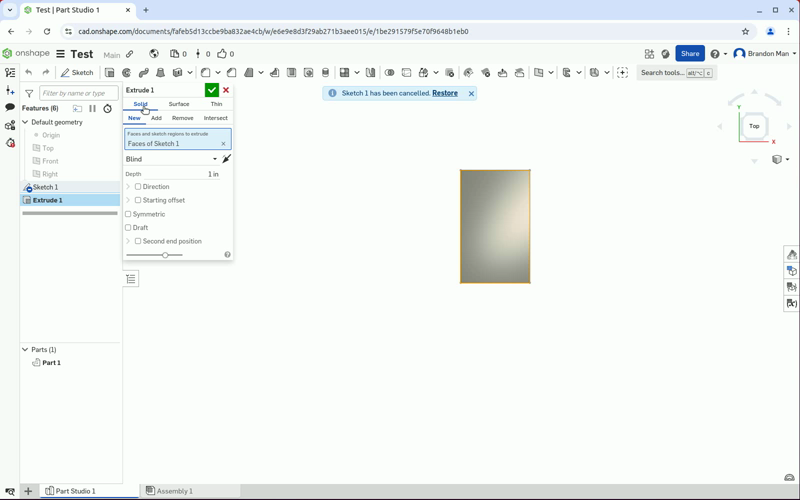
click(143, 106)
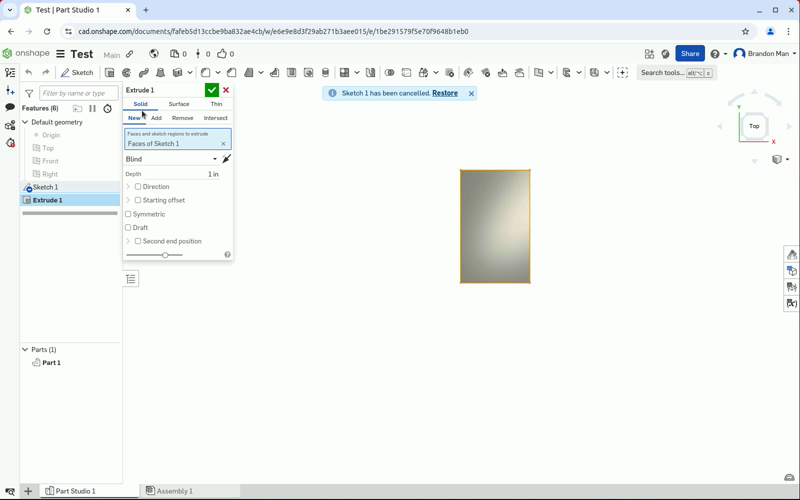
mouse_move(137, 120)
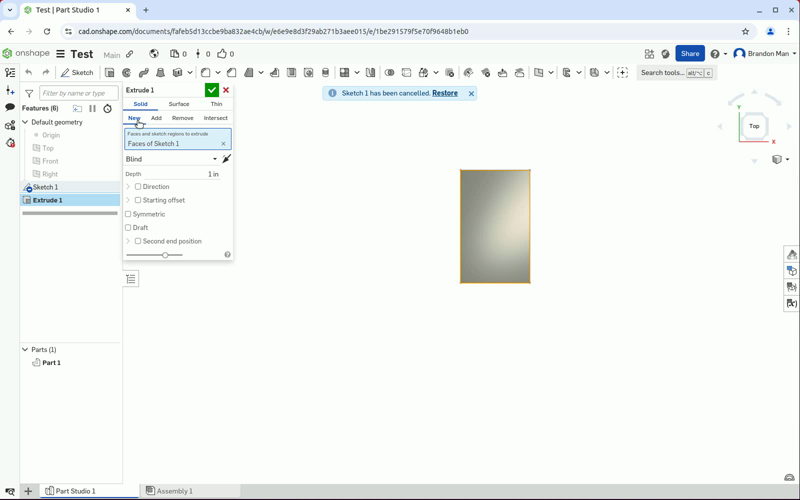
click(137, 120)
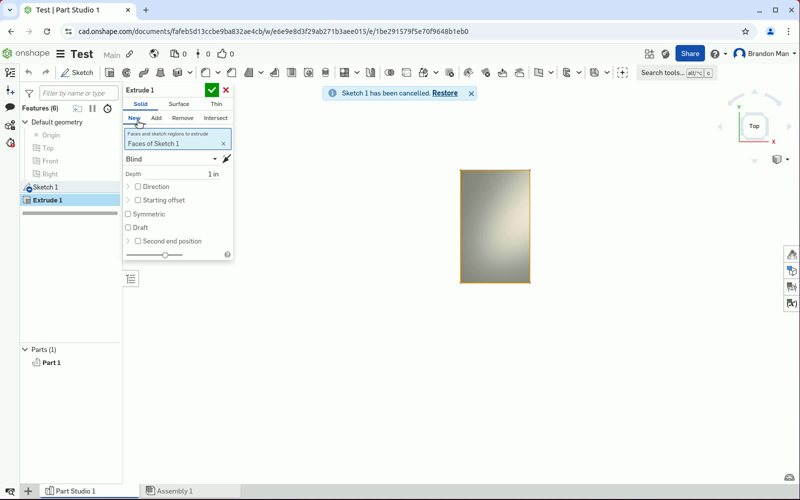
key(tab, 4)
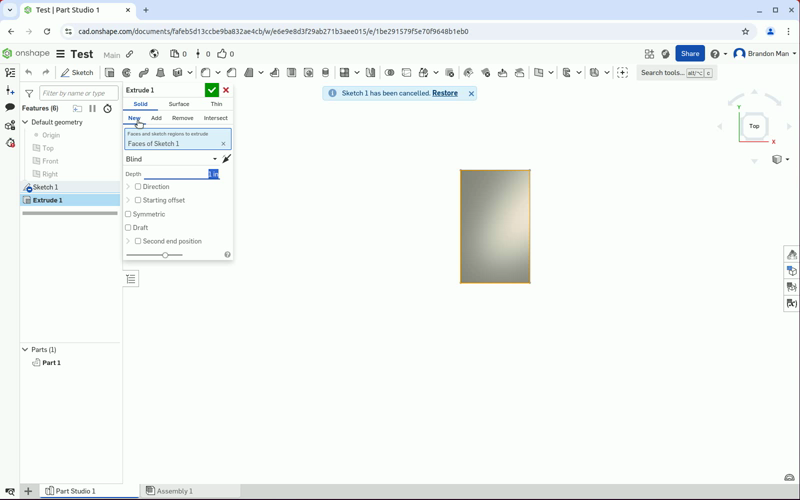
text(3.611)
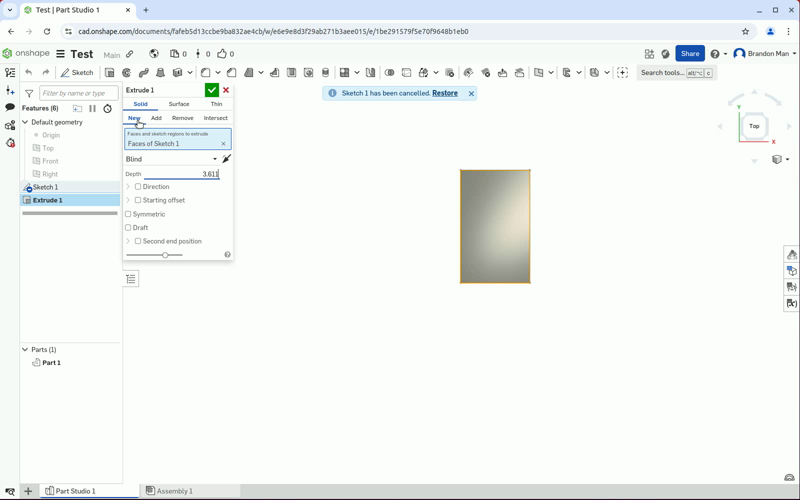
key(enter)
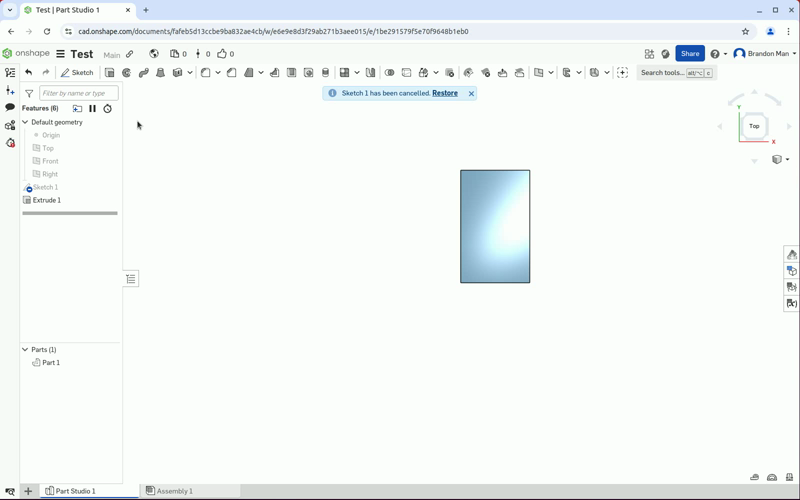
key(shift+h)
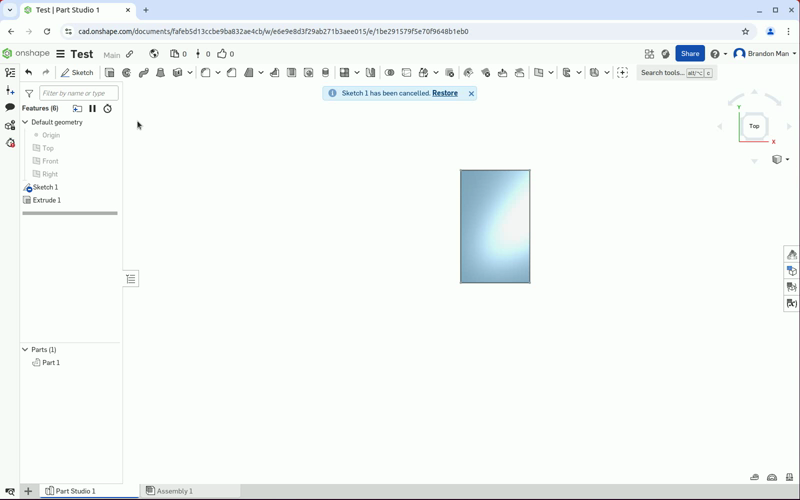
key(shift+h)
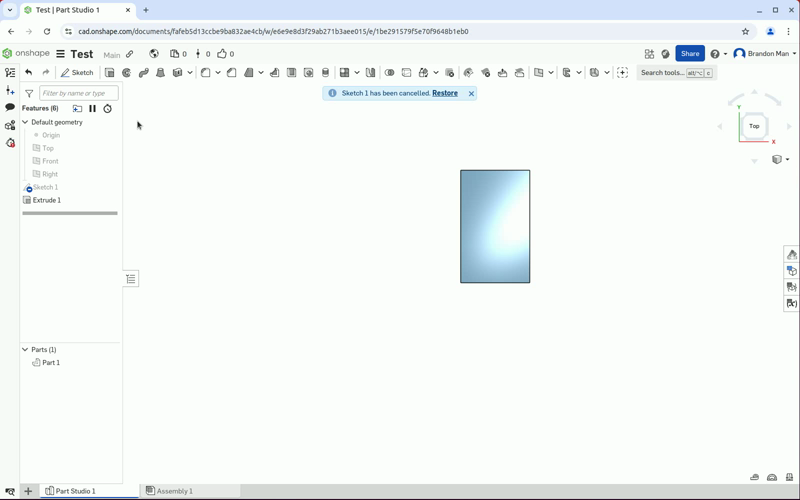
mouse_move(73, 189)
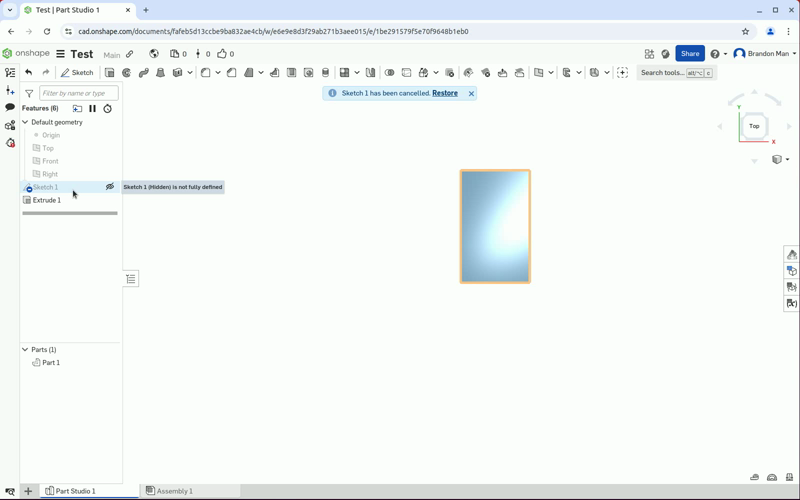
click(73, 189)
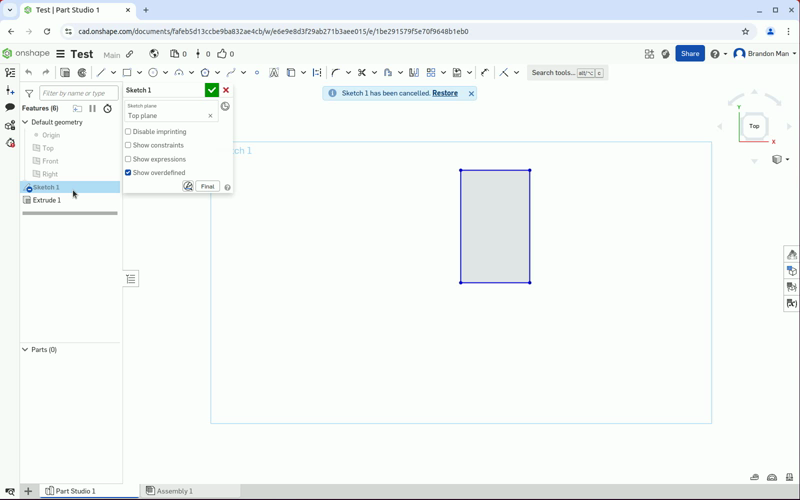
mouse_move(229, 92)
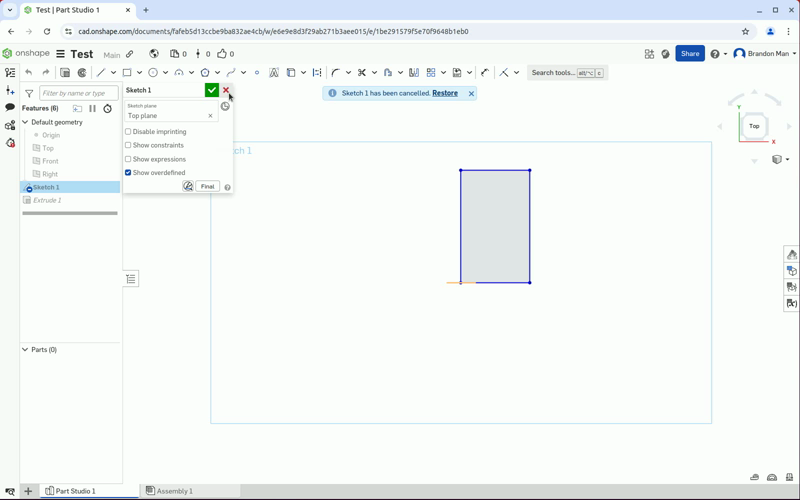
click(229, 92)
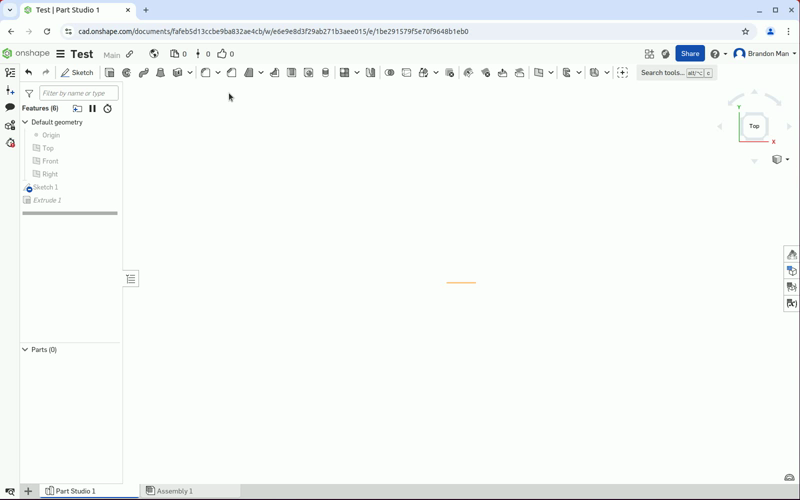
mouse_move(541, 75)
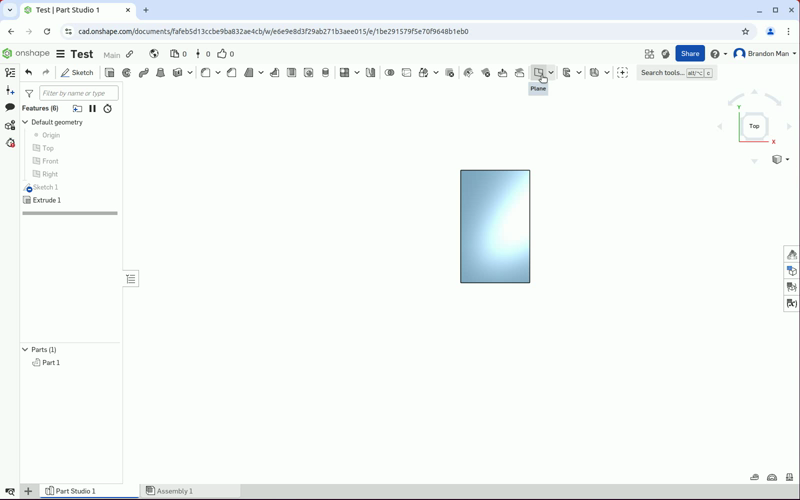
click(541, 75)
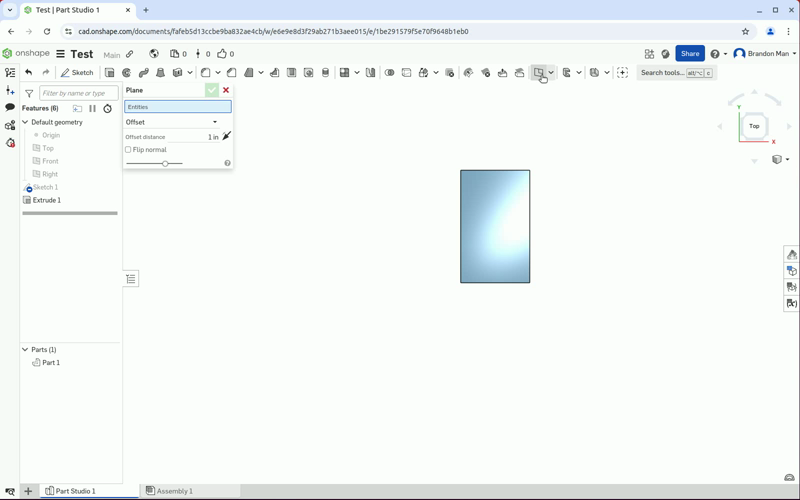
mouse_move(73, 150)
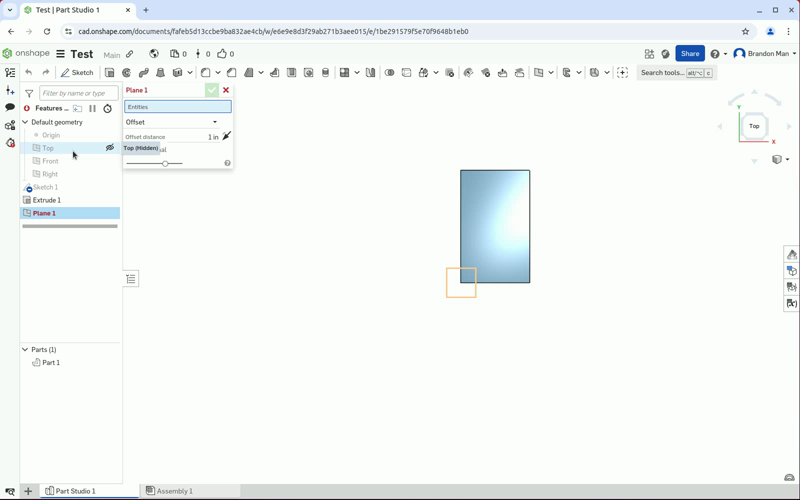
click(73, 150)
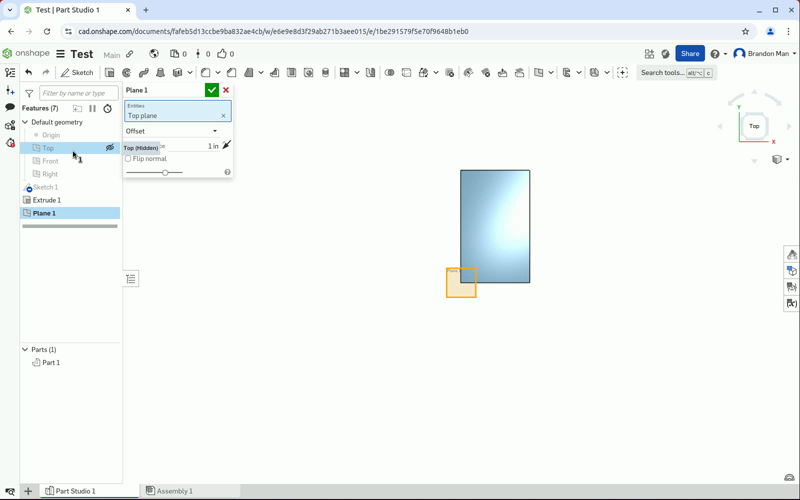
key(tab, 2)
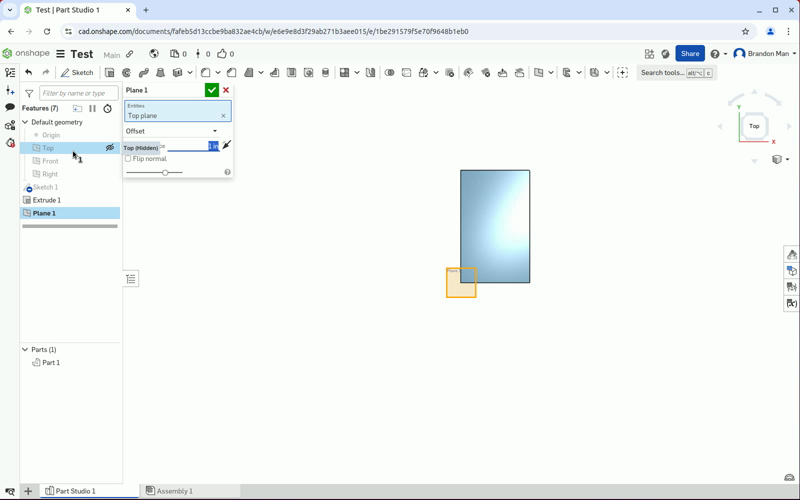
text(3.605)
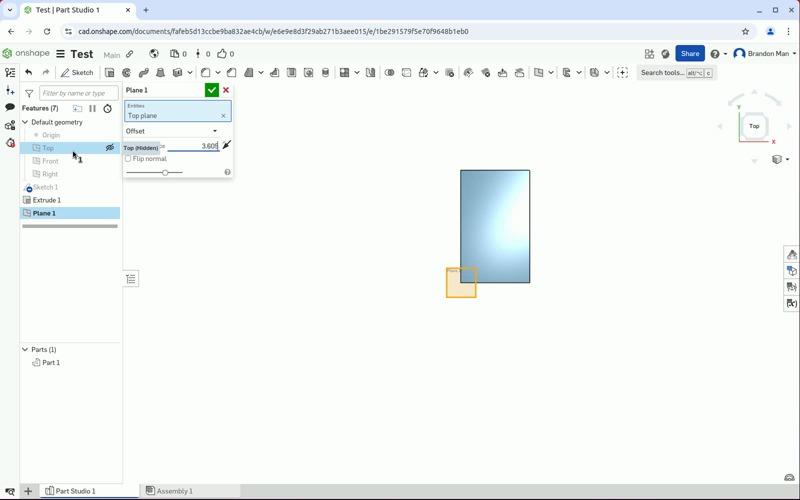
key(enter, 2)
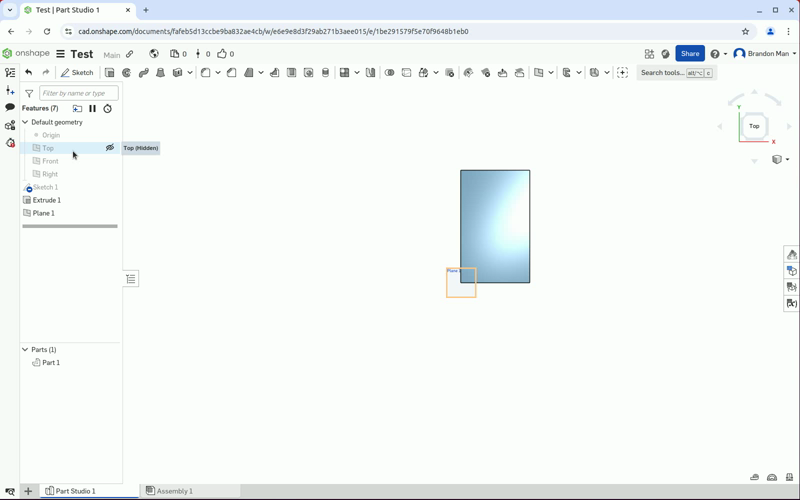
key(shift+s)
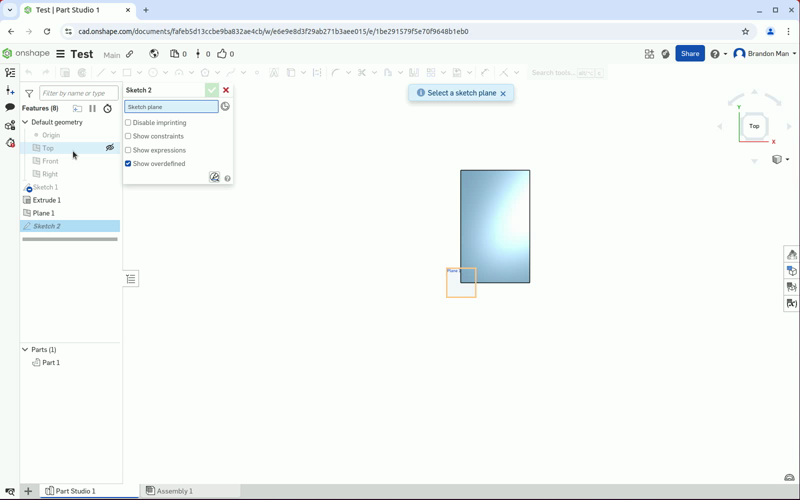
mouse_move(73, 215)
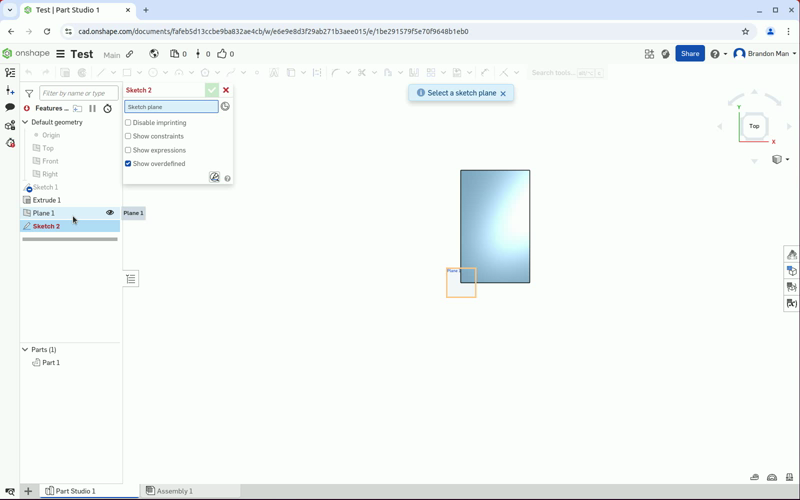
click(73, 215)
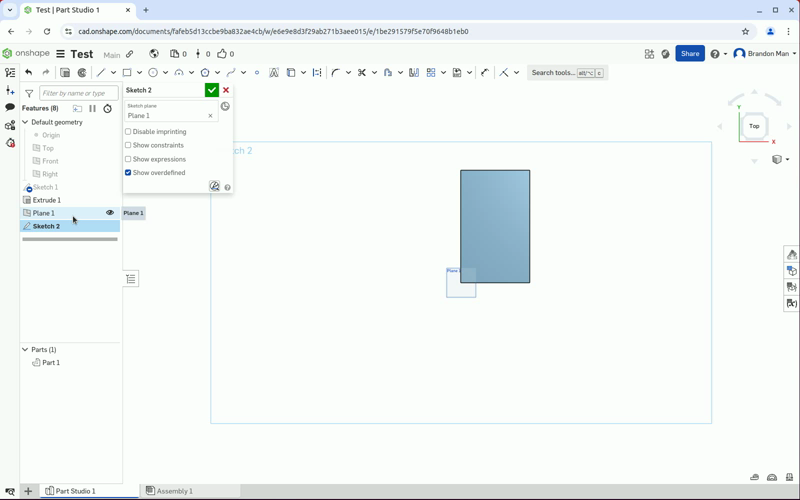
mouse_move(73, 352)
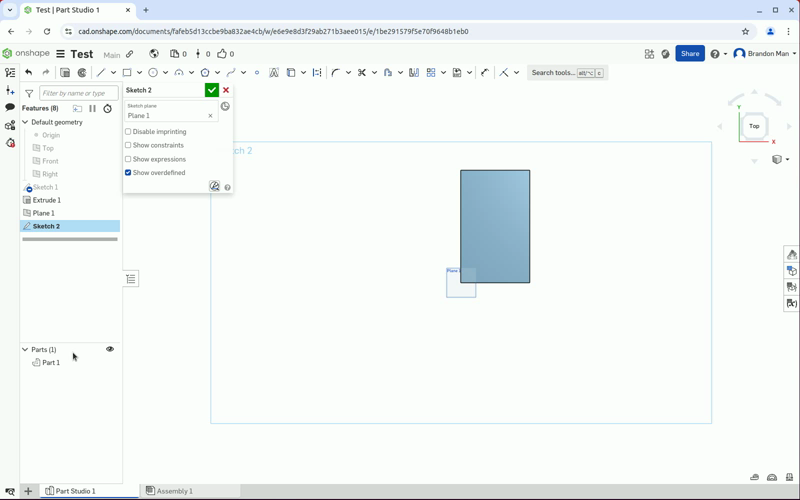
key(y)
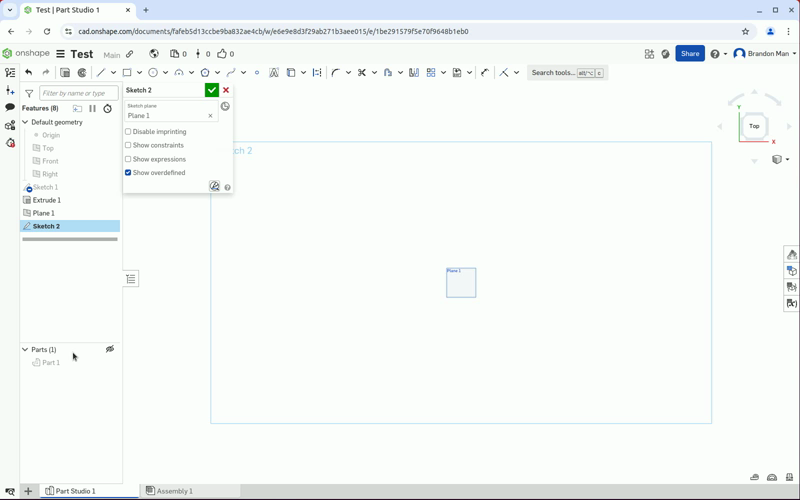
key(l)
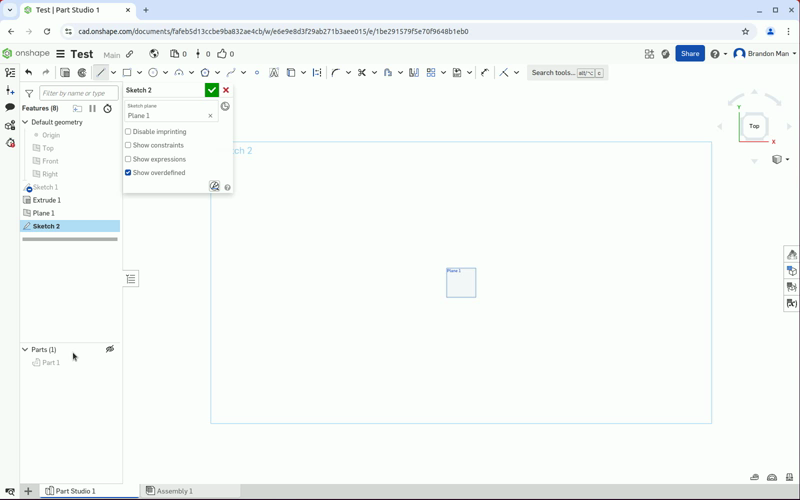
key_down(shift)
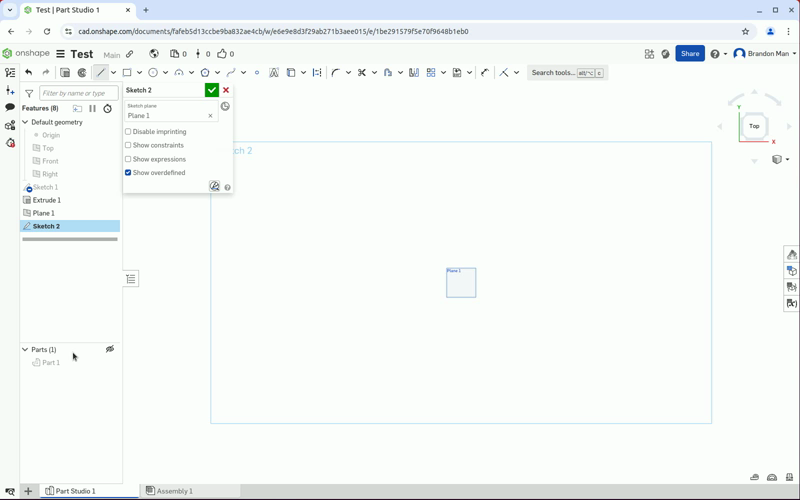
mouse_move(460, 282)
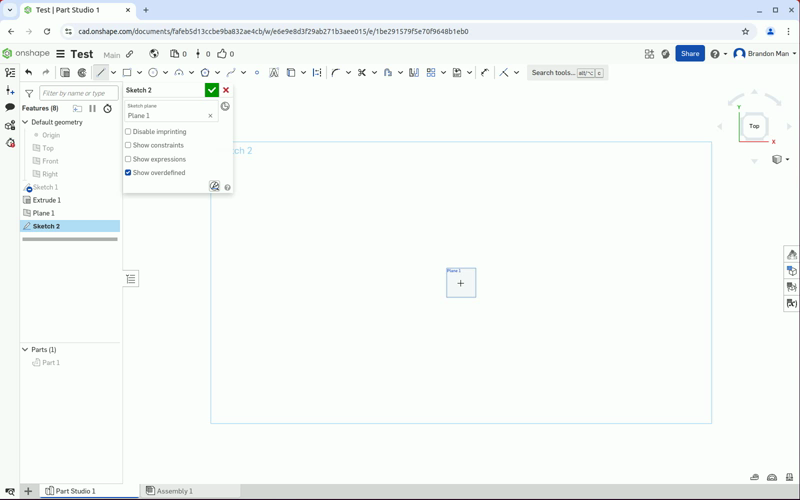
click(460, 282)
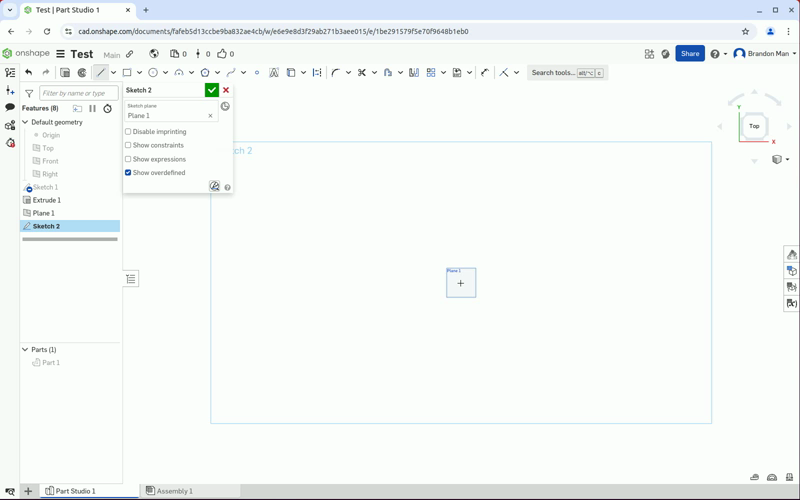
key_up(shift)
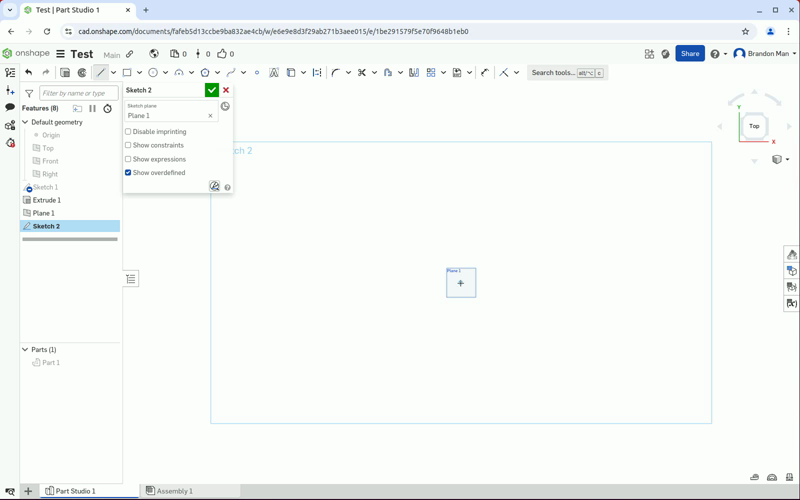
key_down(shift)
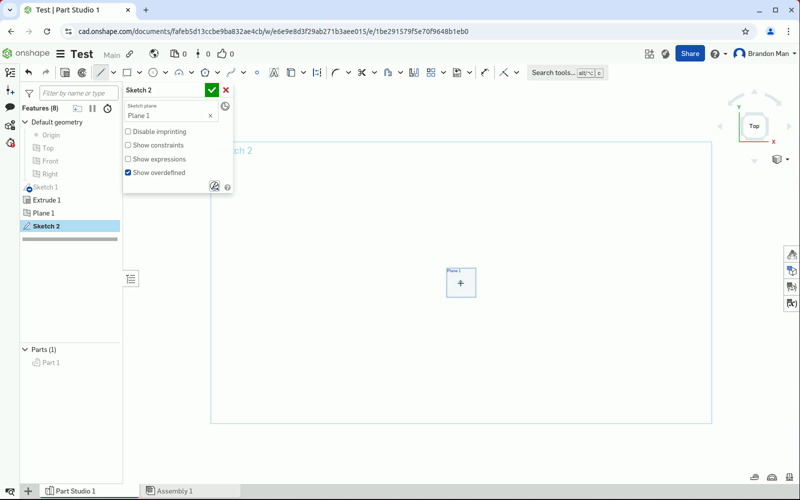
mouse_move(490, 282)
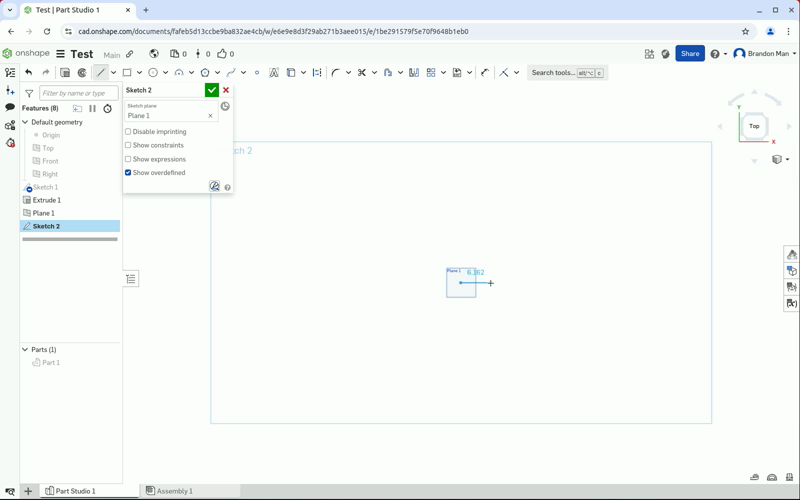
mouse_move(466, 282)
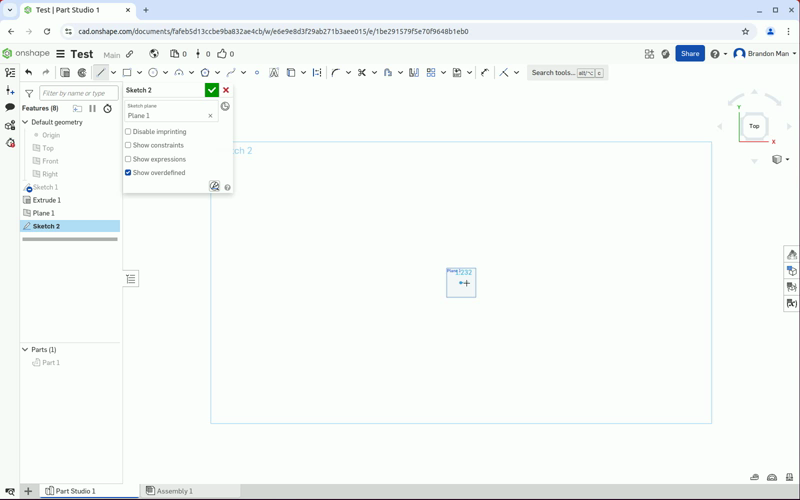
scroll(6)
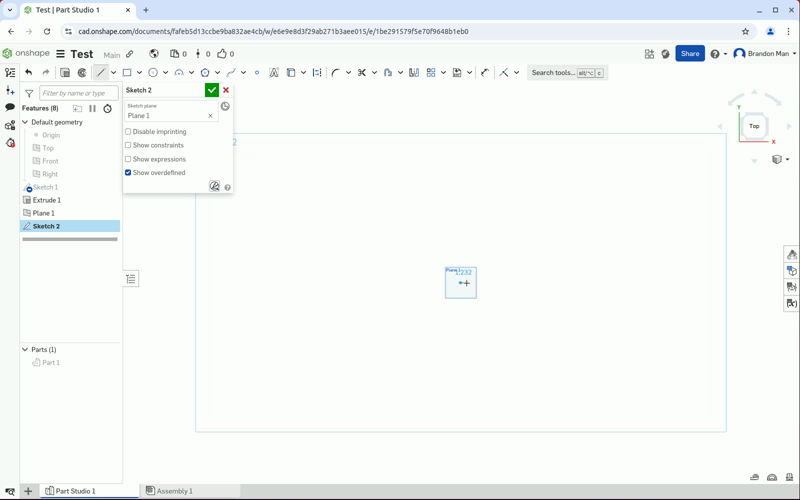
scroll(6)
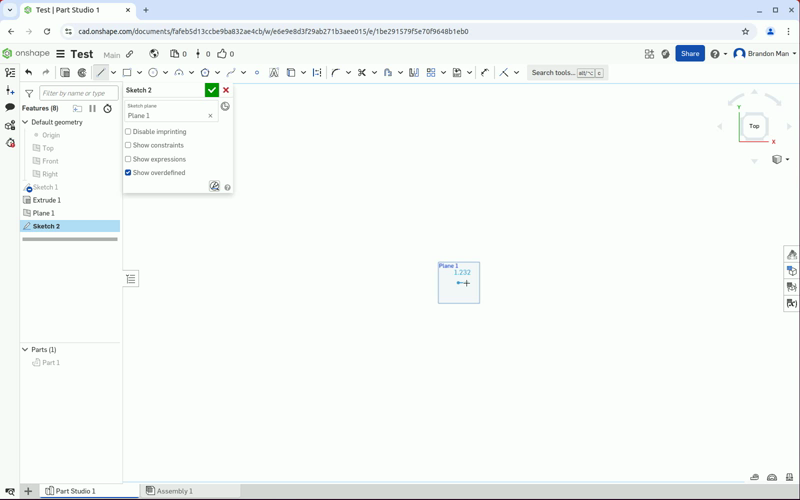
scroll(6)
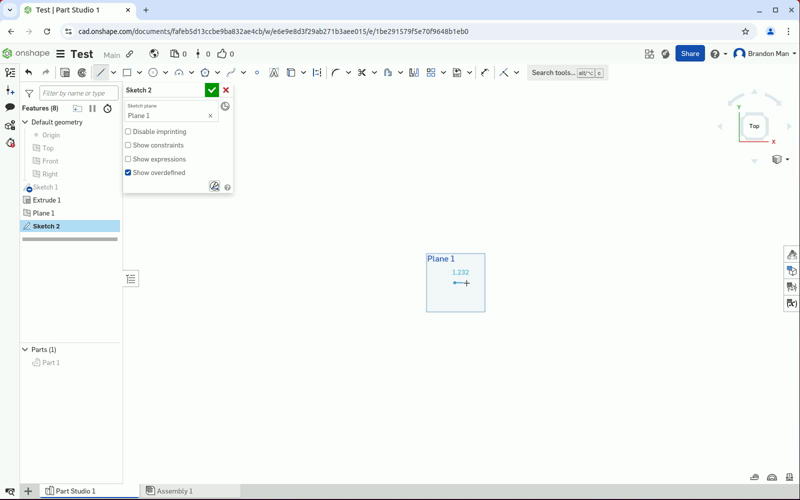
scroll(6)
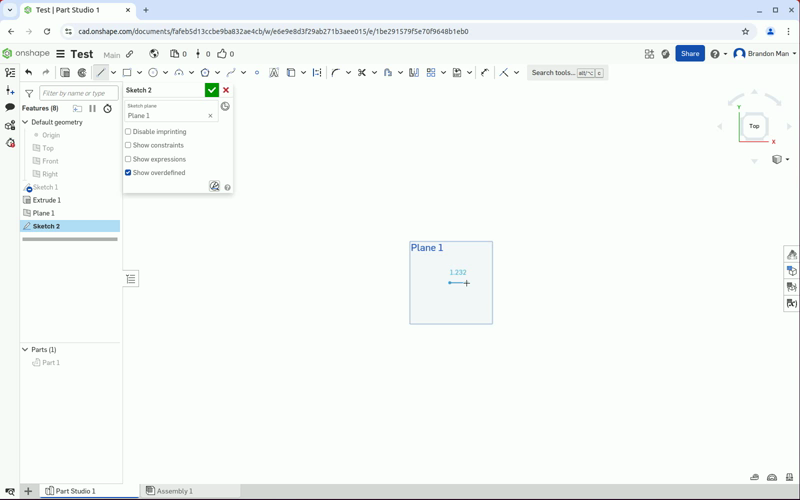
scroll(6)
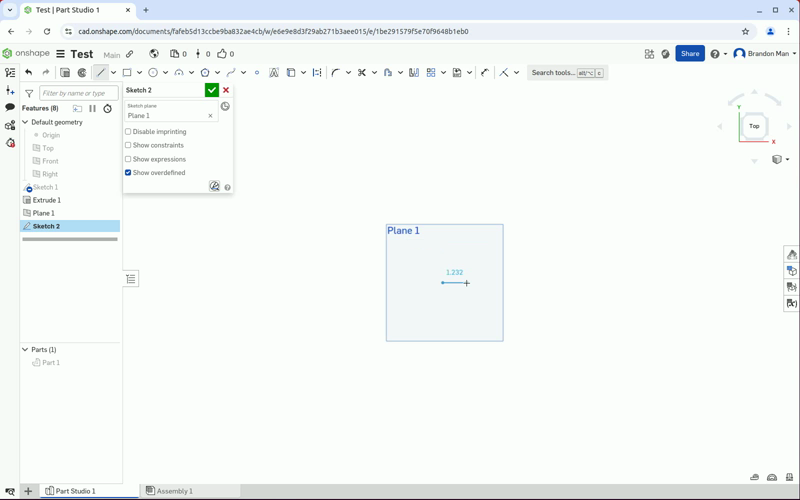
scroll(6)
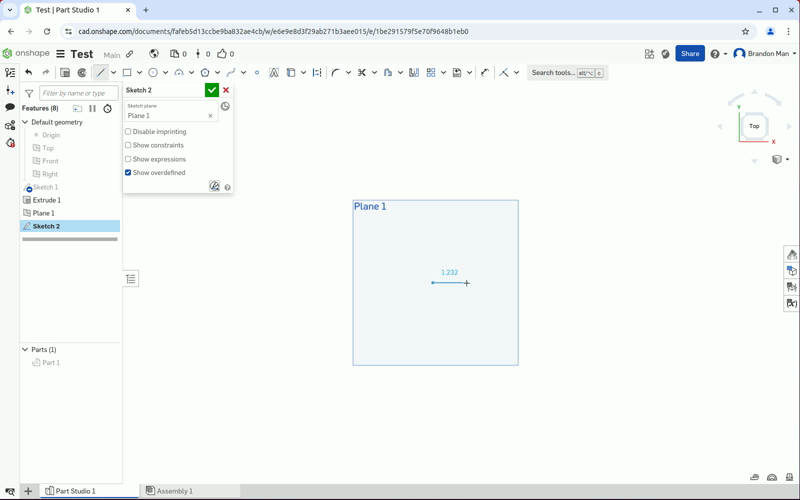
scroll(6)
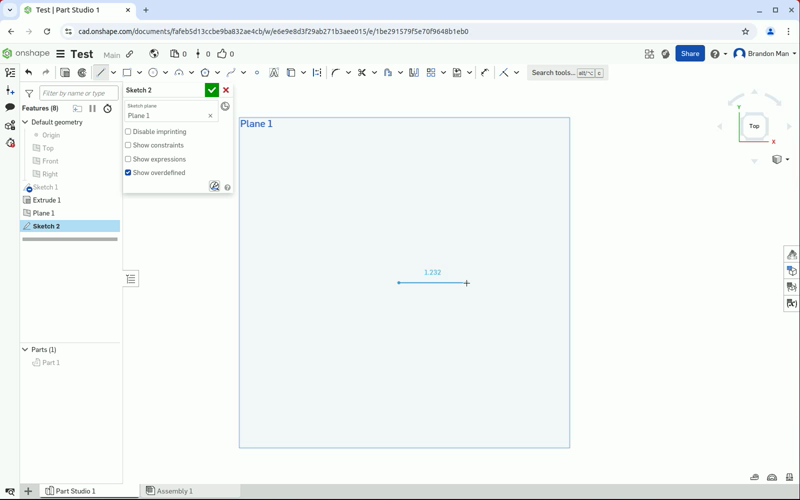
click(466, 282)
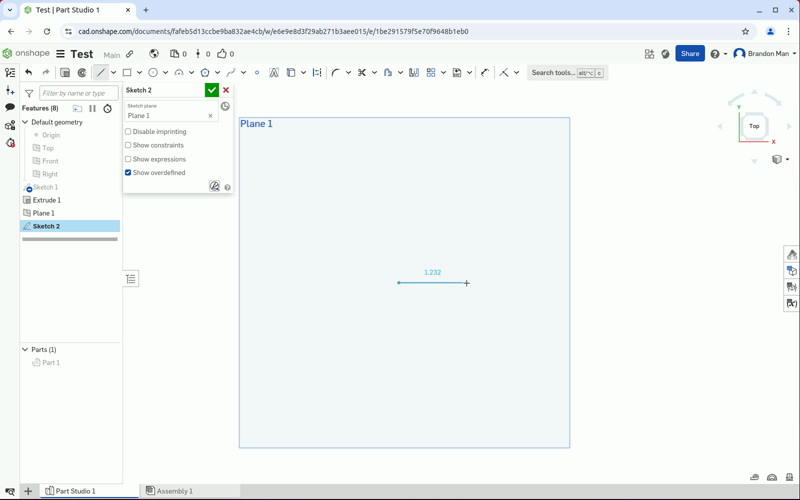
scroll(-6)
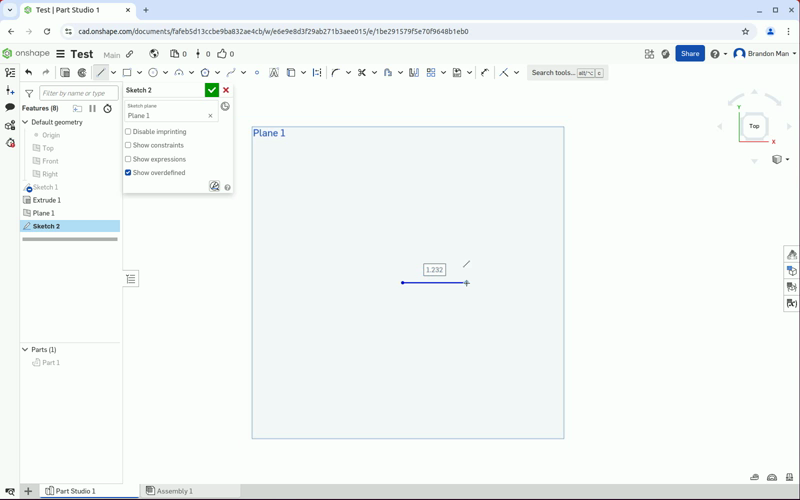
scroll(-6)
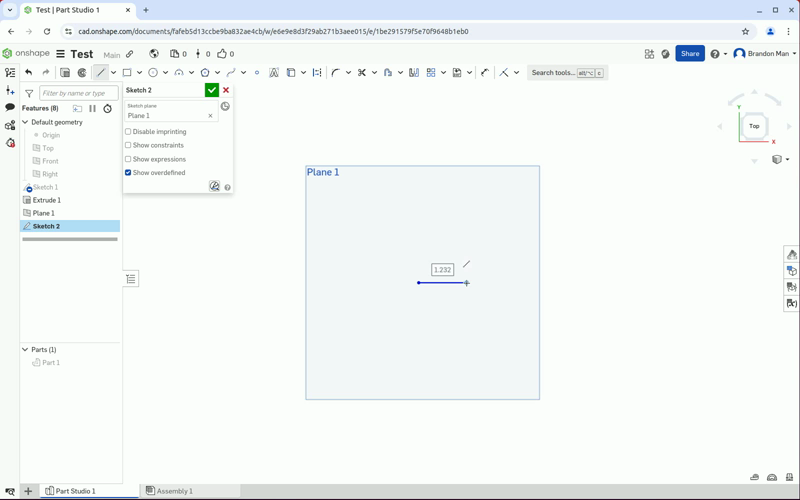
scroll(-6)
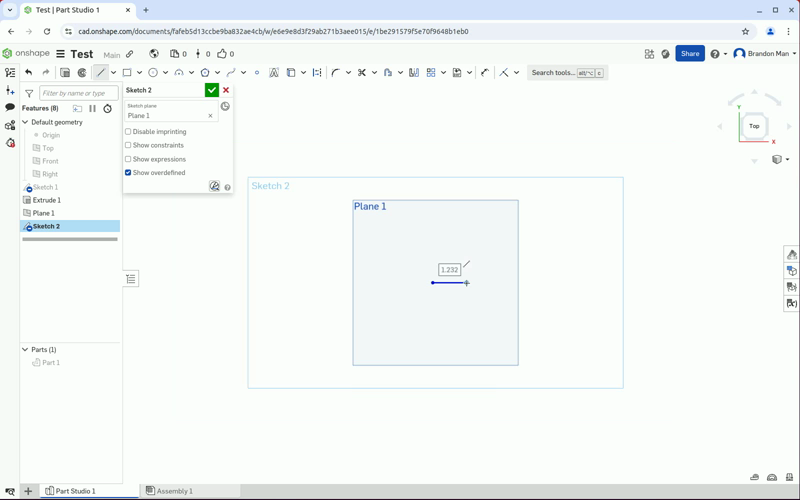
scroll(-6)
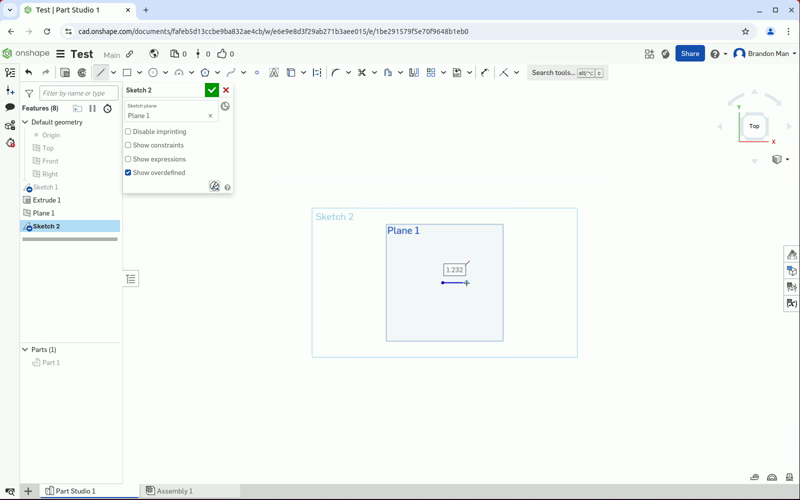
scroll(-6)
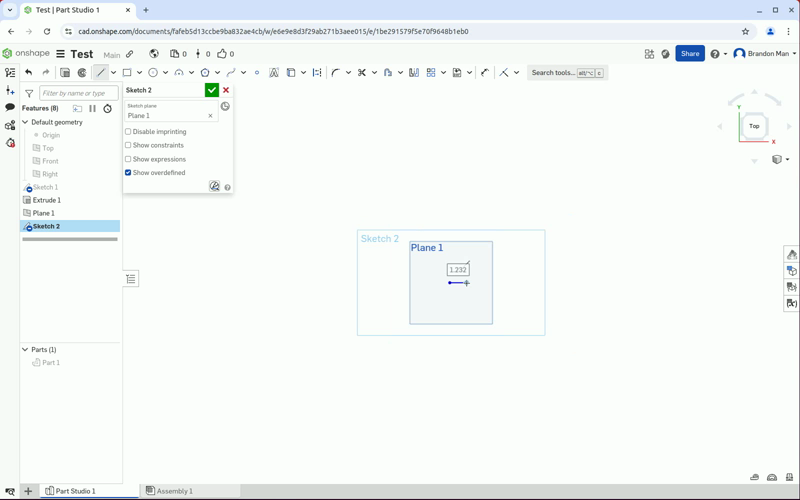
scroll(-6)
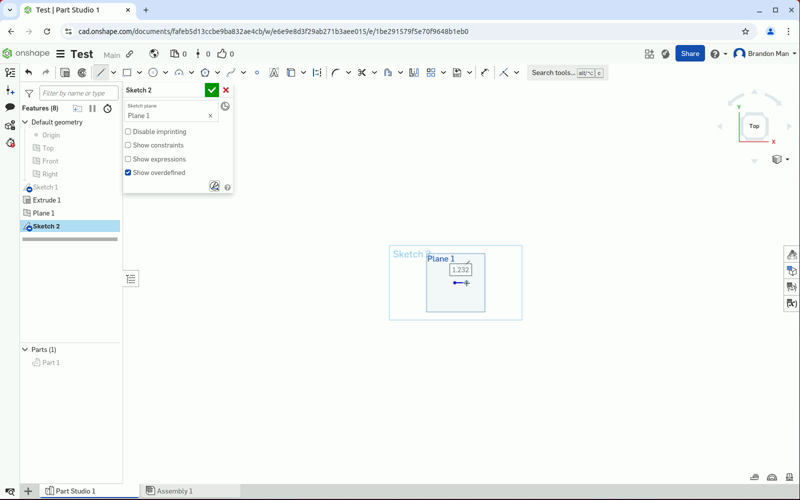
scroll(-6)
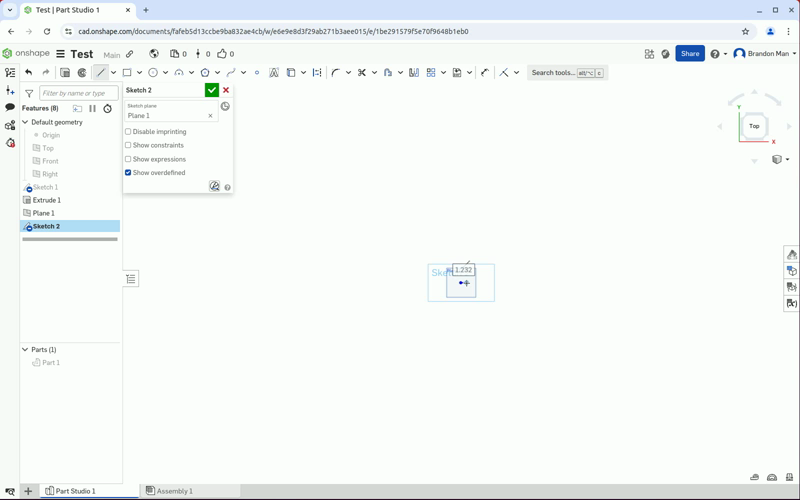
key_up(shift)
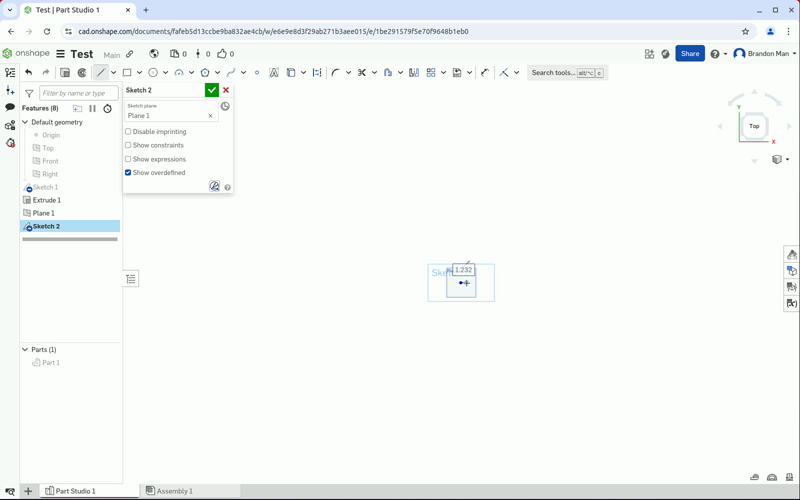
key_down(shift)
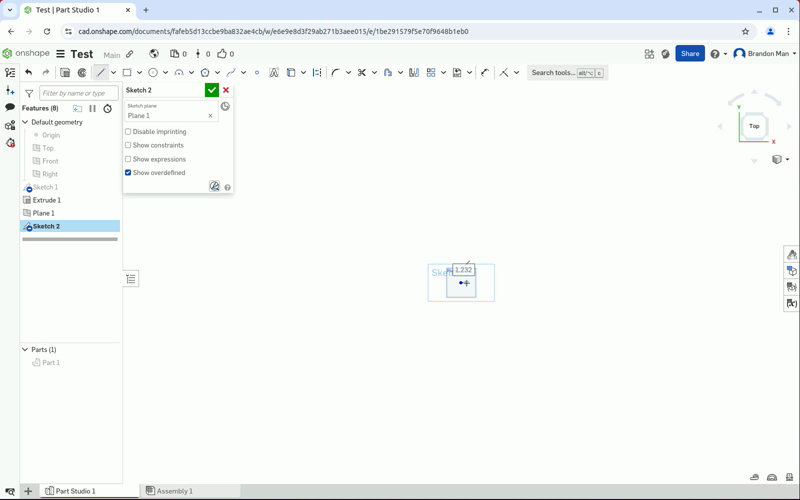
mouse_move(466, 170)
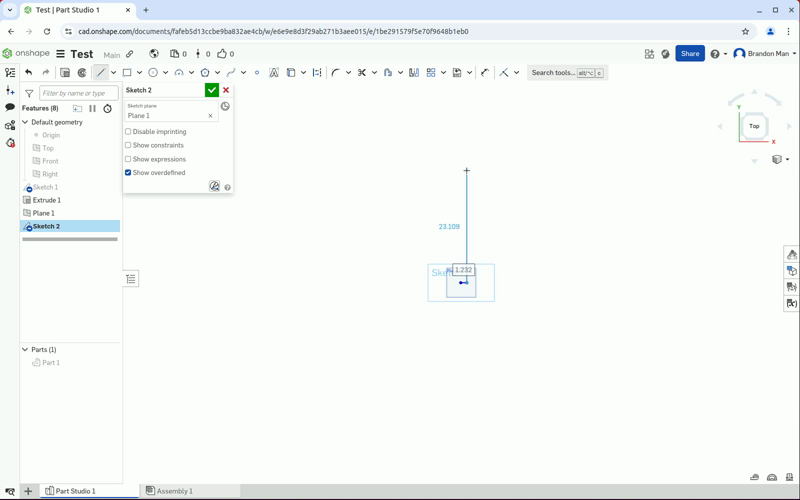
click(466, 170)
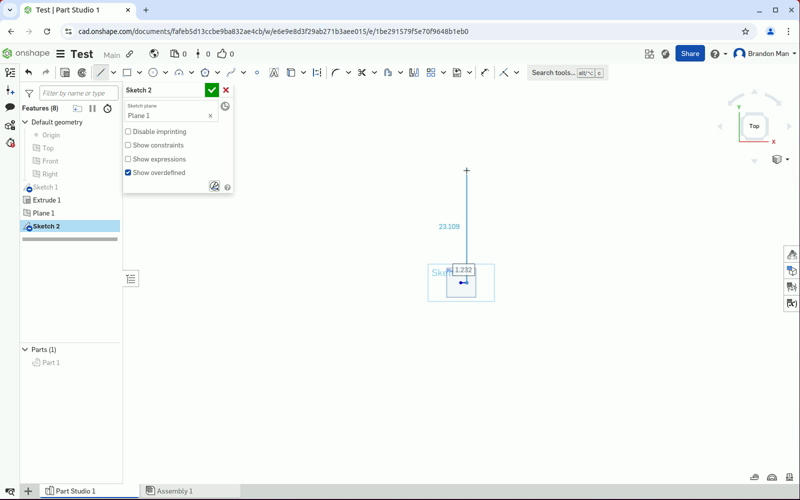
key_up(shift)
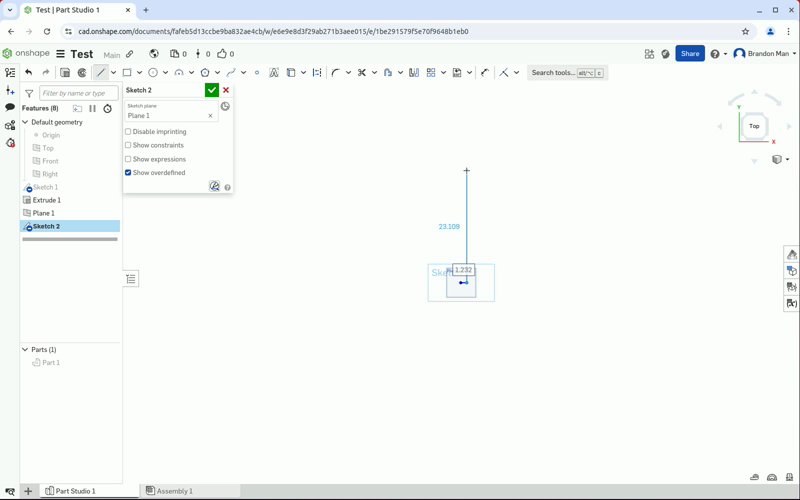
key_down(shift)
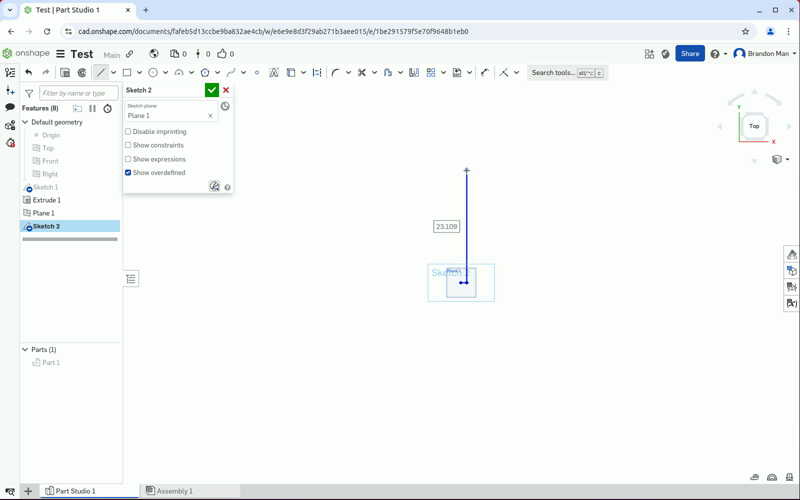
mouse_move(496, 170)
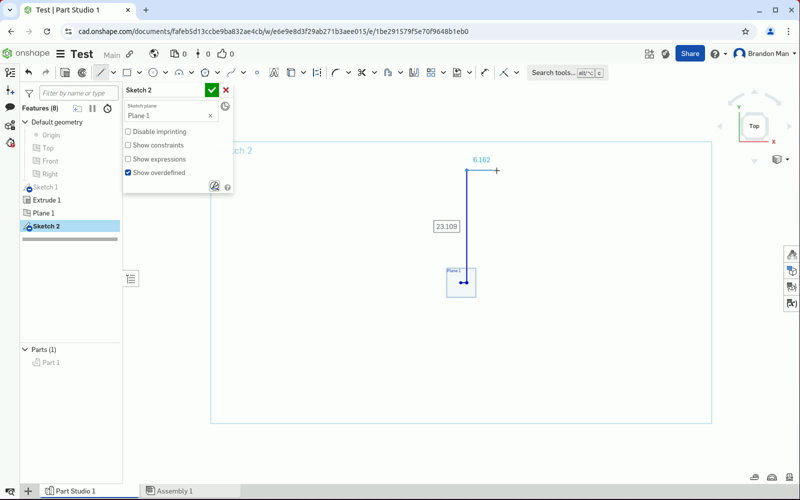
mouse_move(460, 170)
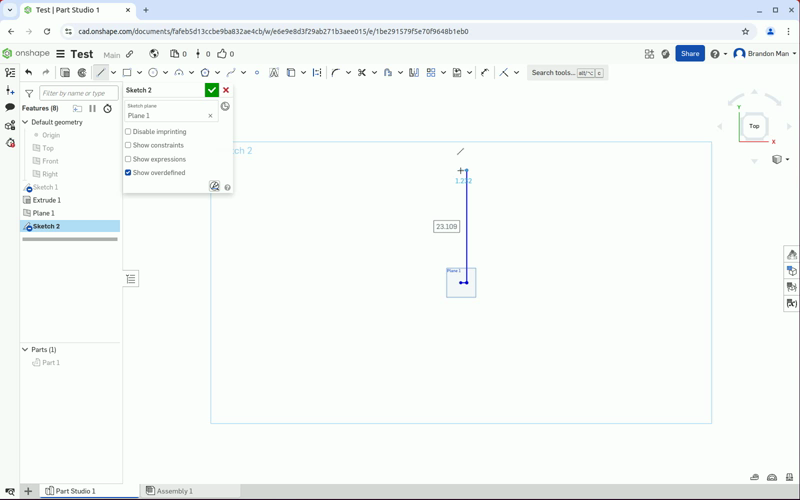
scroll(6)
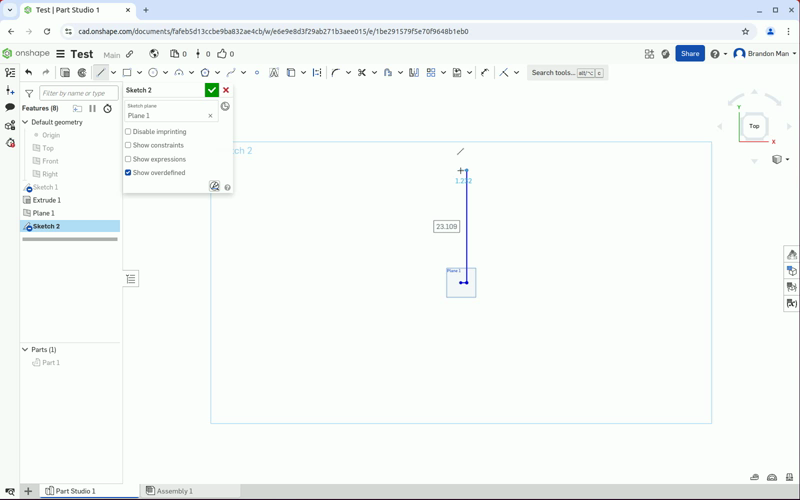
scroll(6)
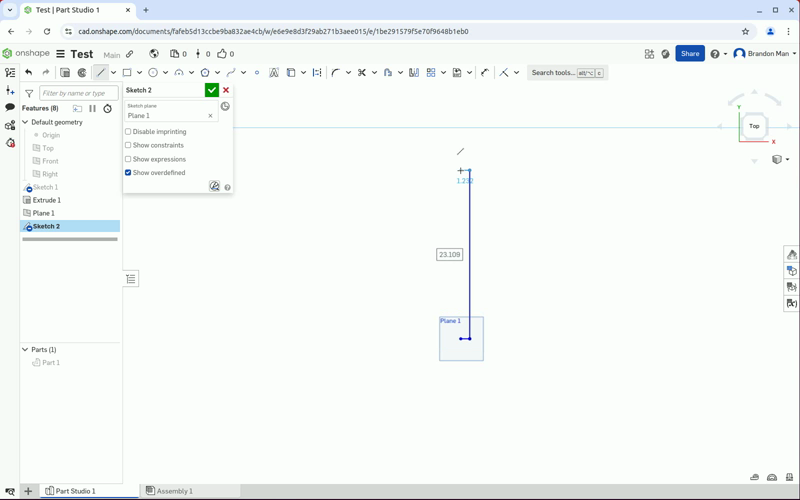
scroll(6)
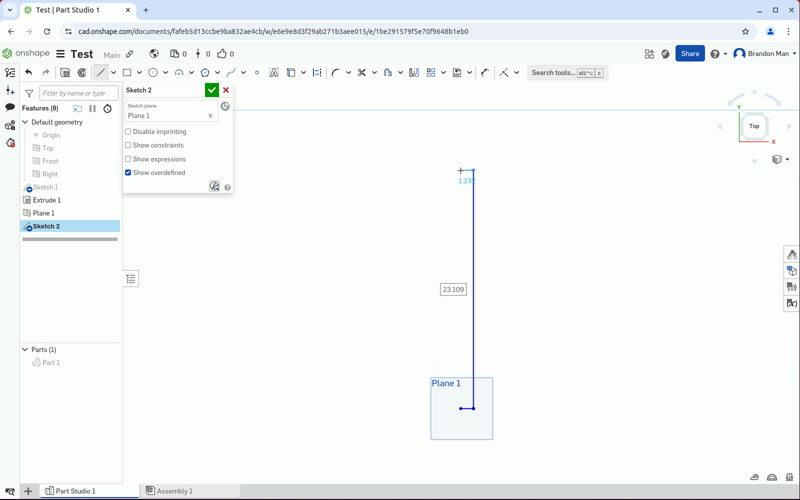
scroll(6)
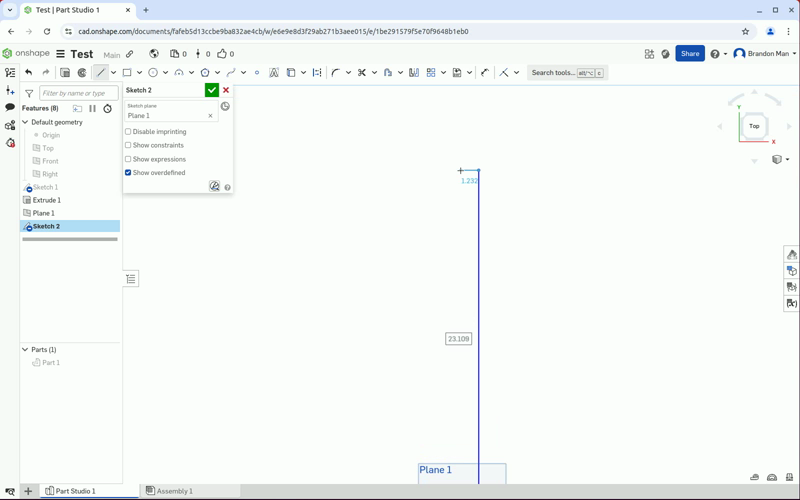
scroll(6)
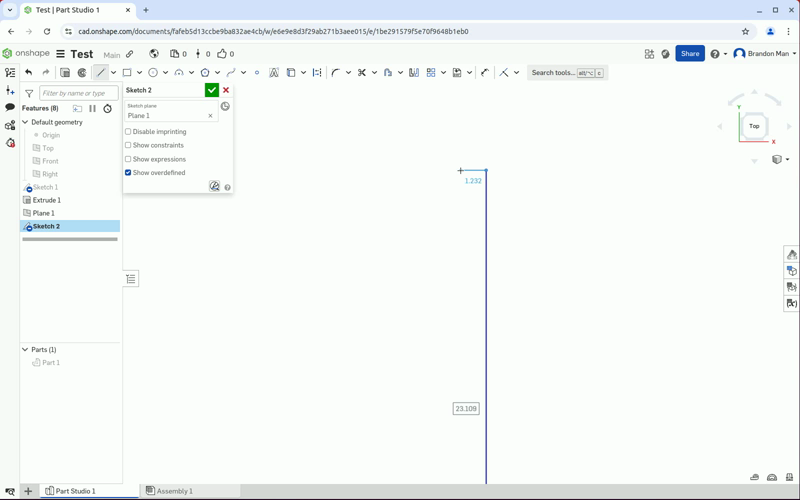
scroll(6)
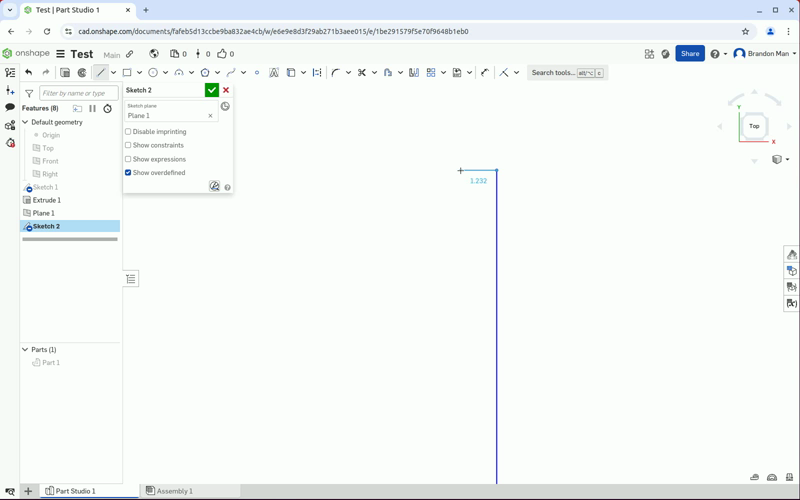
scroll(6)
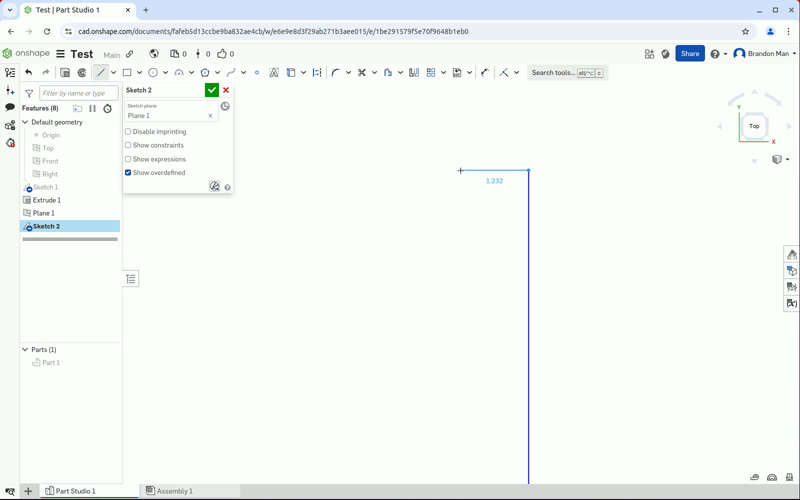
click(460, 170)
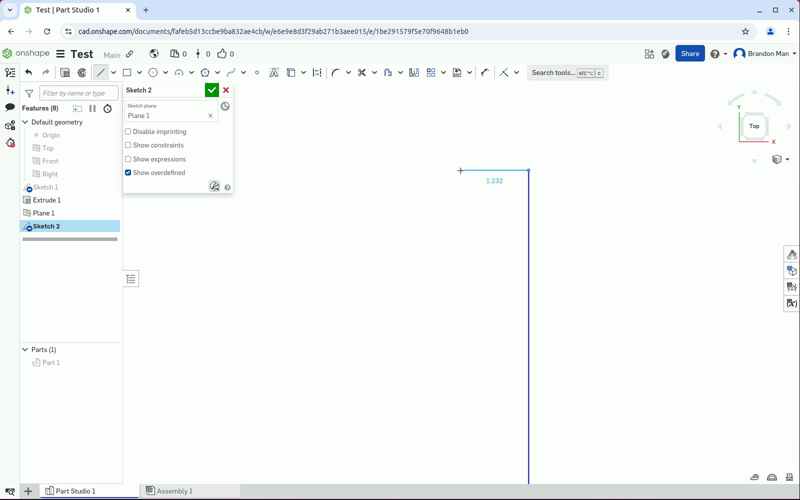
scroll(-6)
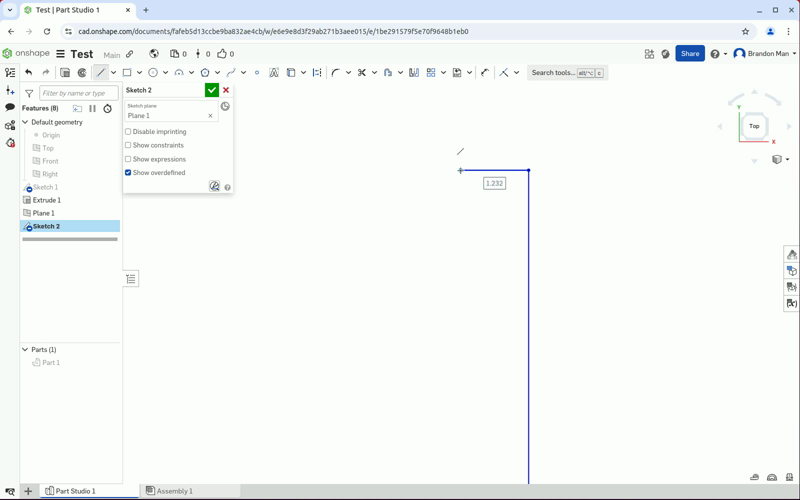
scroll(-6)
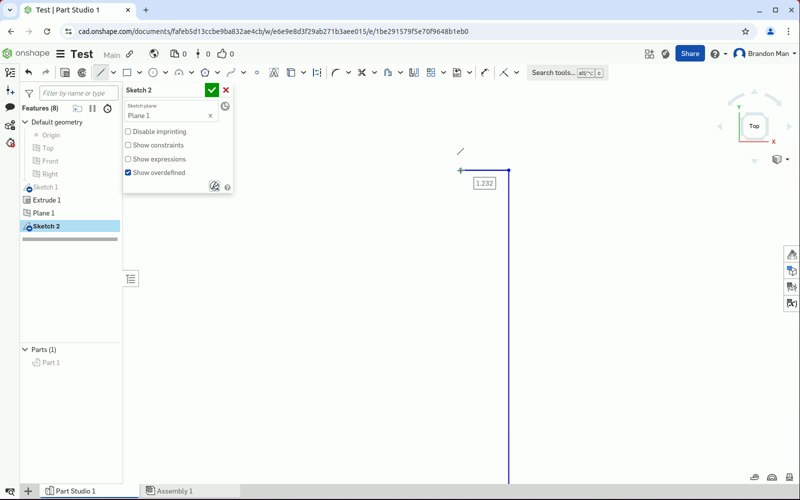
scroll(-6)
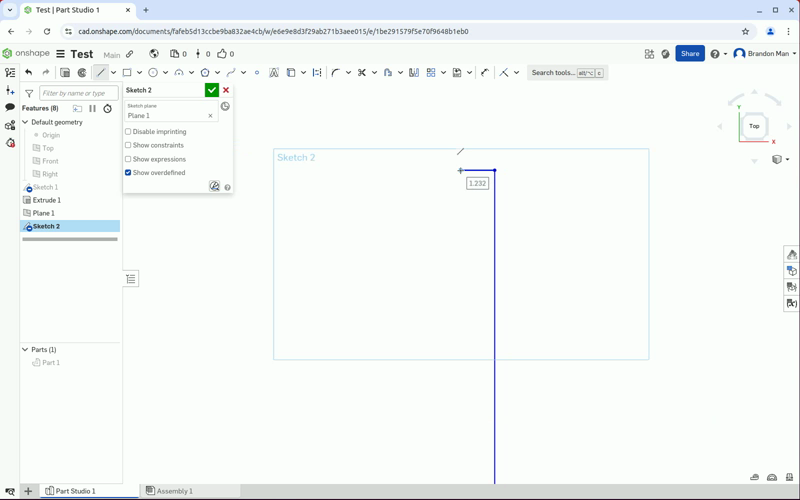
scroll(-6)
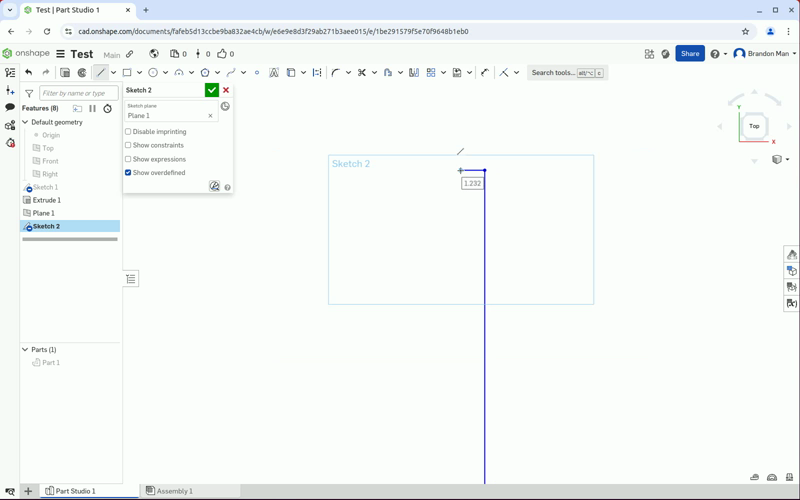
scroll(-6)
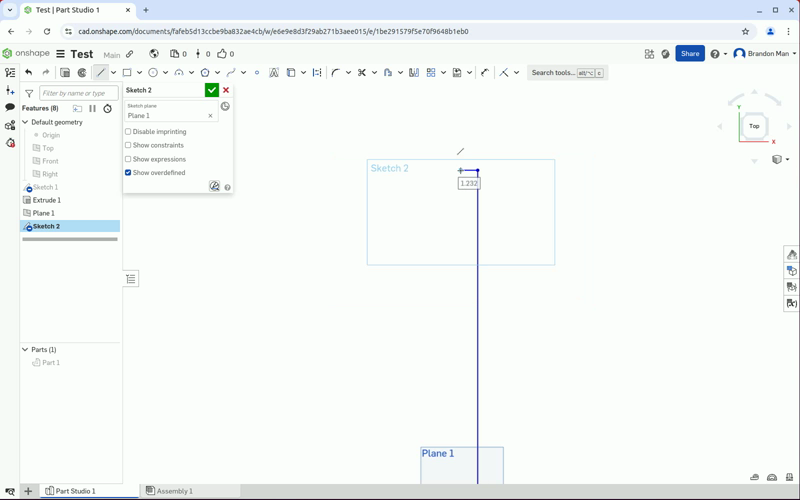
scroll(-6)
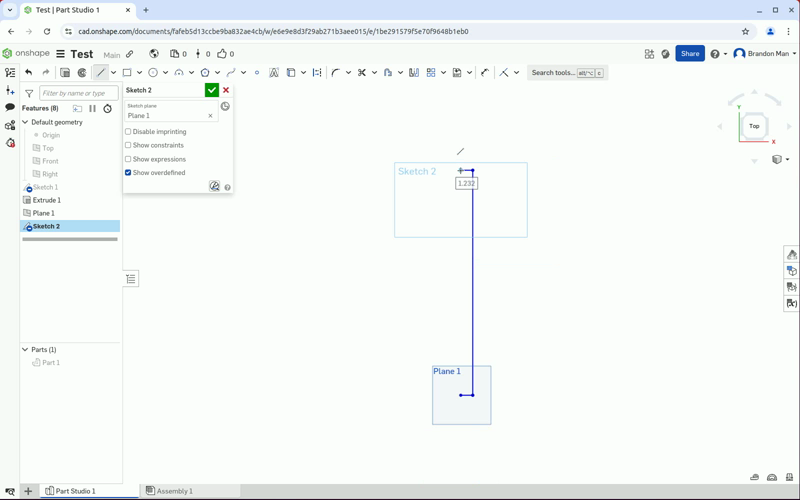
scroll(-6)
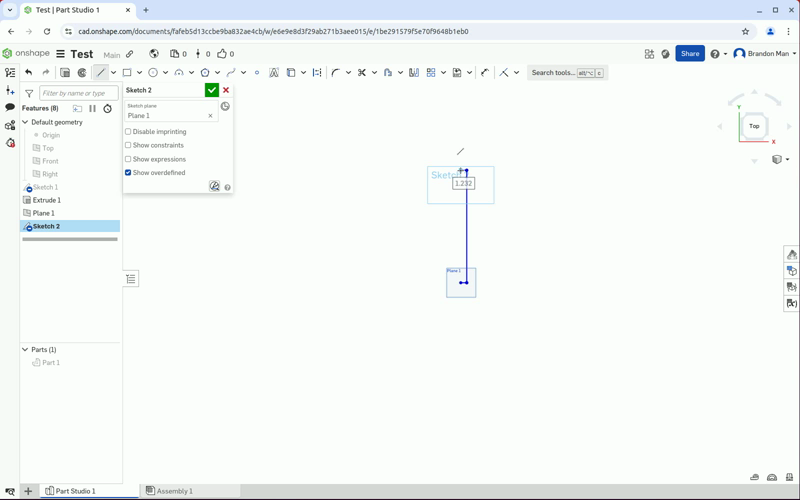
key_up(shift)
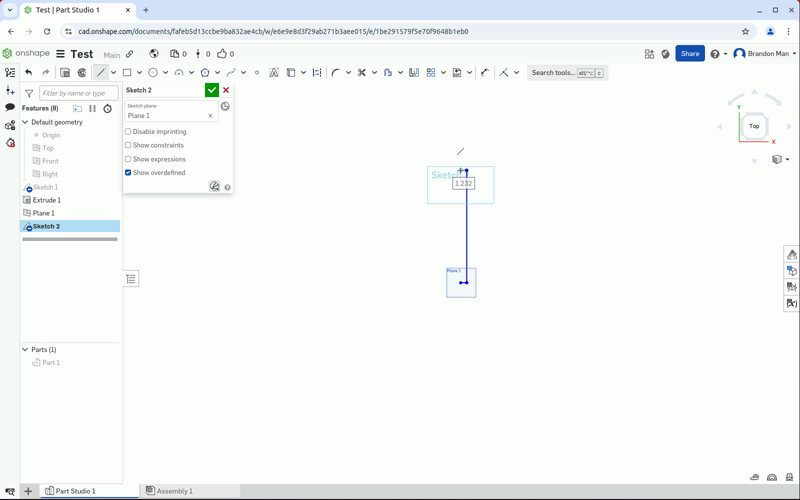
key_down(shift)
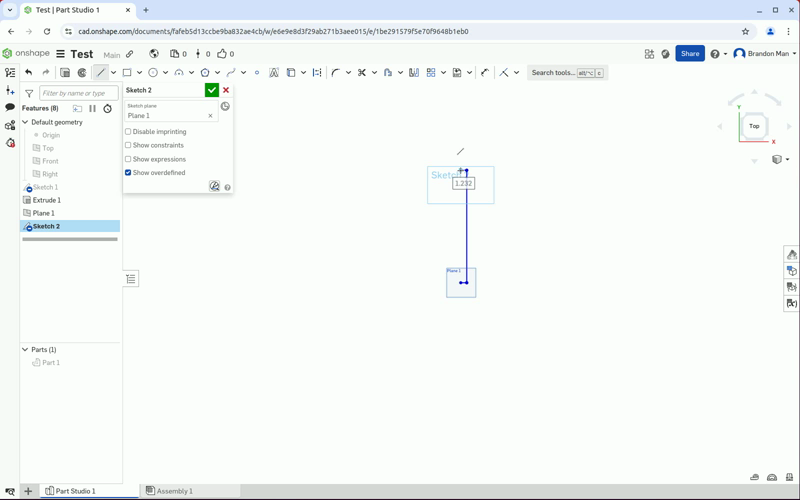
mouse_move(460, 282)
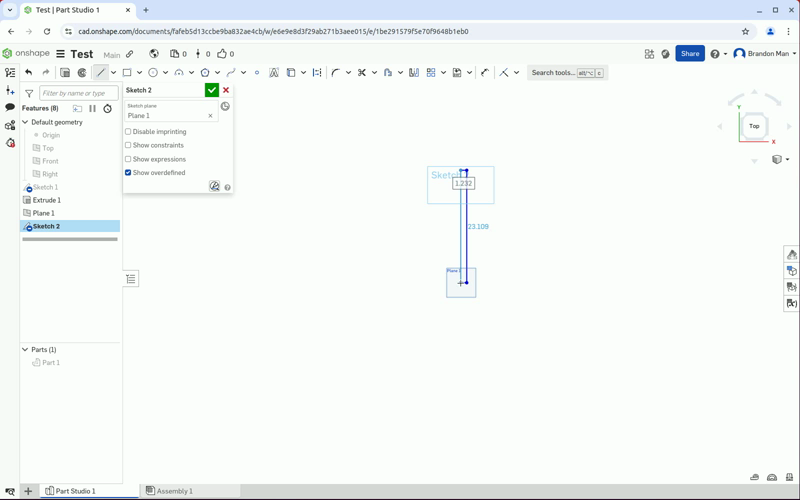
key_up(shift)
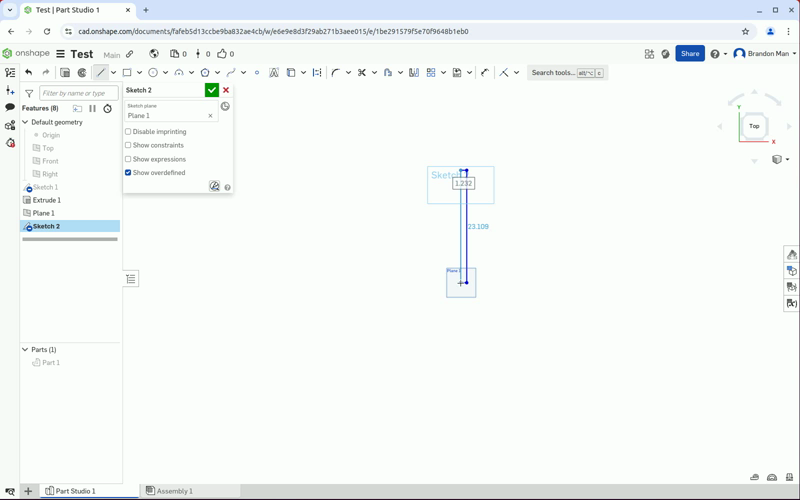
click(460, 282)
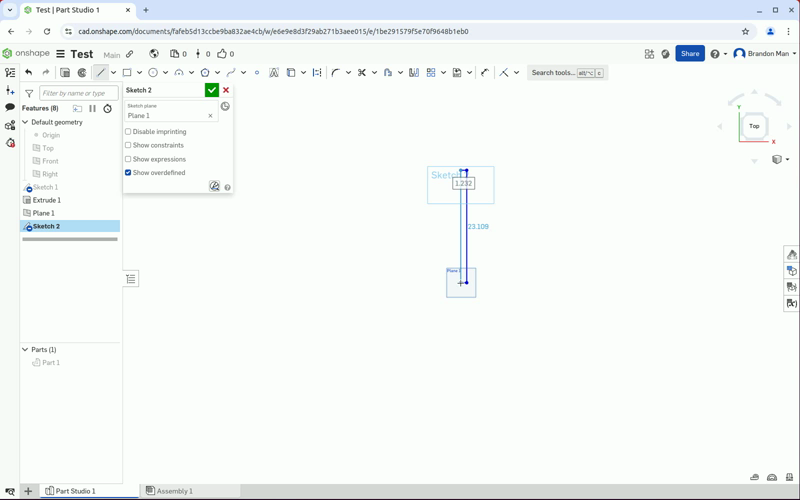
key(esc)
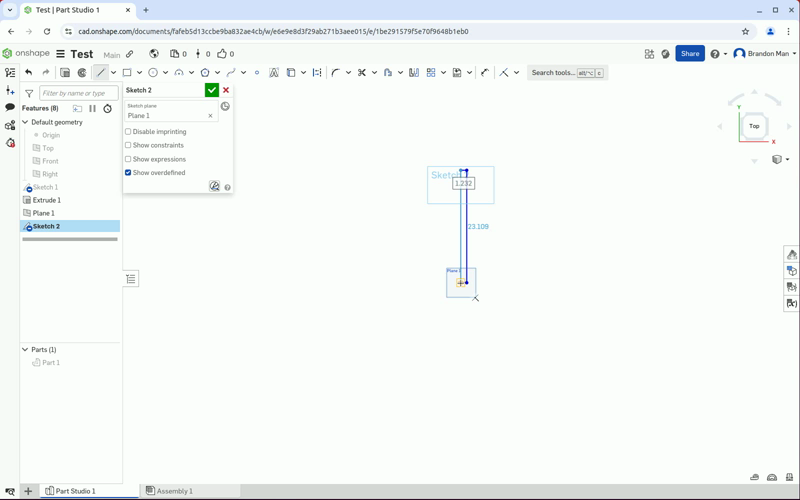
mouse_move(464, 257)
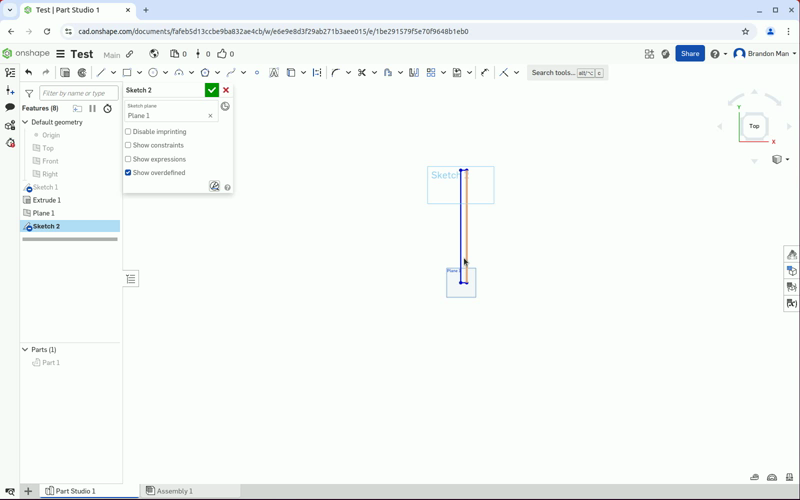
scroll(6)
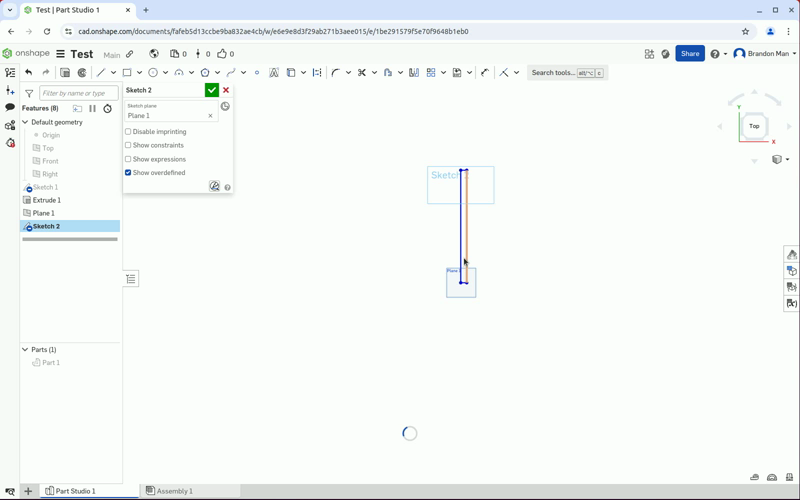
scroll(6)
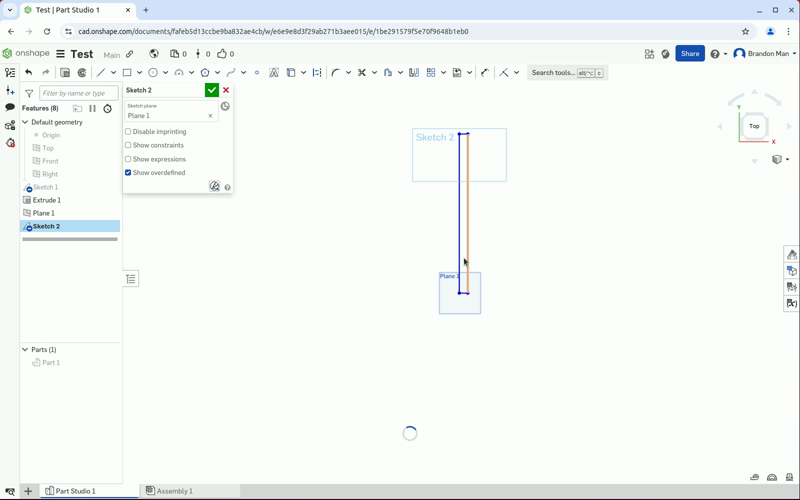
scroll(6)
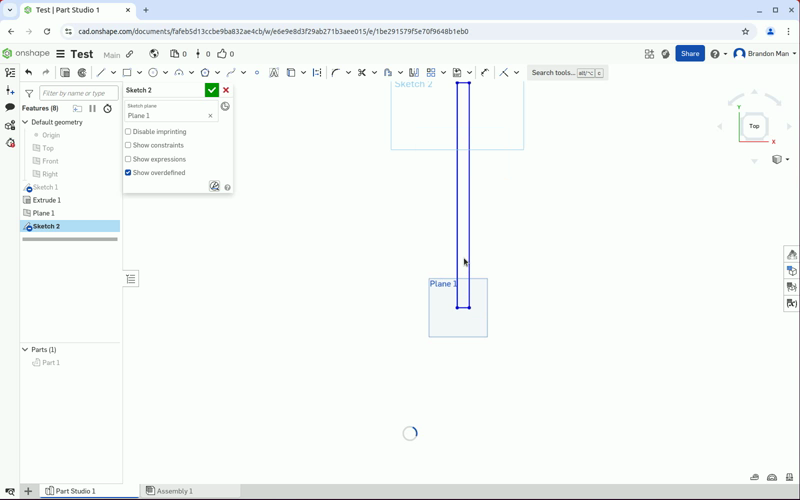
scroll(6)
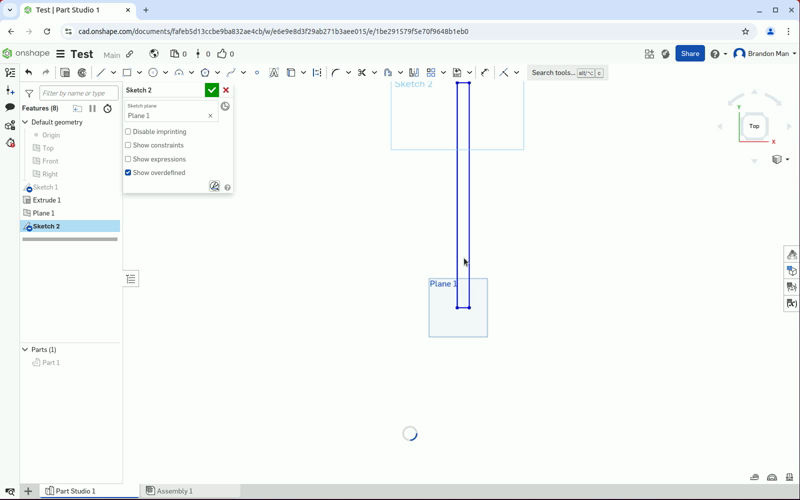
scroll(6)
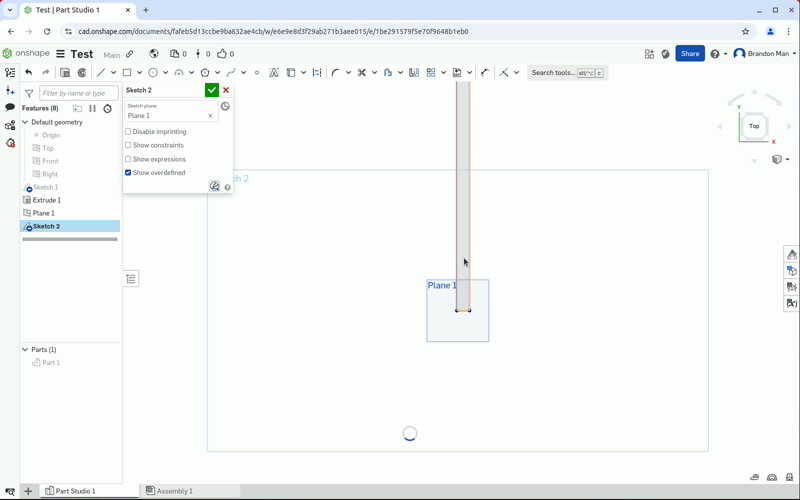
scroll(6)
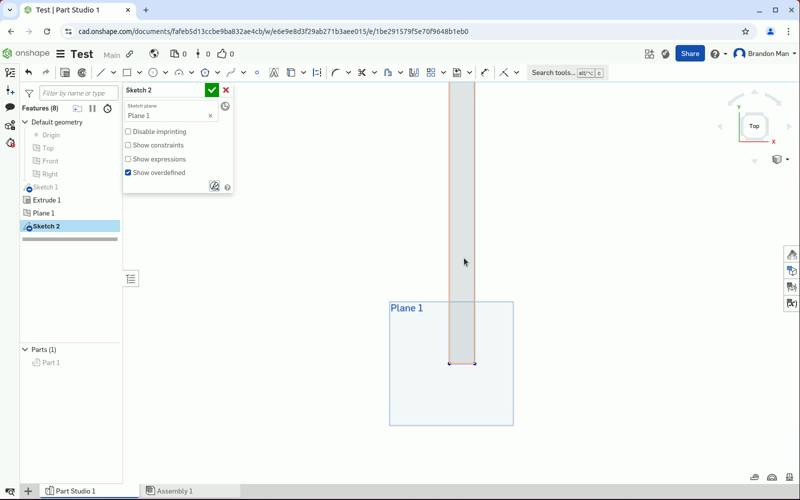
scroll(6)
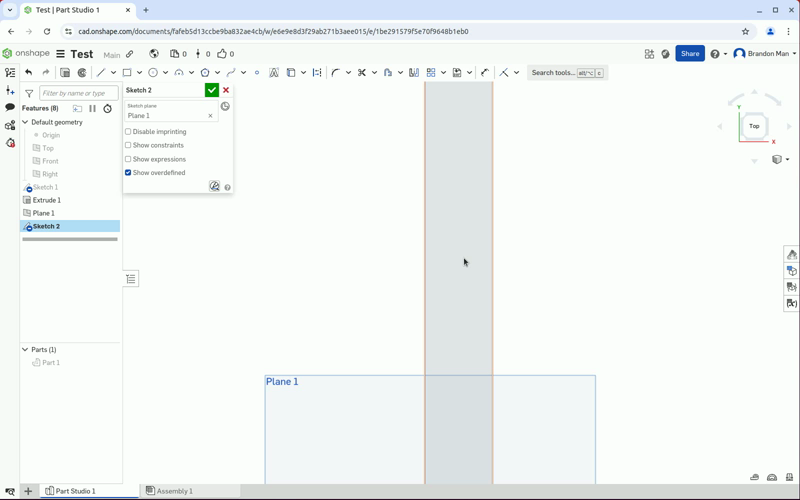
click(464, 257)
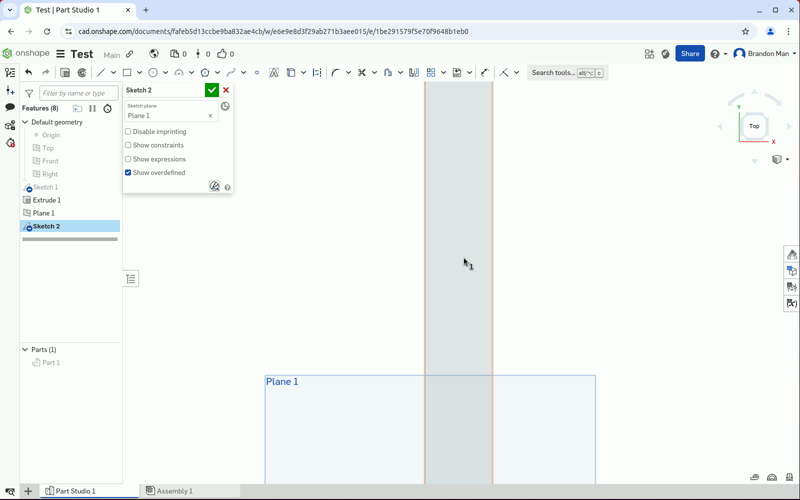
scroll(-6)
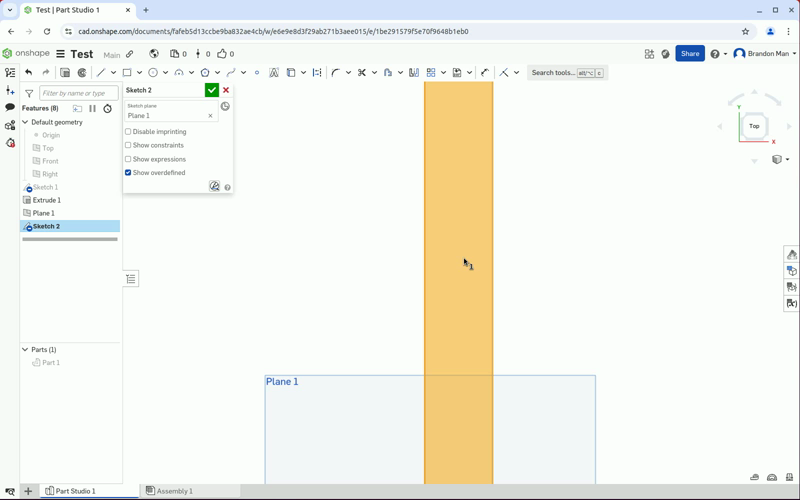
scroll(-6)
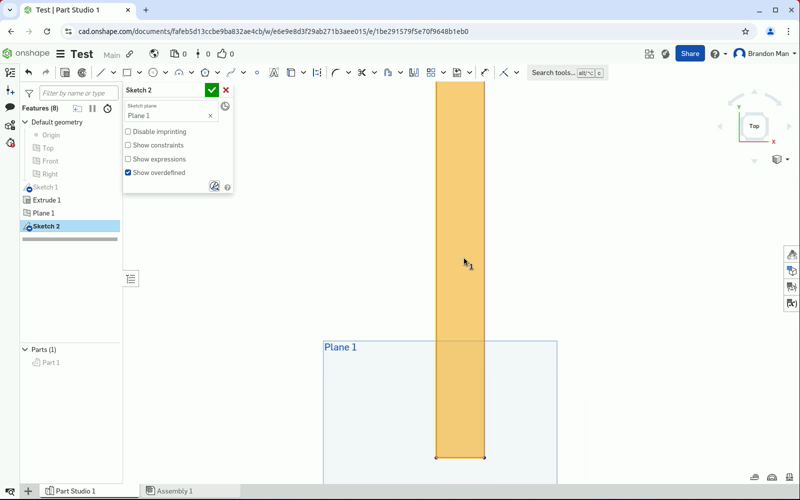
scroll(-6)
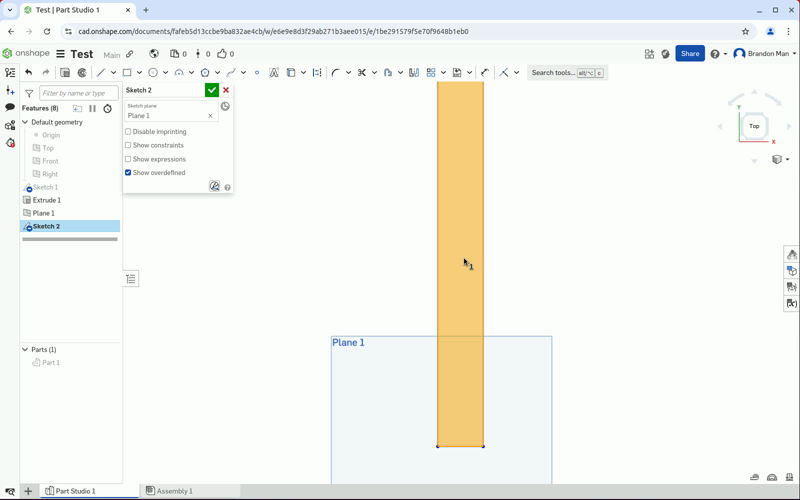
scroll(-6)
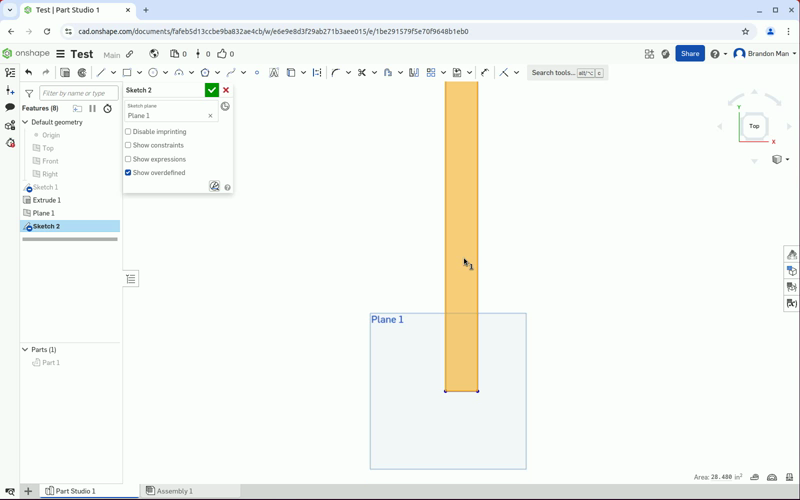
scroll(-6)
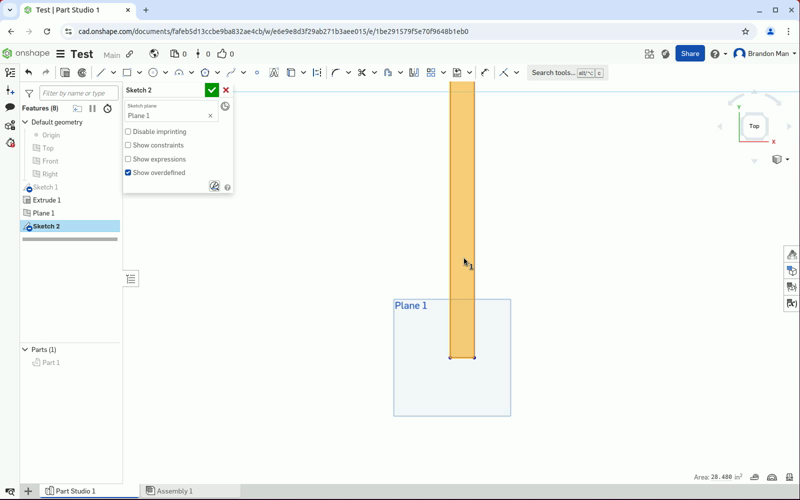
scroll(-6)
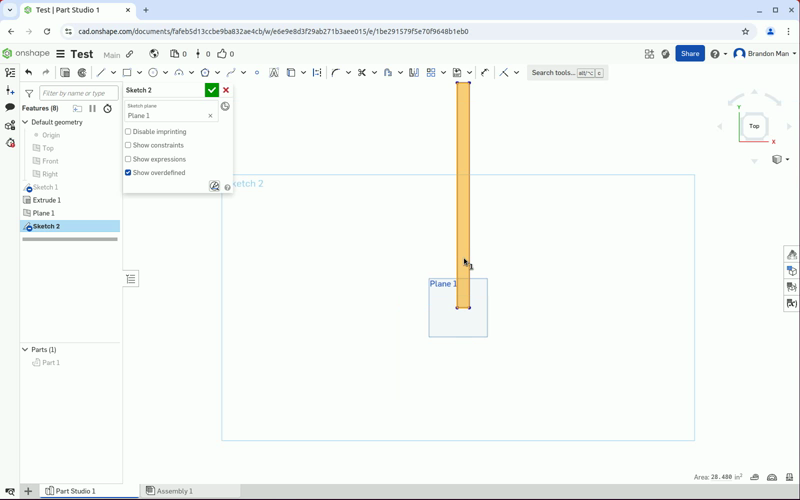
scroll(-6)
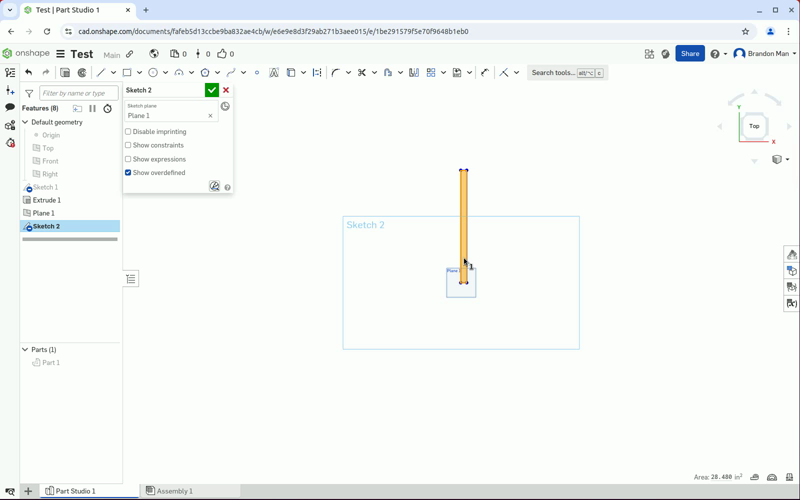
mouse_move(73, 352)
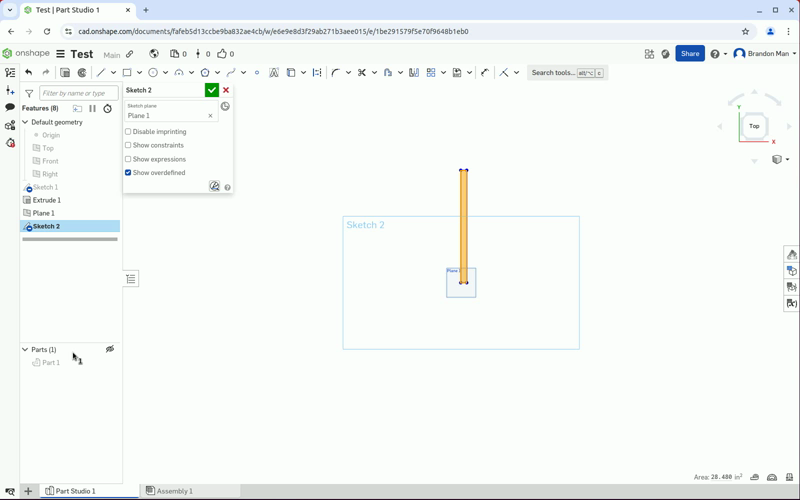
key(shift+y)
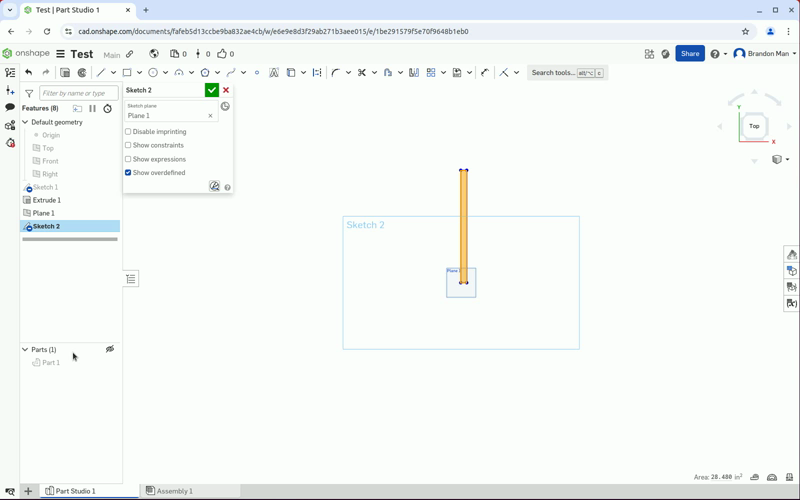
key(shift+e)
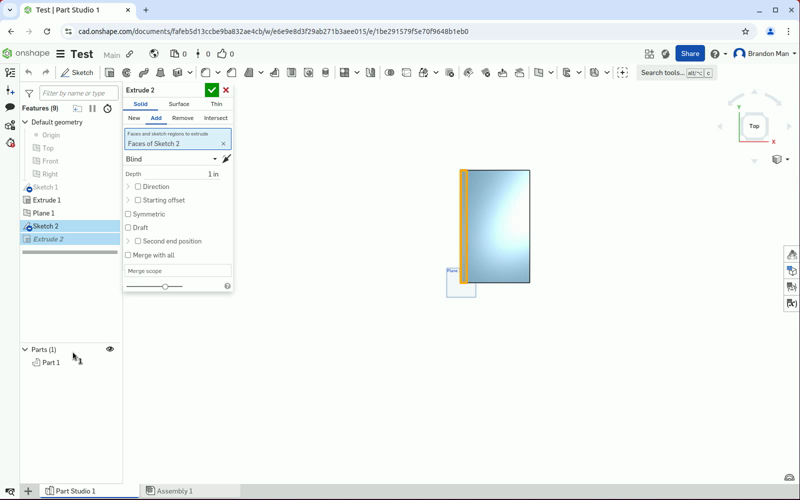
mouse_move(143, 106)
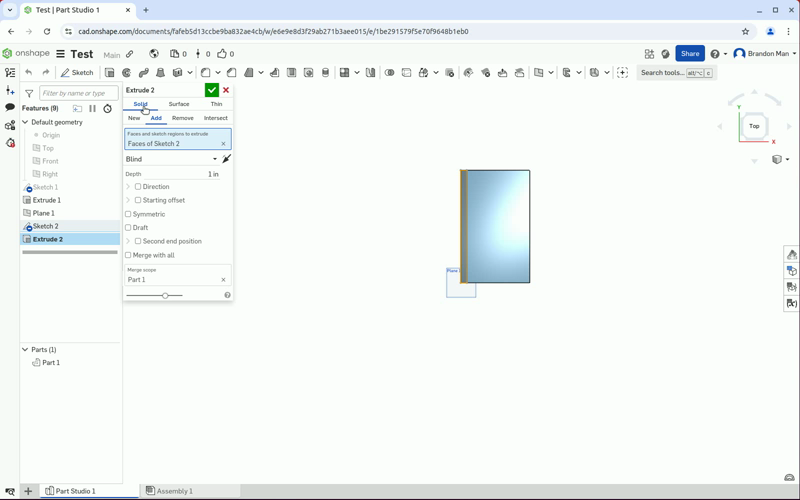
click(143, 106)
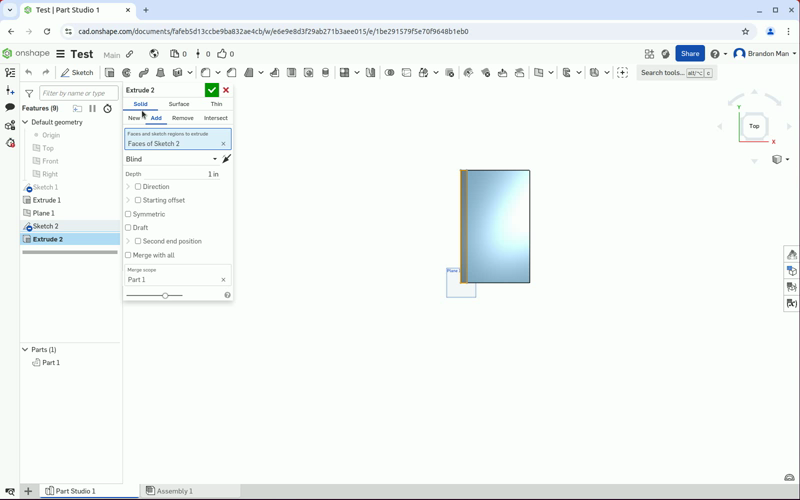
mouse_move(137, 120)
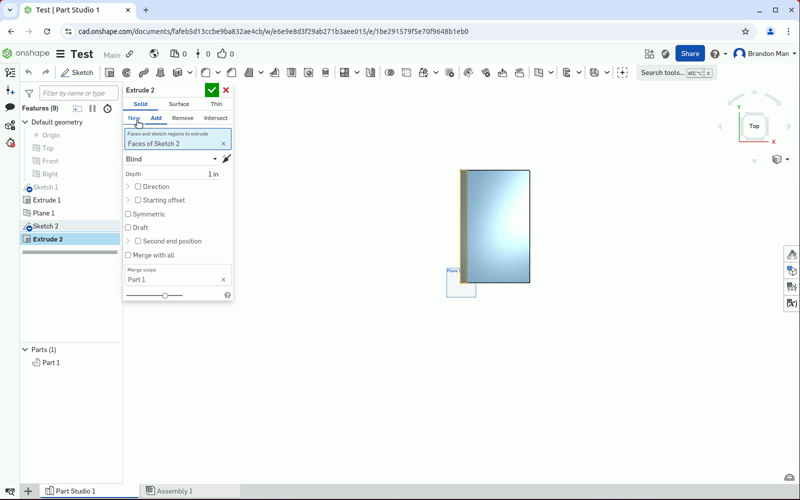
click(137, 120)
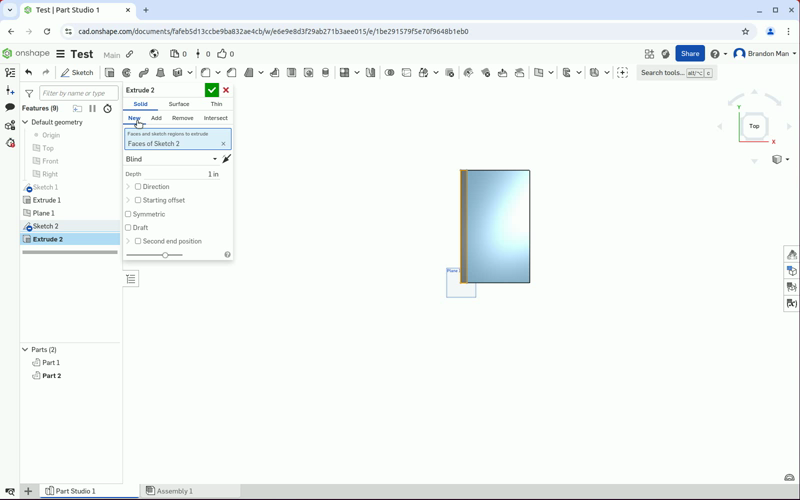
key(tab, 4)
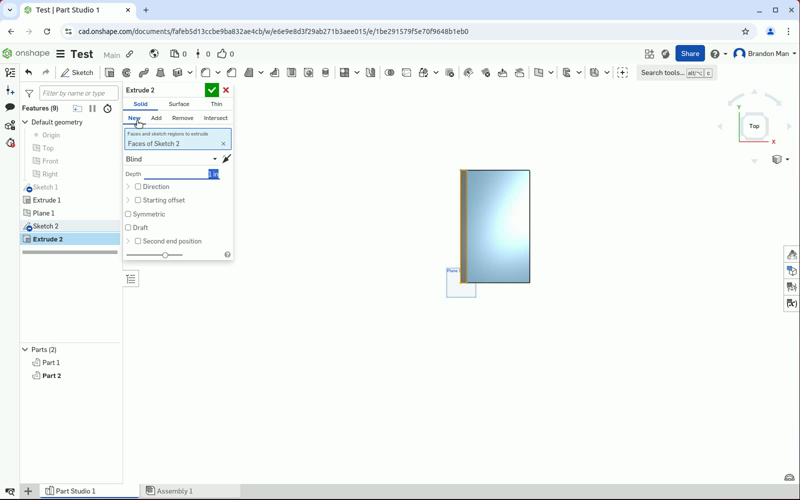
text(0.481)
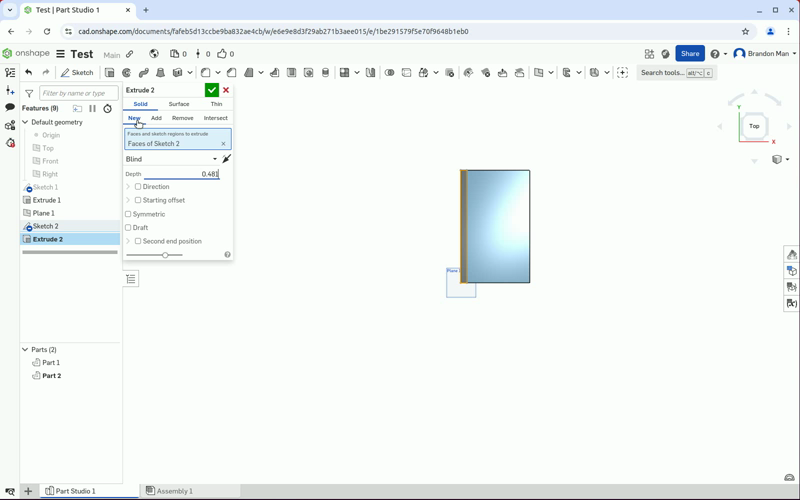
key(enter)
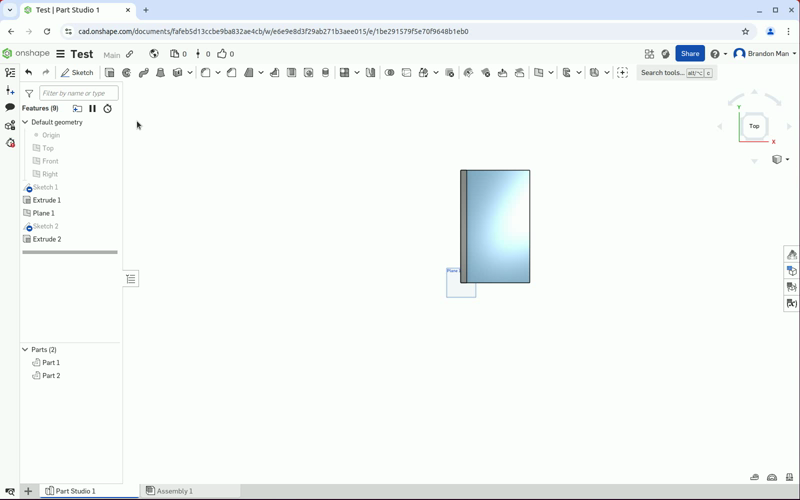
key(shift+h)
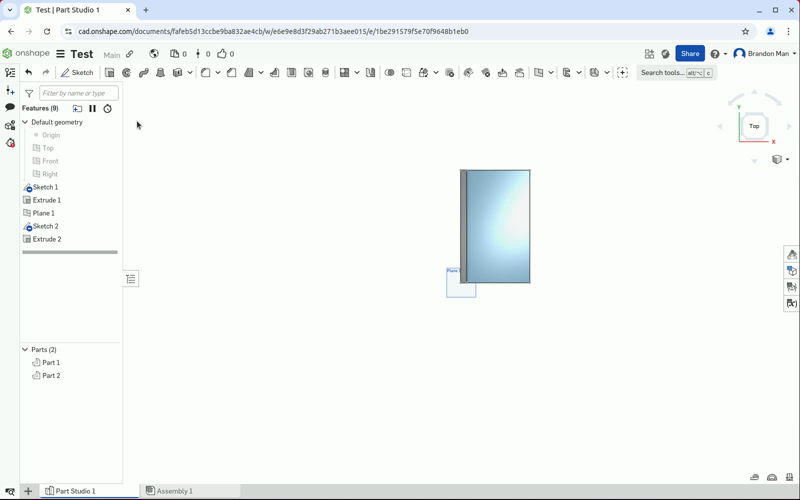
key(shift+h)
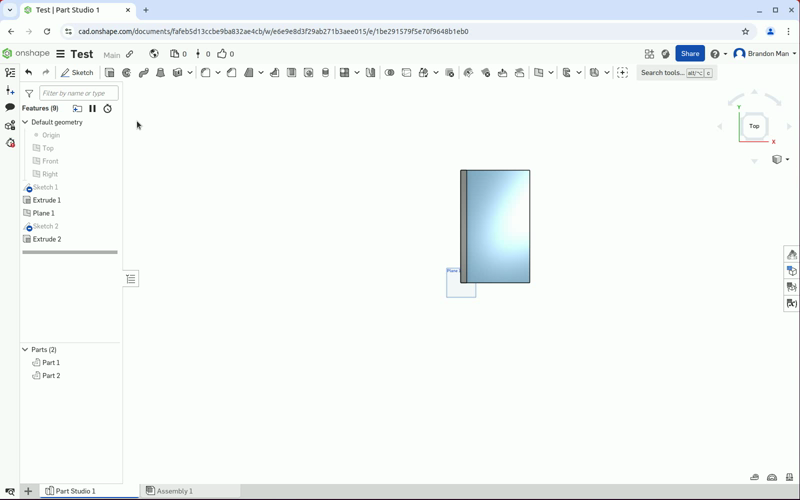
mouse_move(73, 189)
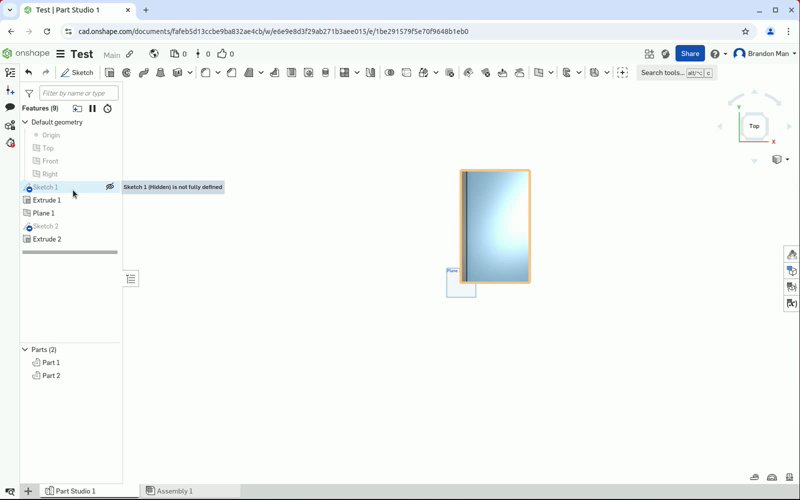
click(73, 189)
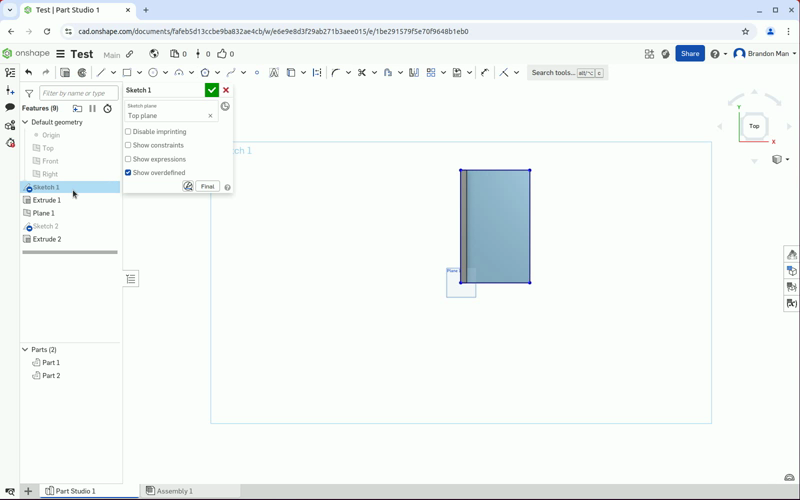
mouse_move(229, 92)
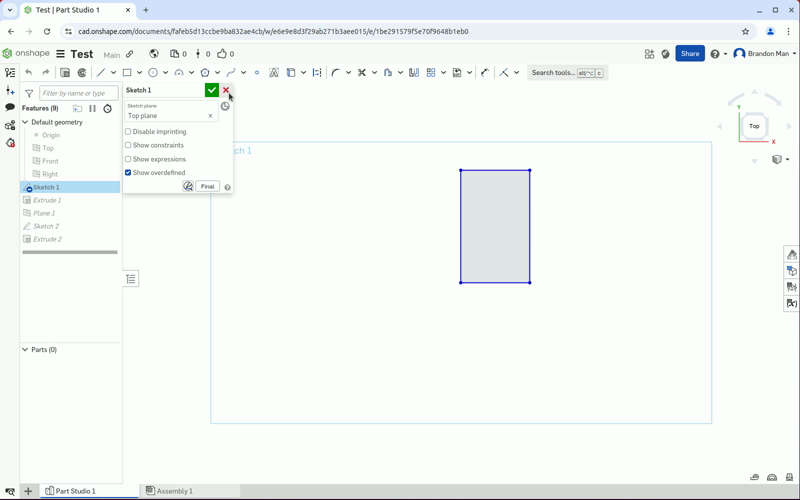
click(229, 92)
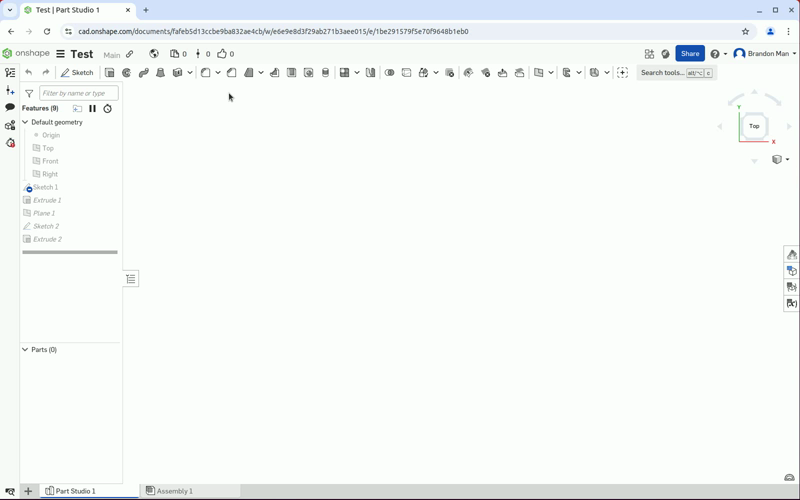
key(shift+s)
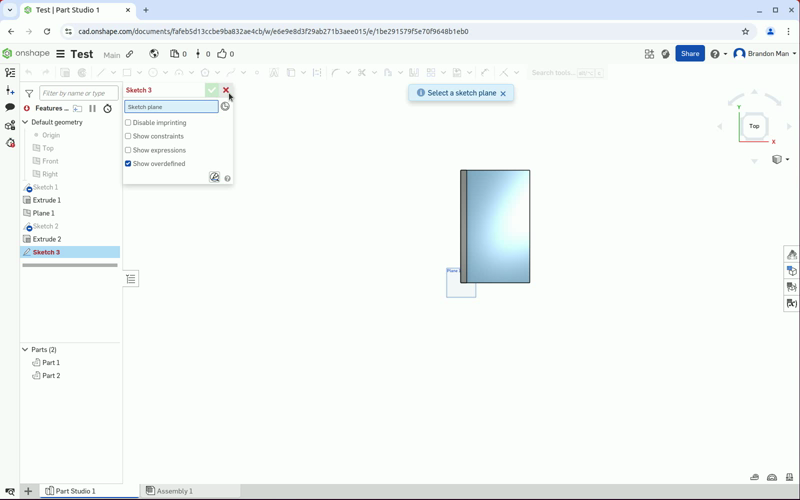
mouse_move(73, 215)
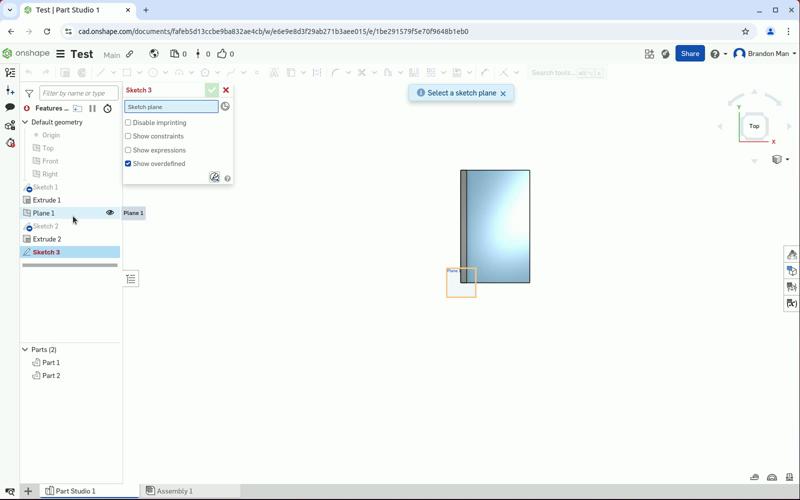
click(73, 215)
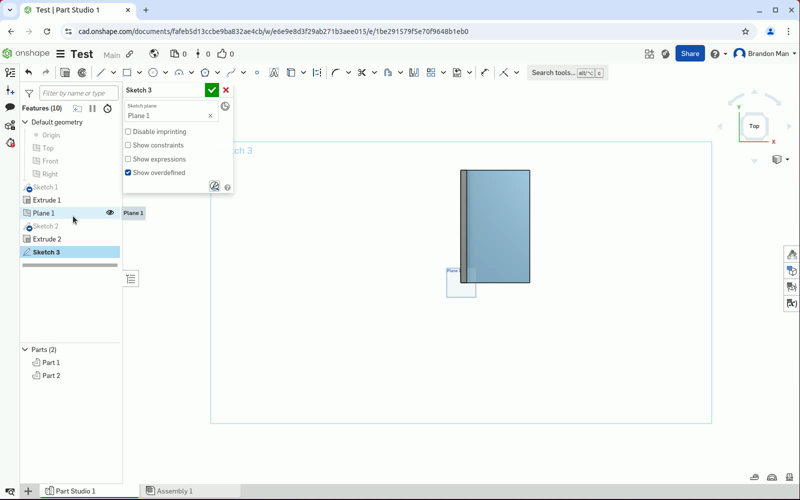
mouse_move(73, 352)
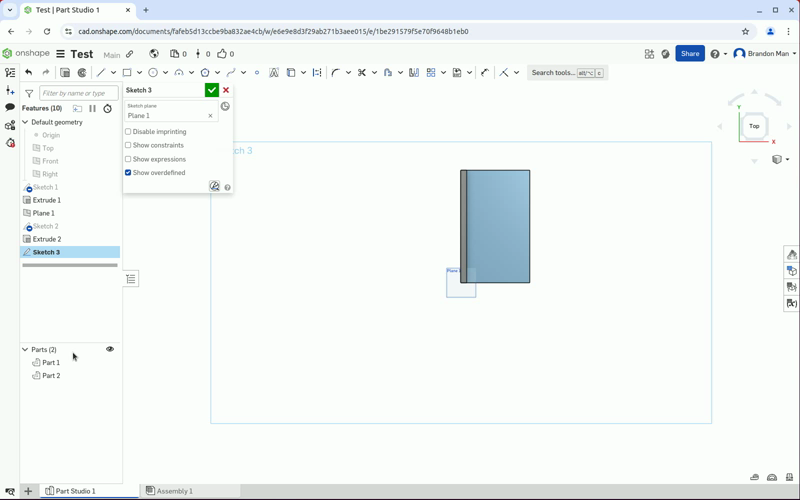
key(y)
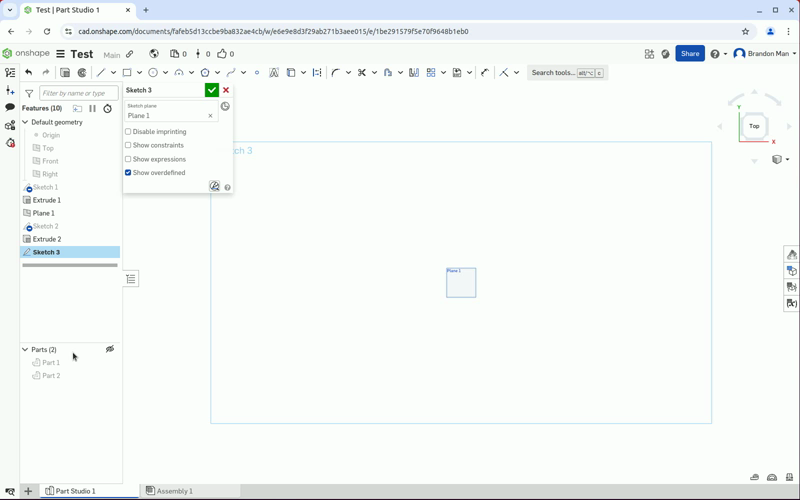
key(l)
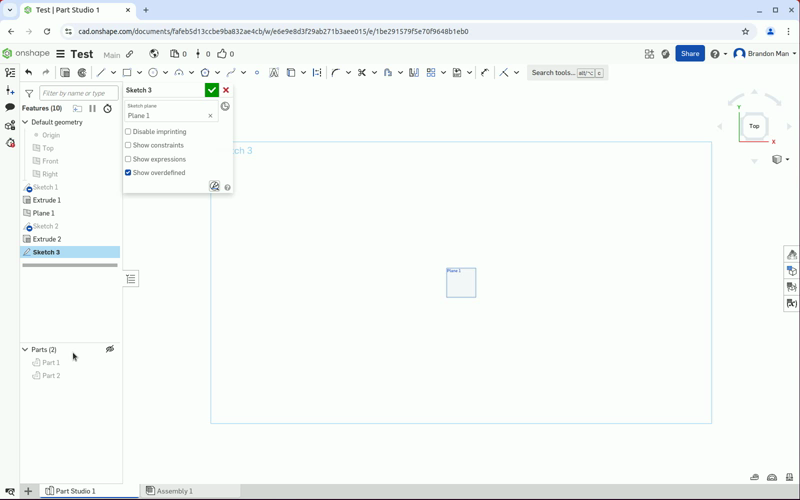
key_down(shift)
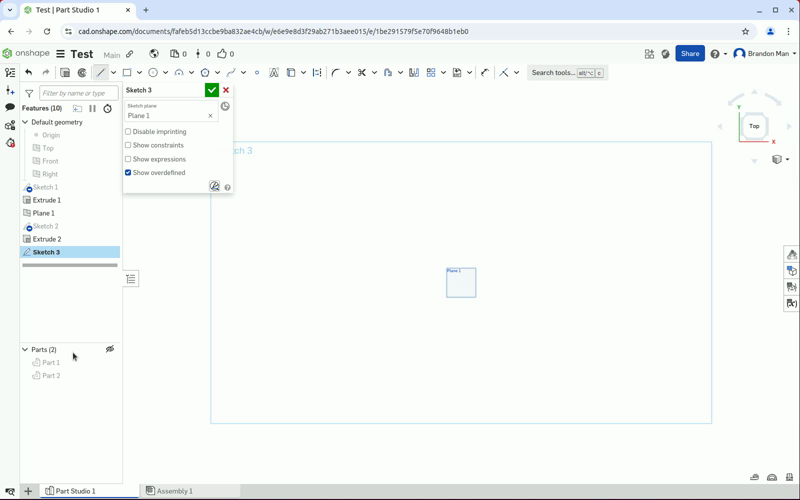
mouse_move(478, 282)
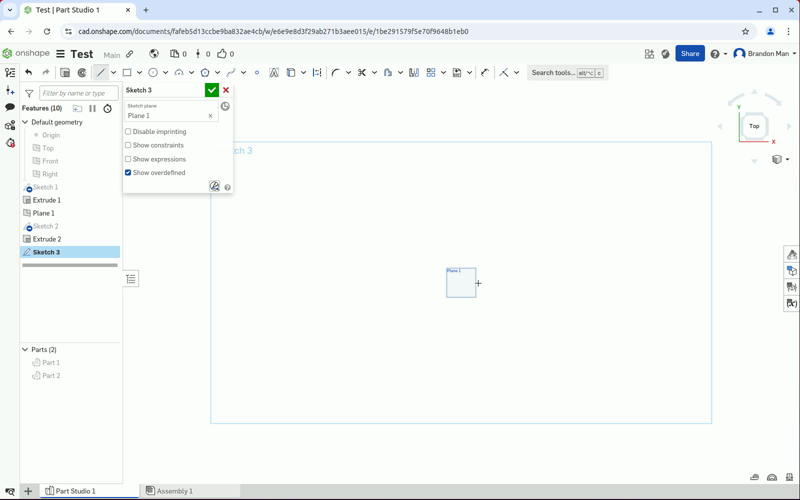
click(478, 282)
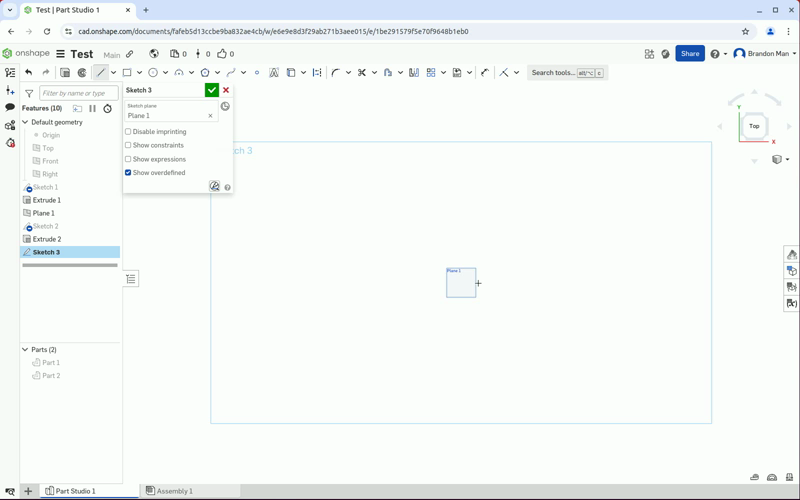
key_up(shift)
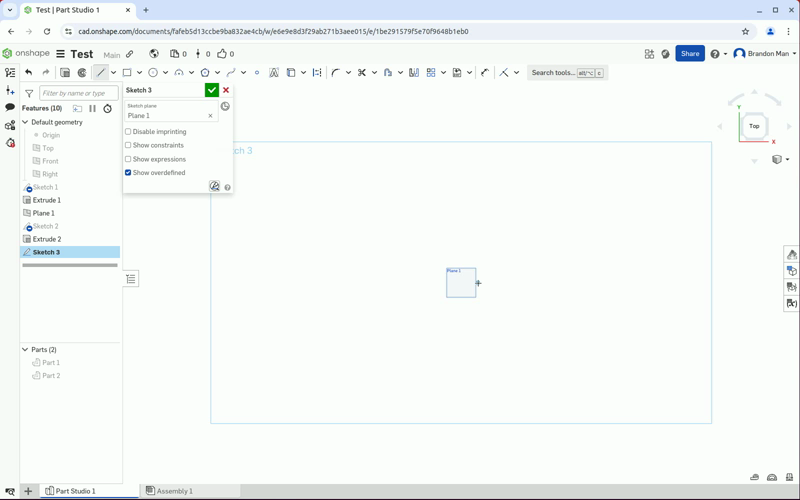
key_down(shift)
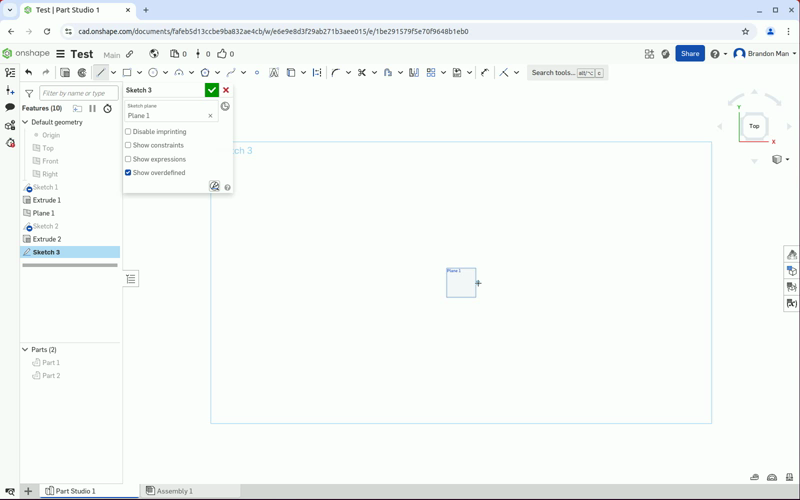
mouse_move(508, 282)
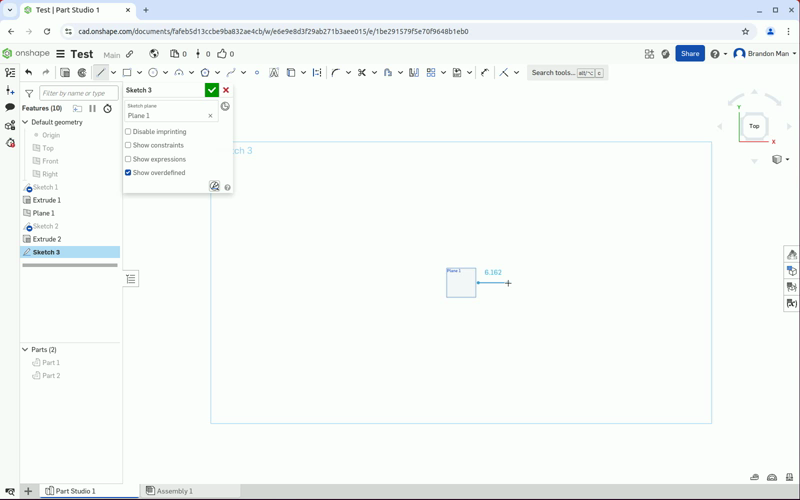
mouse_move(529, 282)
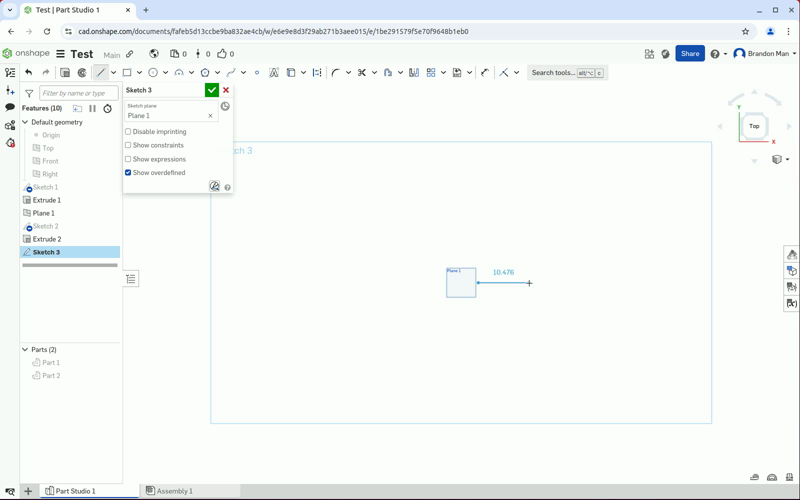
click(529, 282)
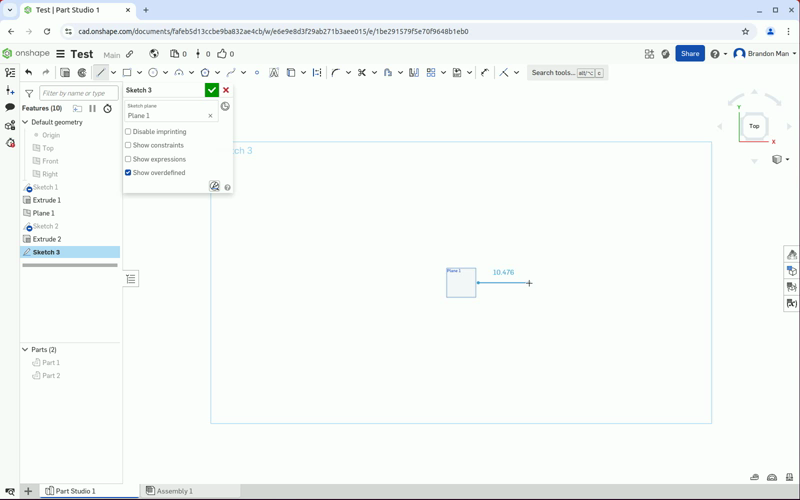
key_up(shift)
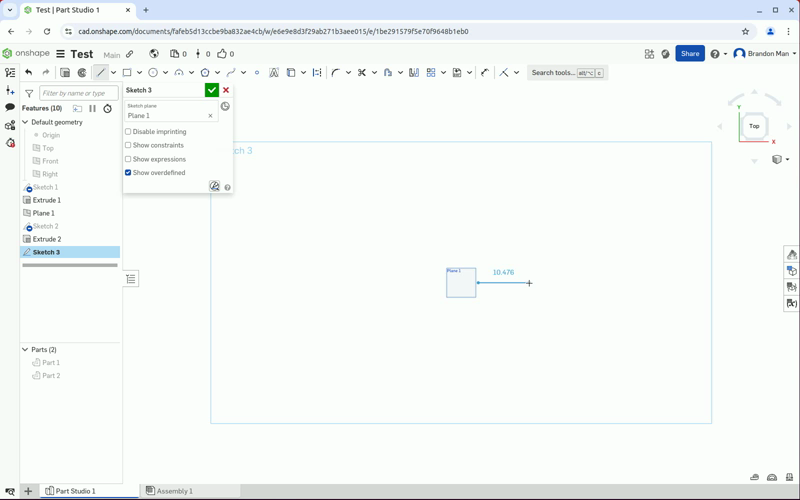
key_down(shift)
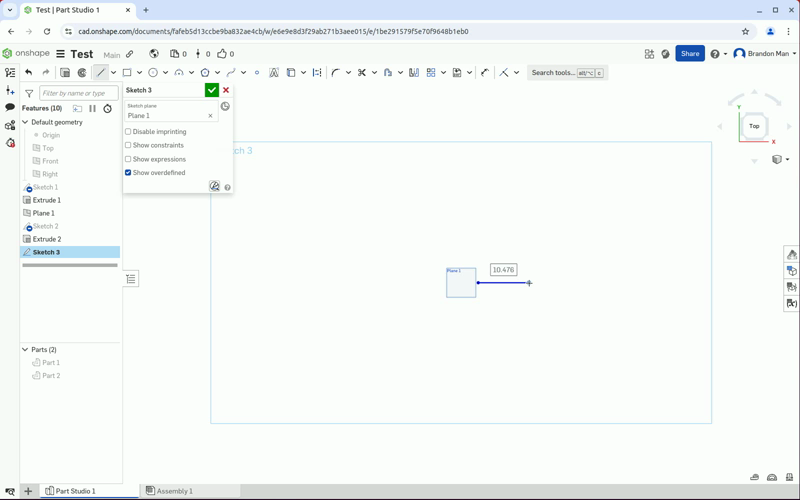
mouse_move(529, 170)
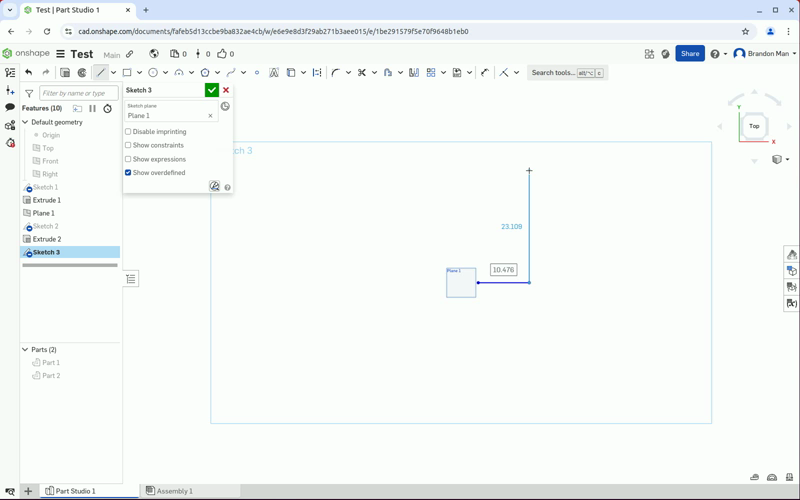
click(529, 170)
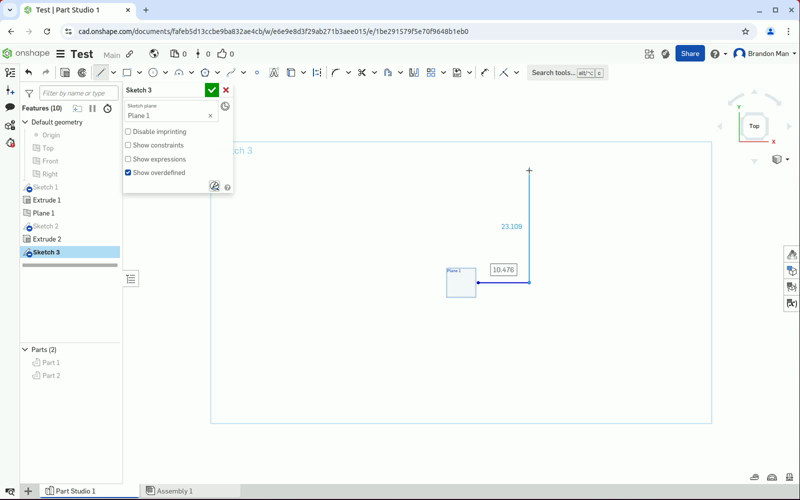
key_up(shift)
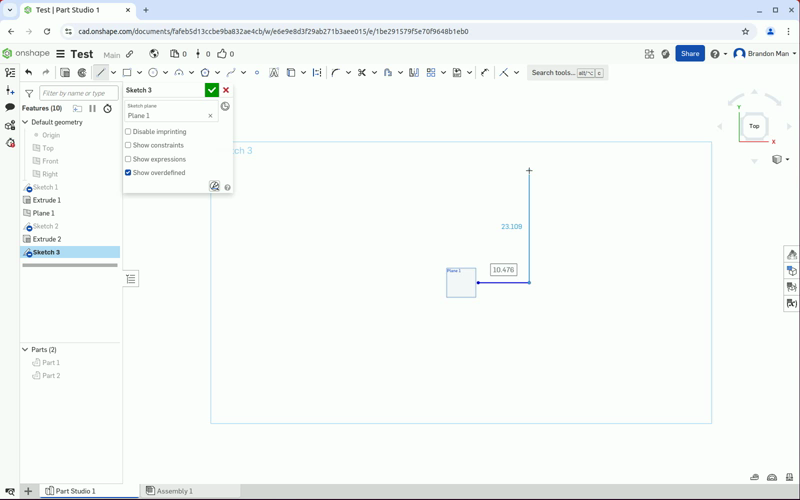
key_down(shift)
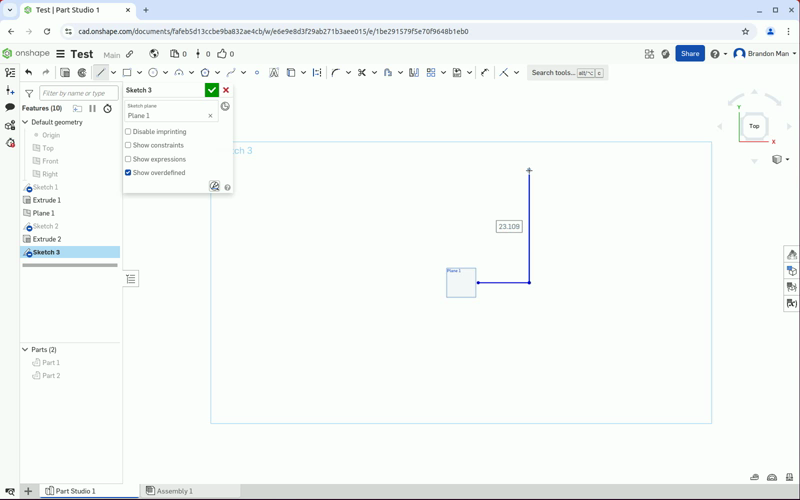
mouse_move(559, 170)
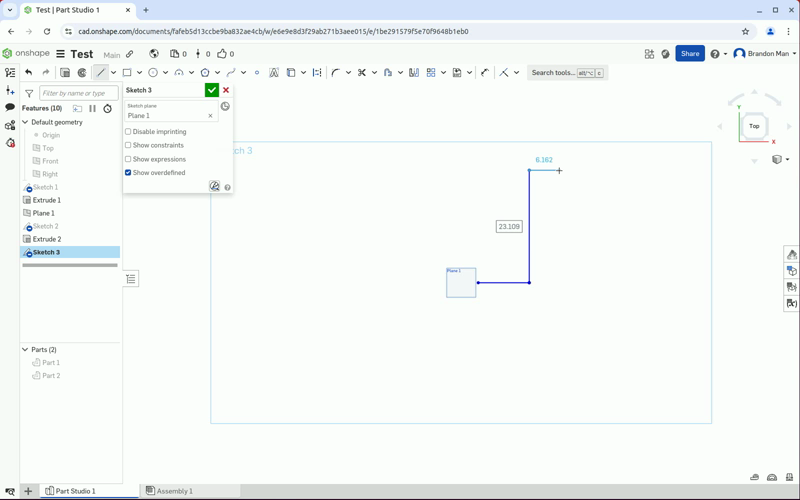
mouse_move(478, 170)
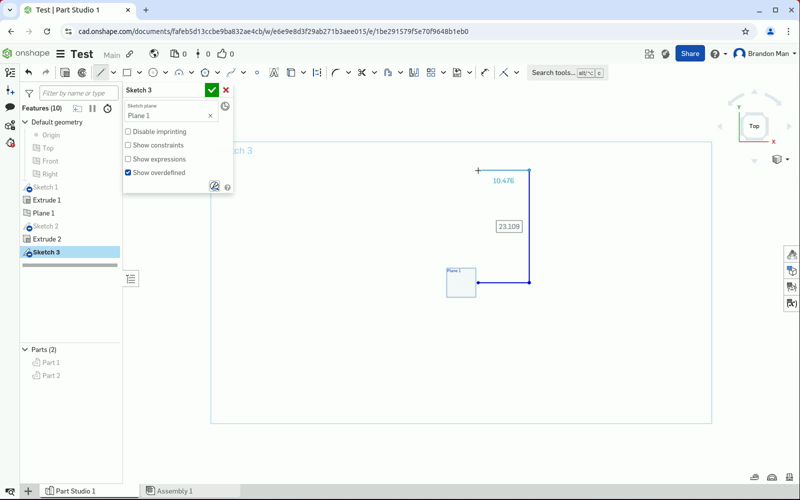
click(478, 170)
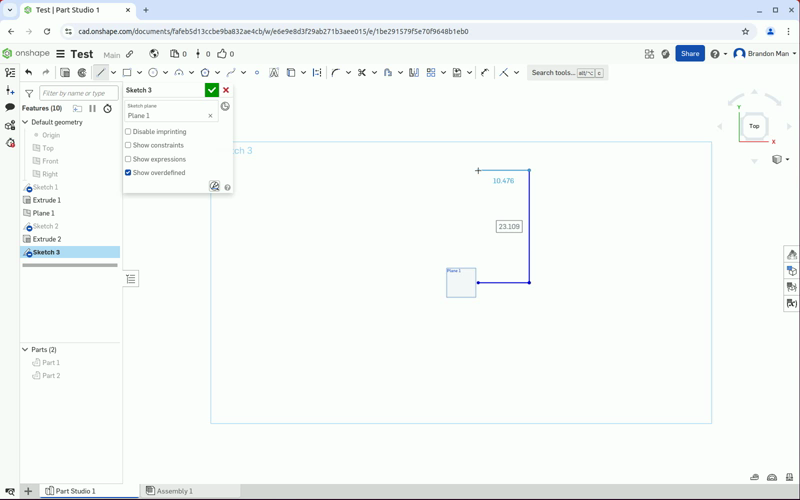
key_up(shift)
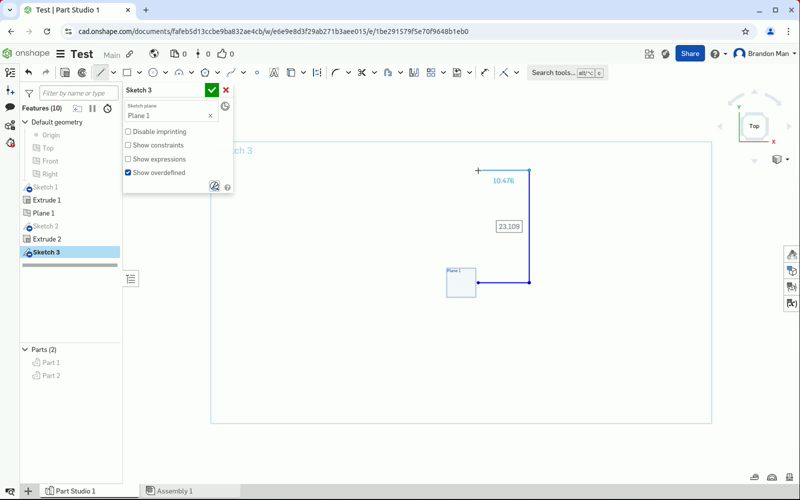
key_down(shift)
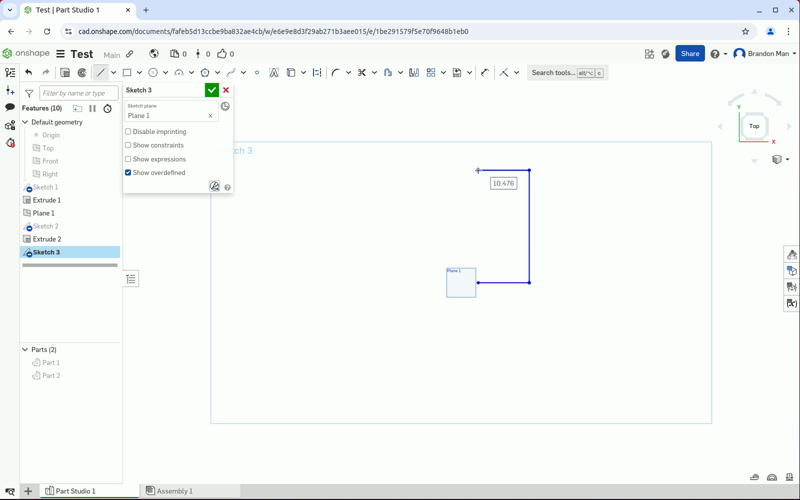
mouse_move(478, 282)
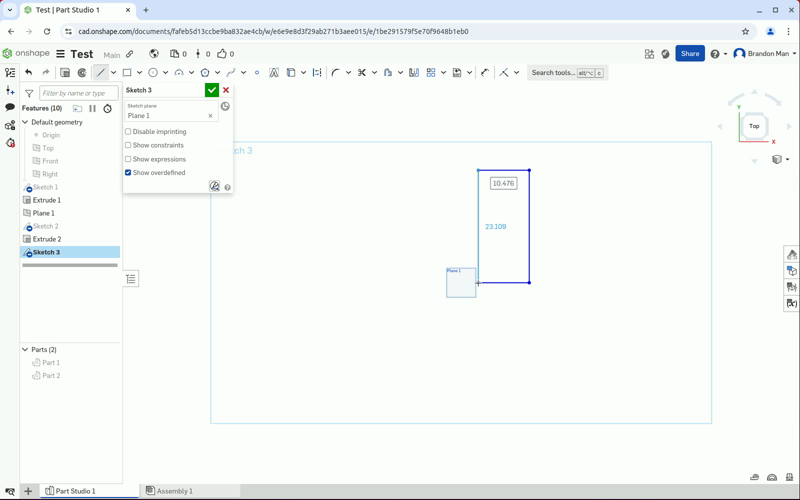
key_up(shift)
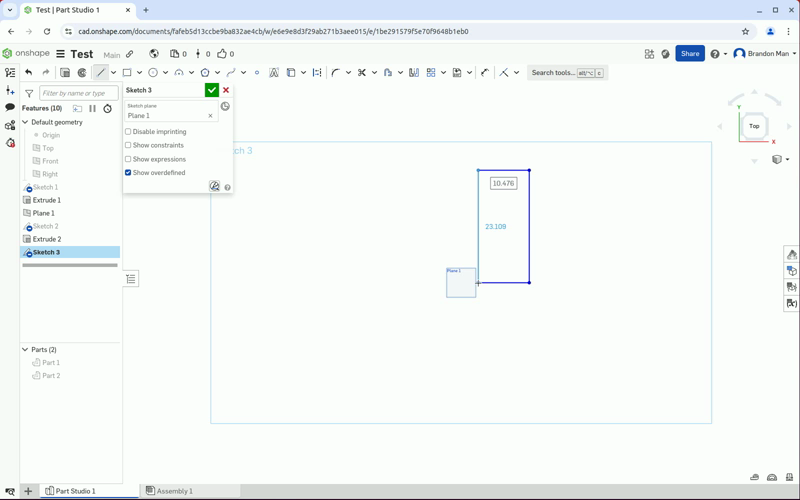
click(478, 282)
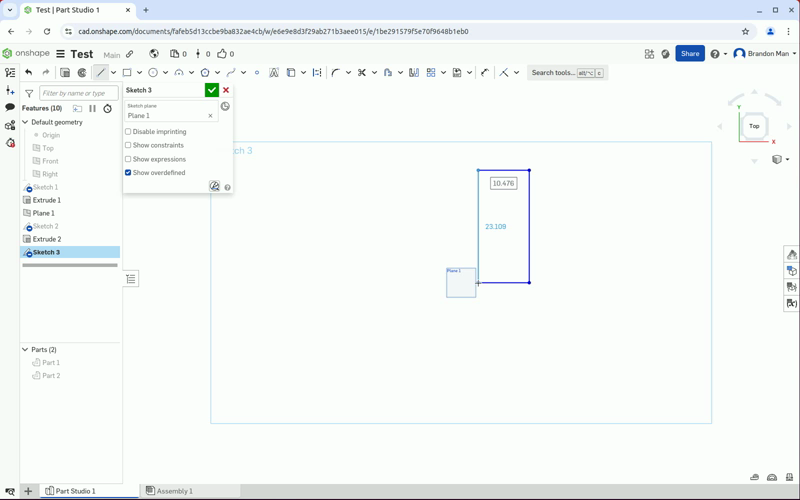
key(esc)
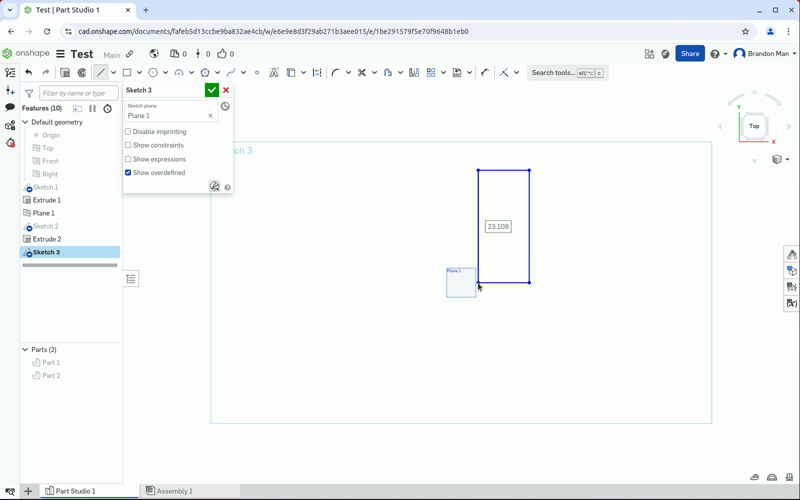
mouse_move(507, 217)
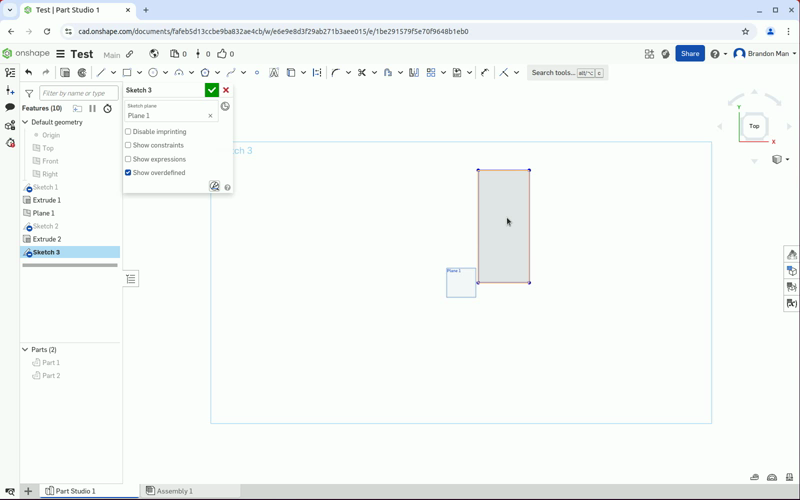
click(507, 217)
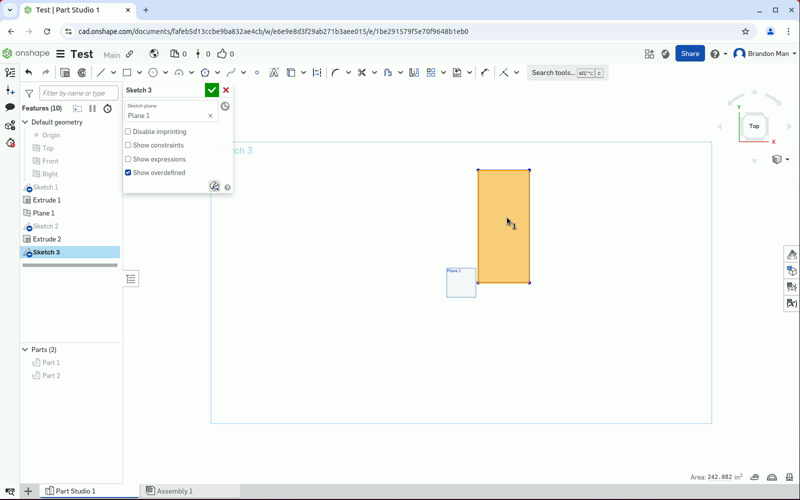
mouse_move(73, 352)
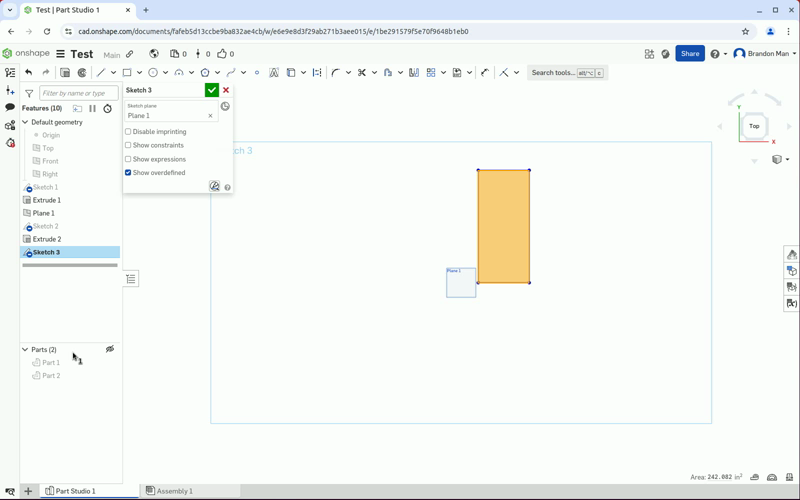
key(shift+y)
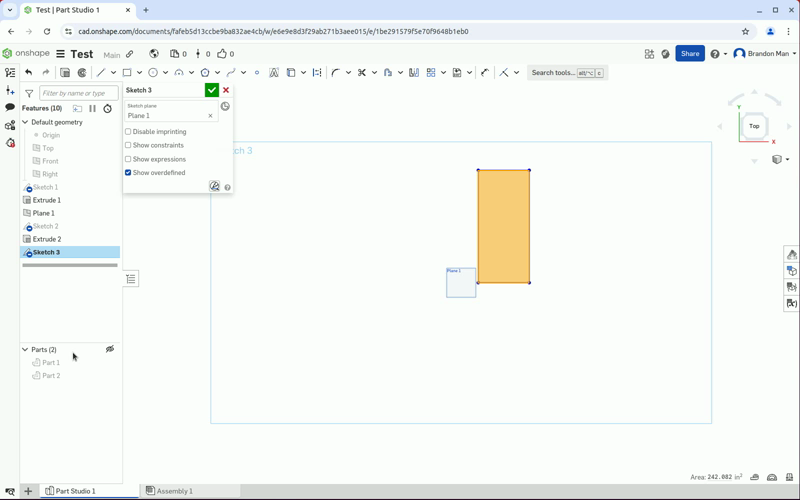
key(shift+e)
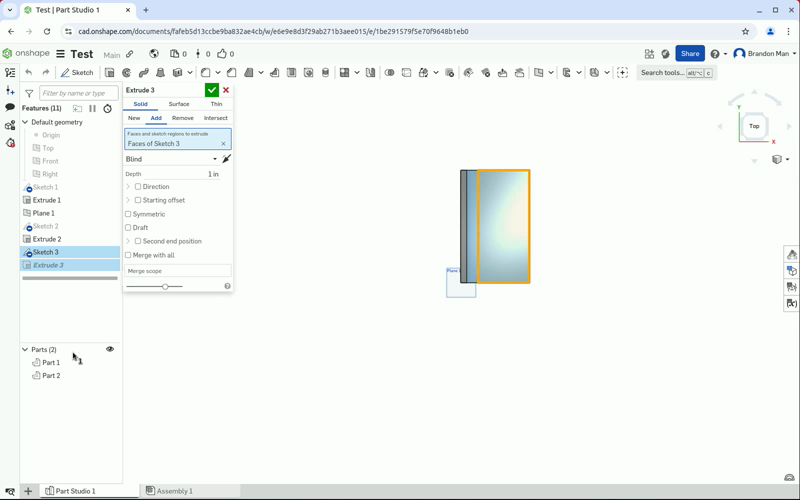
mouse_move(143, 106)
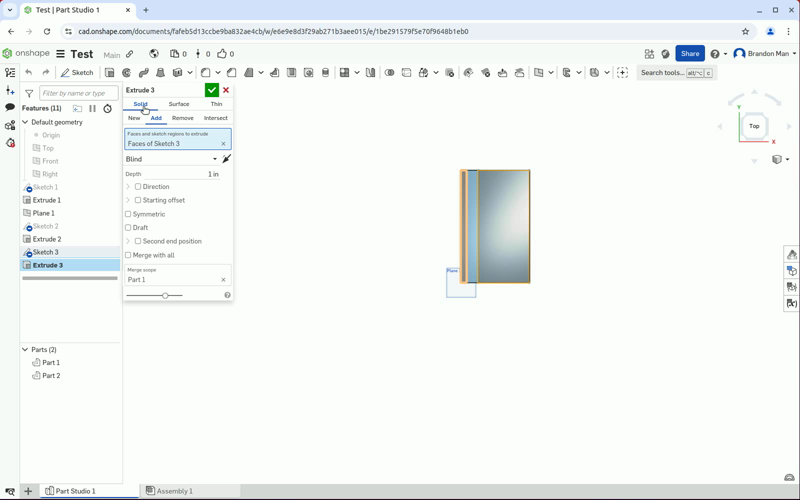
click(143, 106)
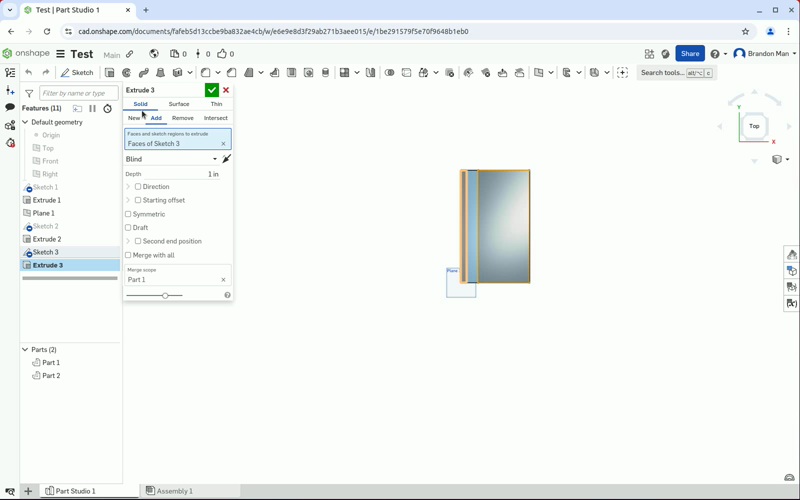
mouse_move(137, 120)
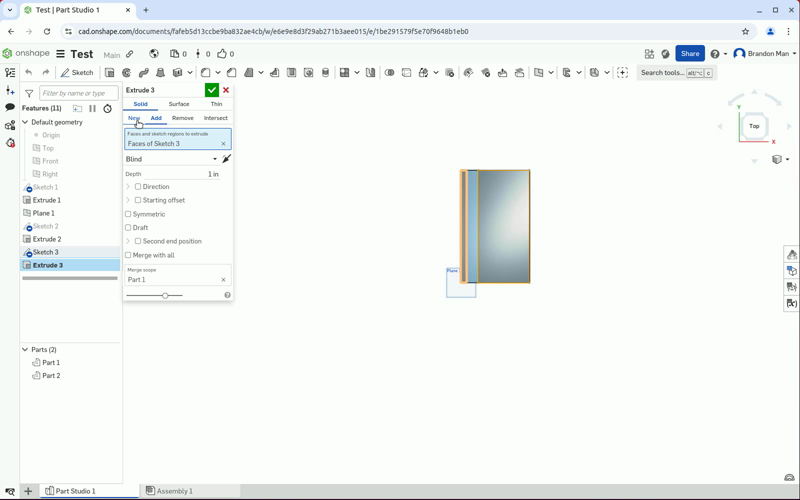
click(137, 120)
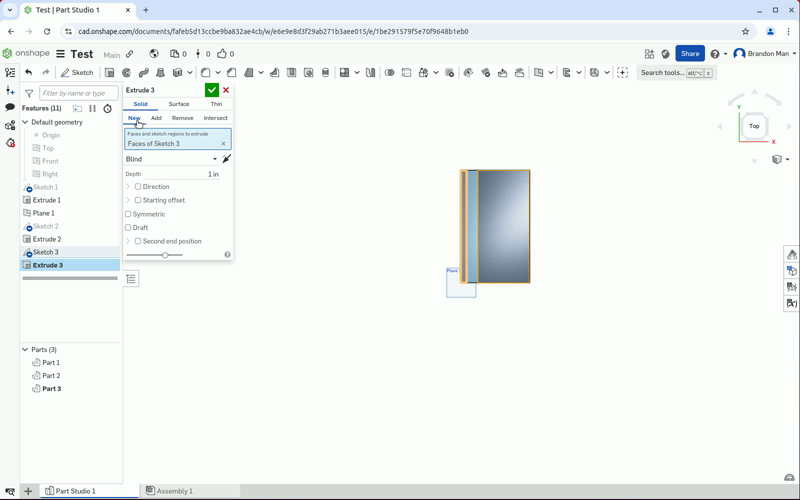
key(tab, 4)
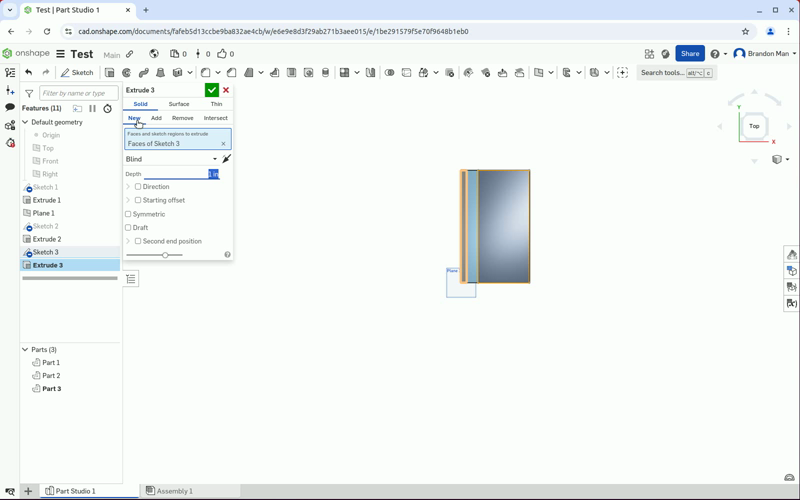
text(0.481)
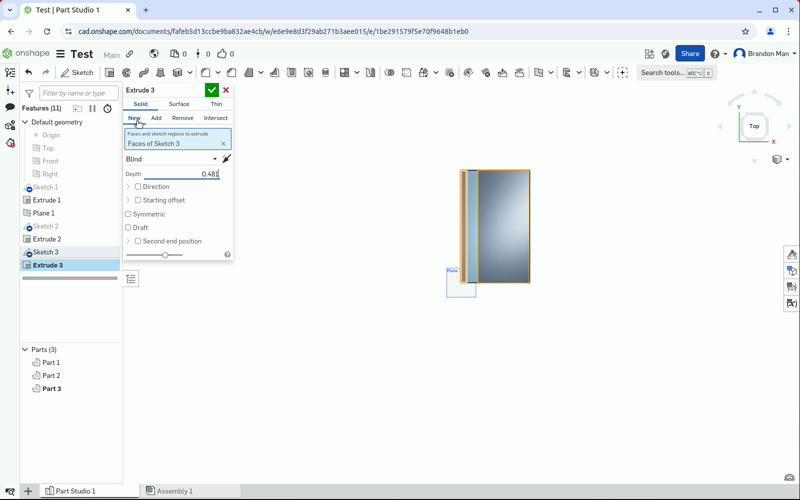
key(enter)
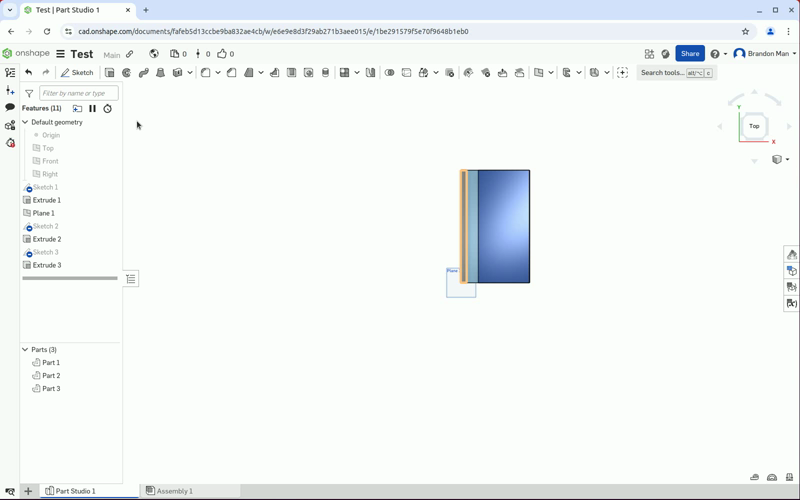
key(shift+h)
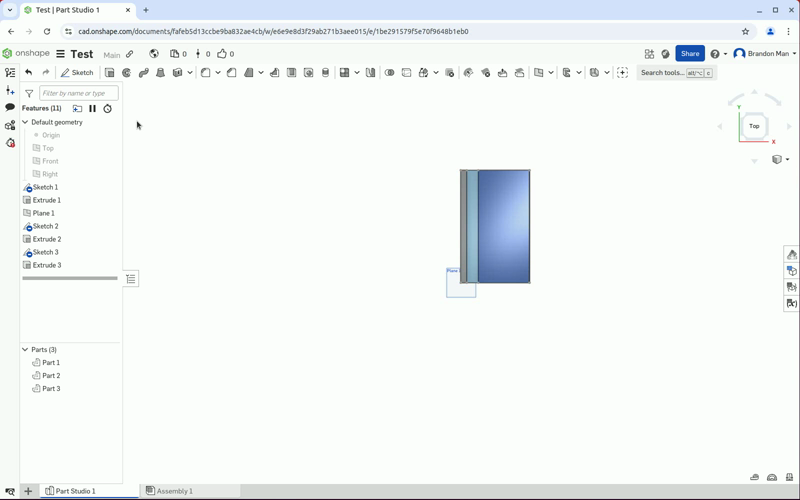
key(shift+h)
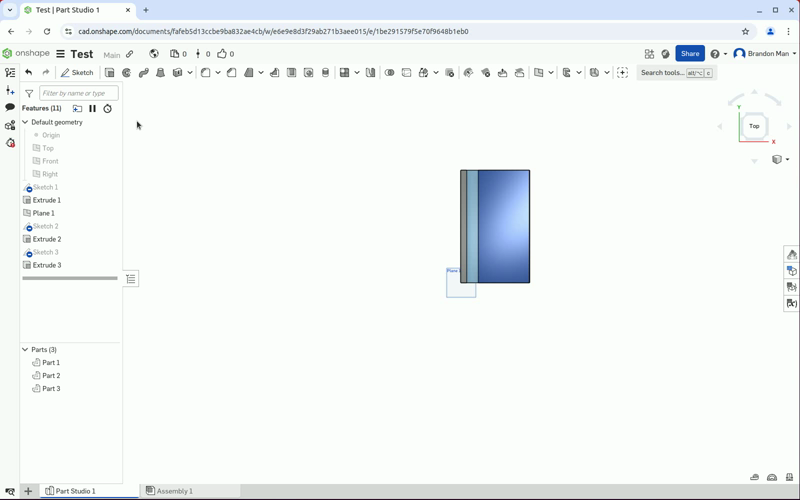
mouse_move(73, 189)
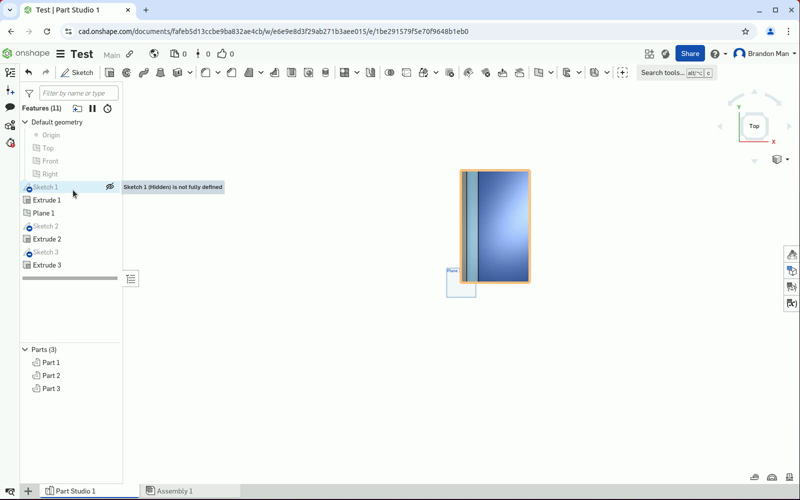
click(73, 189)
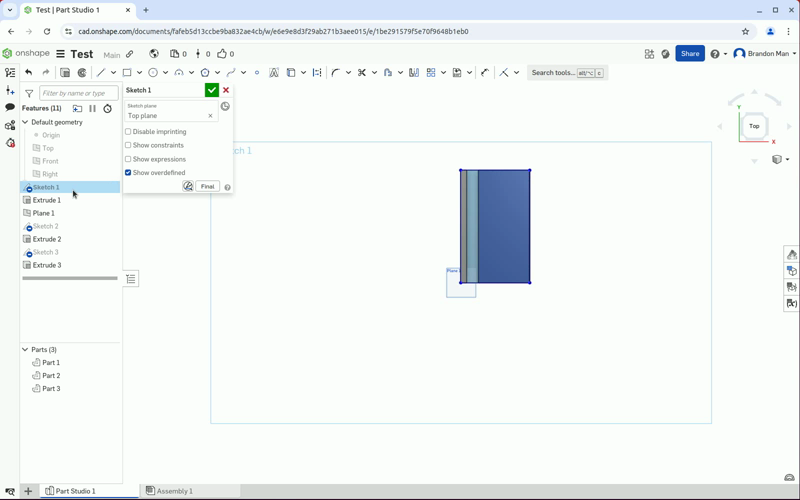
mouse_move(229, 92)
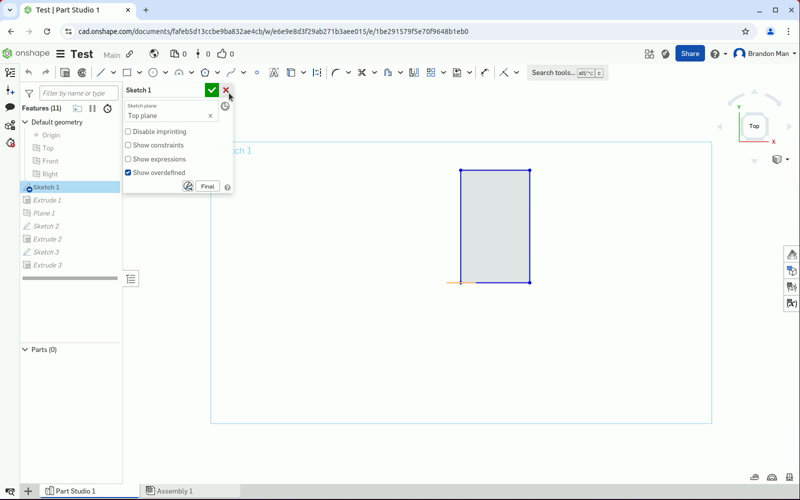
click(229, 92)
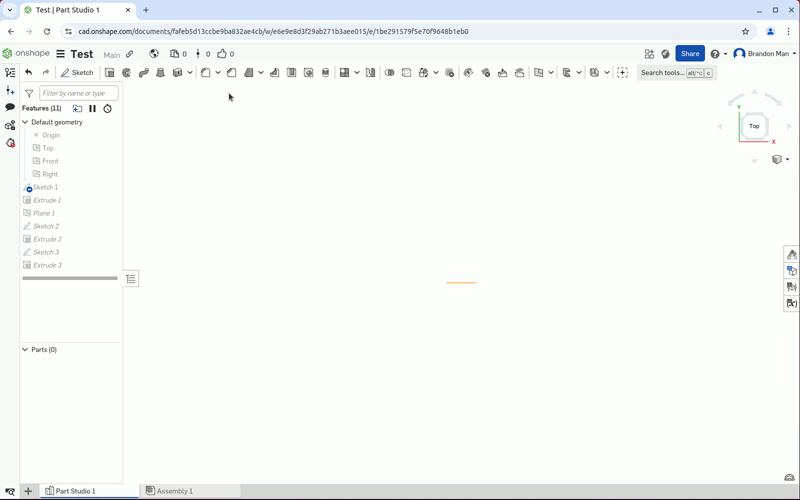
key(shift+s)
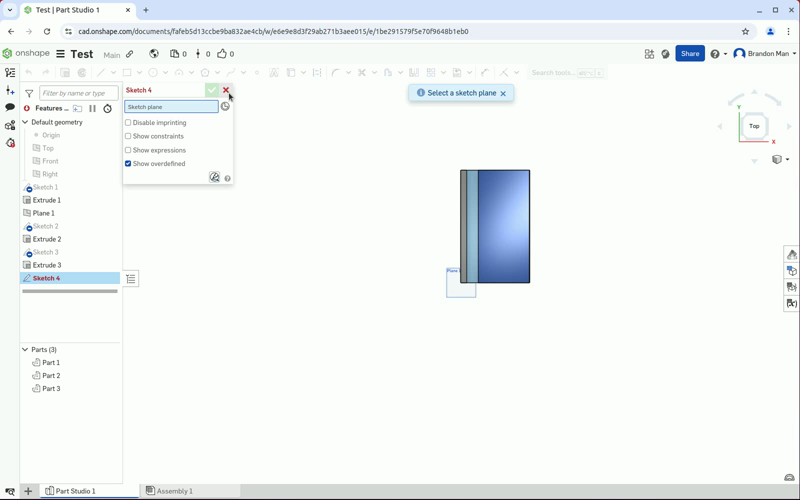
mouse_move(73, 215)
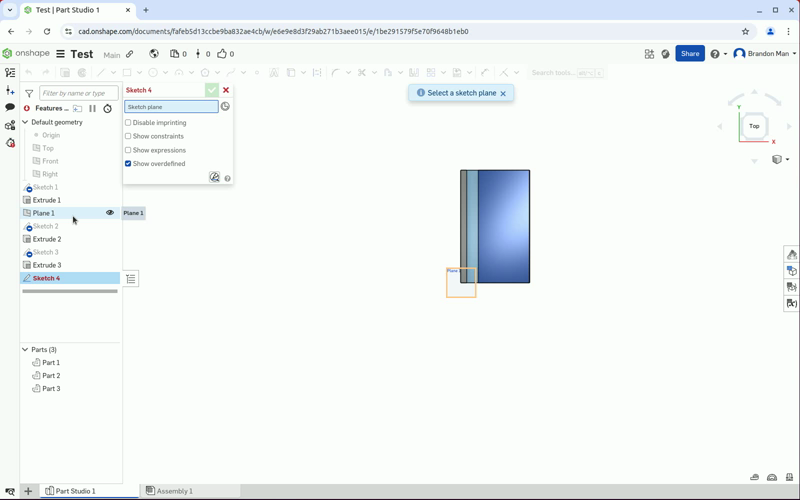
click(73, 215)
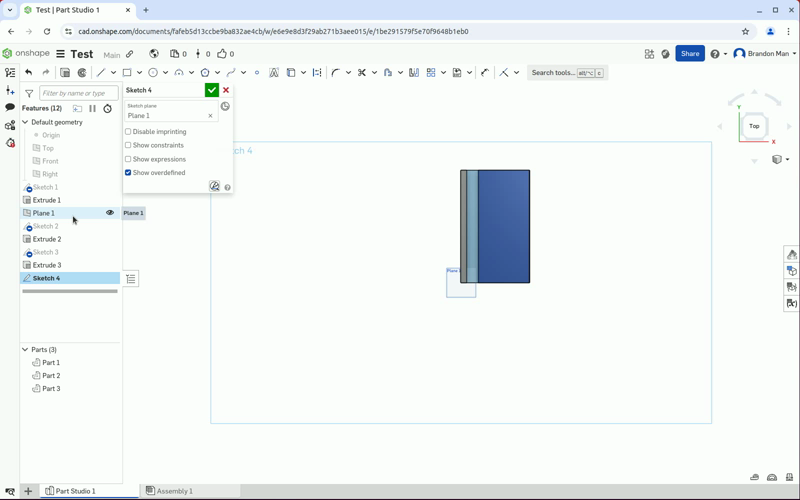
mouse_move(73, 352)
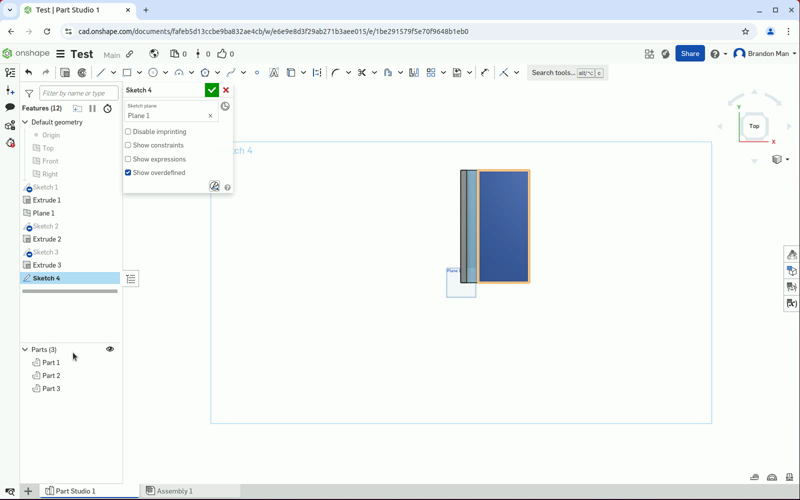
key(y)
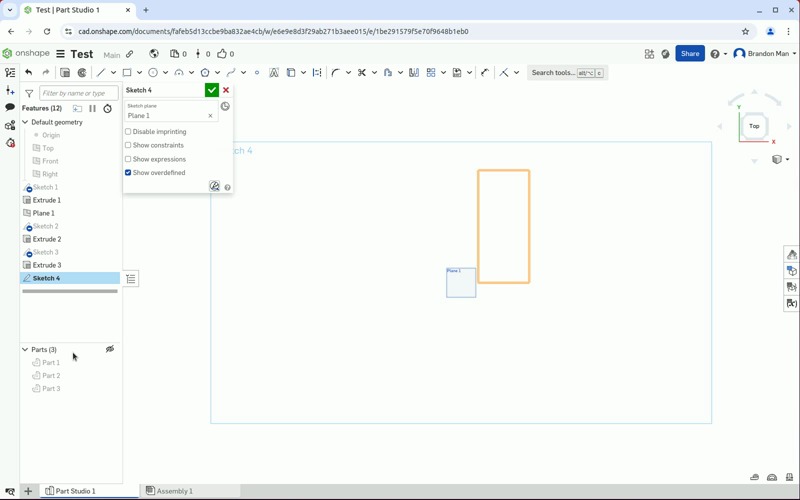
key(l)
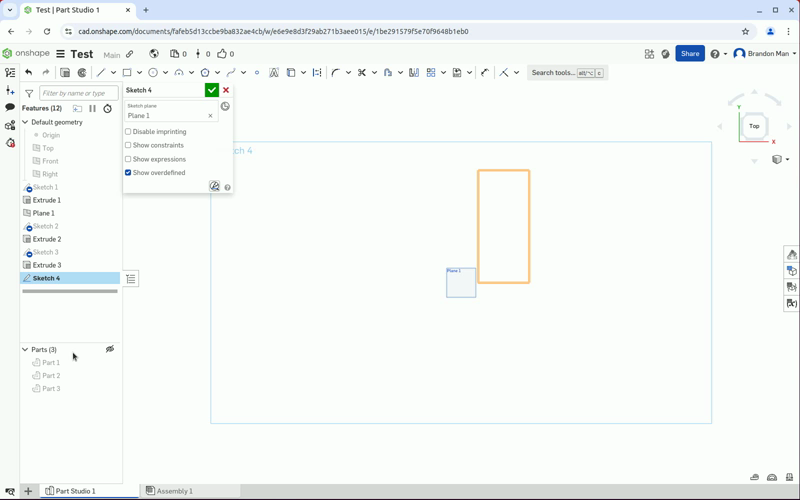
key_down(shift)
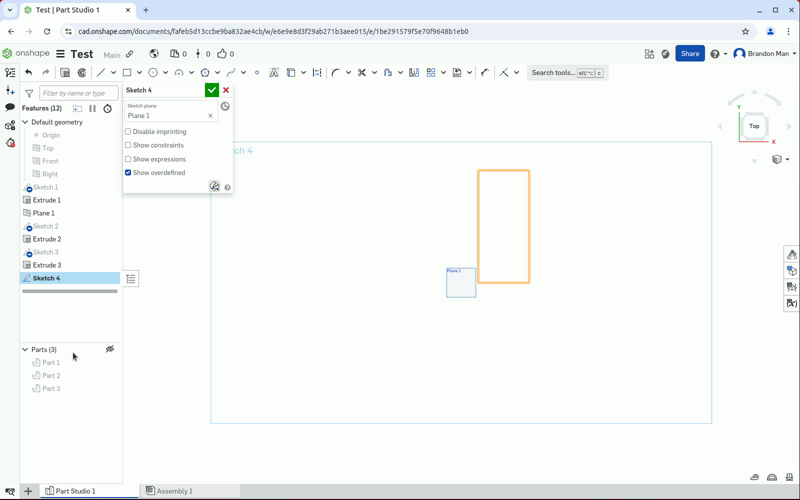
mouse_move(467, 282)
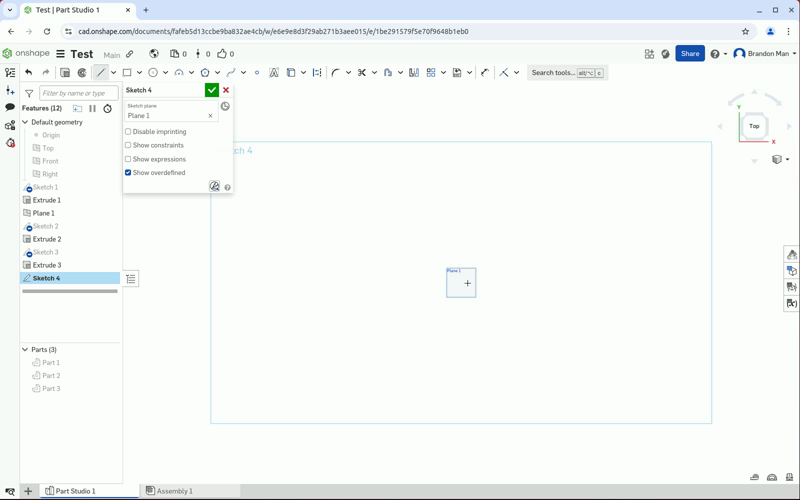
click(467, 282)
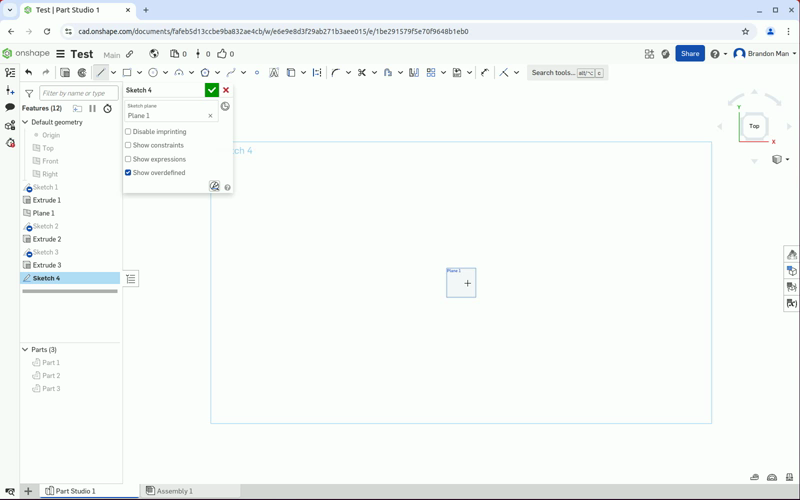
key_up(shift)
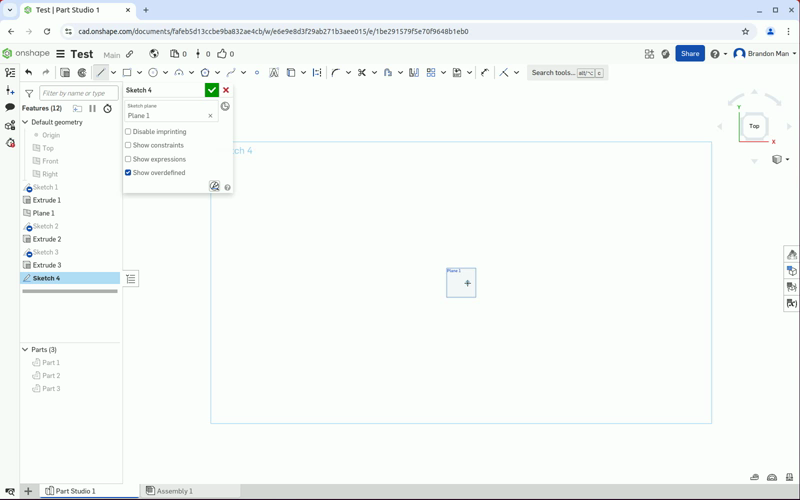
key_down(shift)
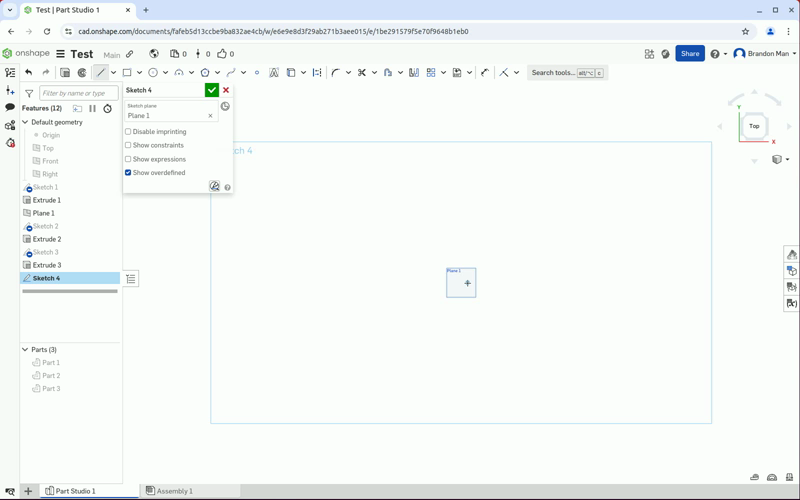
mouse_move(497, 282)
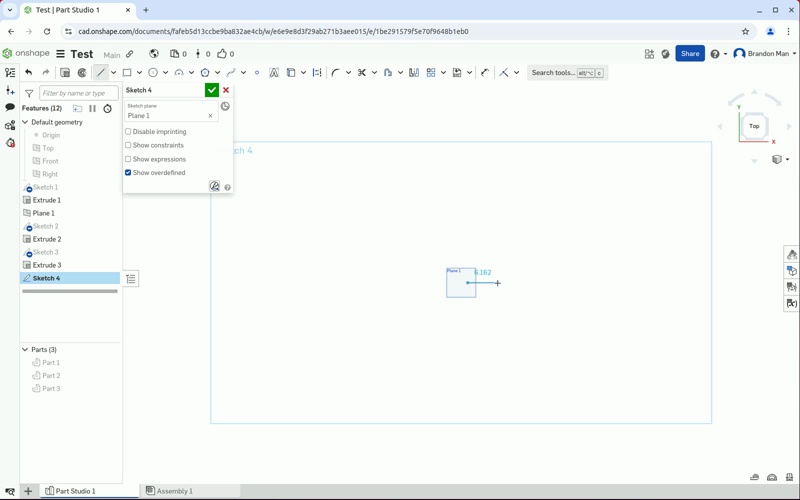
mouse_move(478, 282)
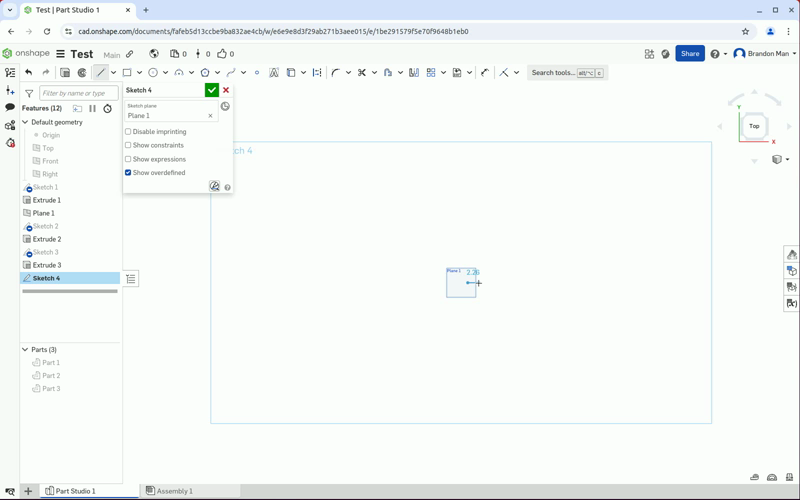
click(478, 282)
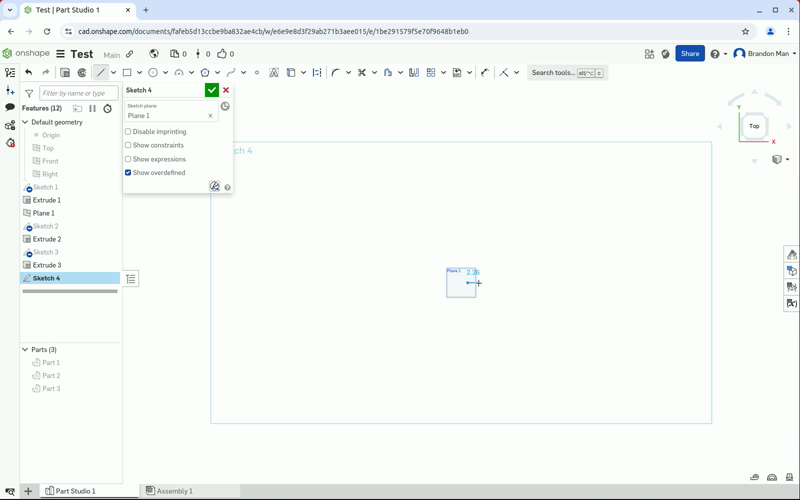
key_up(shift)
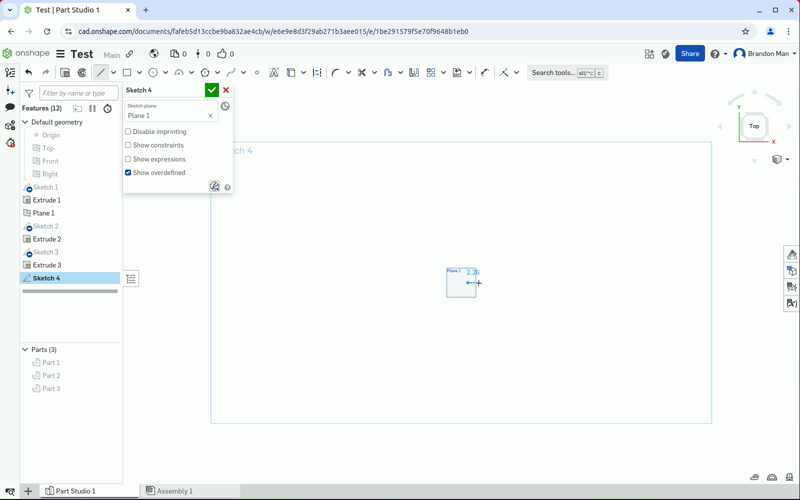
key_down(shift)
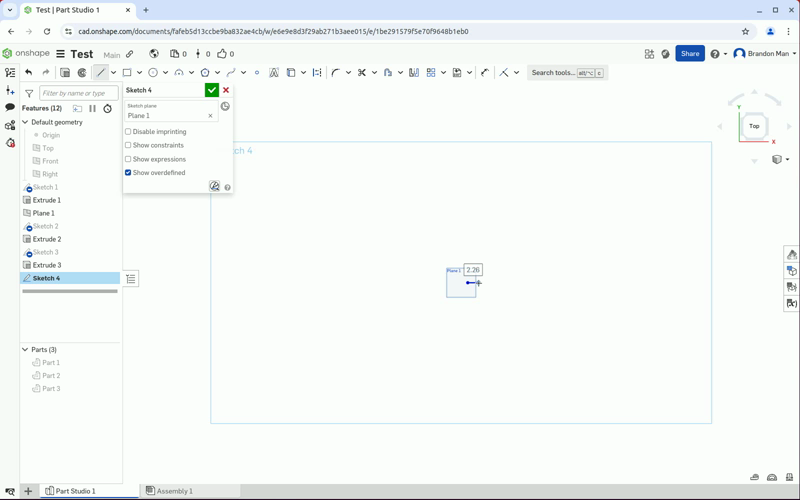
mouse_move(478, 170)
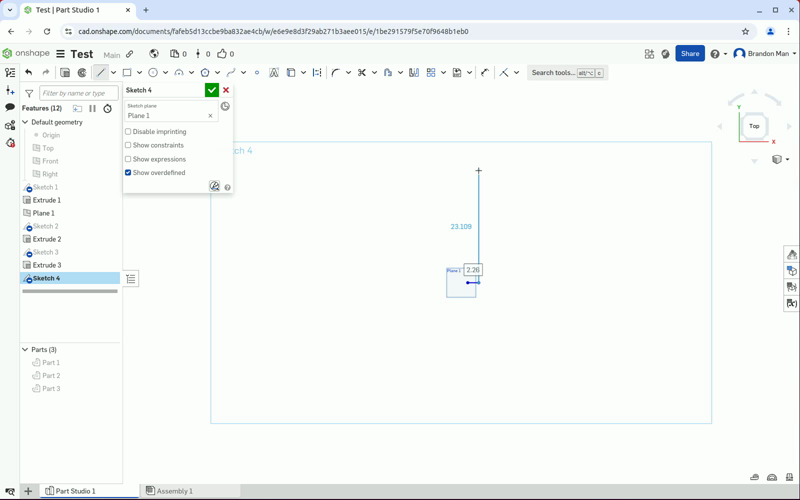
click(478, 170)
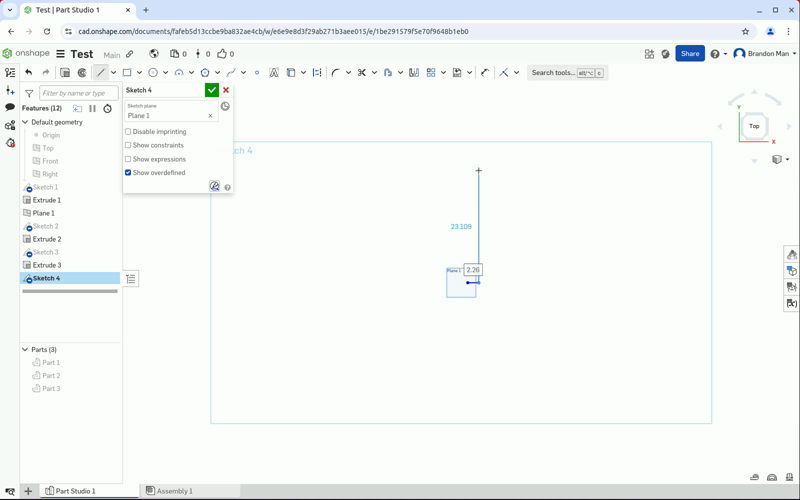
key_up(shift)
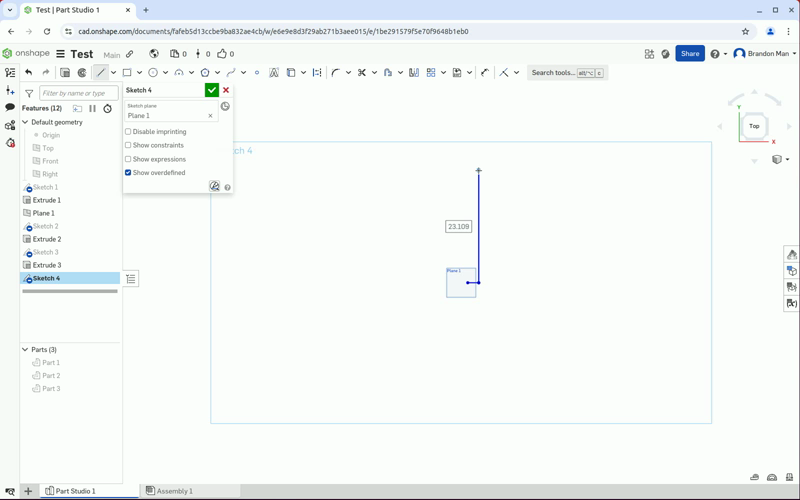
key_down(shift)
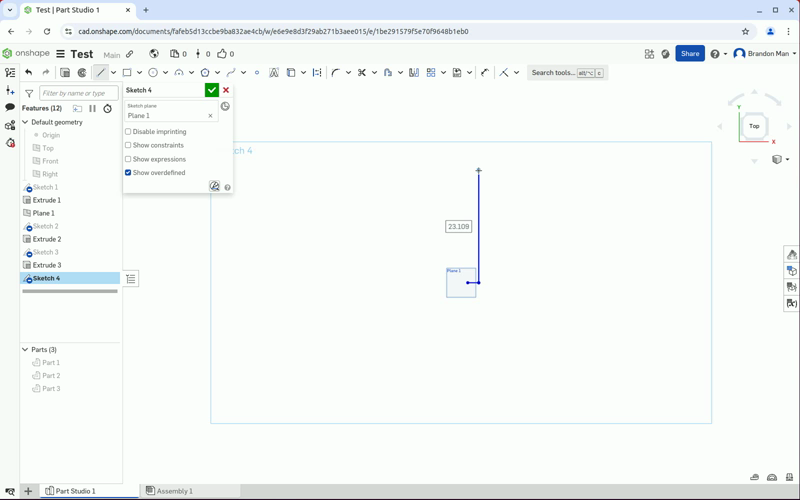
mouse_move(508, 170)
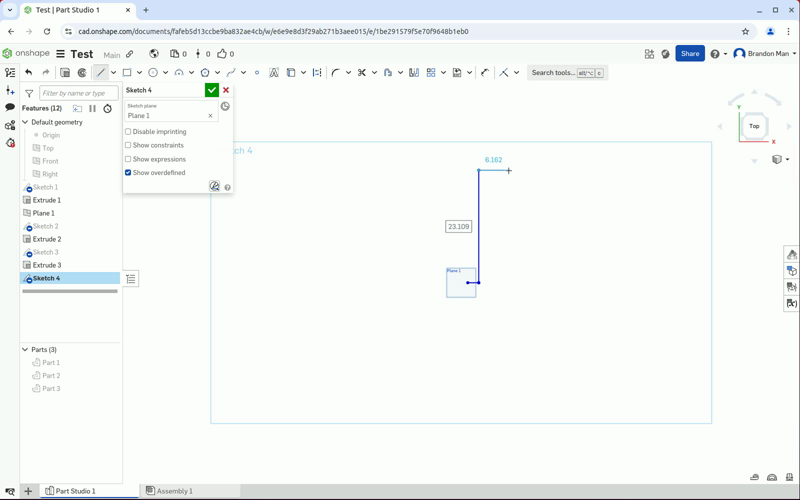
mouse_move(467, 170)
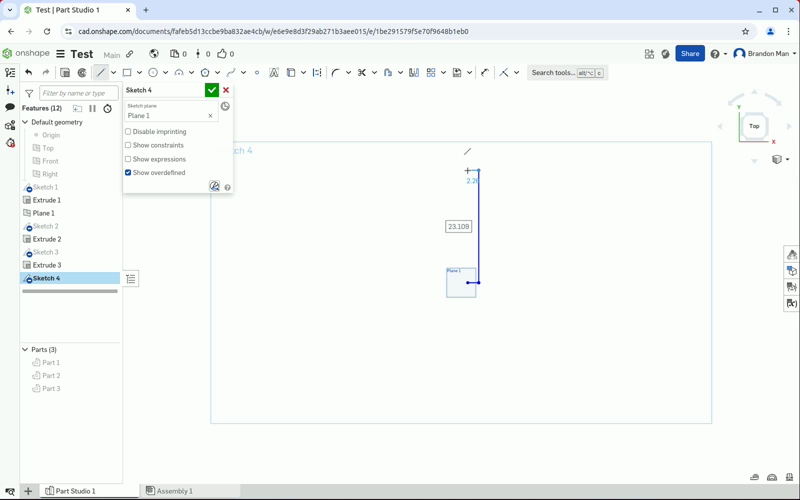
click(467, 170)
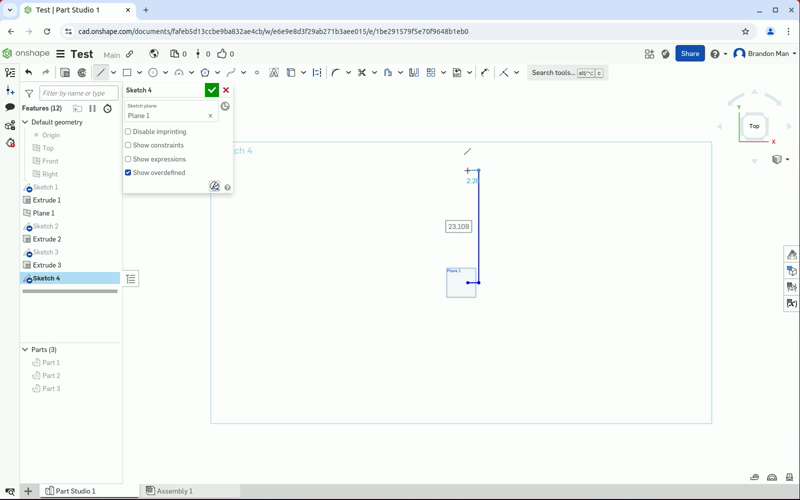
key_up(shift)
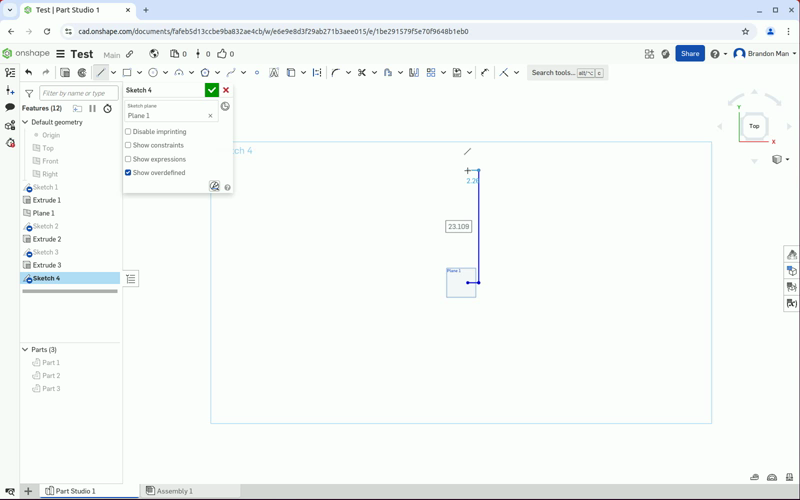
key_down(shift)
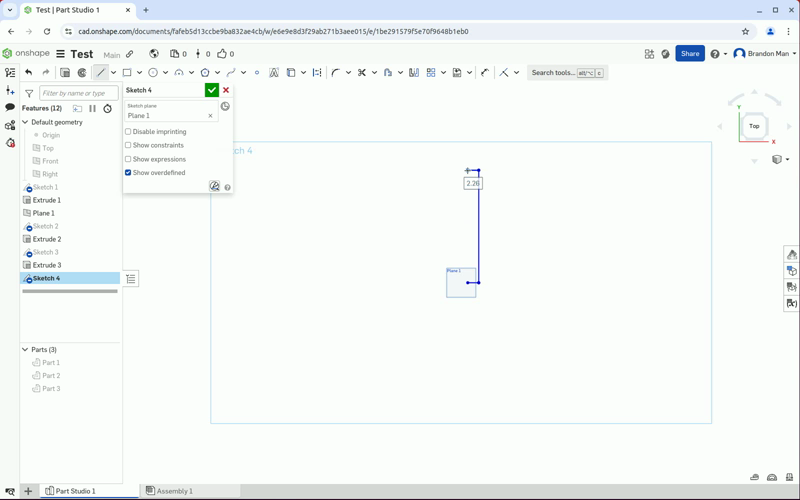
mouse_move(467, 282)
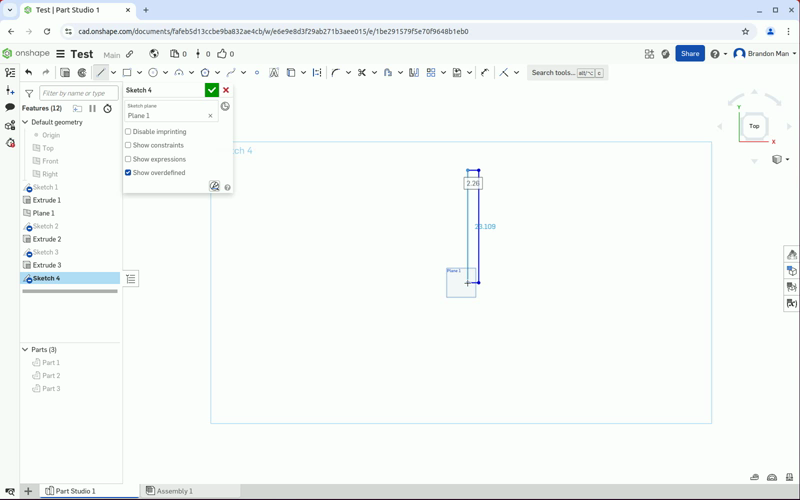
key_up(shift)
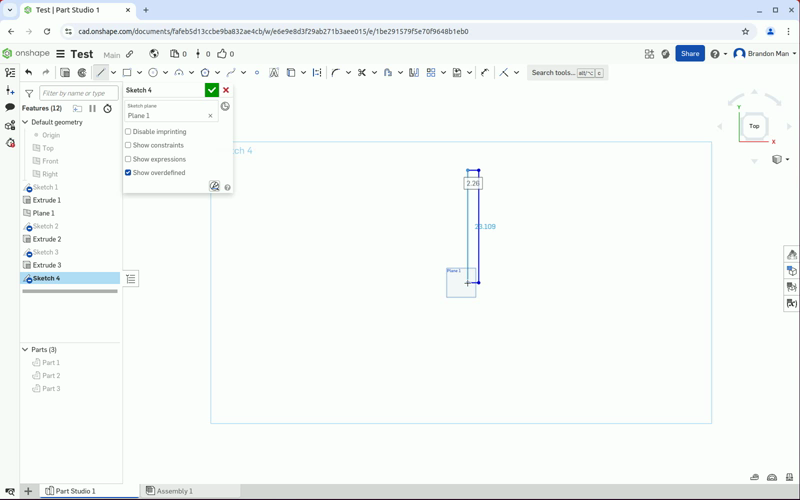
click(467, 282)
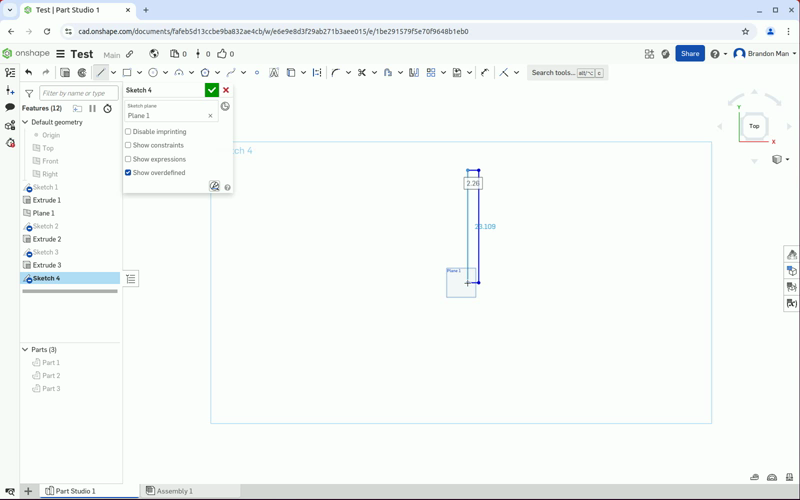
key(esc)
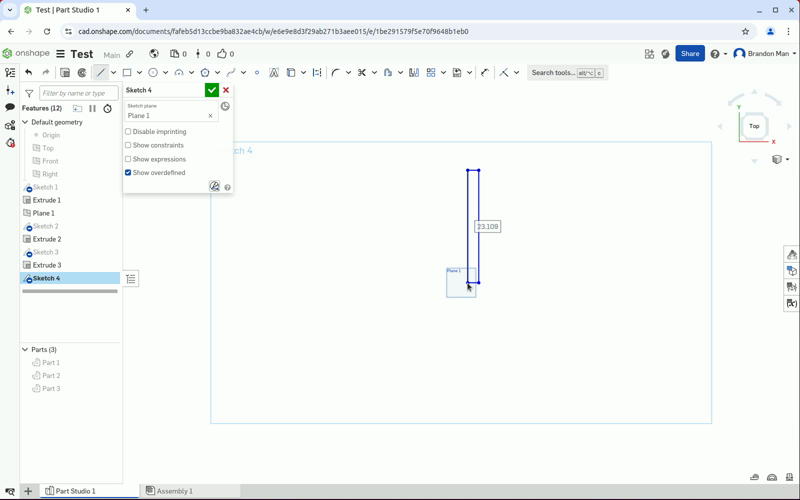
mouse_move(474, 263)
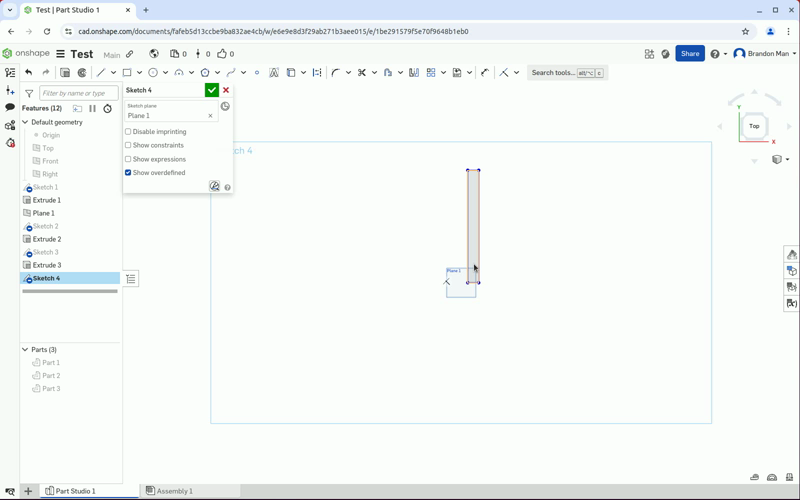
scroll(6)
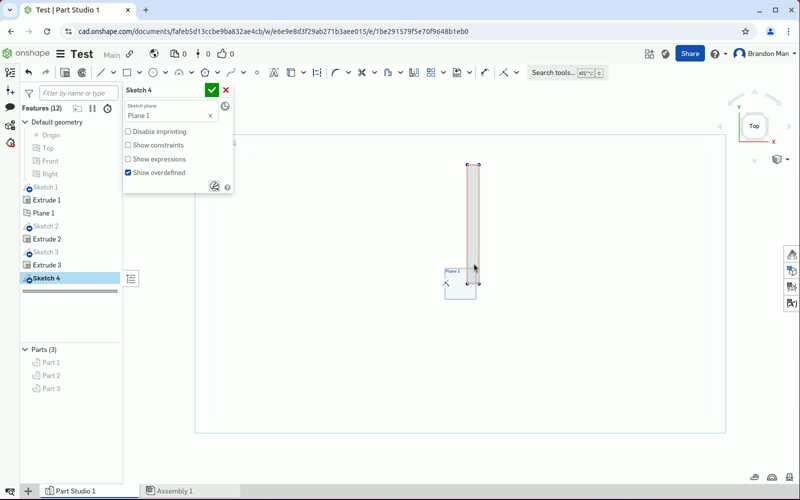
scroll(6)
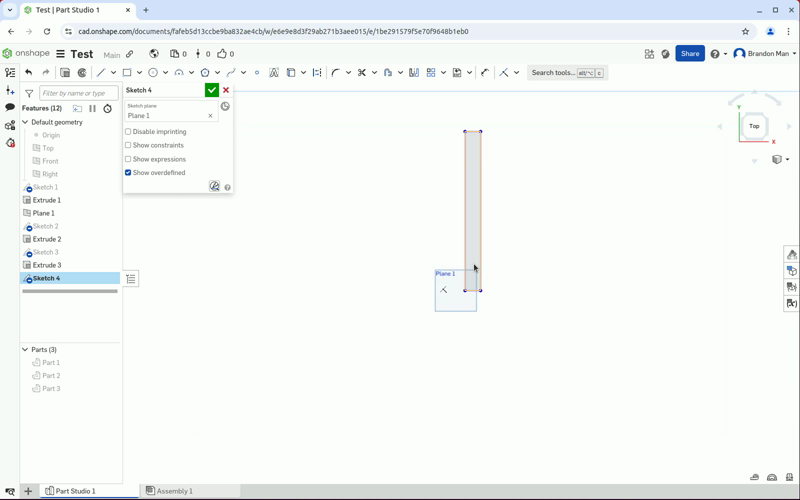
scroll(6)
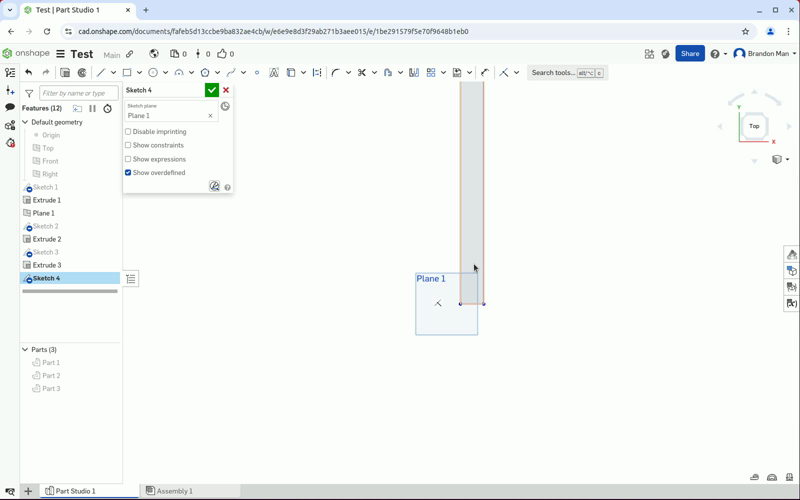
scroll(6)
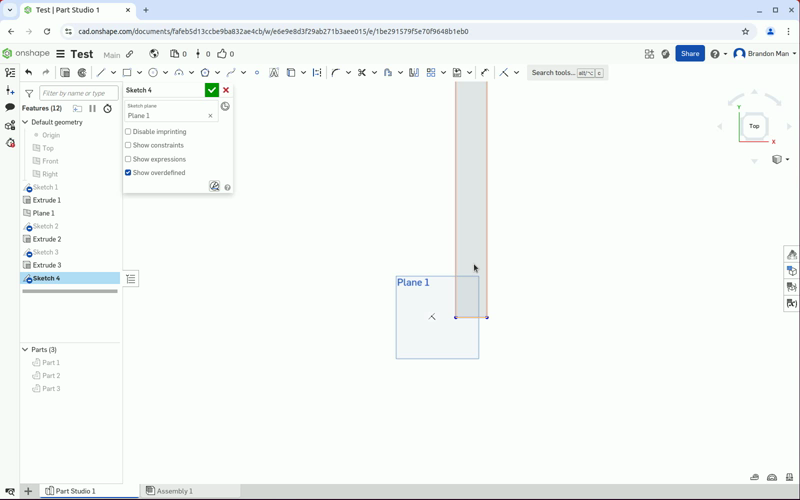
scroll(6)
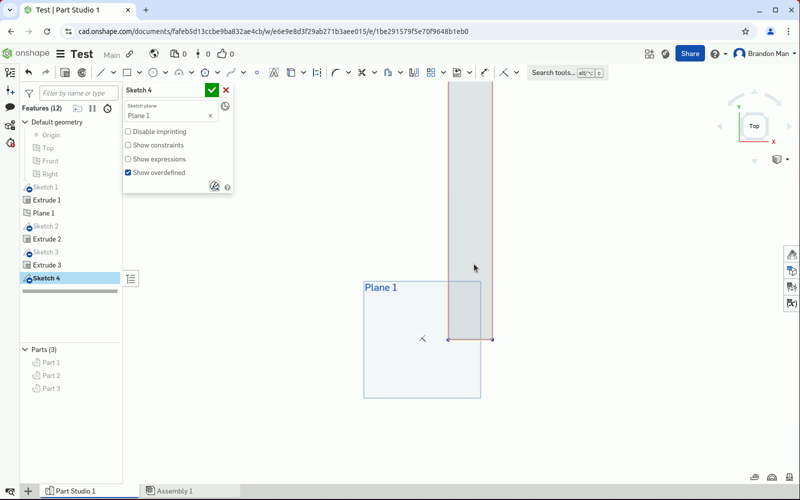
scroll(6)
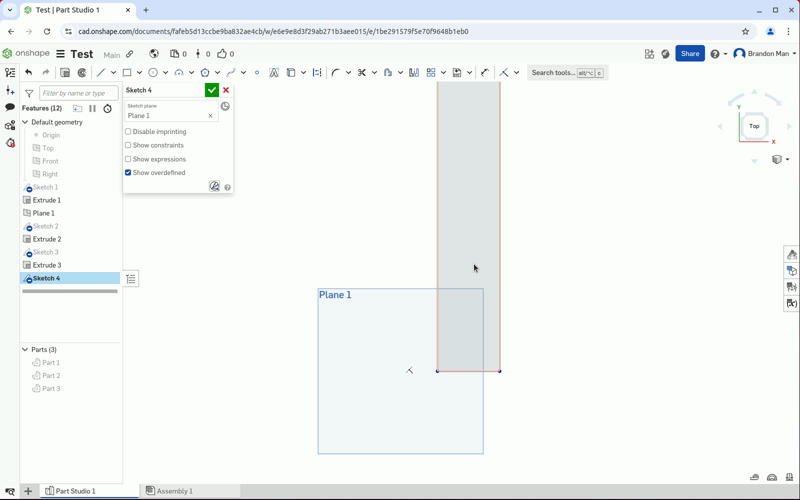
scroll(6)
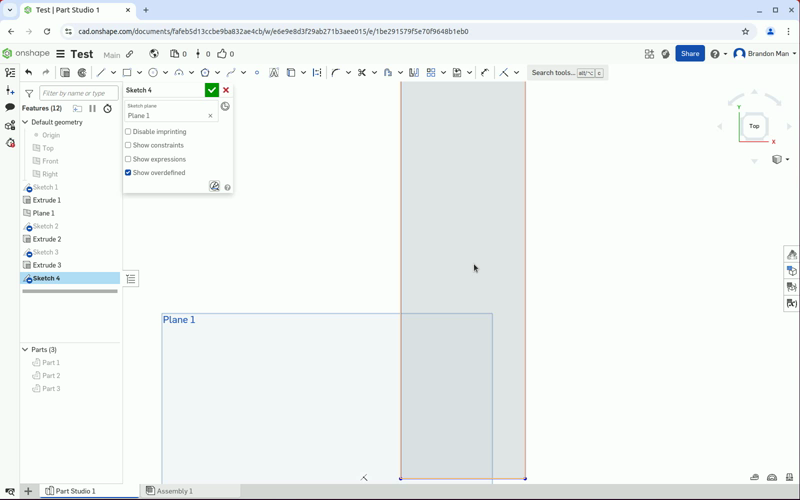
click(474, 263)
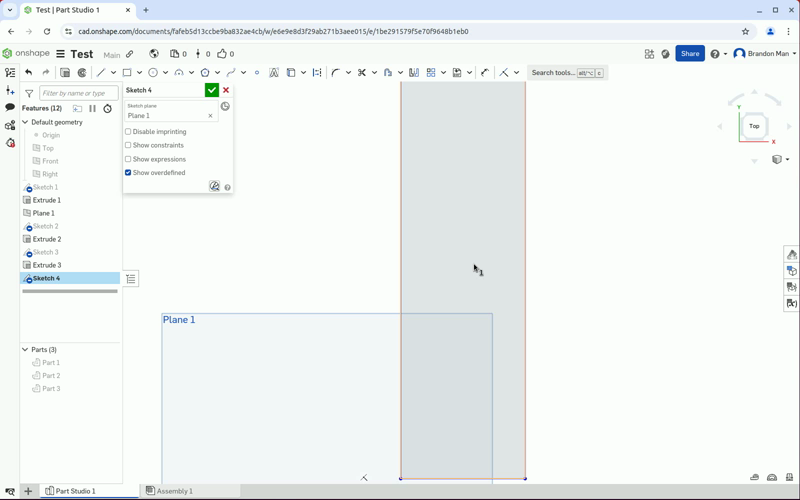
scroll(-6)
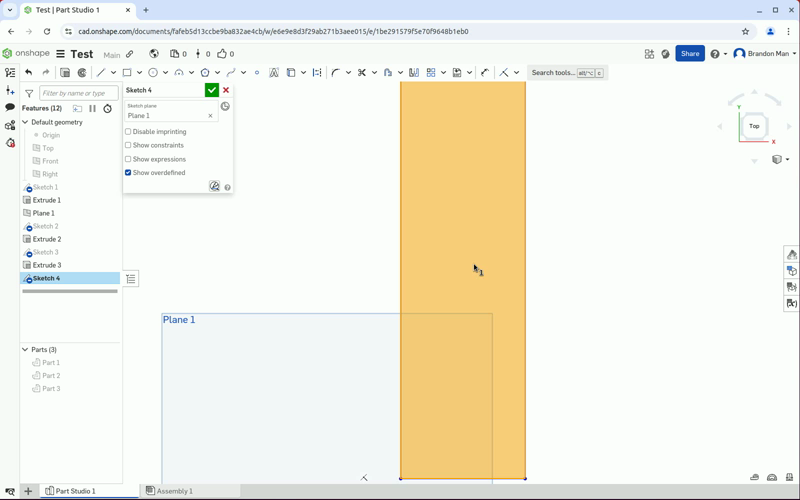
scroll(-6)
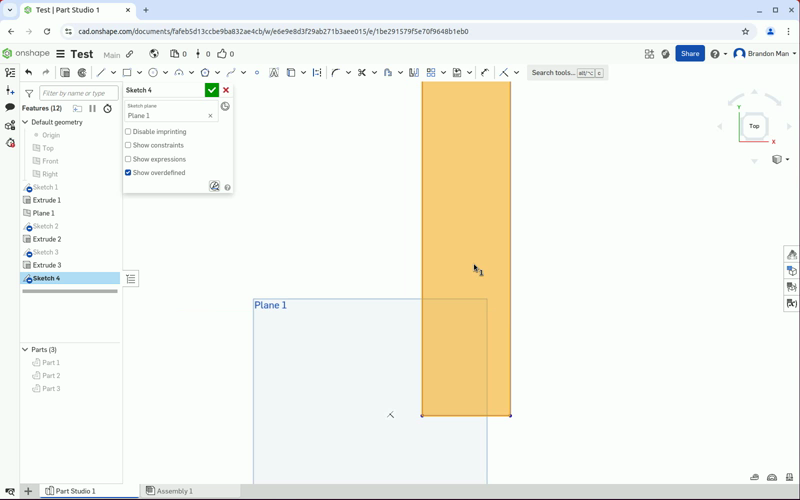
scroll(-6)
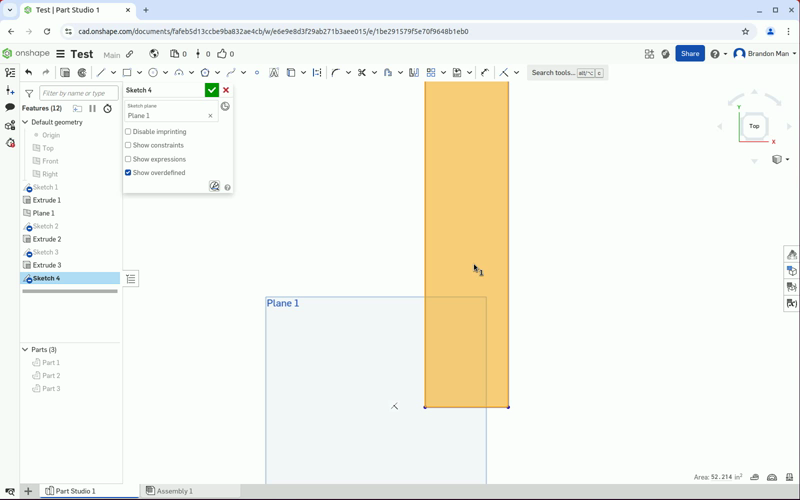
scroll(-6)
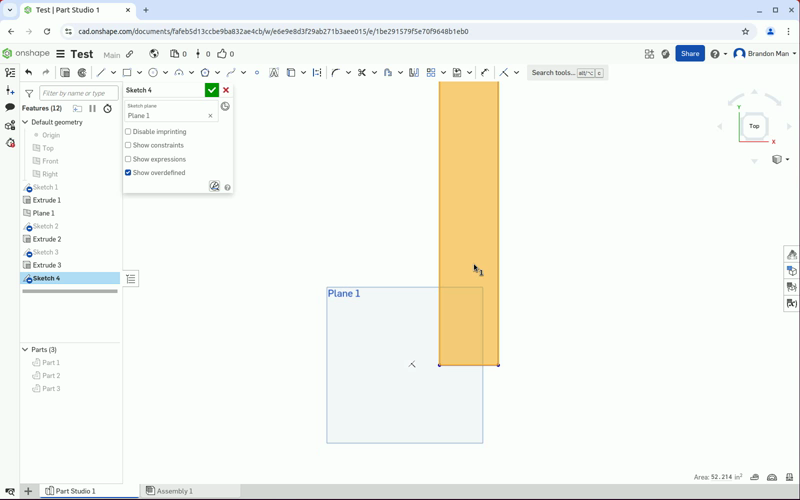
scroll(-6)
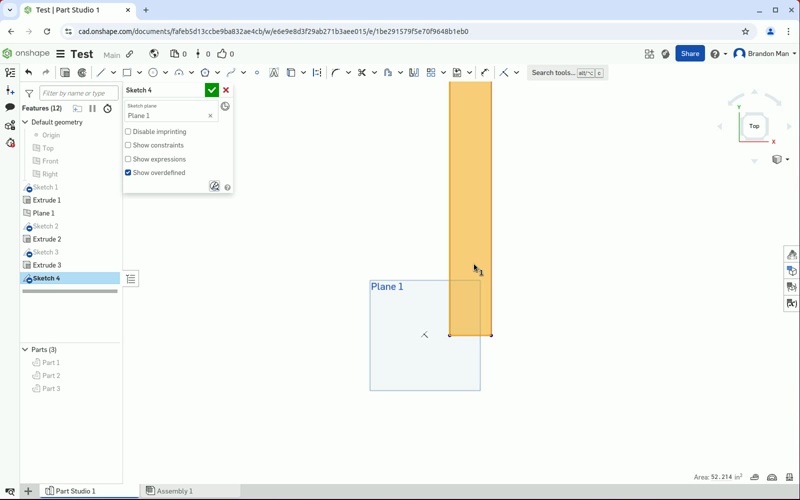
scroll(-6)
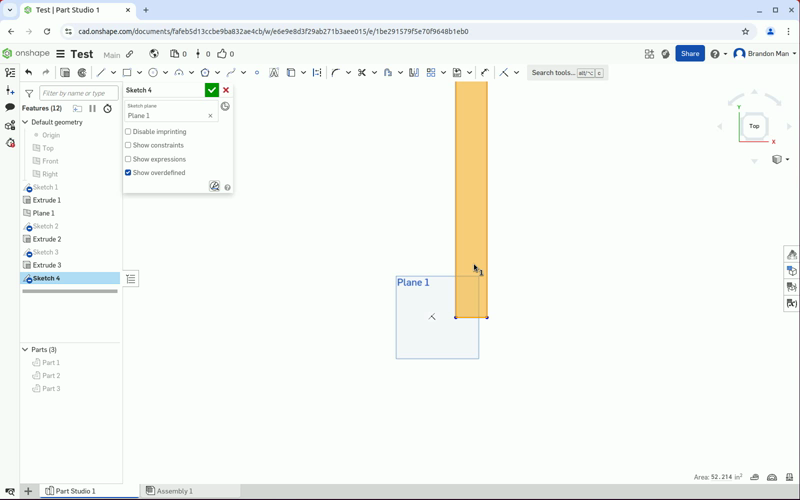
scroll(-6)
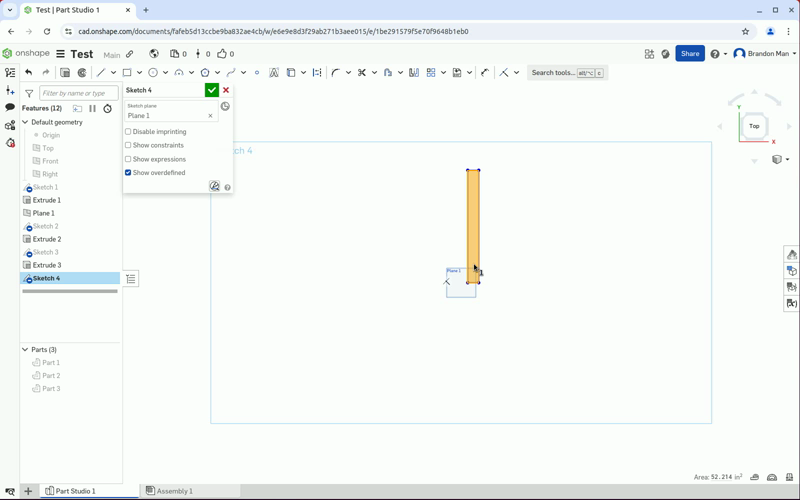
mouse_move(73, 352)
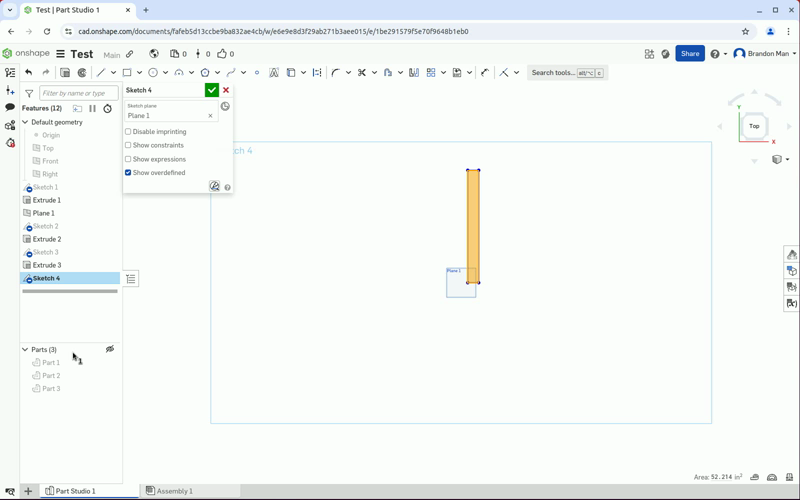
key(shift+y)
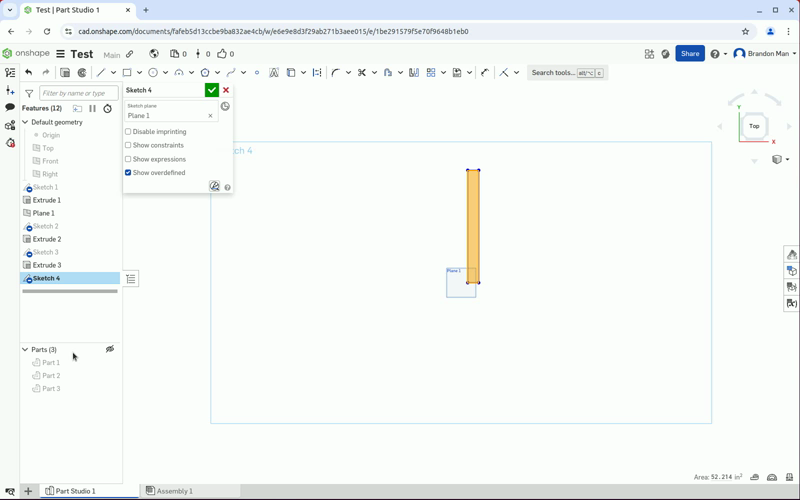
key(shift+e)
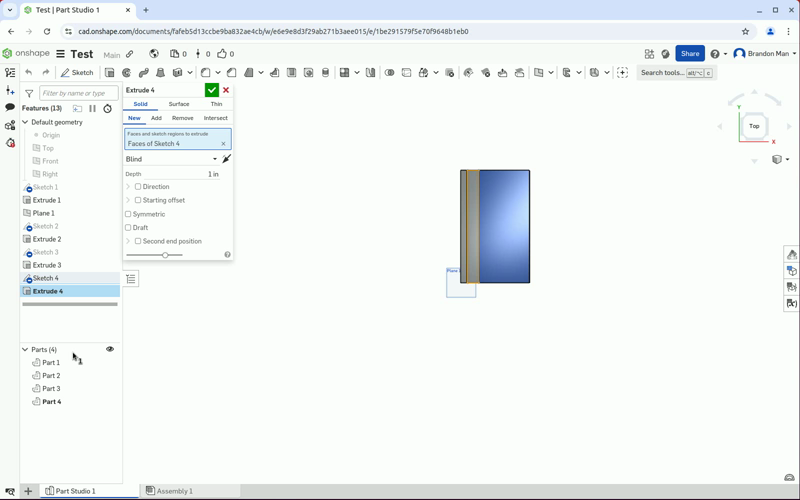
mouse_move(143, 106)
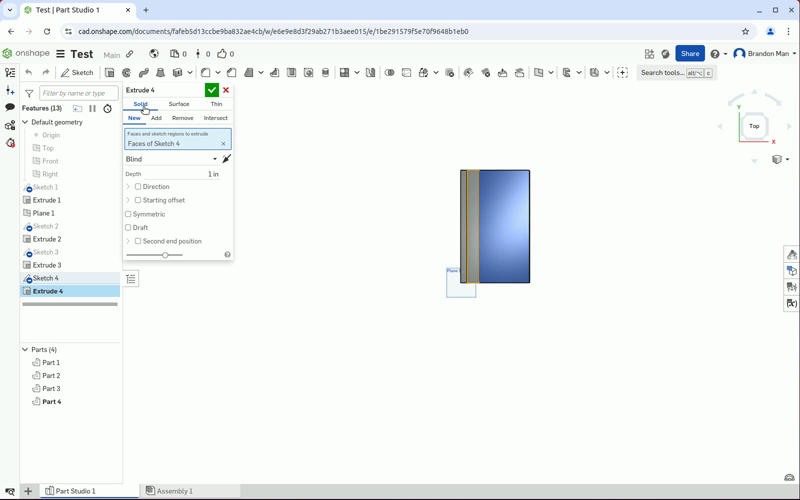
click(143, 106)
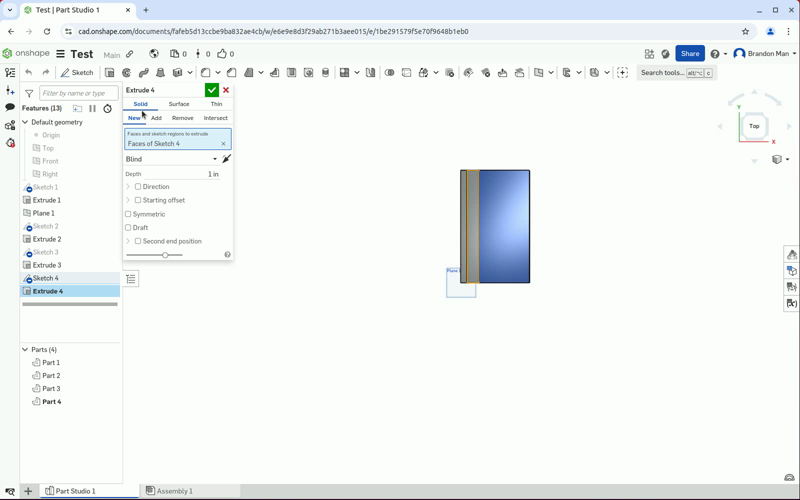
mouse_move(137, 120)
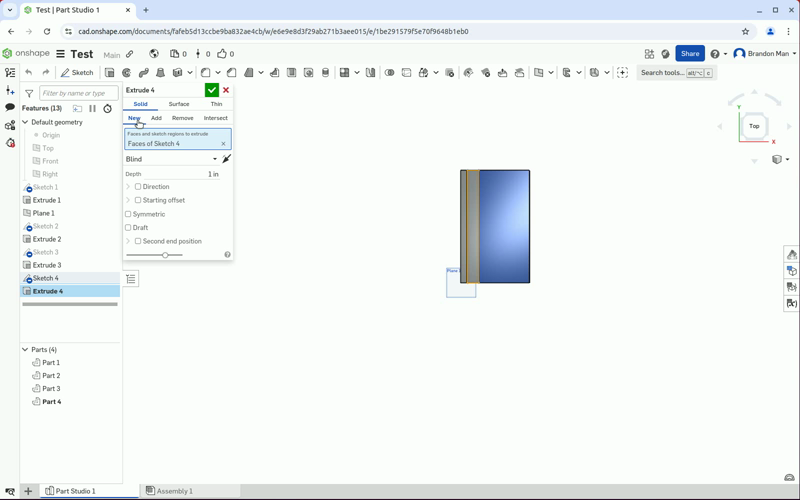
click(137, 120)
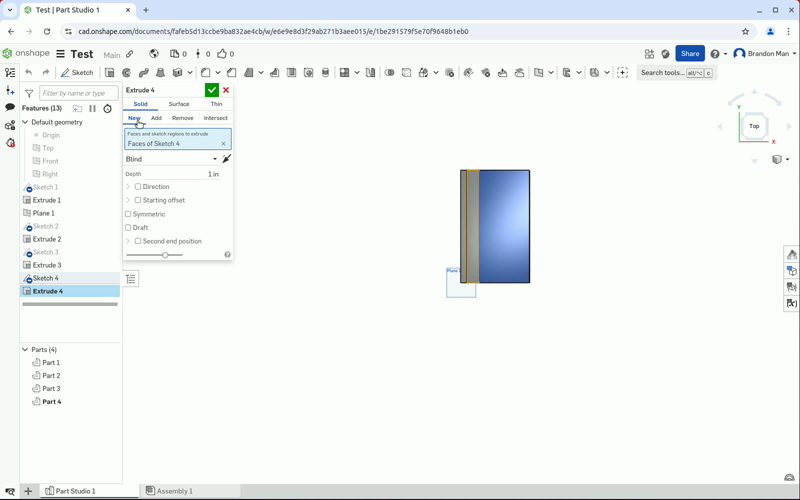
key(tab, 4)
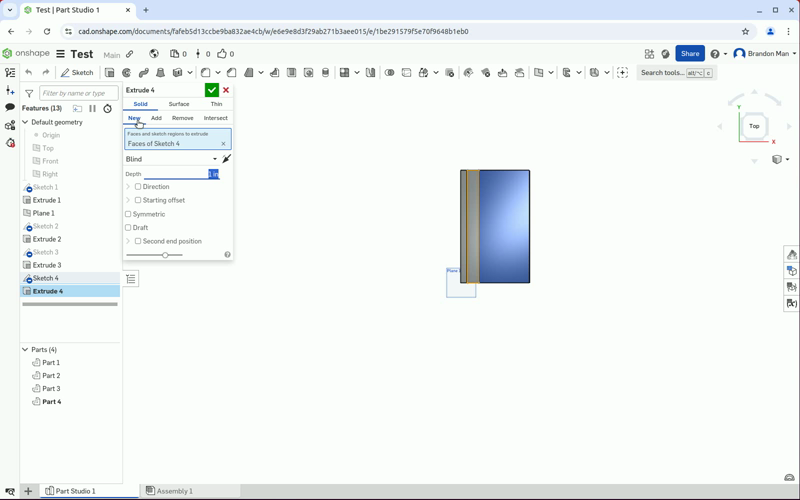
text(0.481)
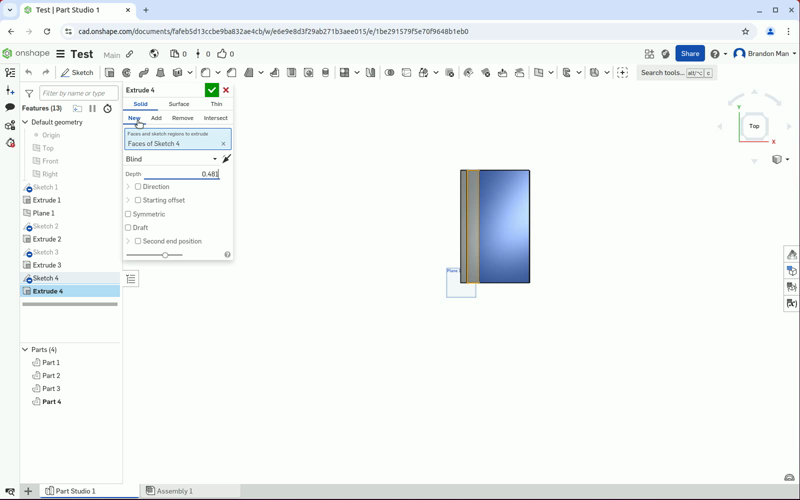
key(enter)
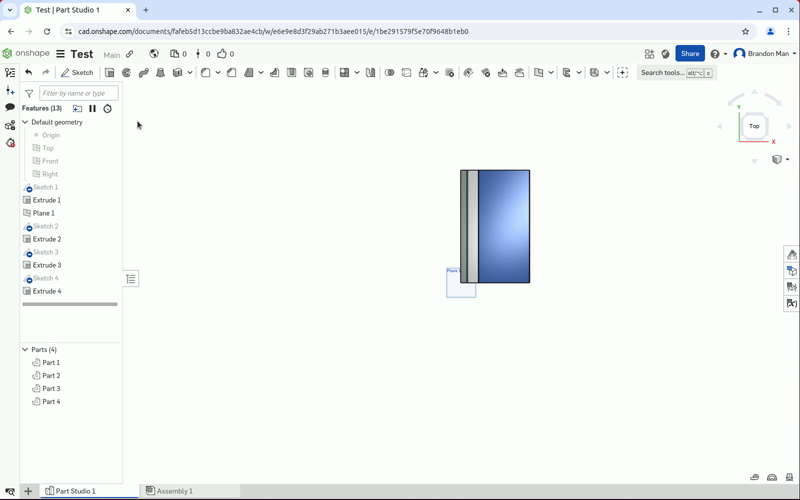
key(shift+h)
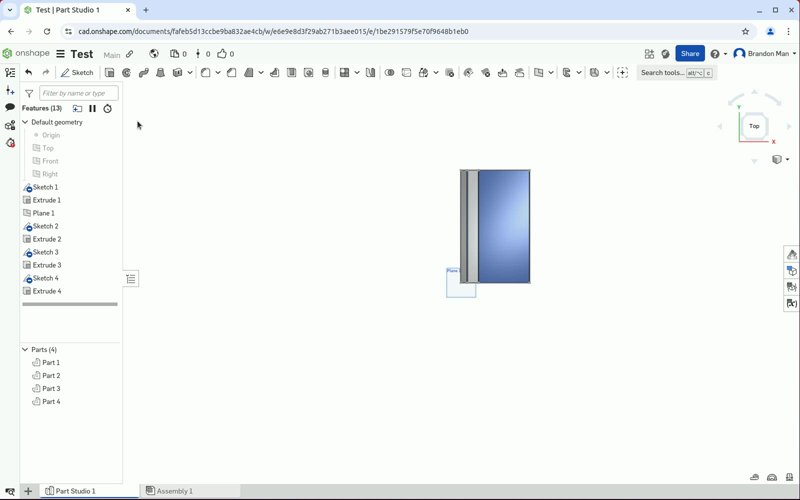
key(shift+h)
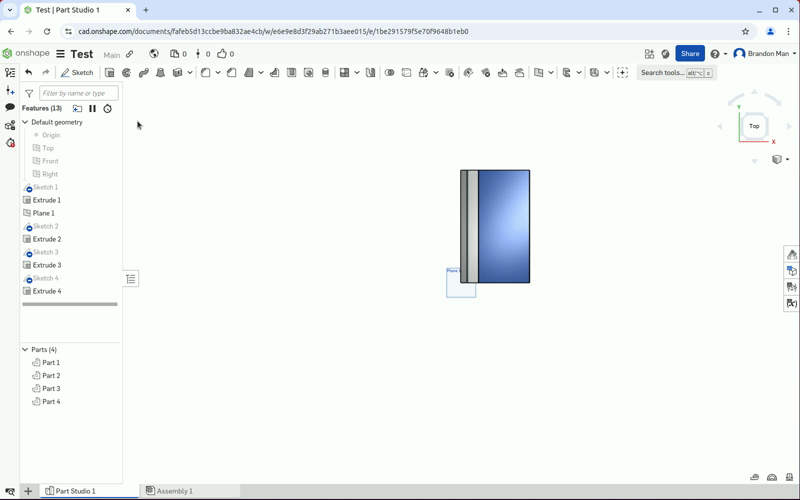
mouse_move(73, 189)
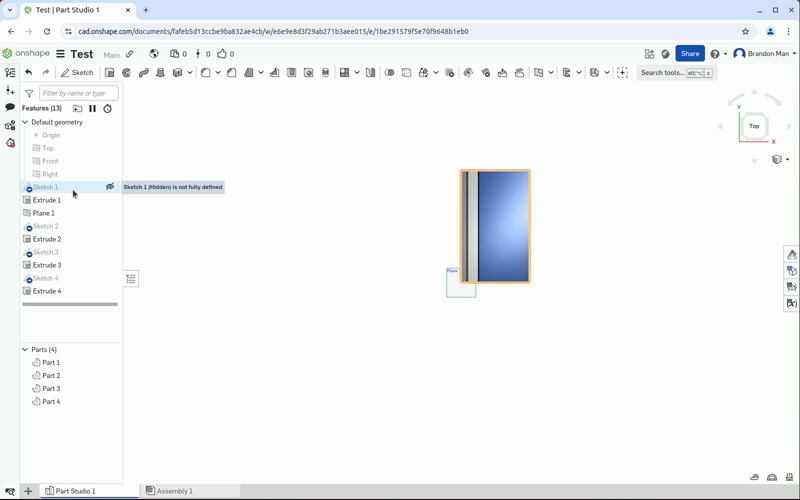
click(73, 189)
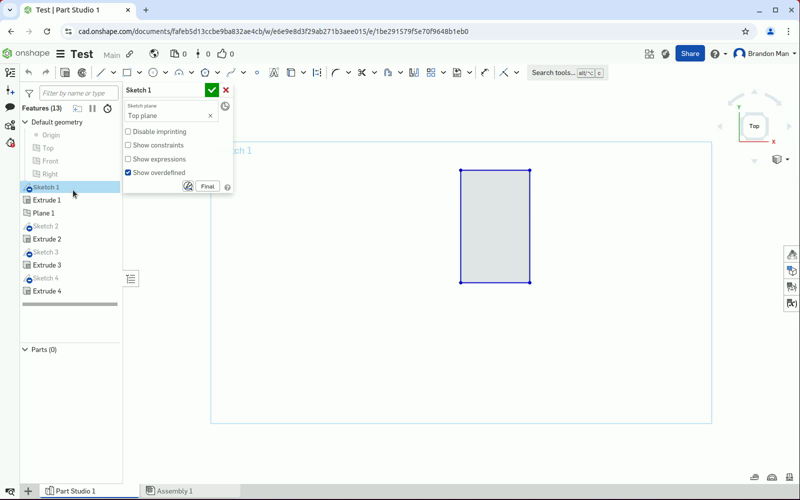
mouse_move(229, 92)
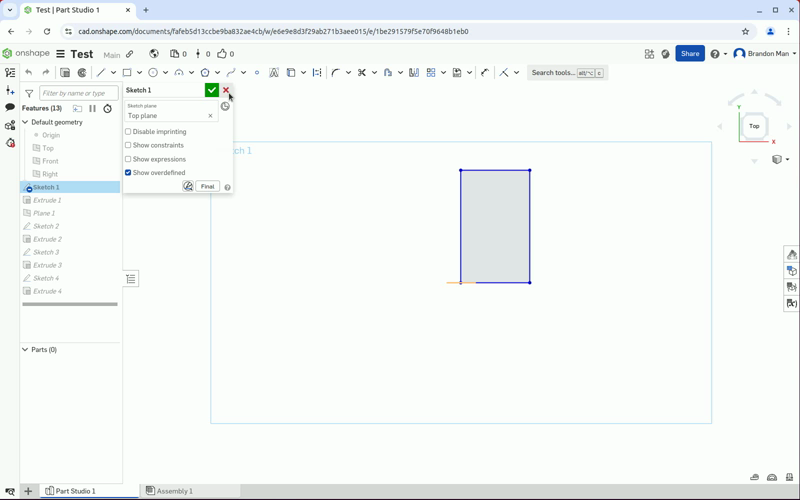
click(229, 92)
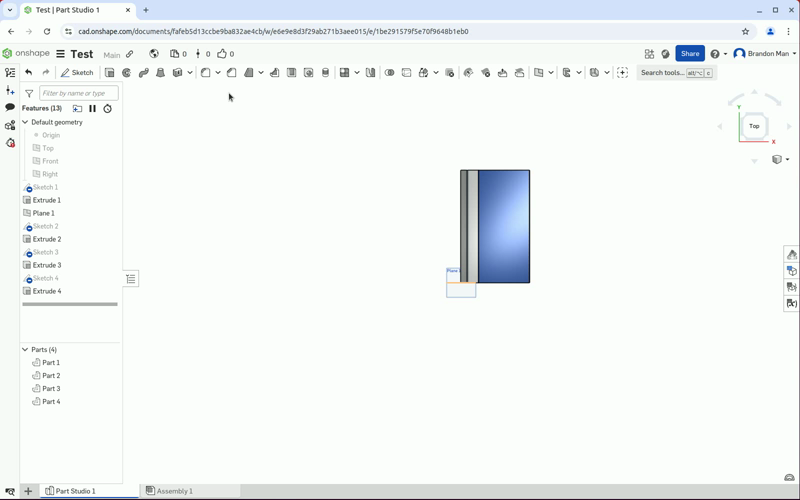
mouse_move(541, 75)
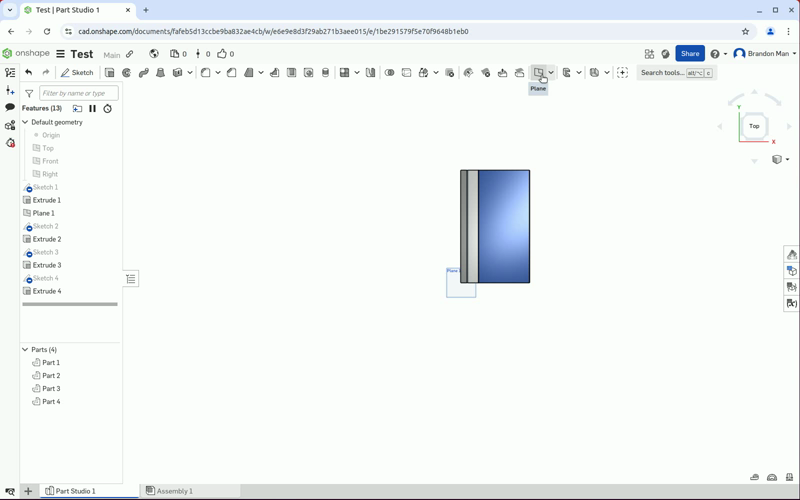
click(541, 75)
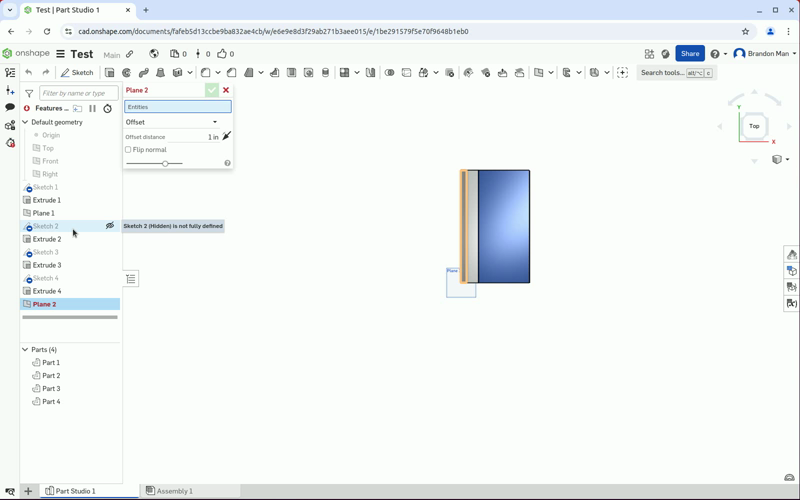
scroll(3)
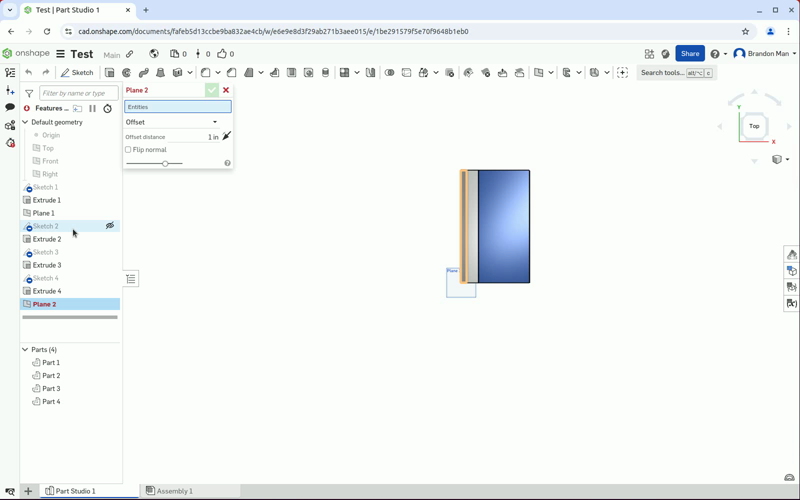
mouse_move(73, 150)
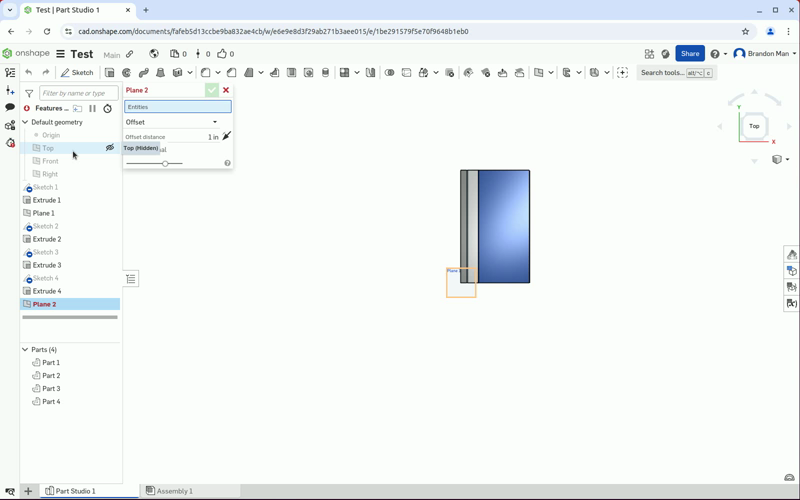
click(73, 150)
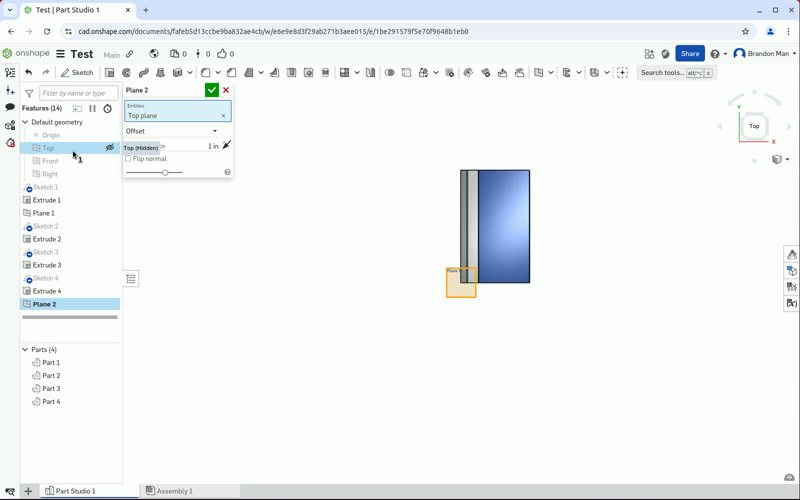
key(tab, 2)
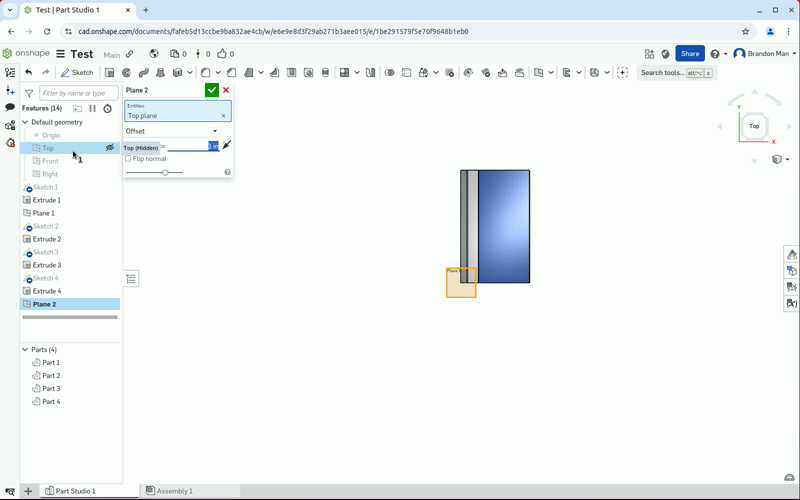
text(4.098)
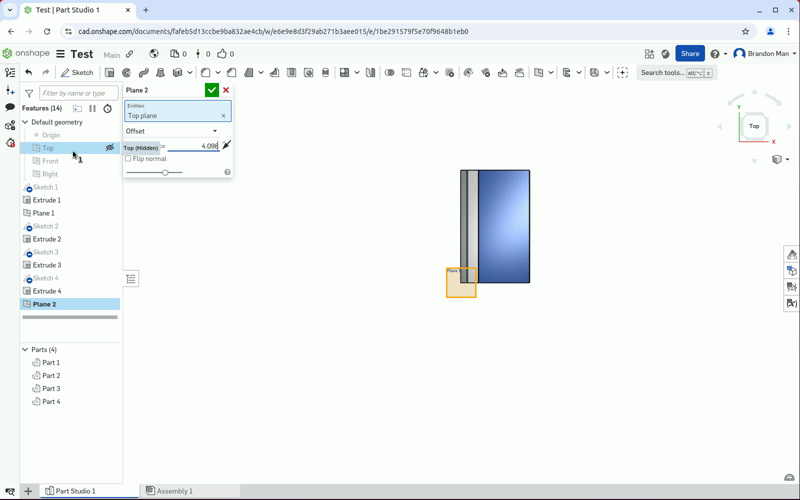
key(enter, 2)
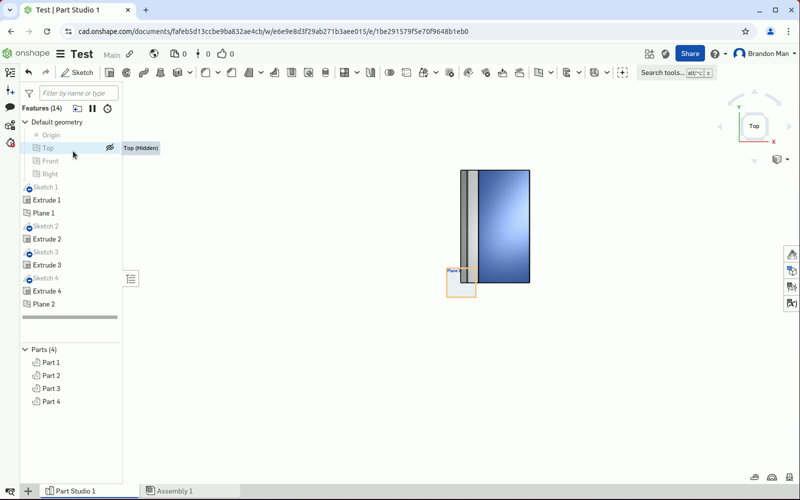
key(shift+s)
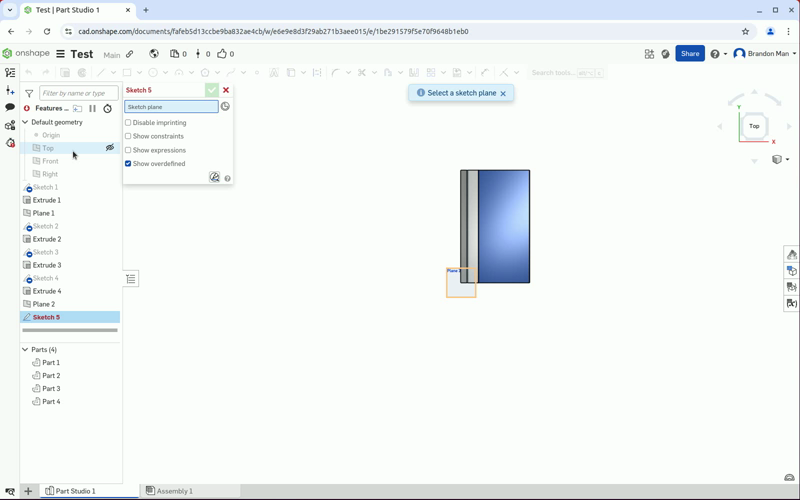
mouse_move(73, 306)
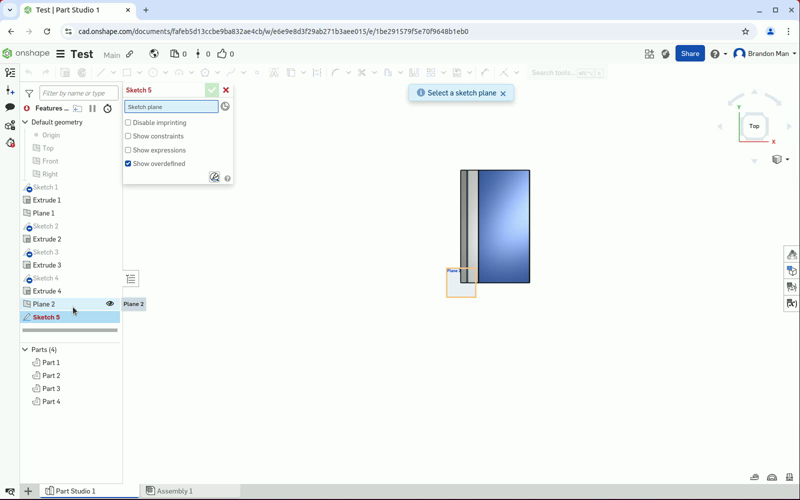
click(73, 306)
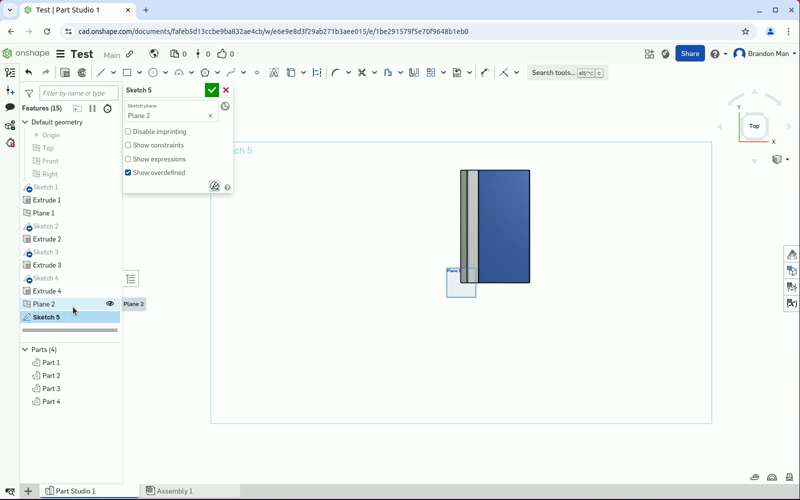
mouse_move(73, 352)
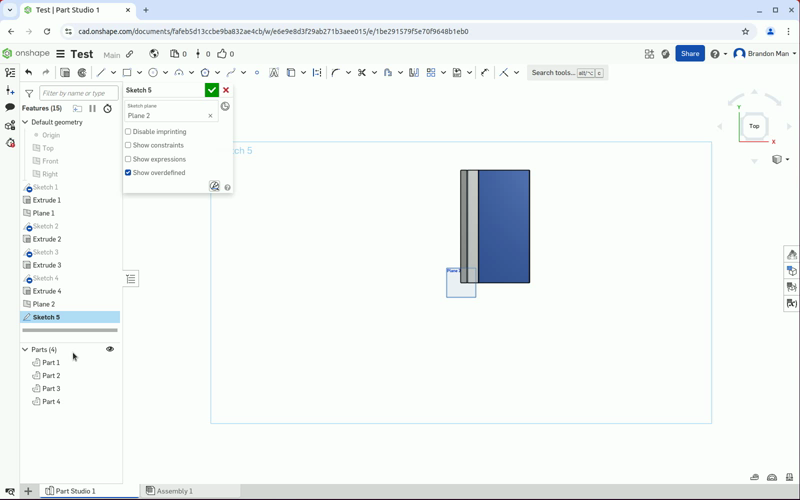
key(y)
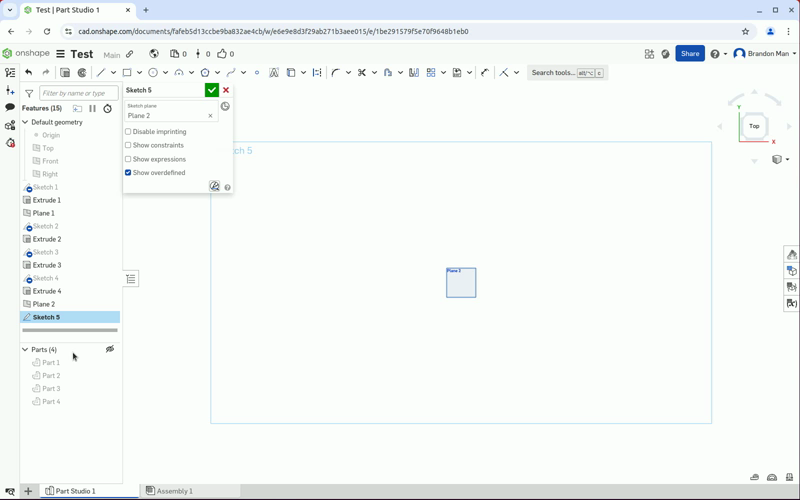
key(l)
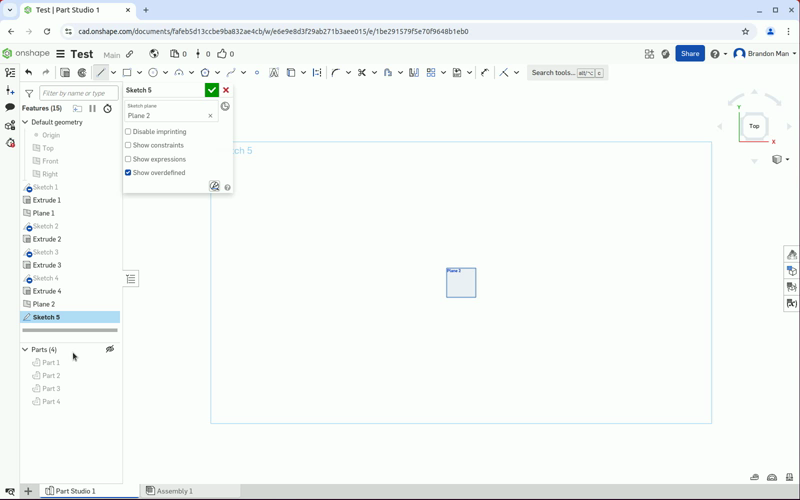
key_down(shift)
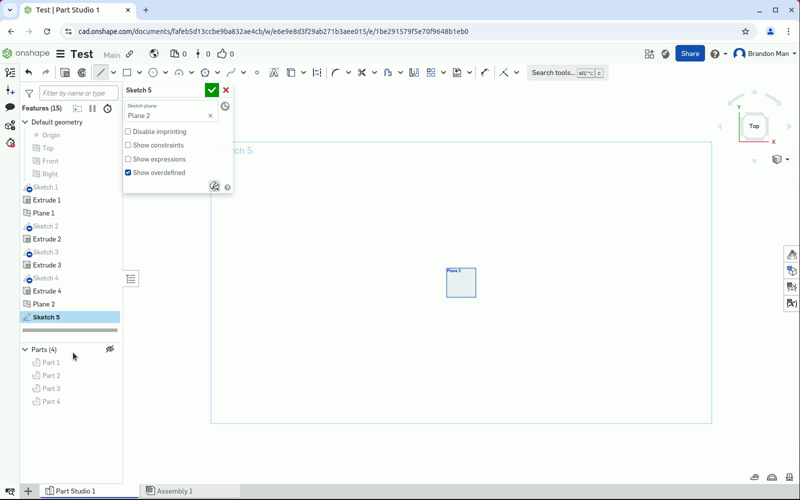
mouse_move(464, 237)
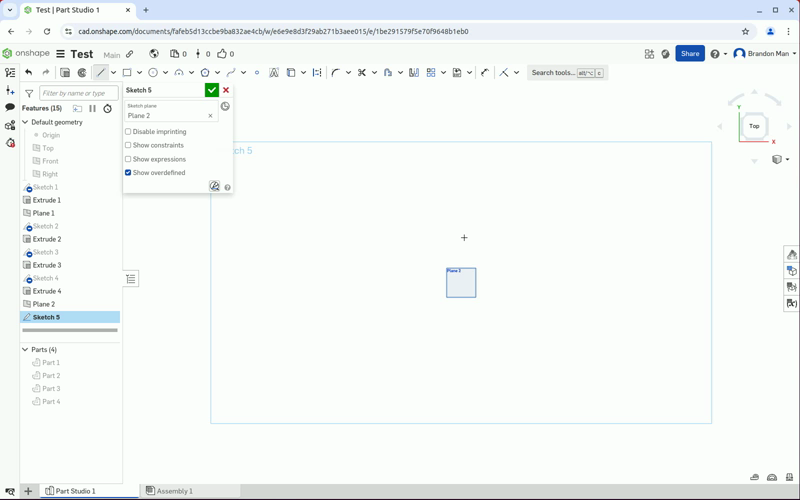
click(464, 237)
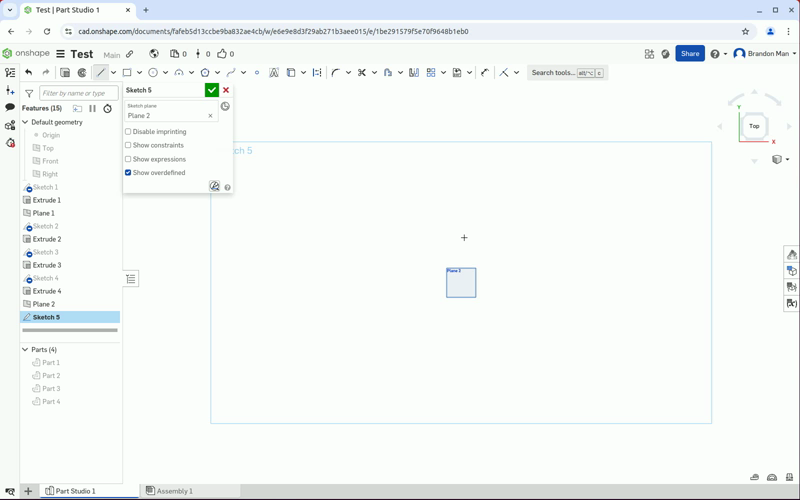
key_up(shift)
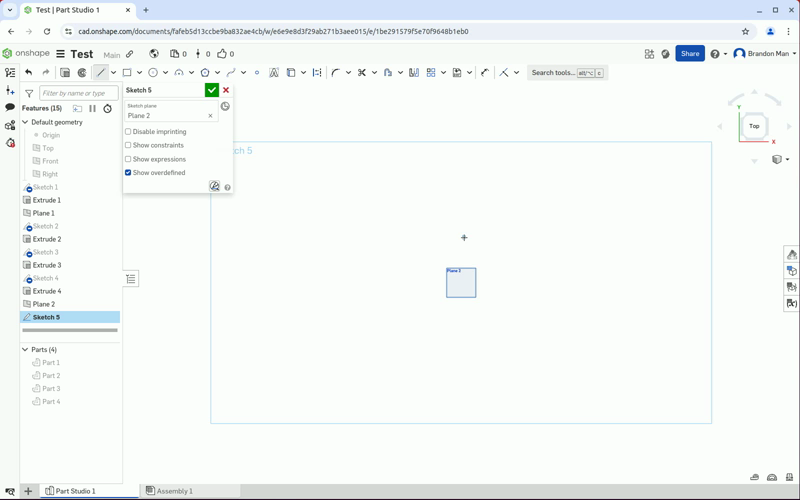
key_down(shift)
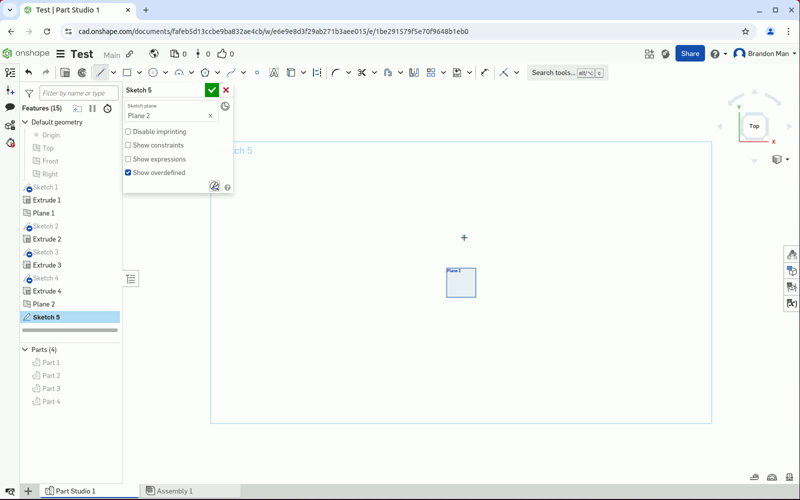
mouse_move(494, 237)
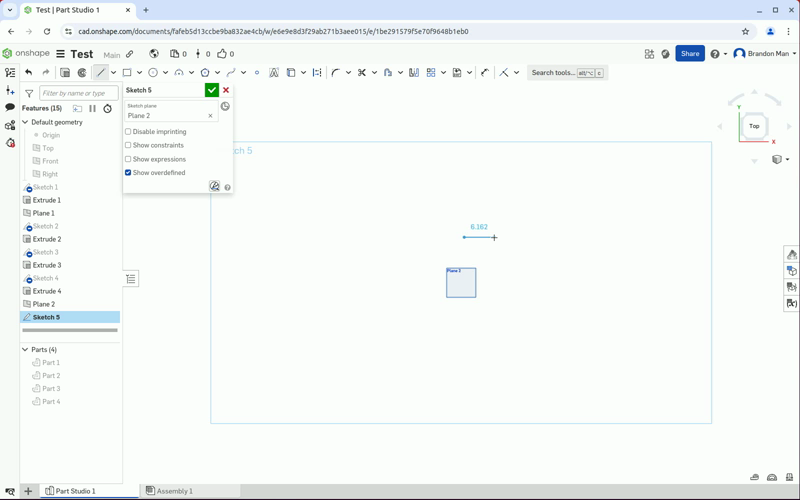
mouse_move(494, 237)
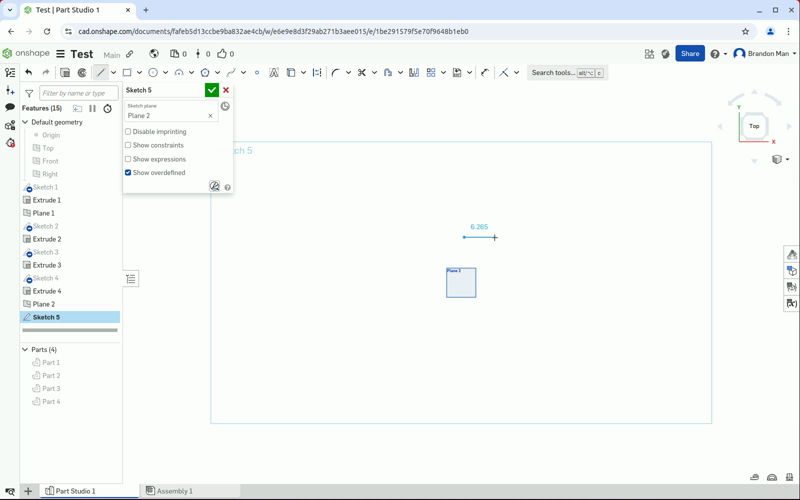
click(494, 237)
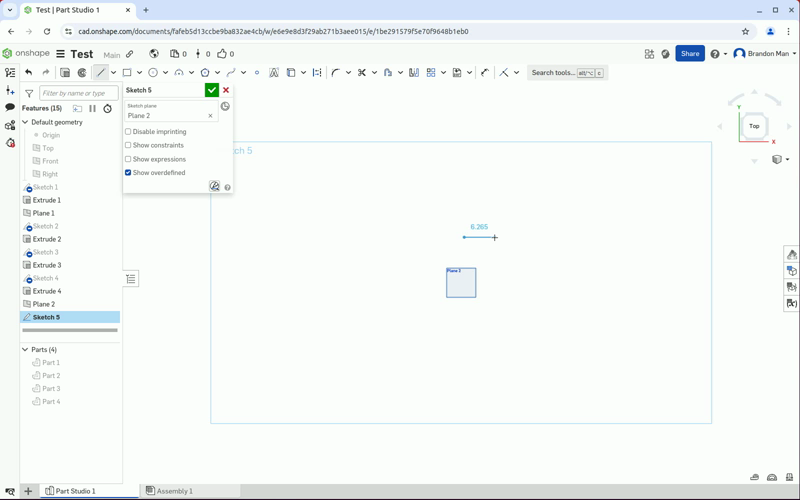
key_up(shift)
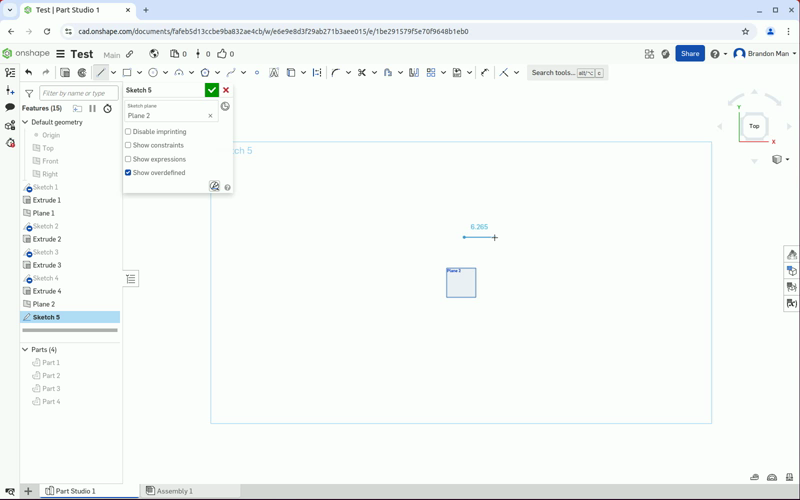
key_down(shift)
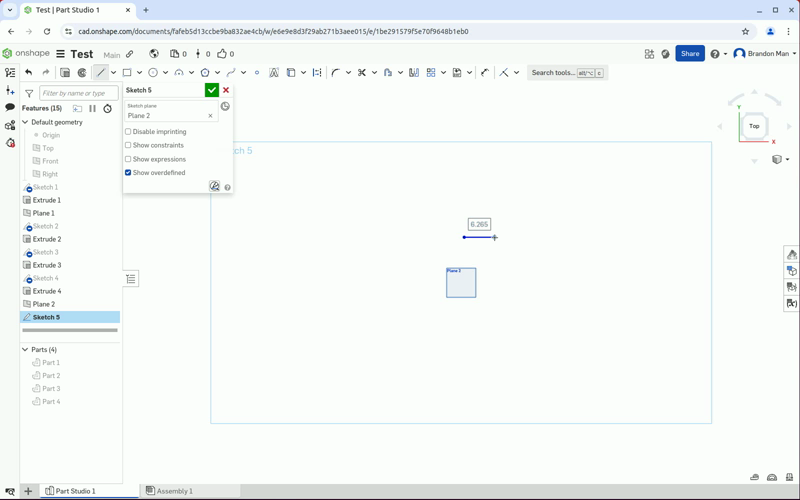
mouse_move(524, 237)
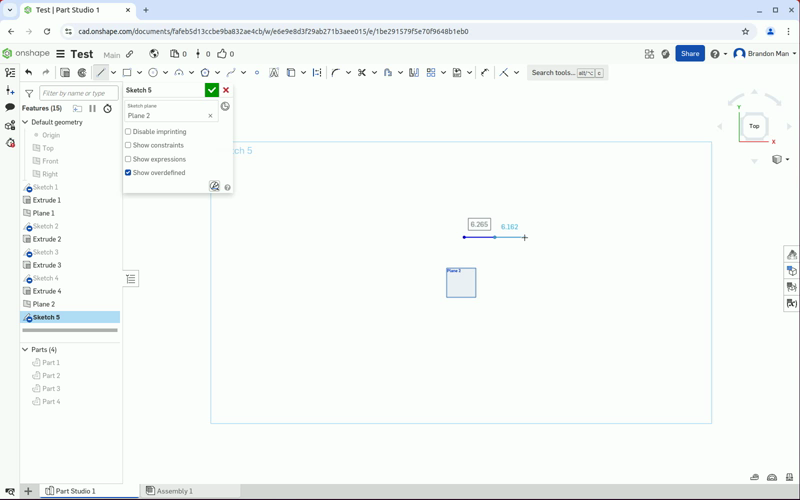
mouse_move(526, 237)
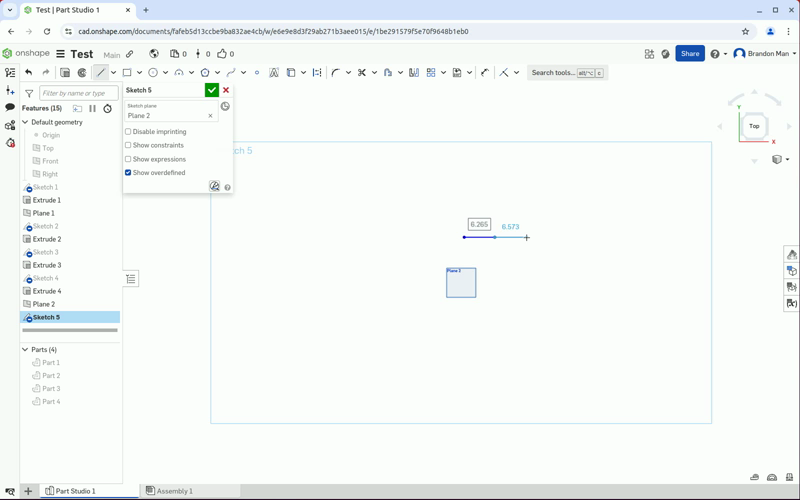
click(526, 237)
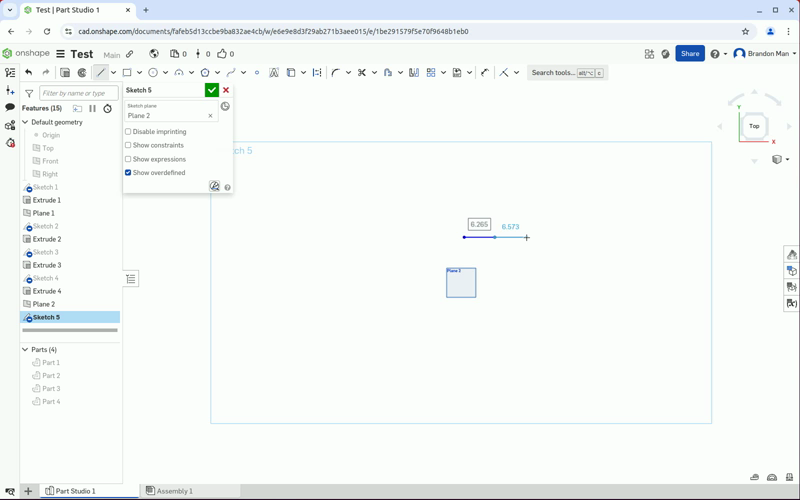
key_up(shift)
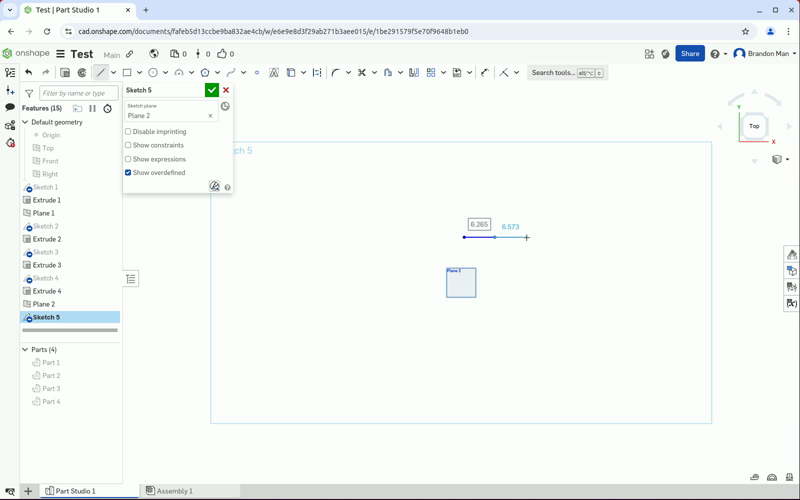
key_down(shift)
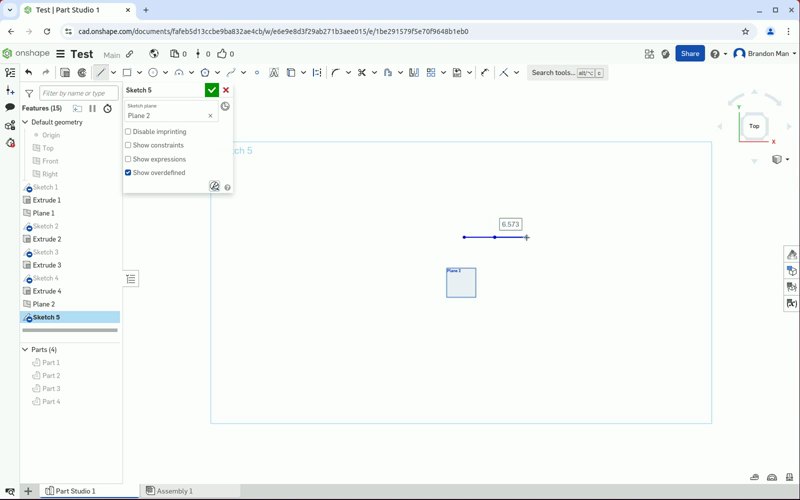
mouse_move(556, 237)
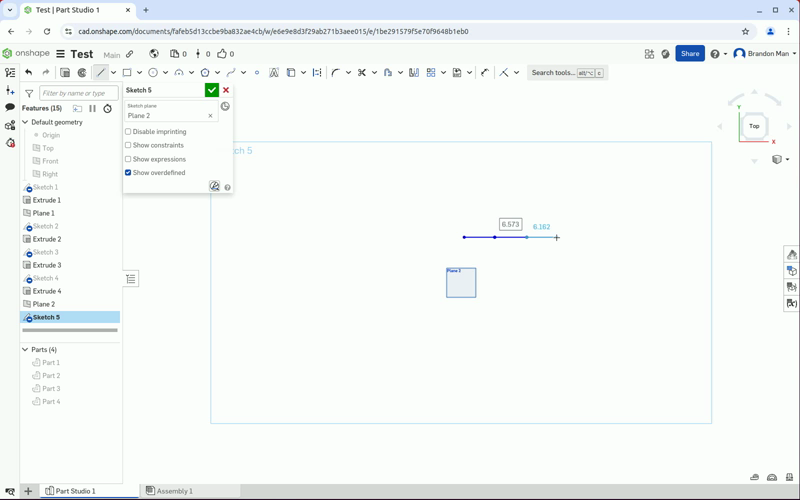
mouse_move(526, 203)
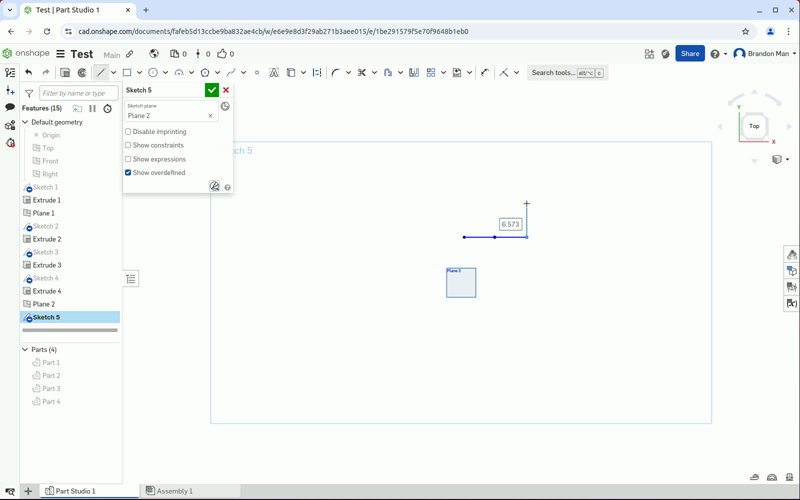
click(526, 203)
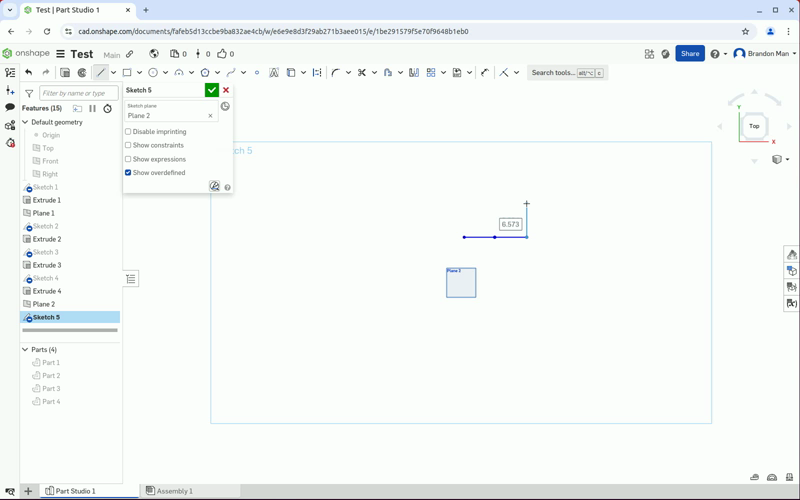
key_up(shift)
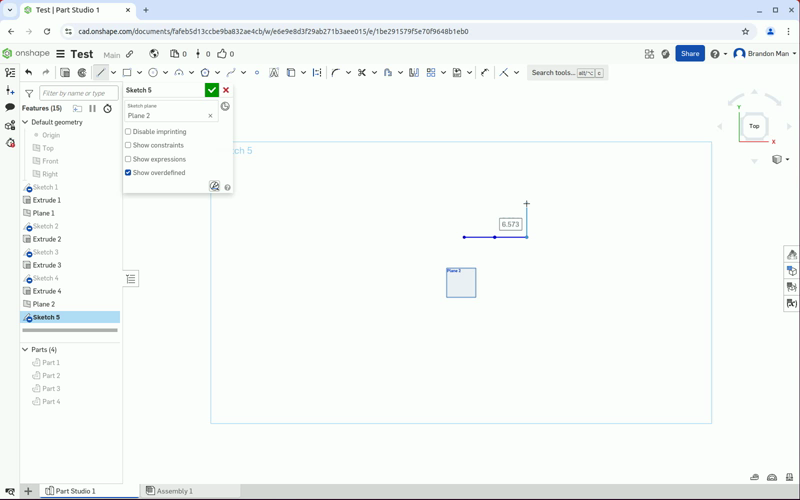
key_down(shift)
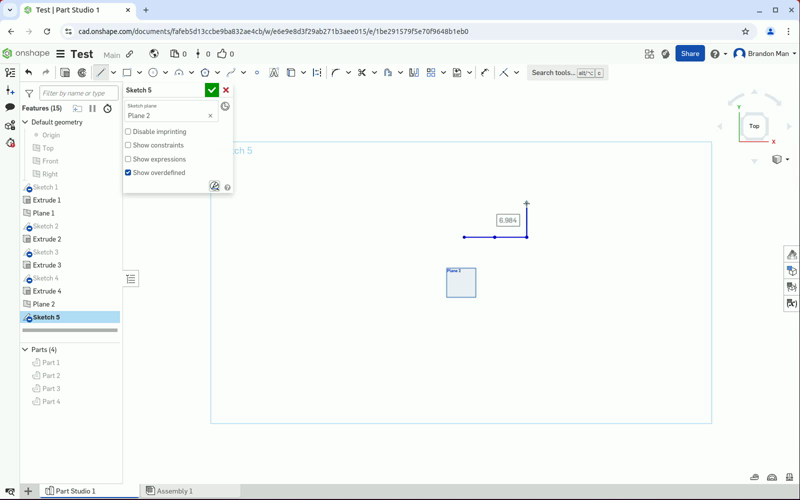
mouse_move(556, 203)
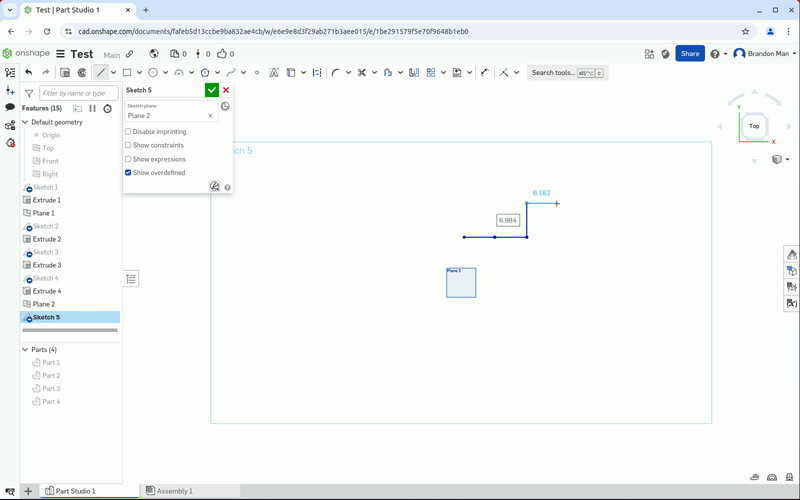
mouse_move(494, 203)
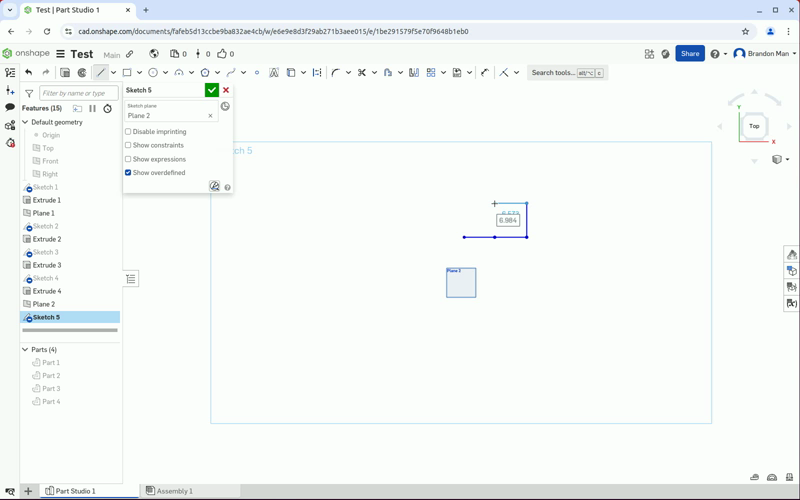
click(494, 203)
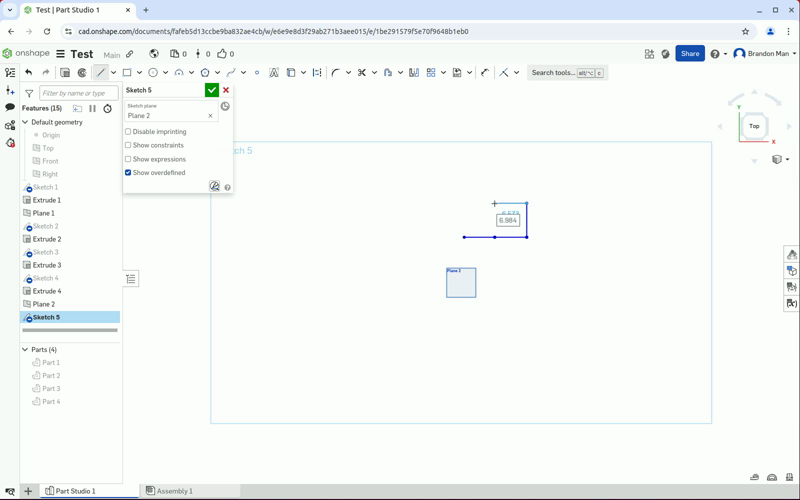
key_up(shift)
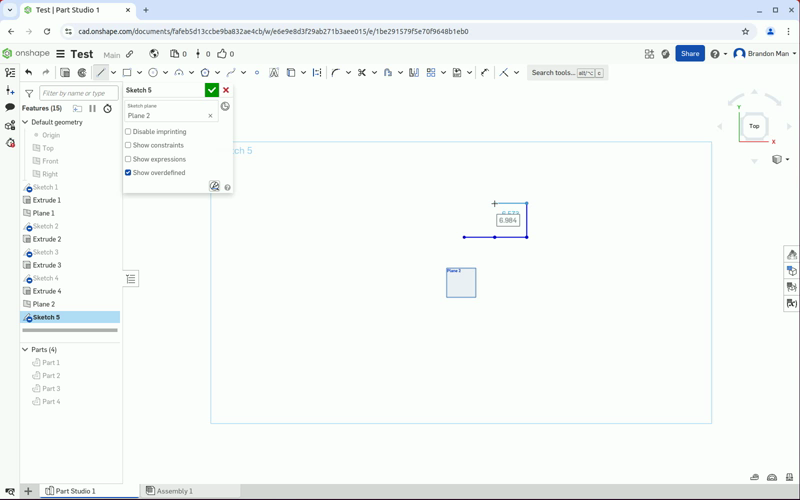
key_down(shift)
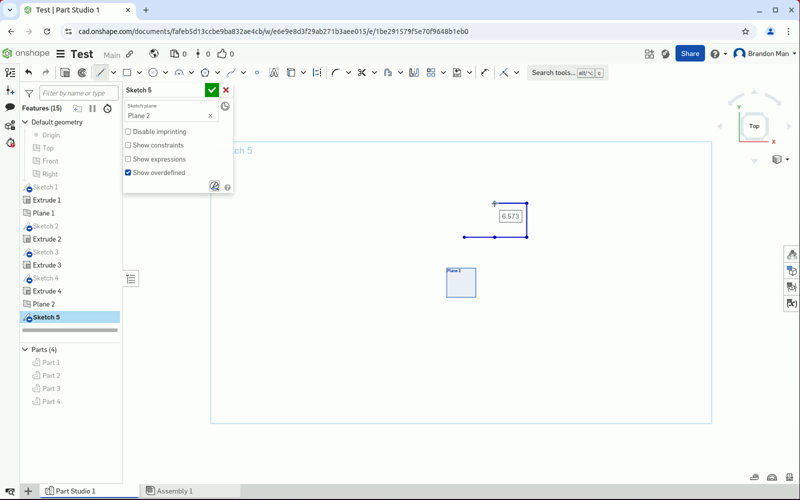
mouse_move(524, 203)
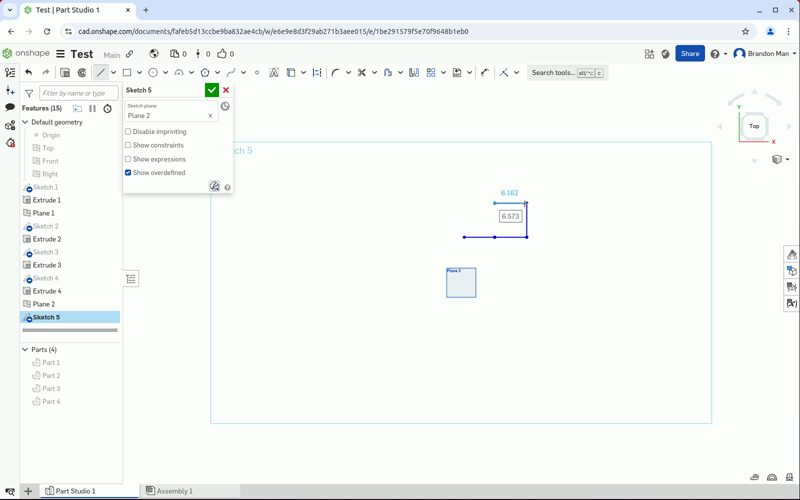
mouse_move(464, 203)
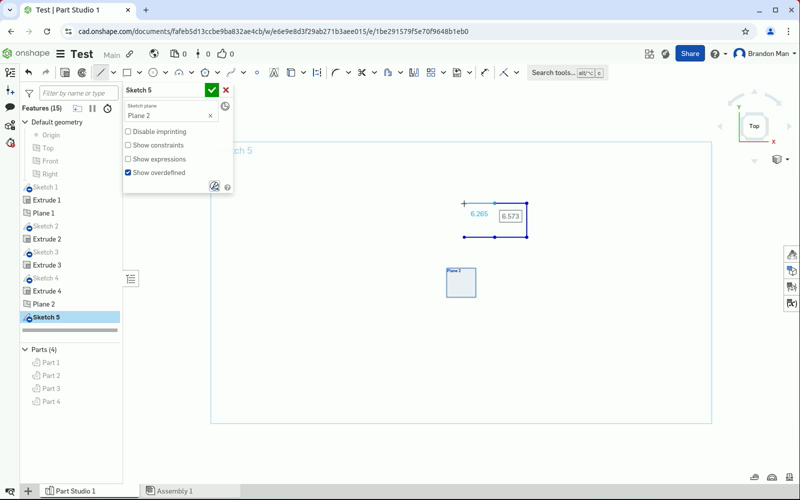
click(464, 203)
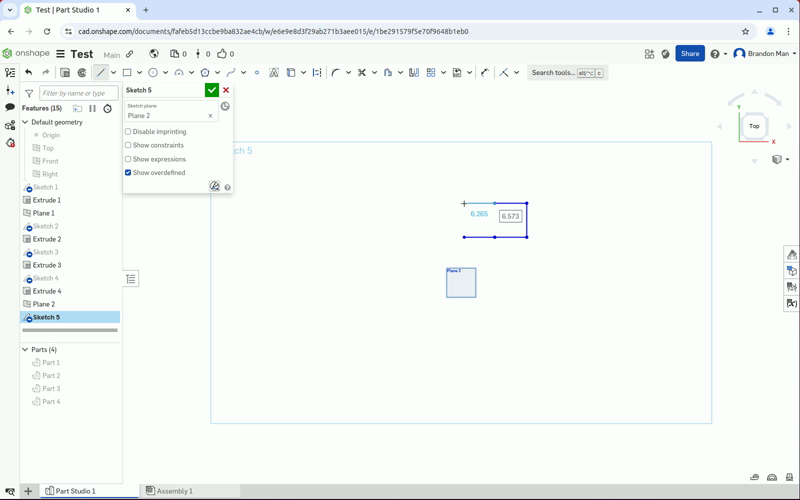
key_up(shift)
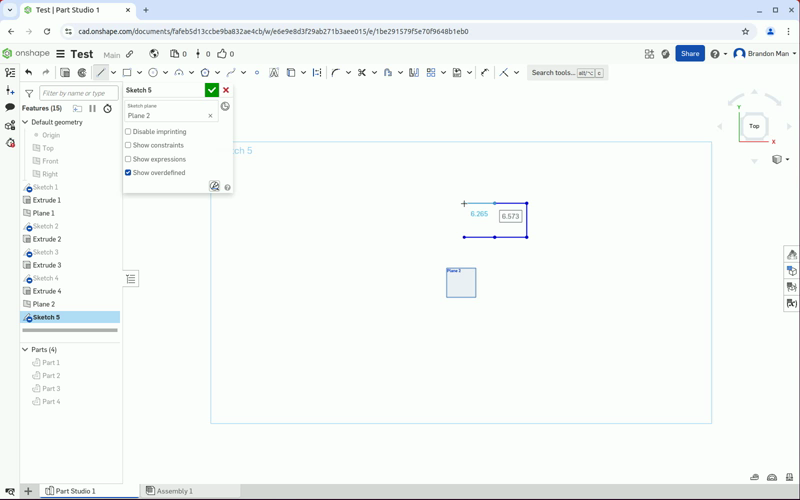
mouse_move(494, 203)
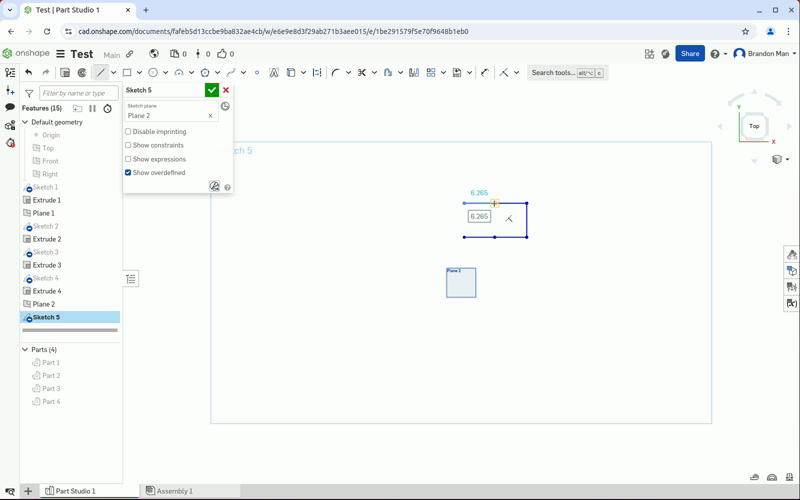
key_down(shift)
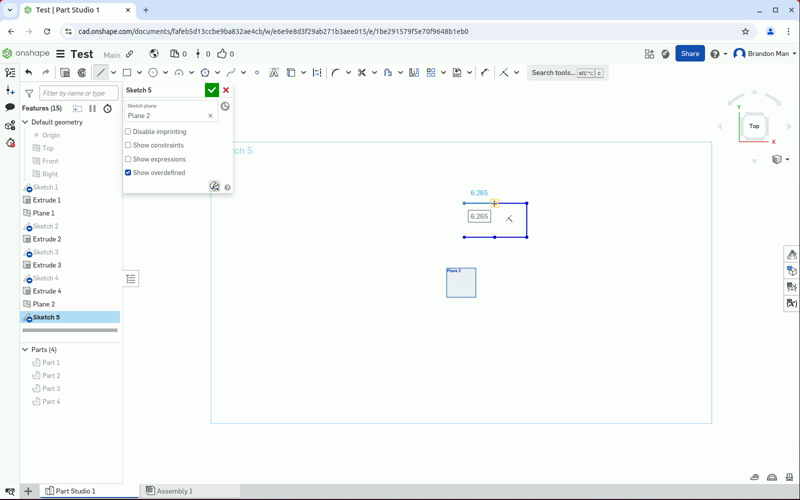
mouse_move(464, 237)
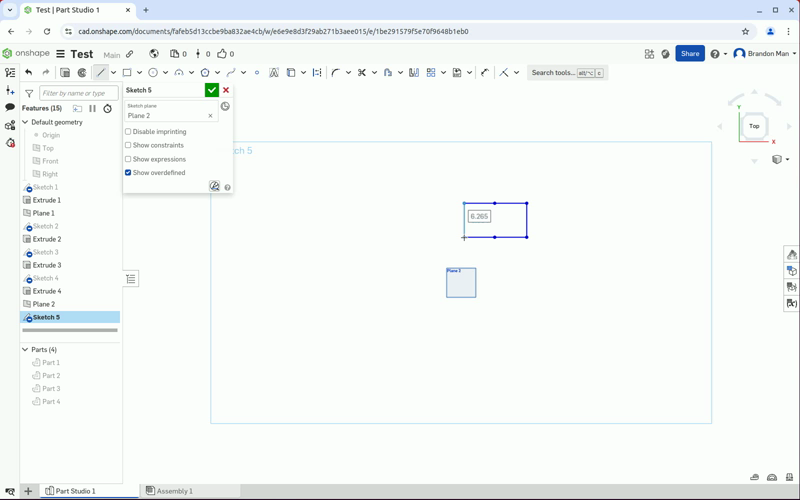
key_up(shift)
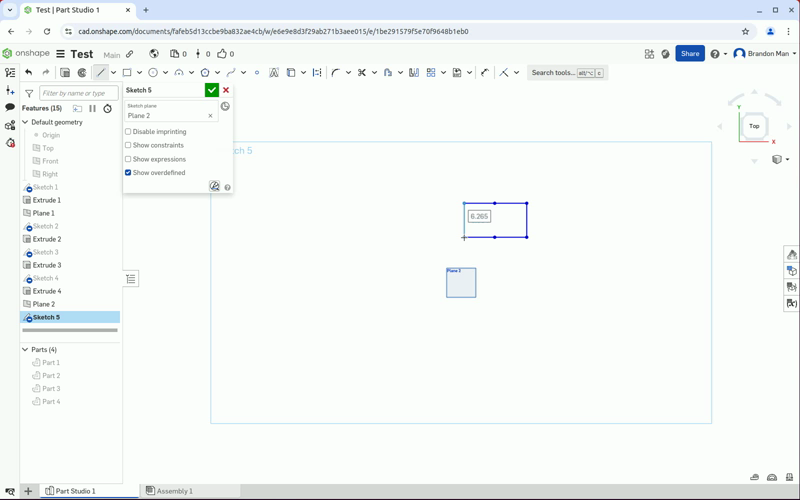
click(464, 237)
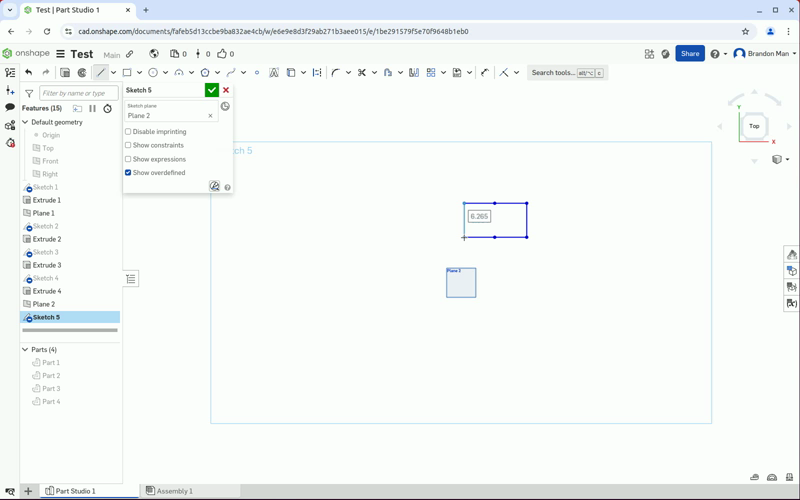
key(esc)
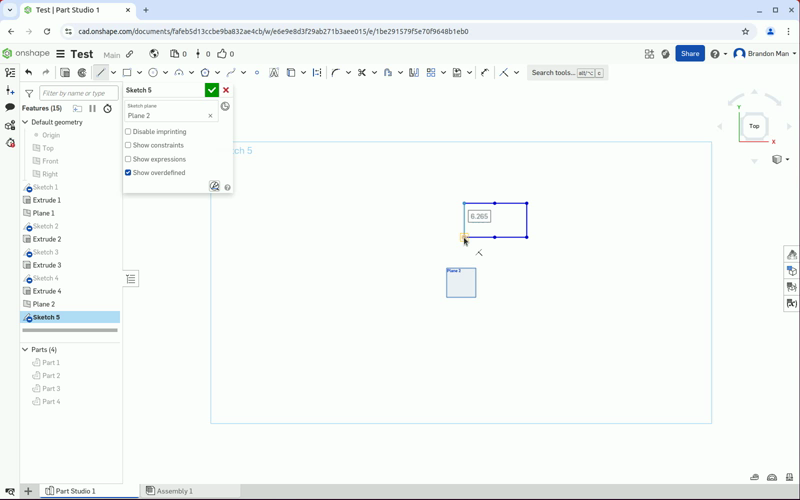
mouse_move(490, 233)
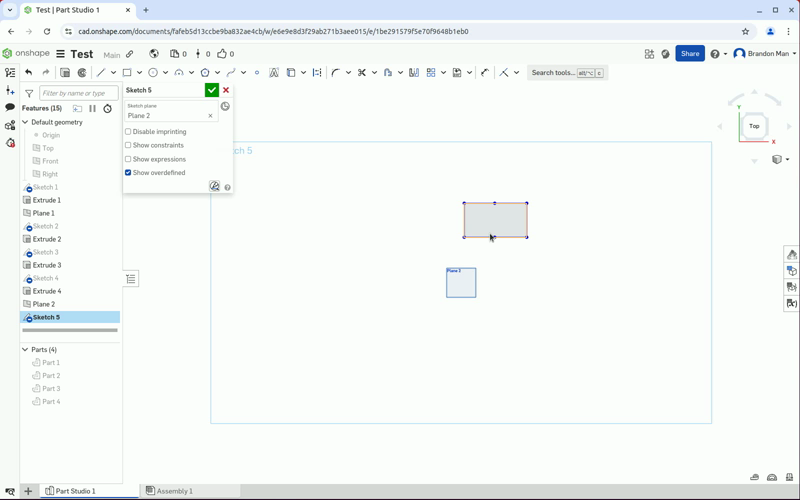
click(490, 233)
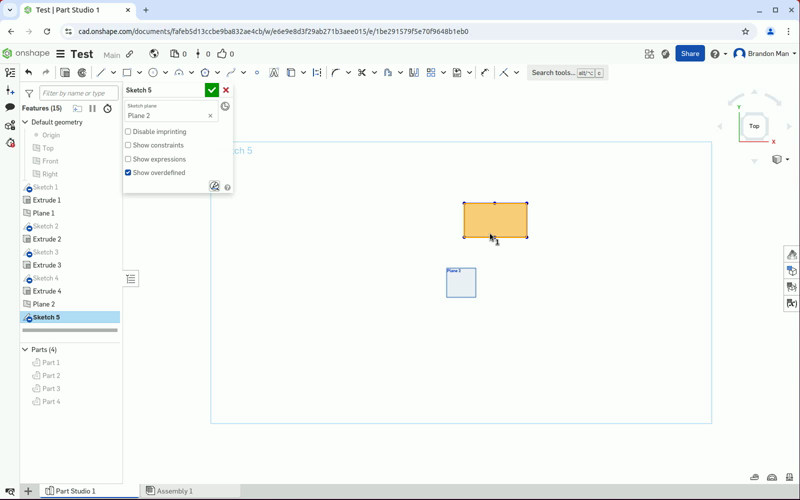
mouse_move(73, 352)
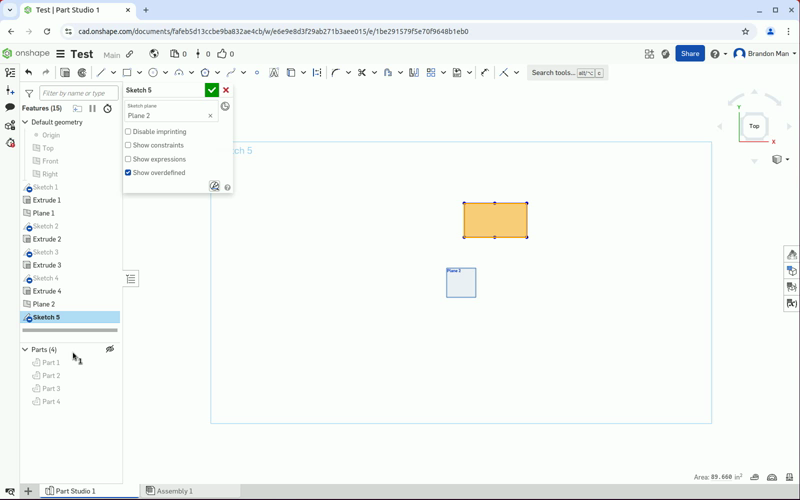
key(shift+y)
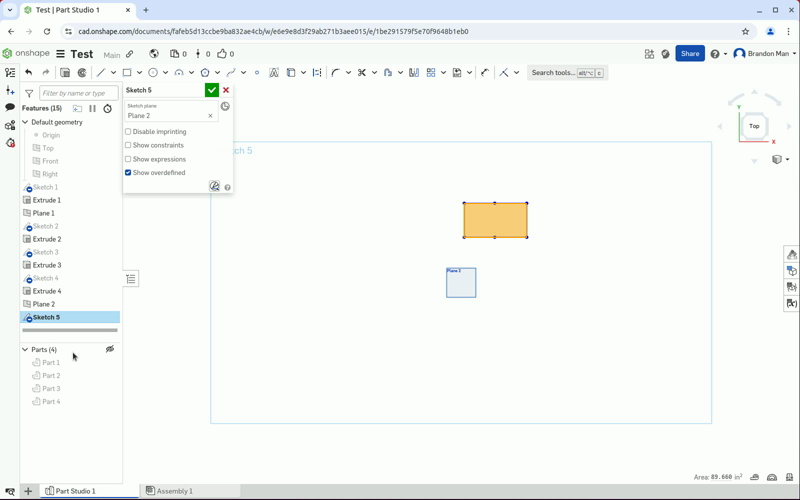
key(shift+e)
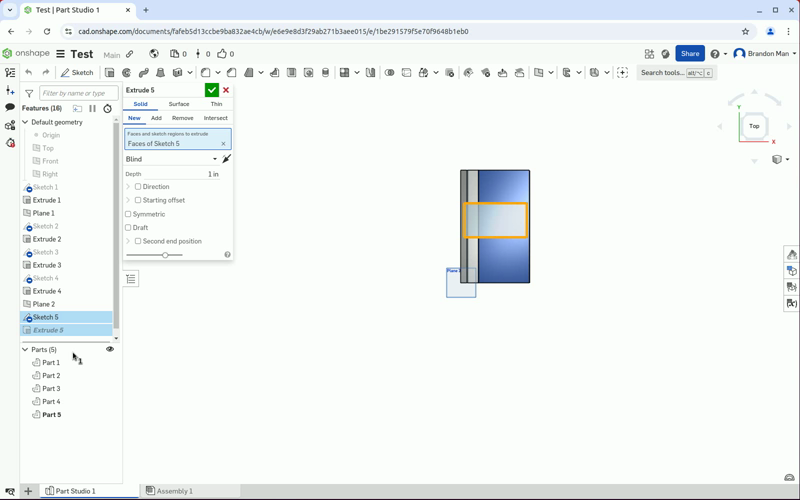
mouse_move(143, 106)
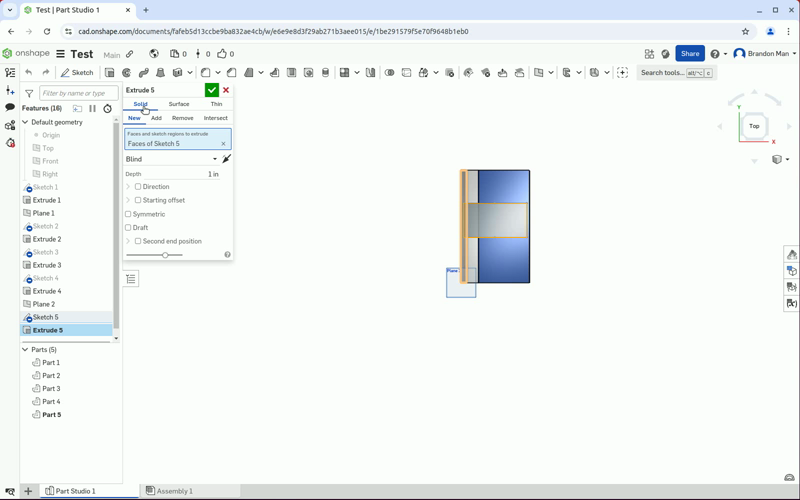
click(143, 106)
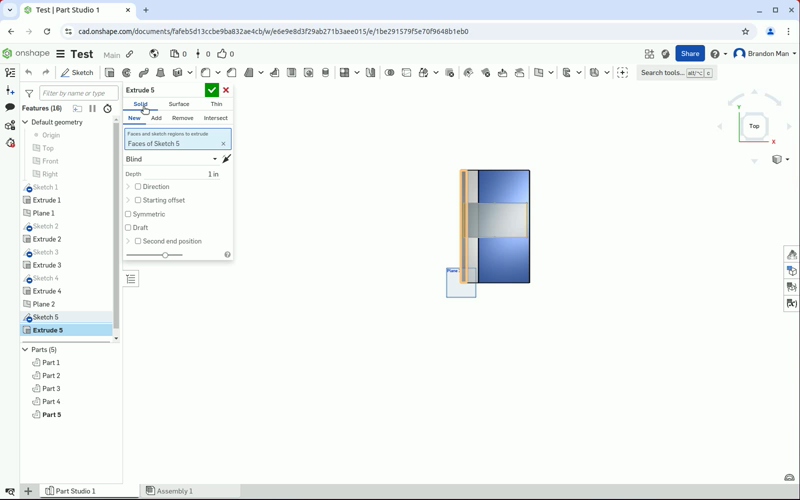
mouse_move(186, 120)
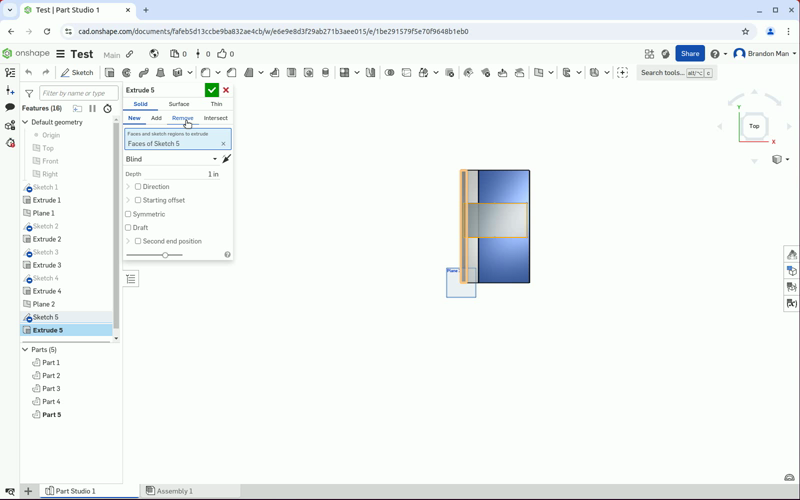
click(186, 120)
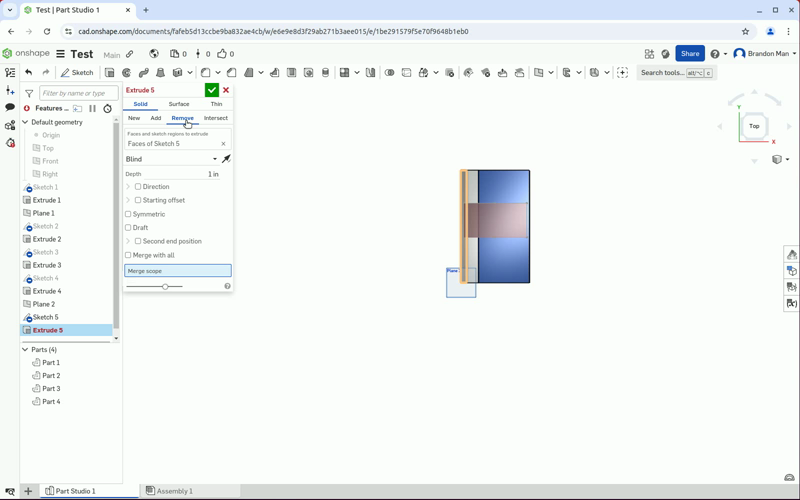
key(tab, 4)
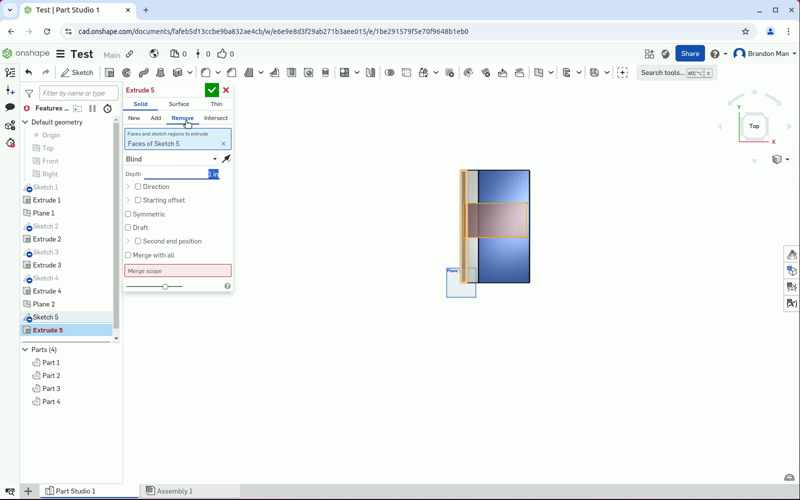
text(0.241)
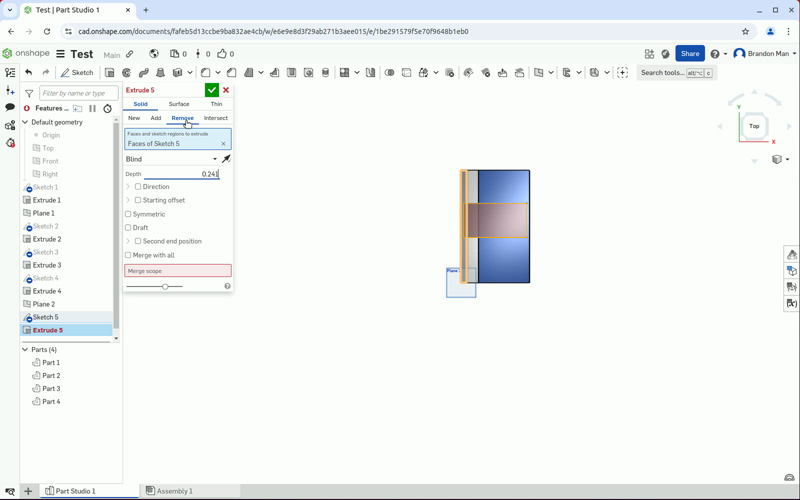
key(tab, 6)
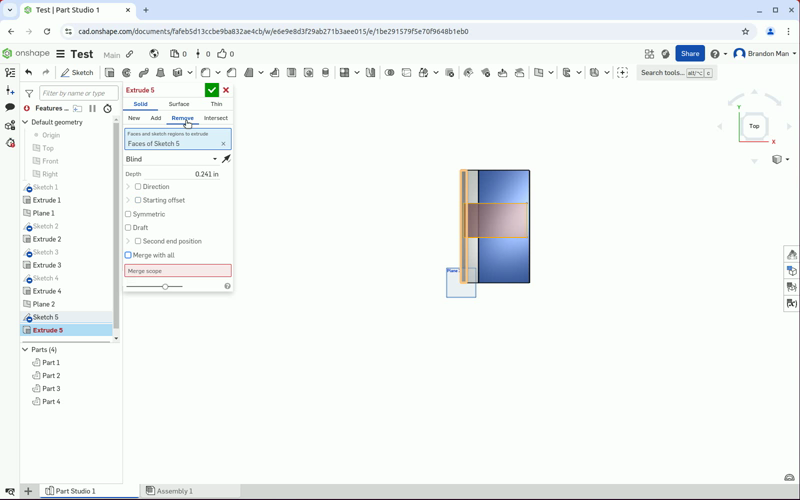
key(space)
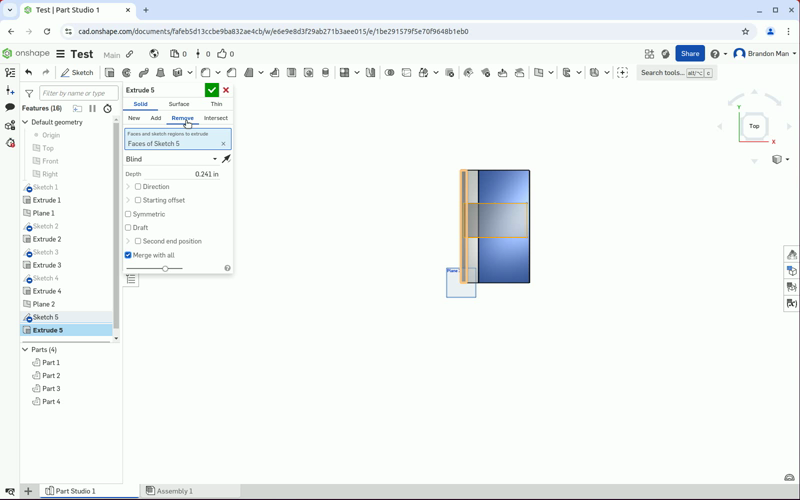
key(enter)
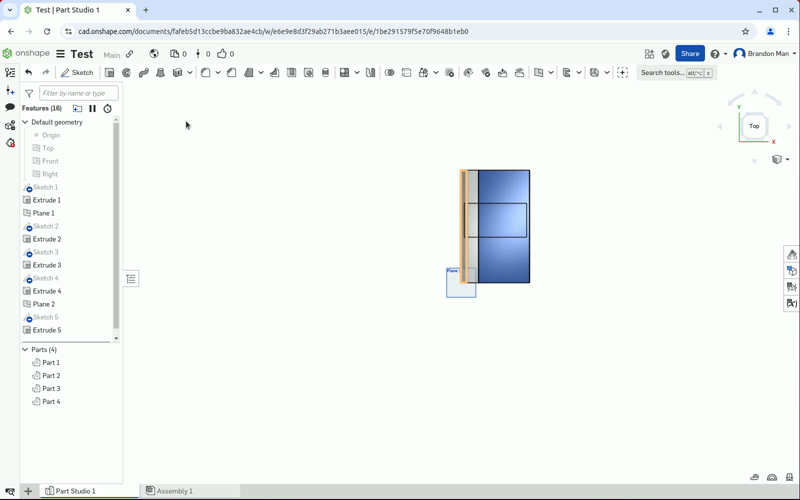
key(shift+h)
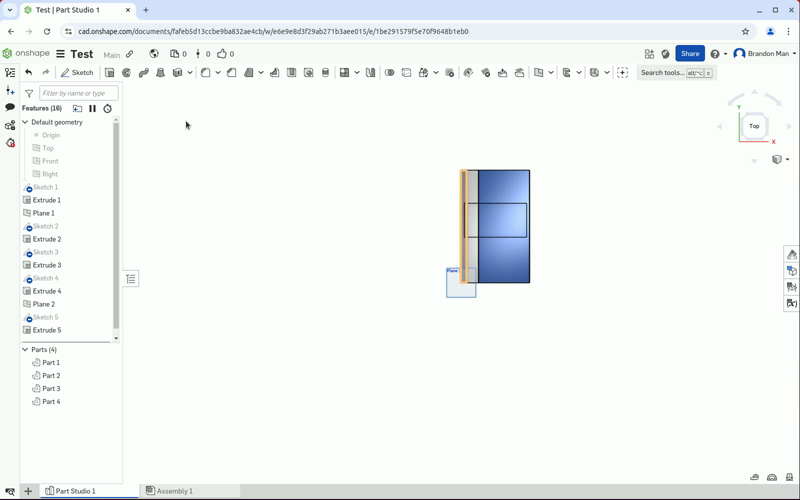
key(shift+h)
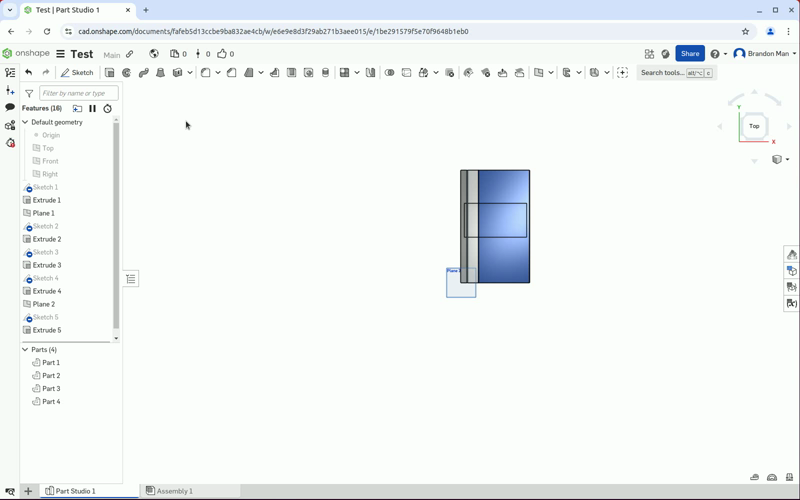
mouse_move(69, 189)
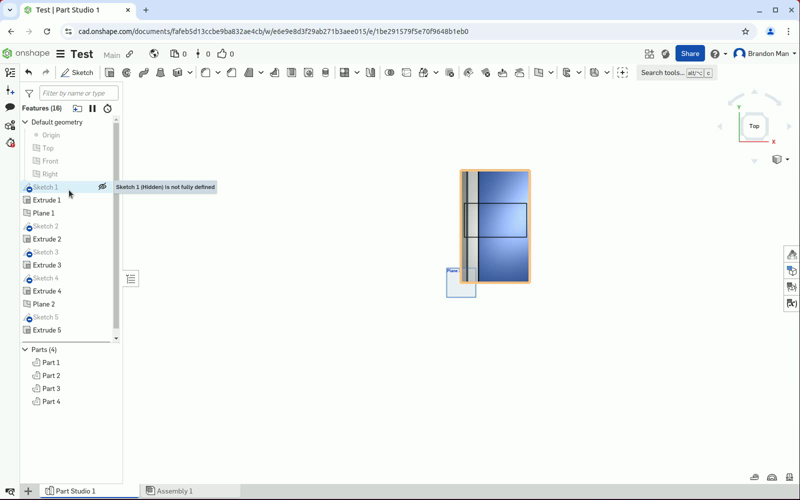
click(69, 189)
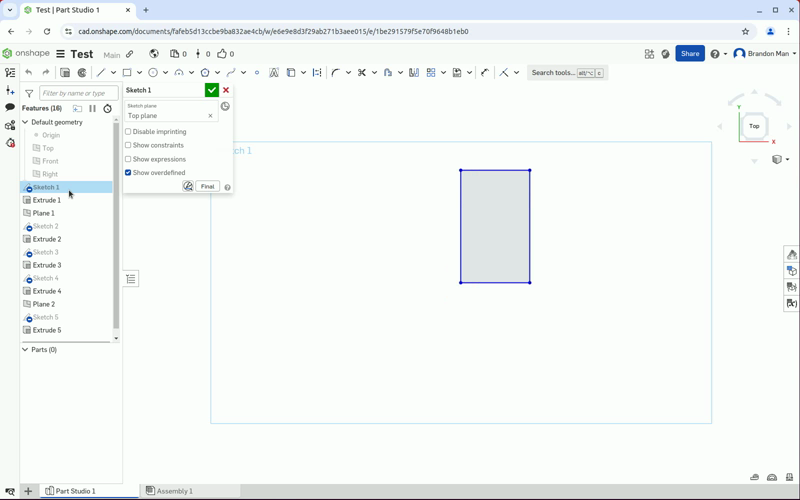
mouse_move(229, 92)
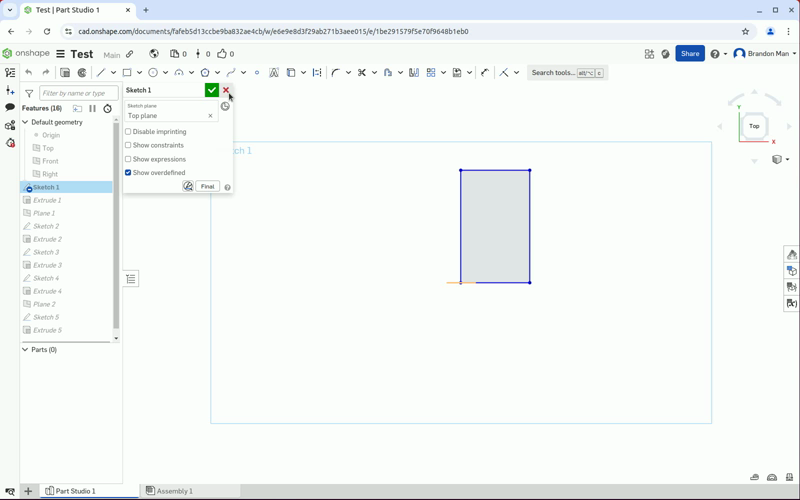
click(229, 92)
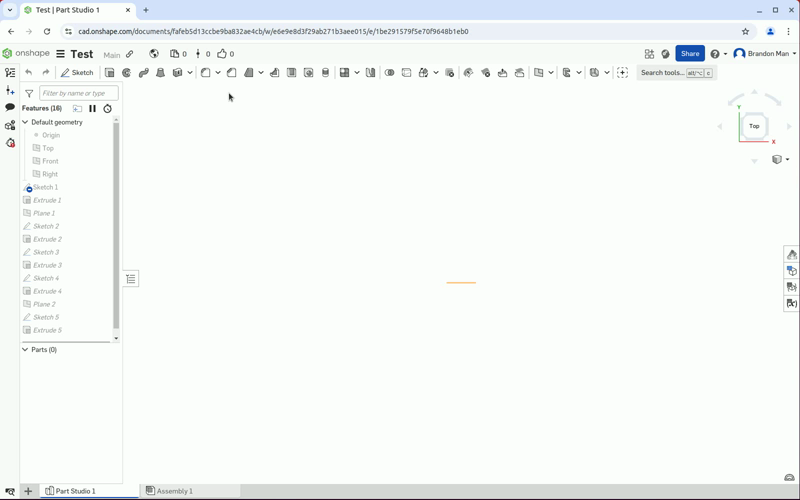
key(shift+s)
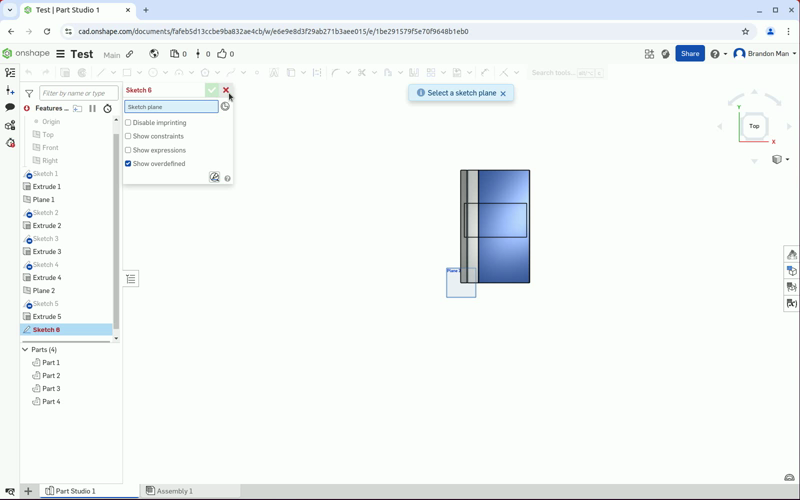
mouse_move(69, 293)
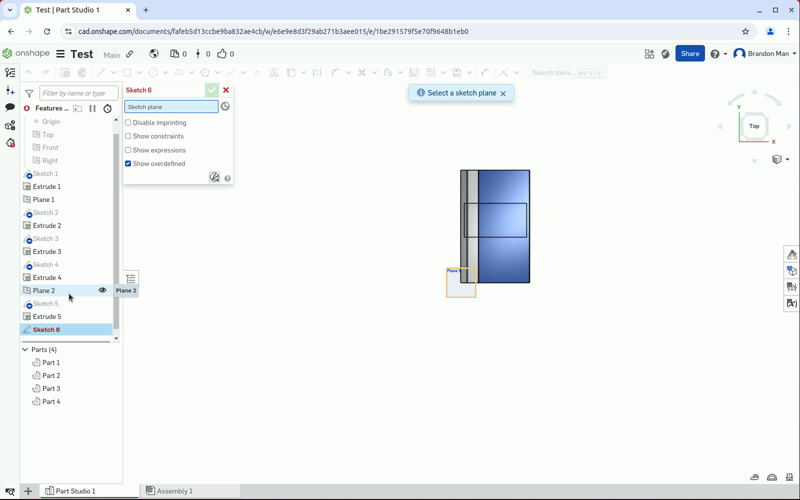
click(69, 293)
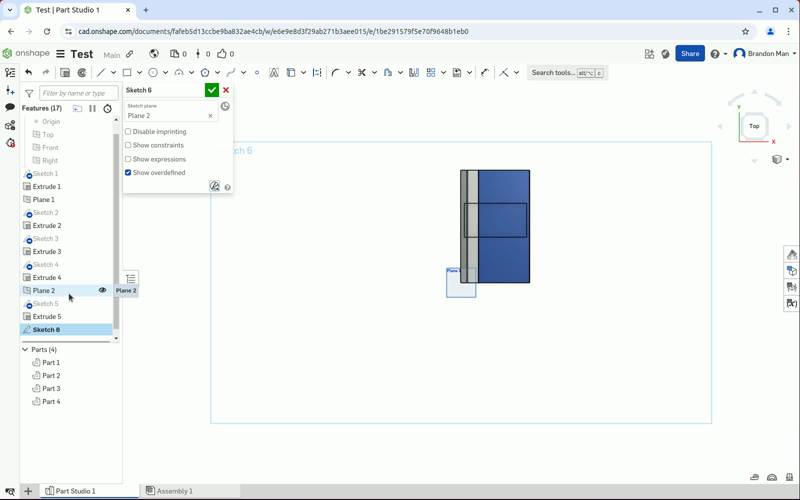
mouse_move(73, 352)
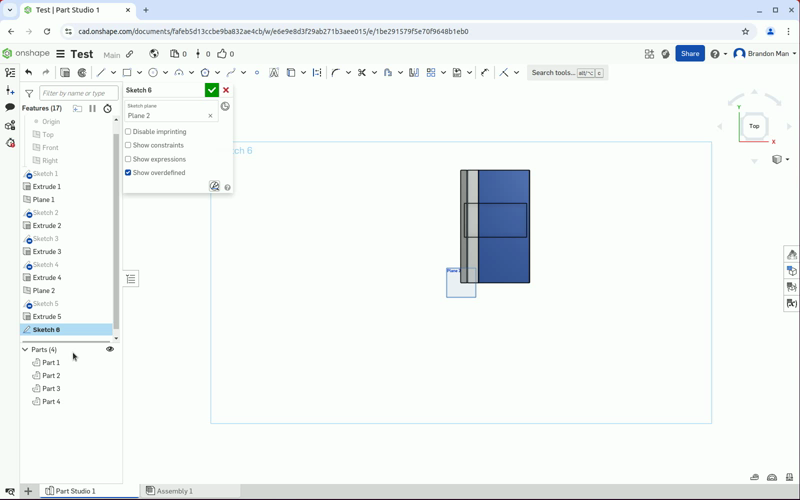
key(y)
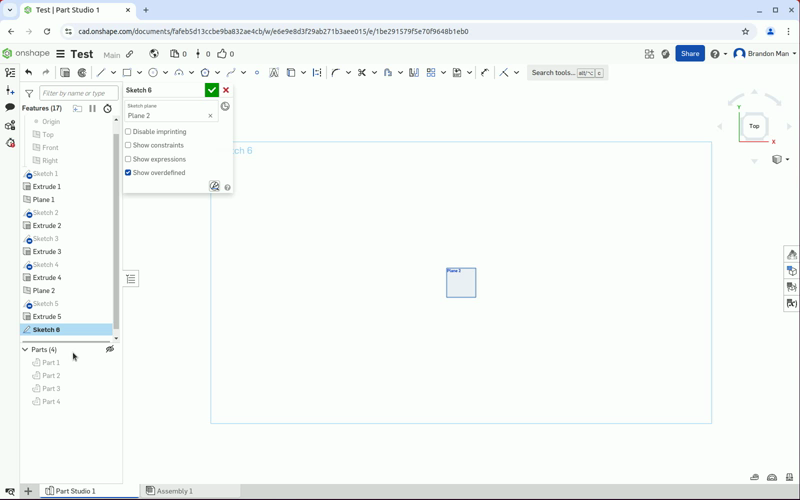
key(l)
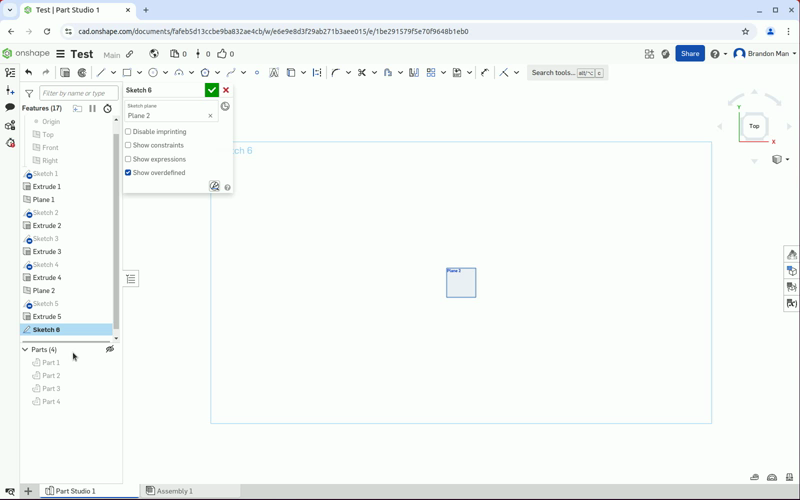
key_down(shift)
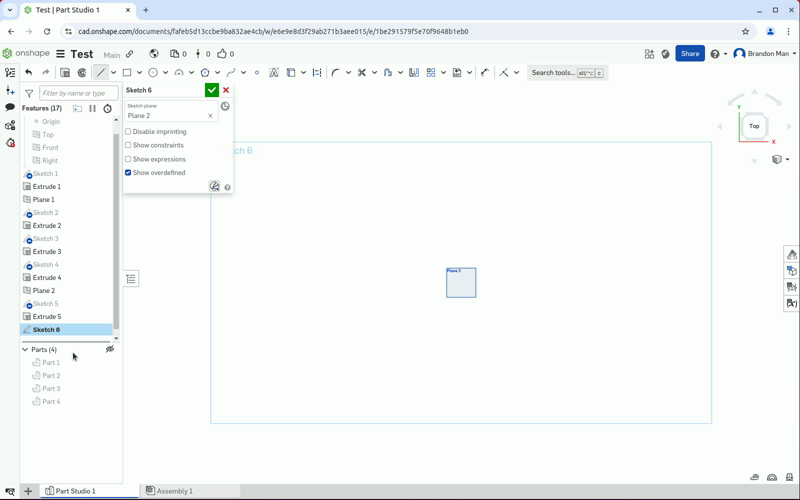
mouse_move(495, 276)
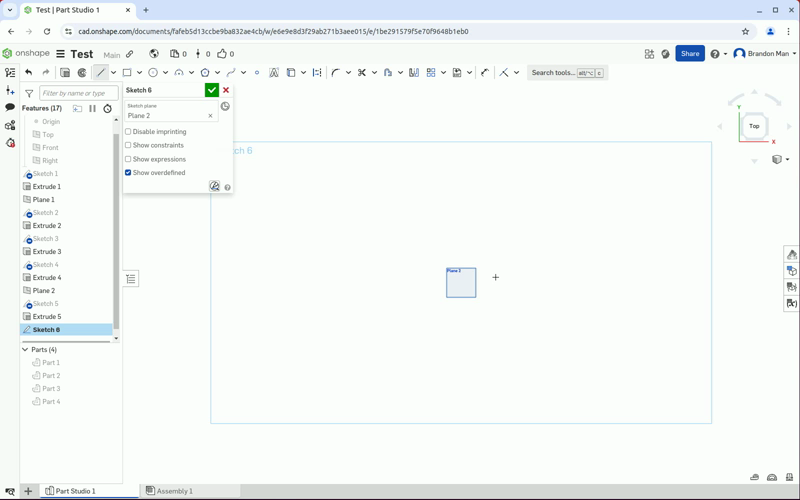
click(495, 276)
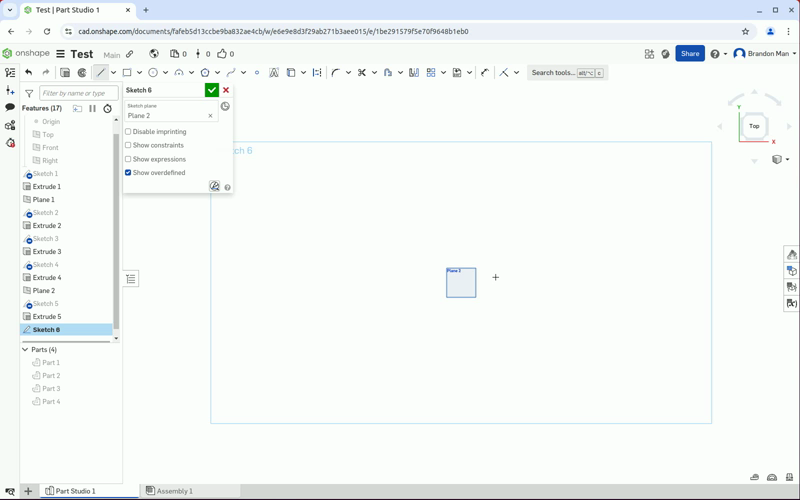
key_up(shift)
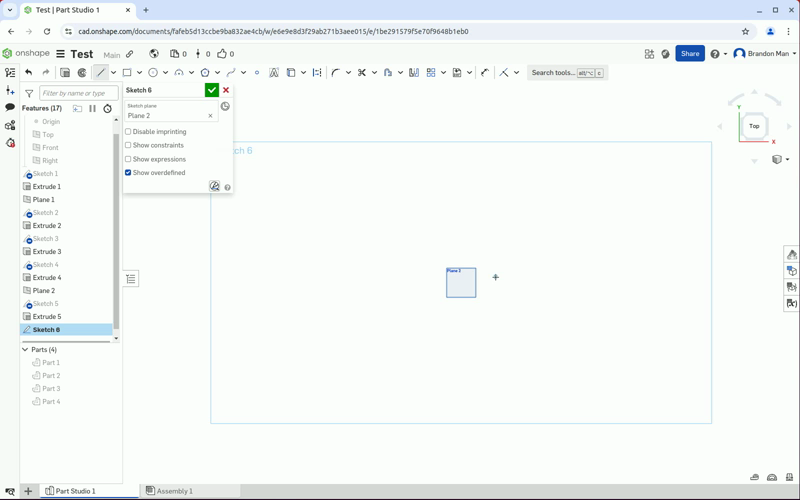
key_down(shift)
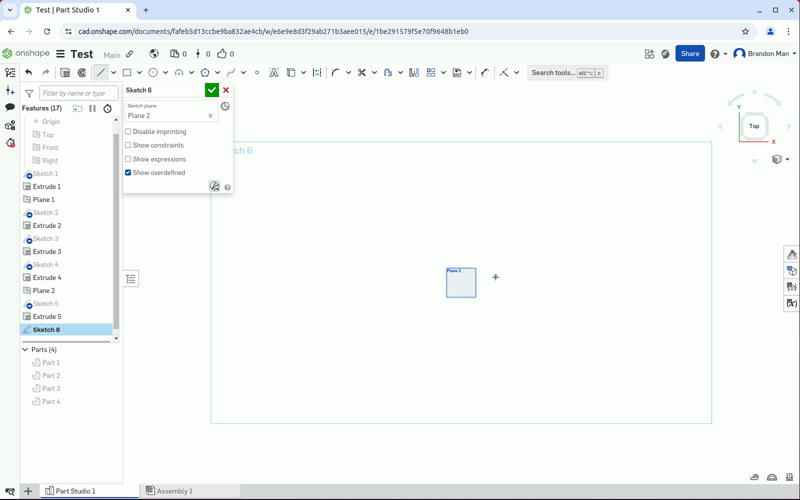
mouse_move(525, 276)
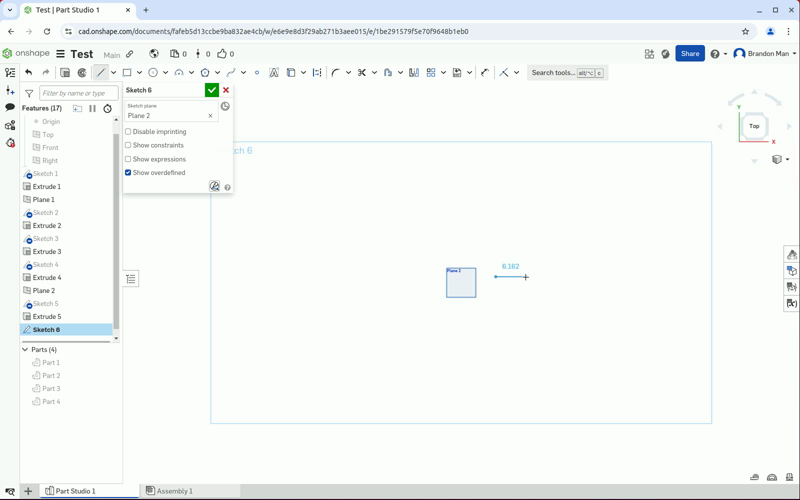
mouse_move(527, 276)
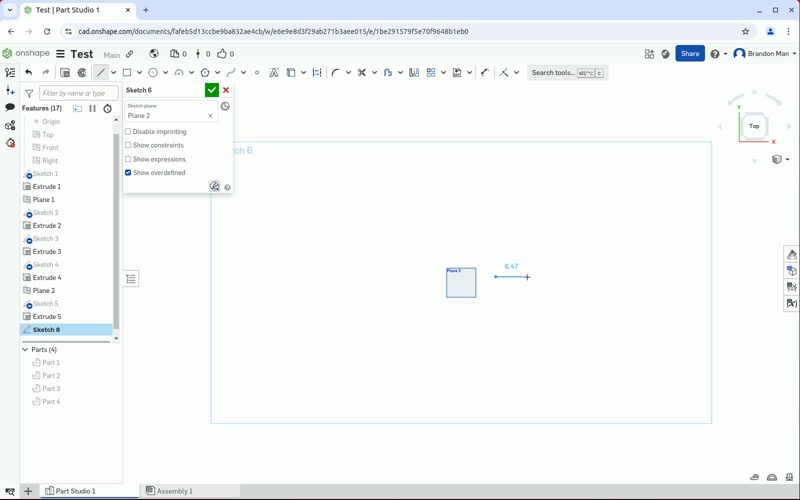
click(527, 276)
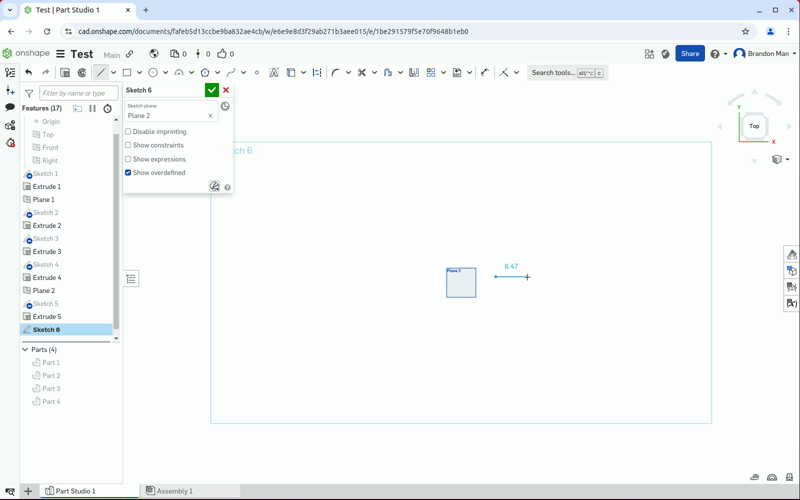
key_up(shift)
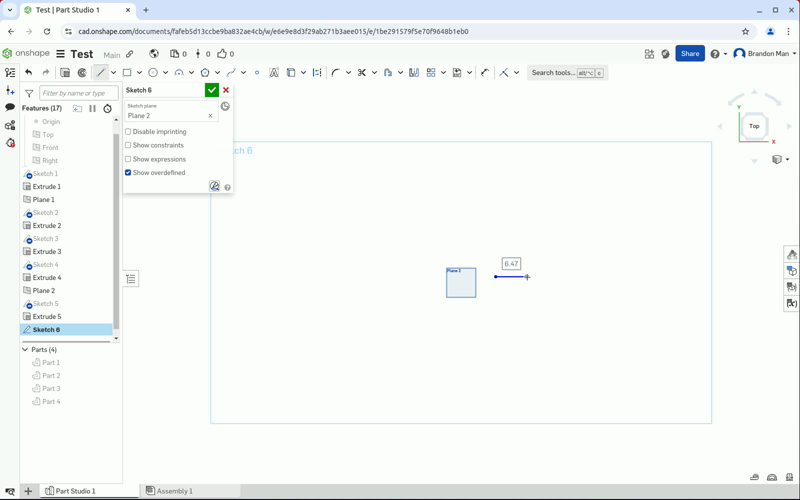
key_down(shift)
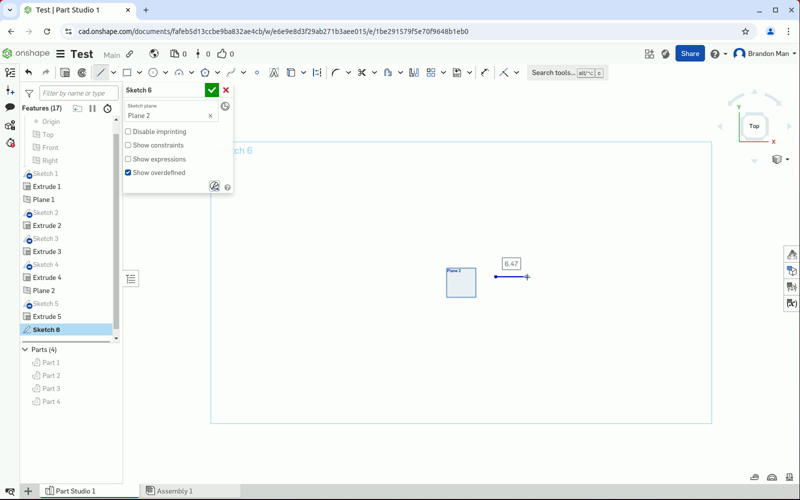
mouse_move(557, 276)
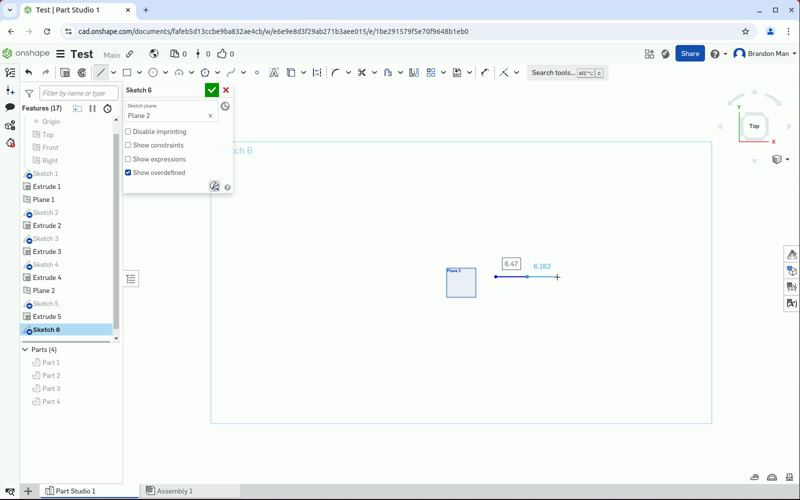
mouse_move(527, 242)
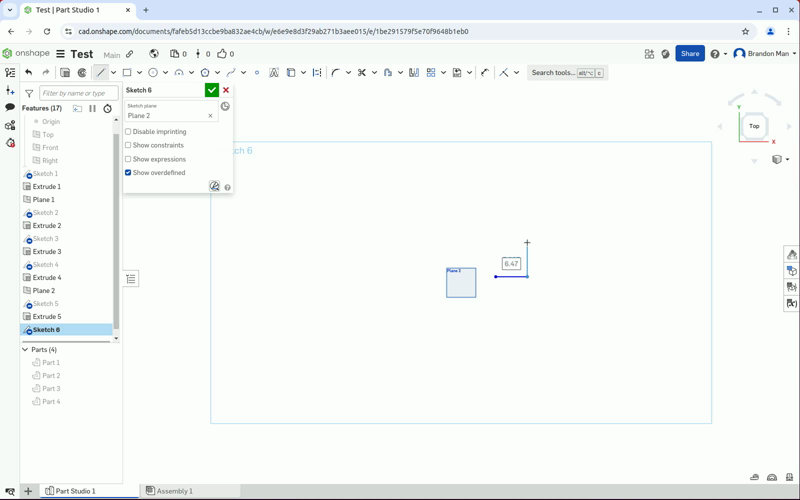
click(527, 242)
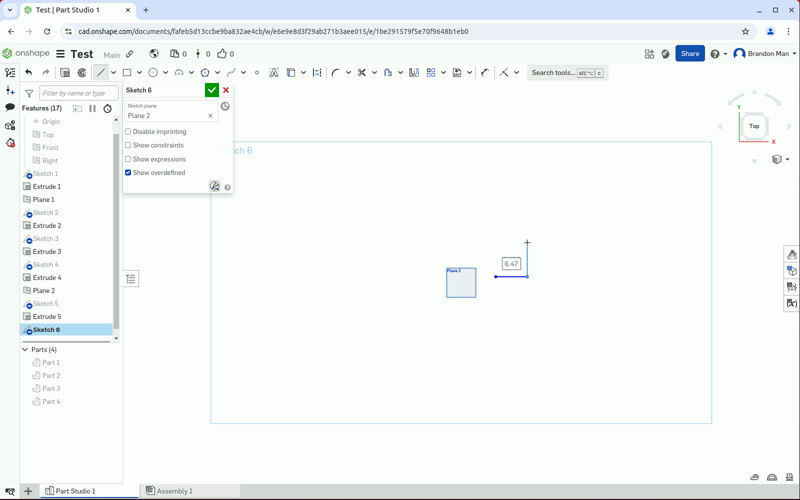
key_up(shift)
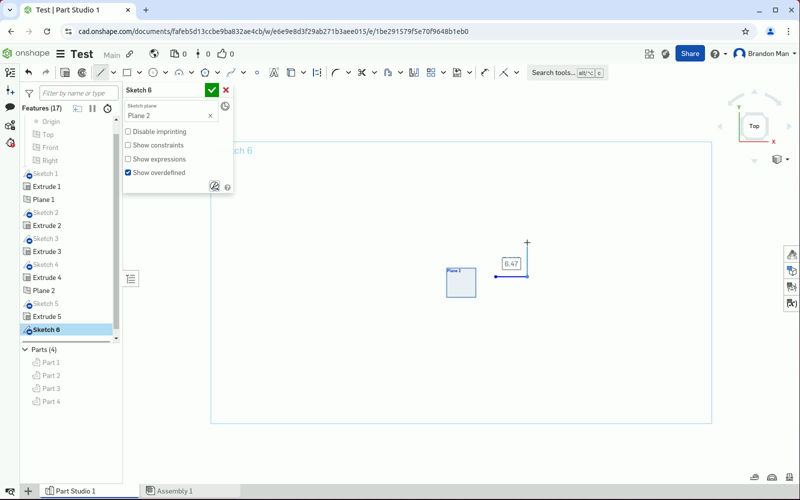
key_down(shift)
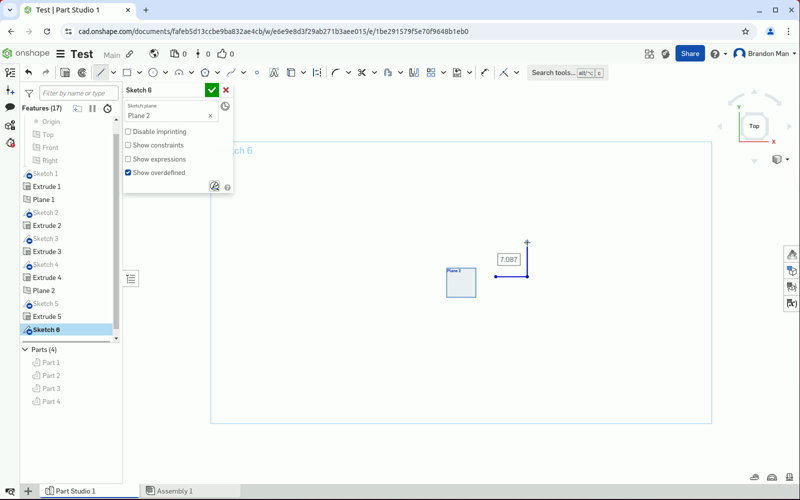
mouse_move(557, 242)
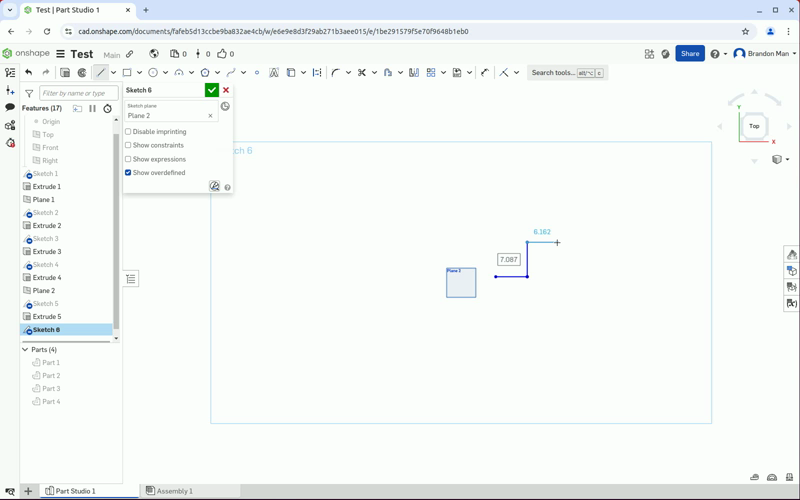
mouse_move(495, 242)
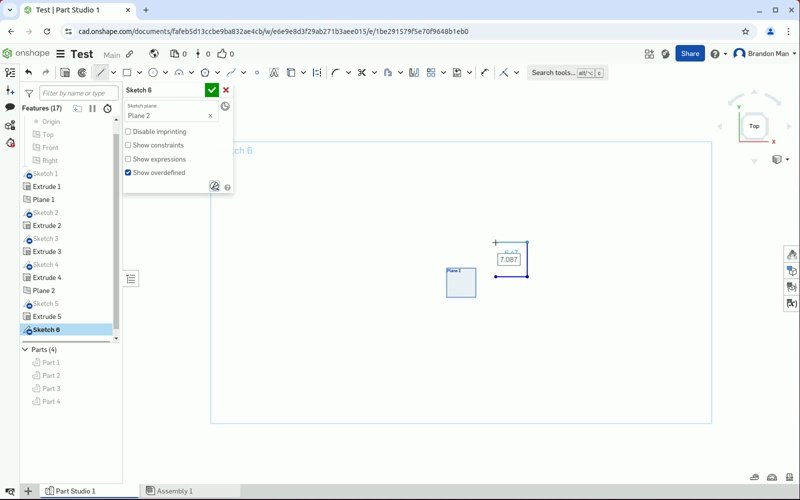
click(495, 242)
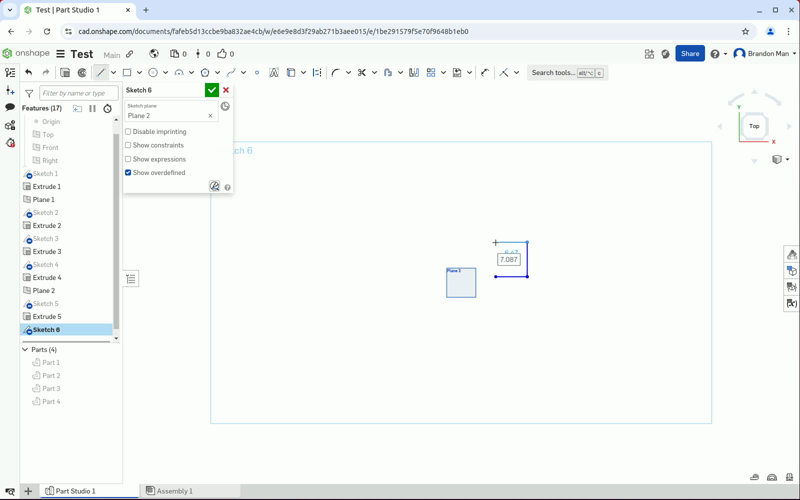
key_up(shift)
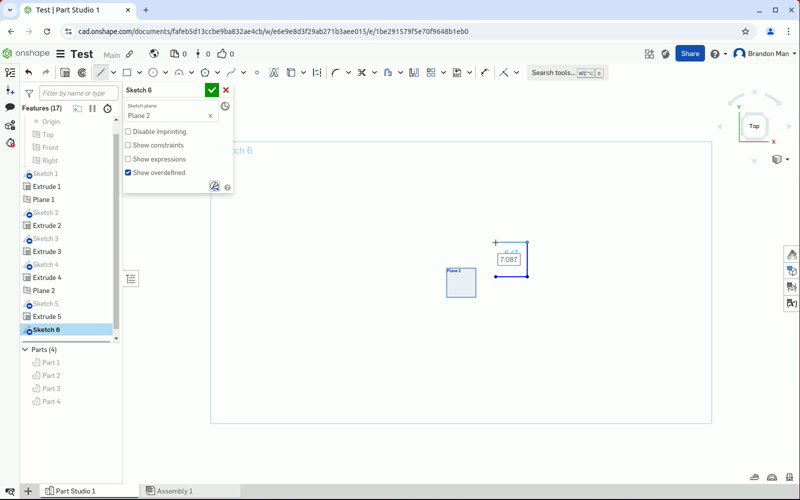
mouse_move(525, 242)
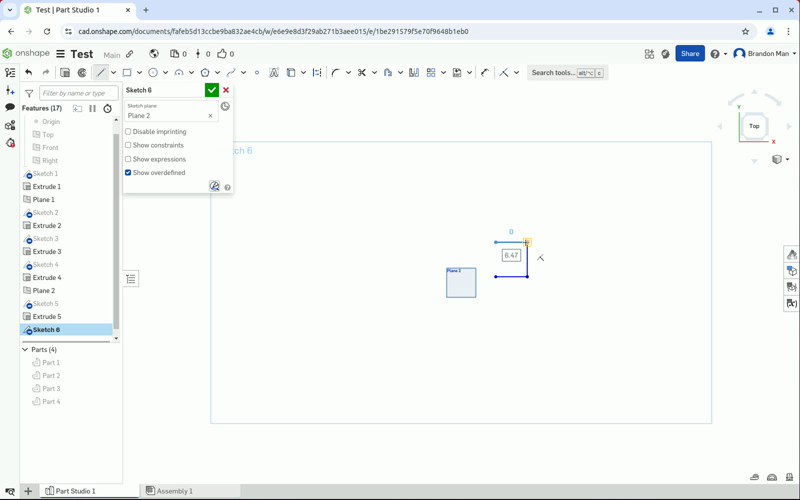
key_down(shift)
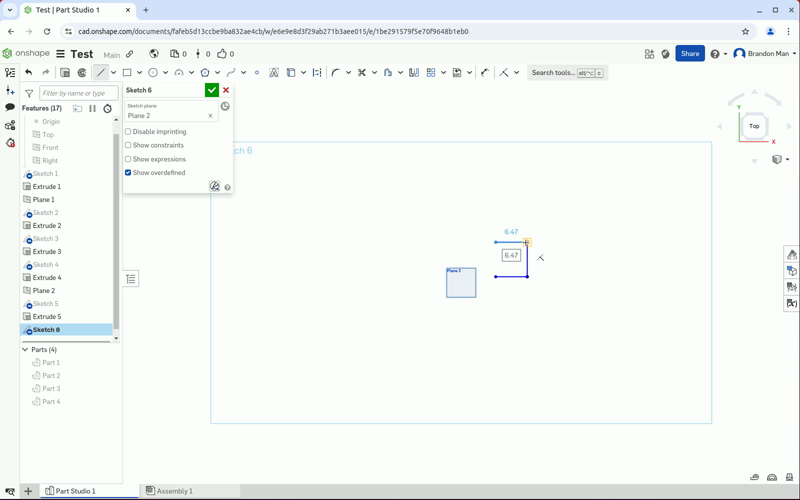
mouse_move(495, 276)
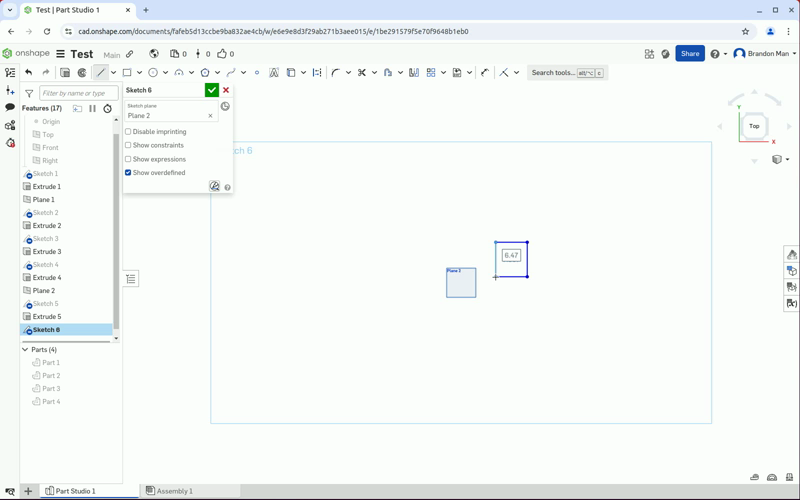
key_up(shift)
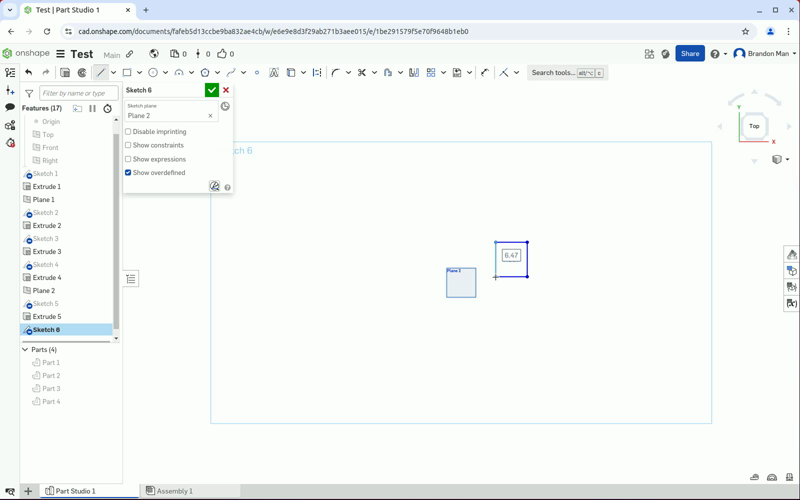
click(495, 276)
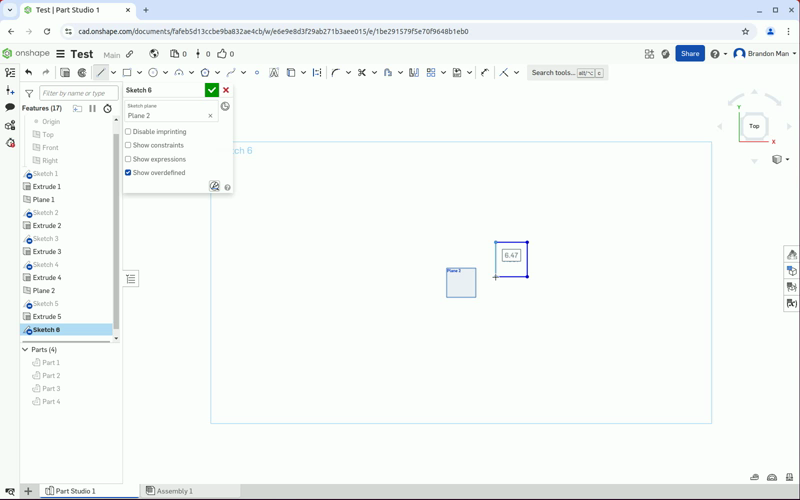
key(esc)
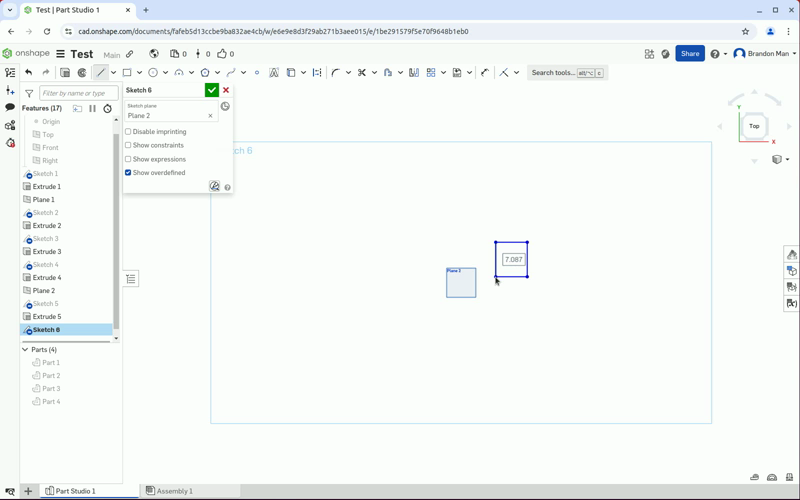
mouse_move(525, 275)
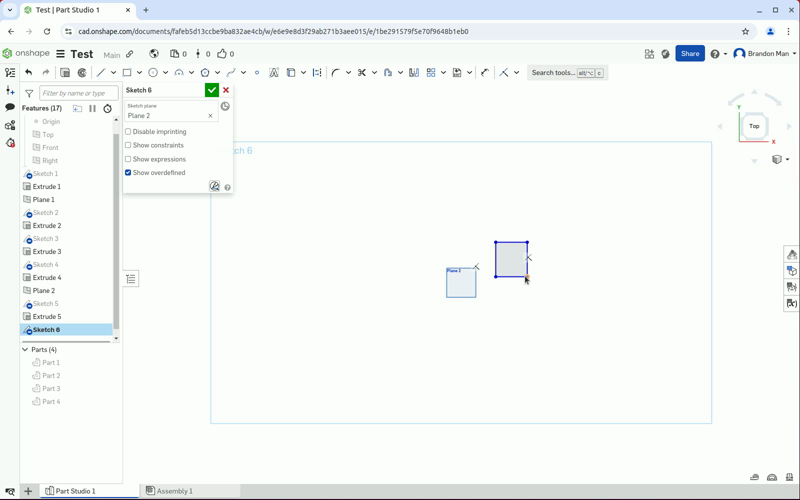
scroll(6)
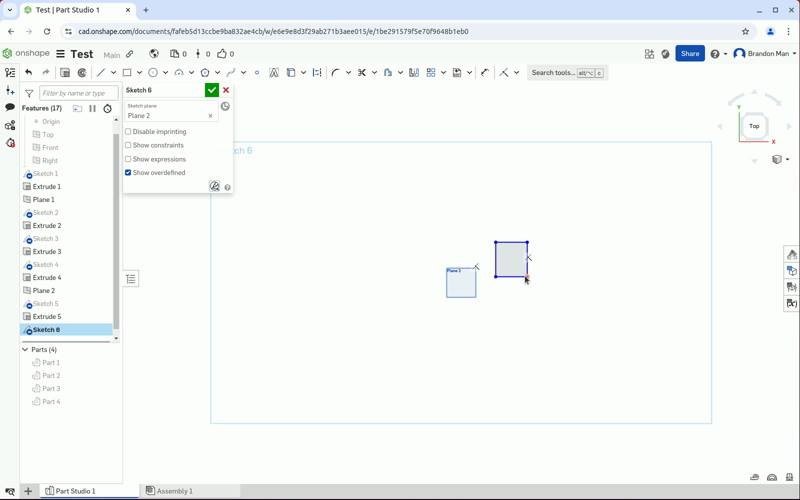
scroll(6)
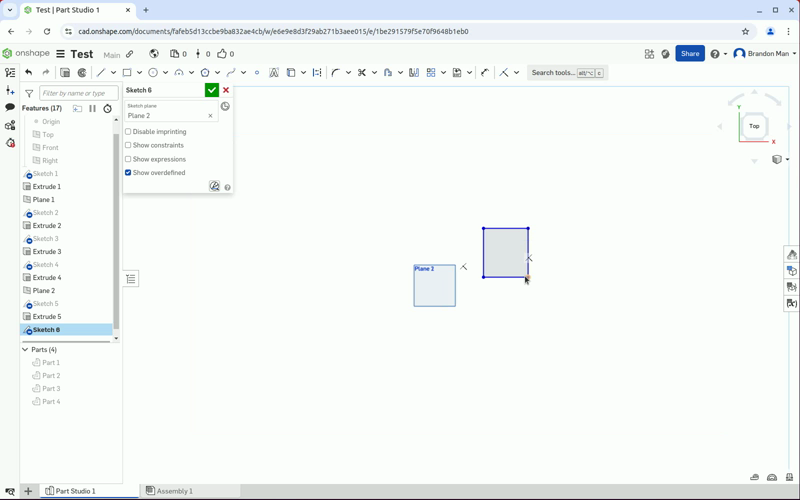
scroll(6)
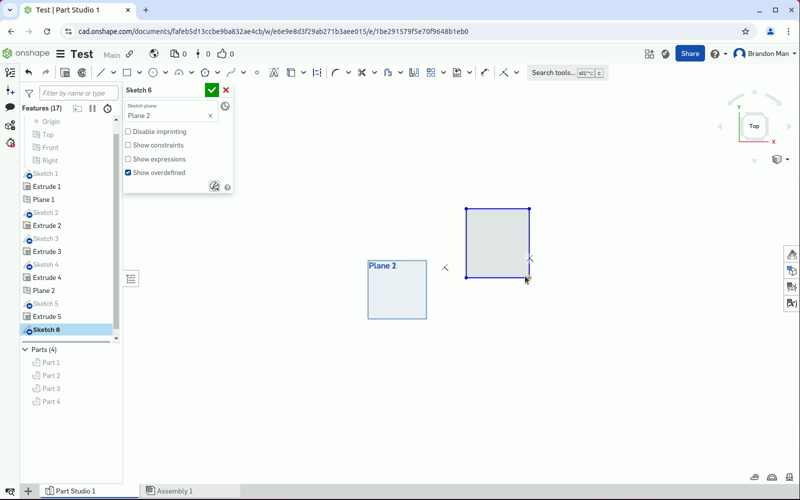
scroll(6)
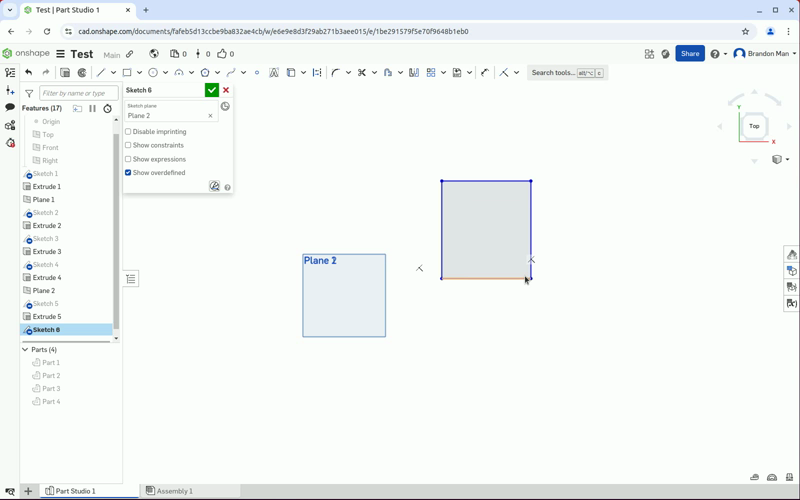
scroll(6)
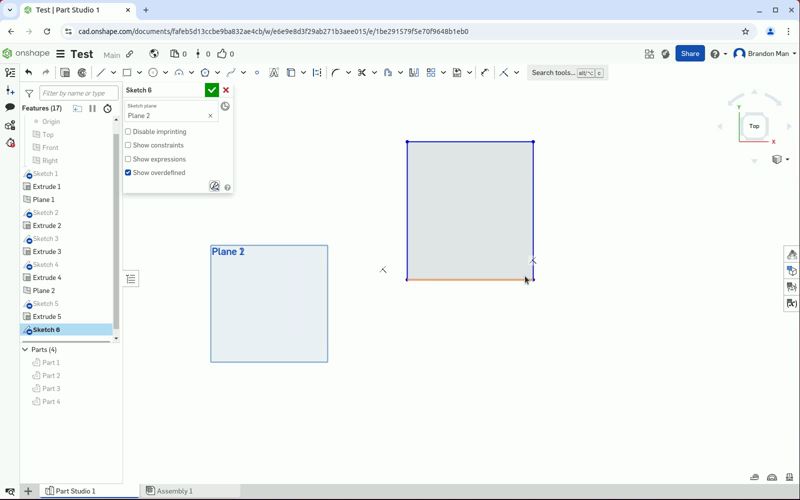
scroll(6)
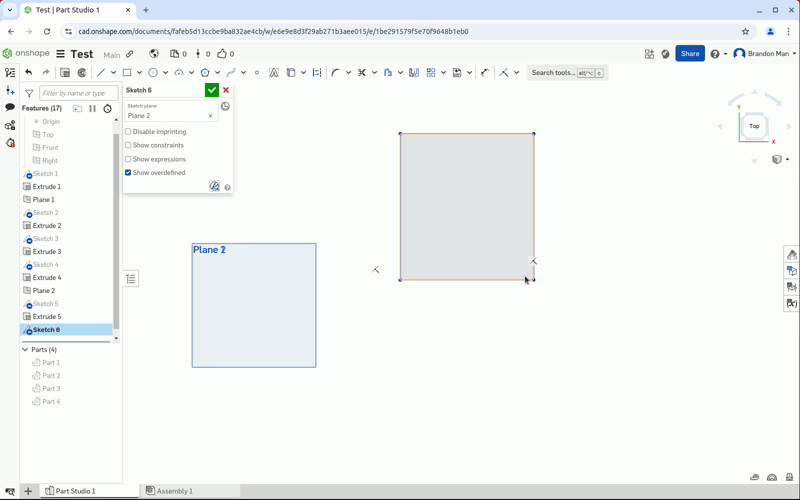
scroll(6)
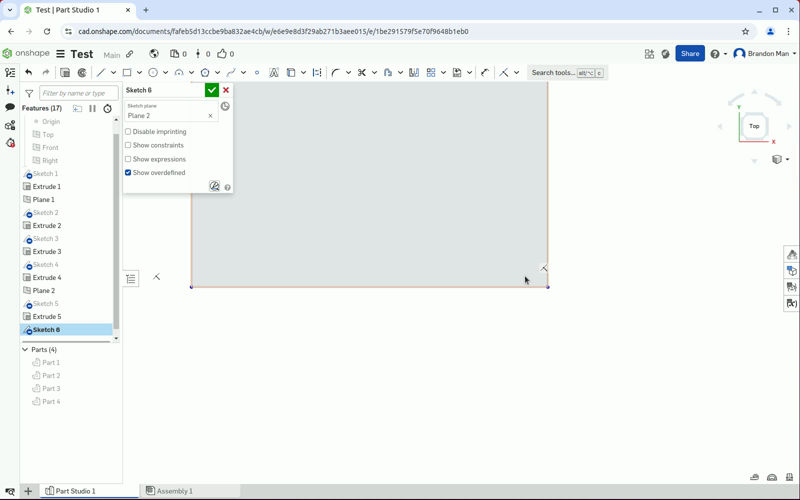
click(525, 275)
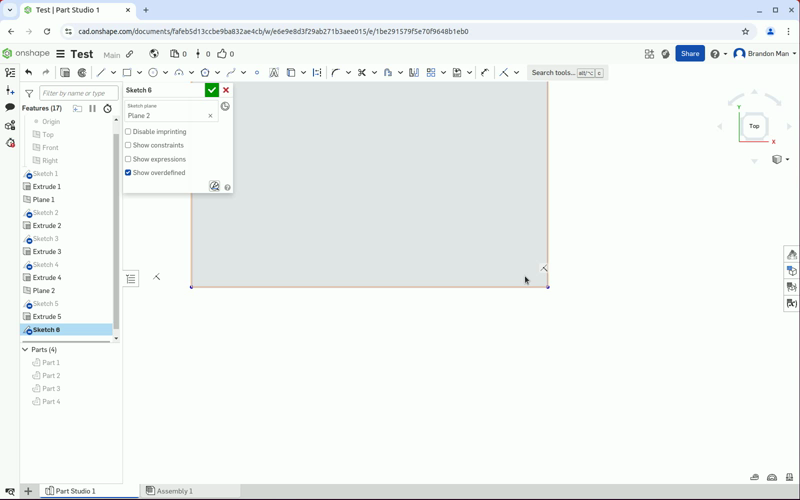
scroll(-6)
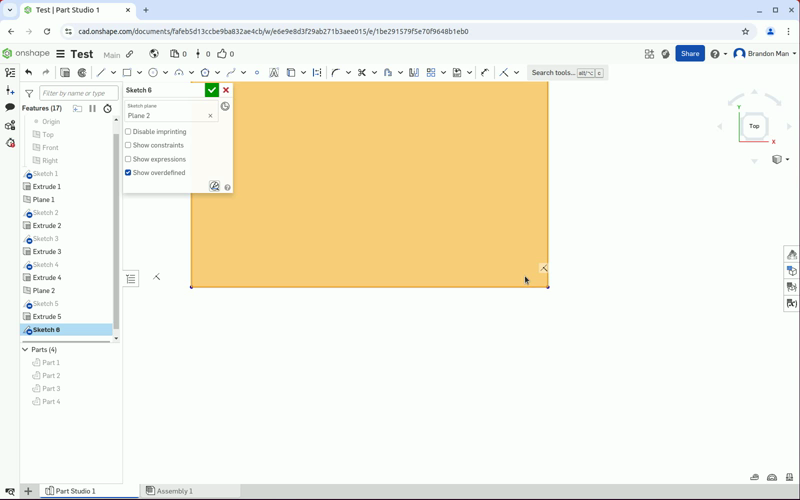
scroll(-6)
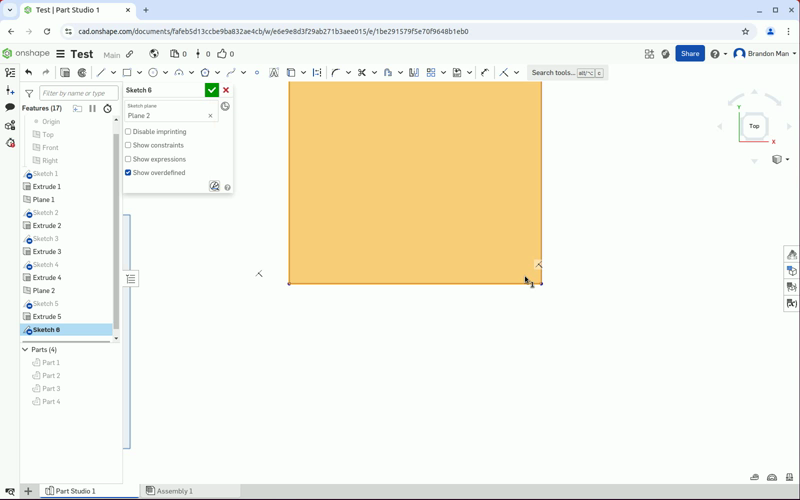
scroll(-6)
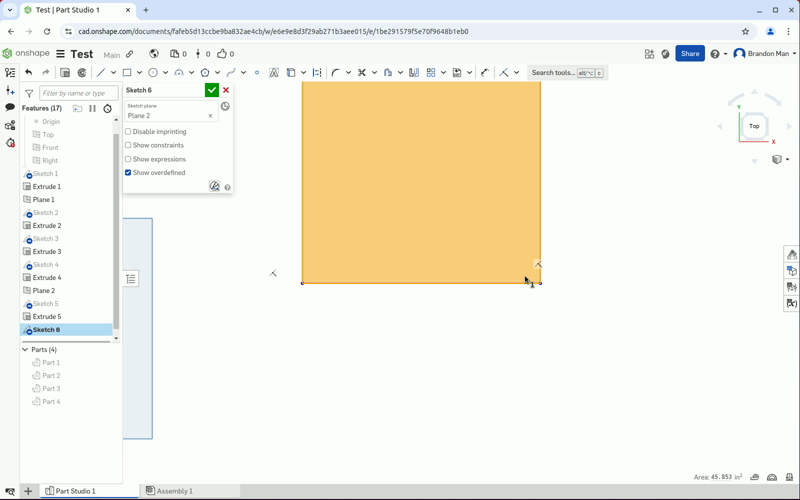
scroll(-6)
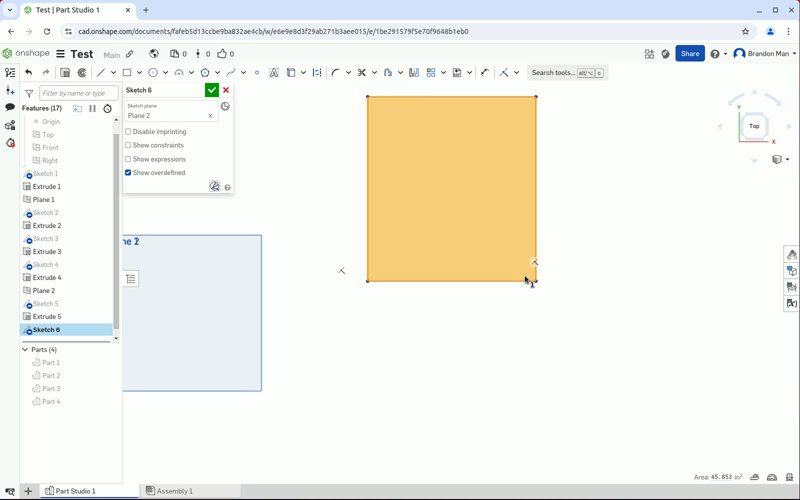
scroll(-6)
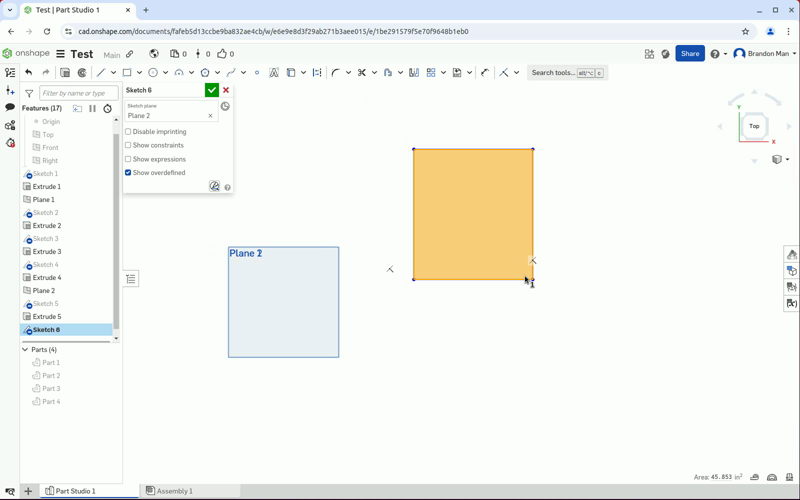
scroll(-6)
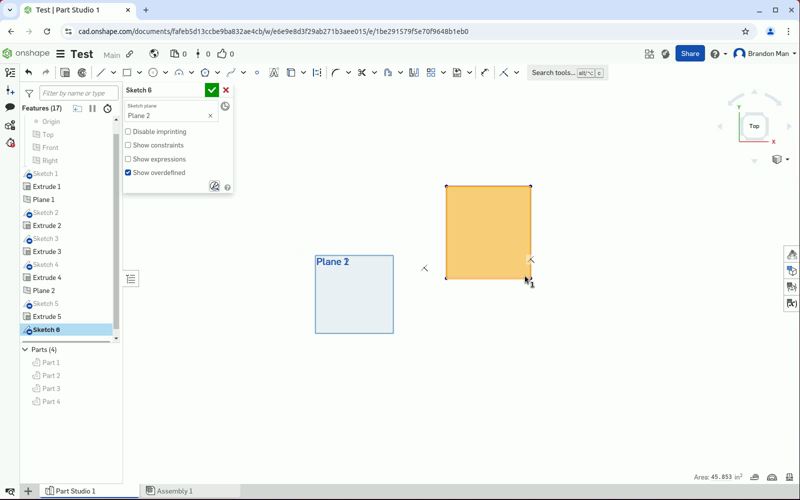
scroll(-6)
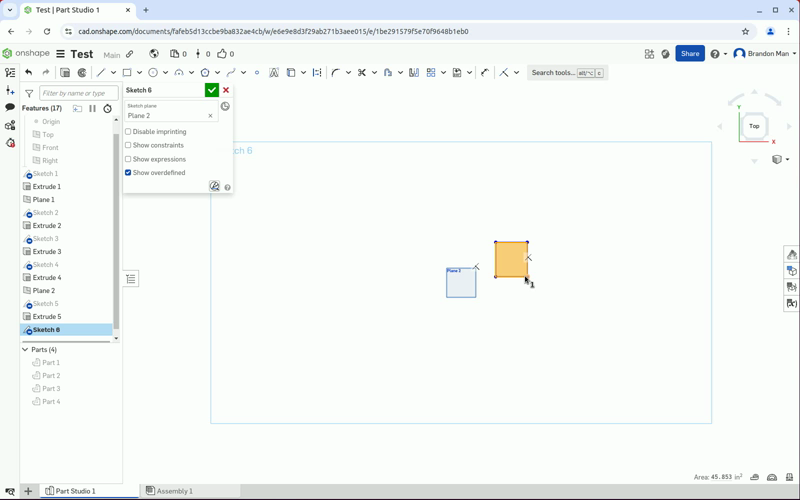
mouse_move(73, 352)
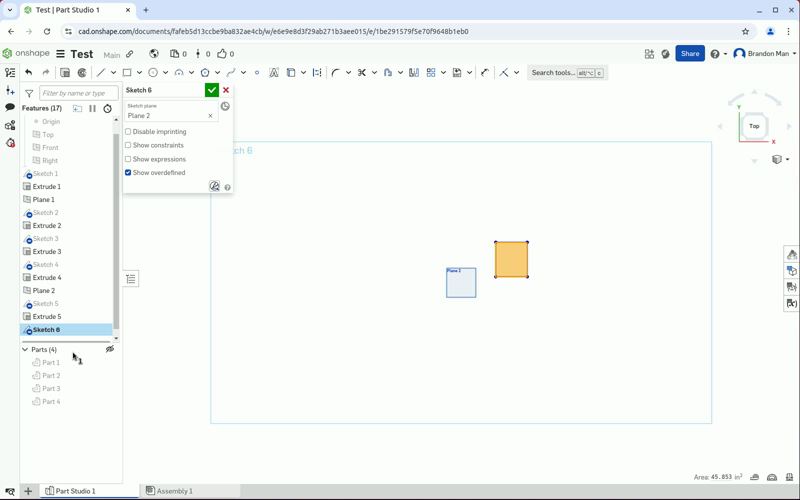
key(shift+y)
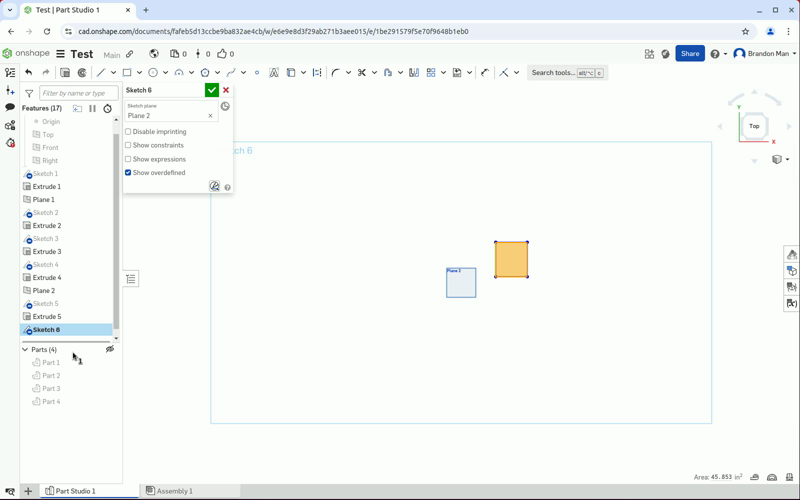
key(shift+e)
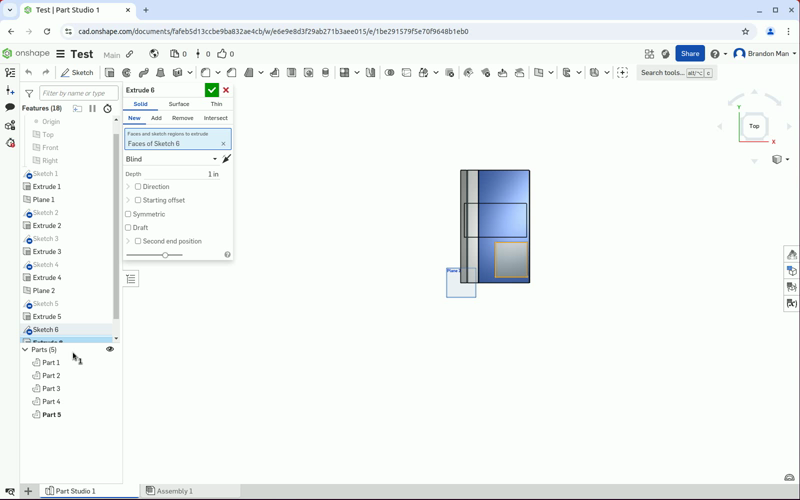
mouse_move(143, 106)
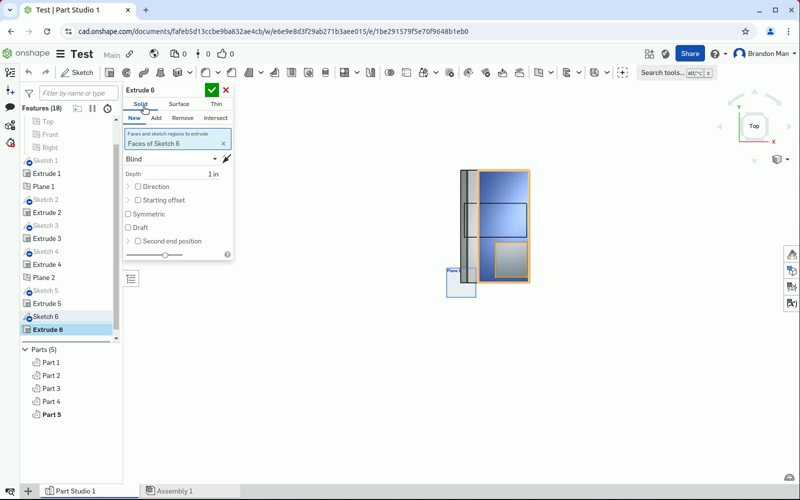
click(143, 106)
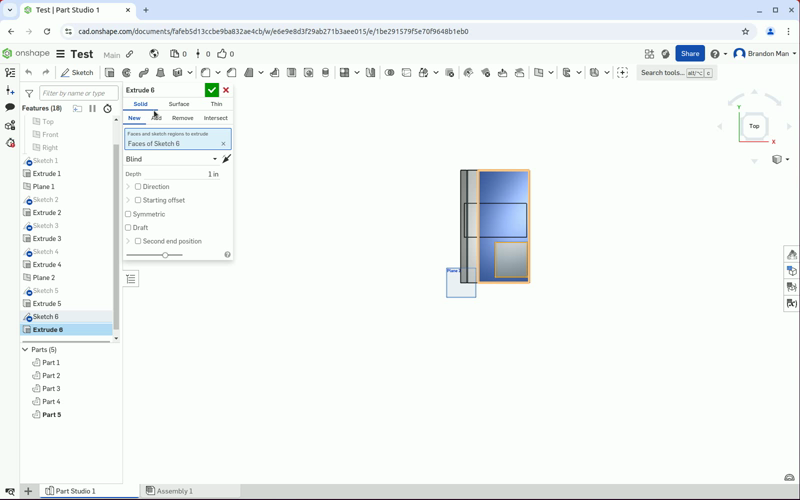
mouse_move(186, 120)
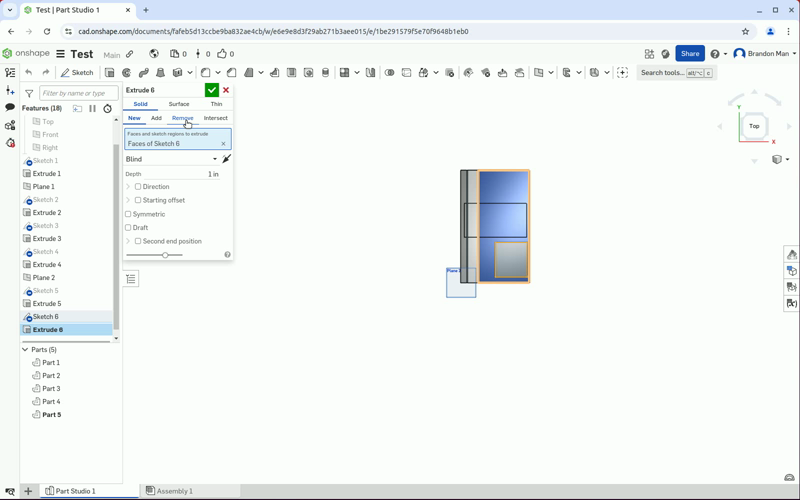
click(186, 120)
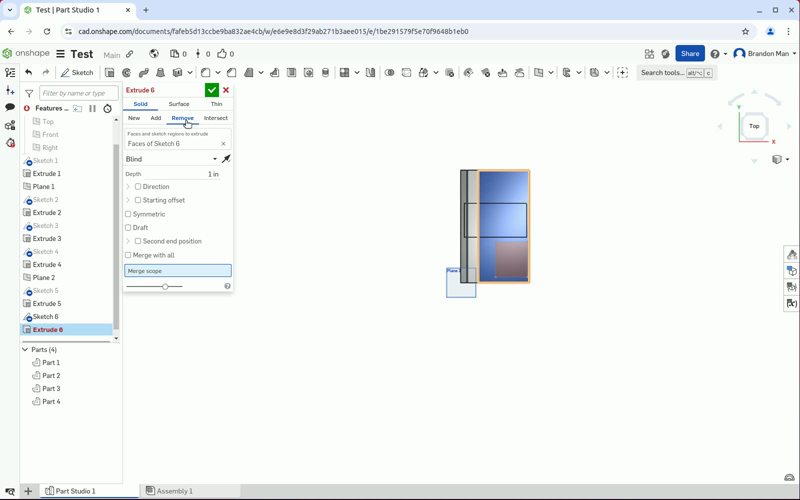
key(tab, 4)
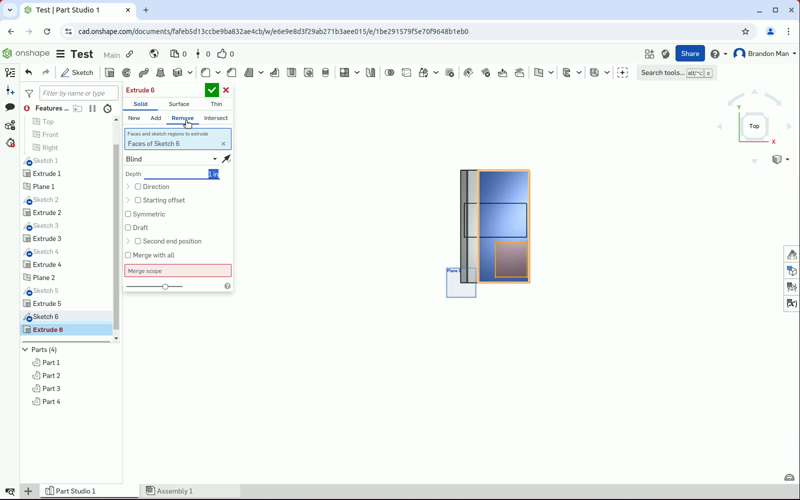
text(0.241)
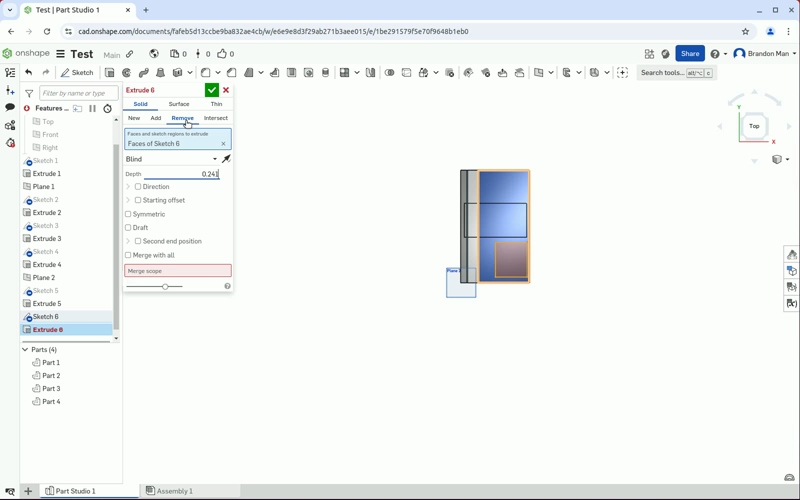
key(tab, 6)
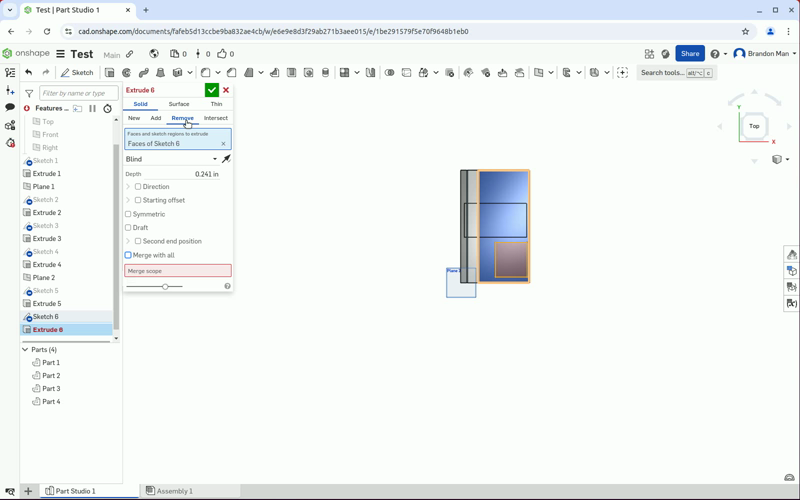
key(space)
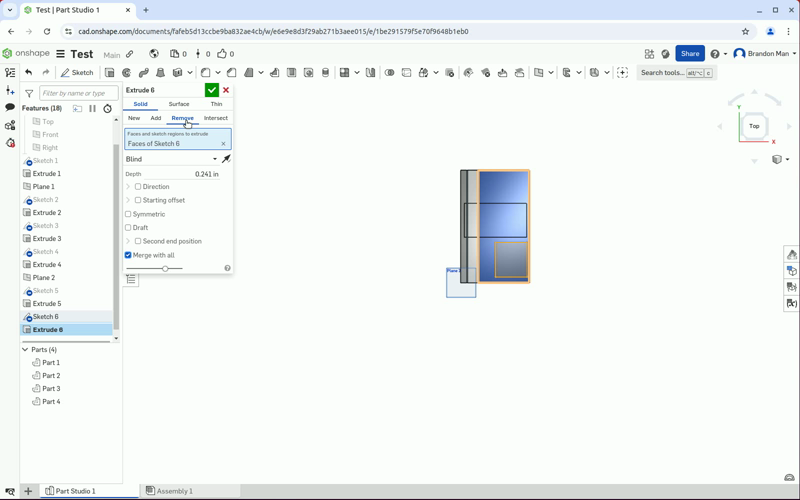
key(enter)
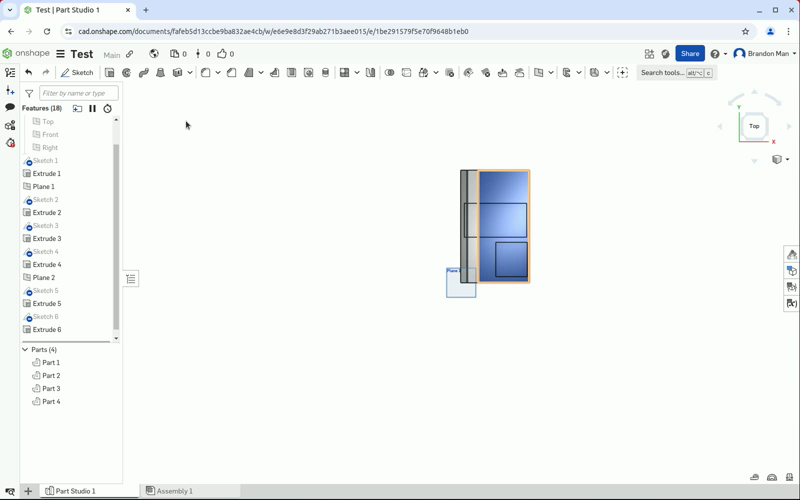
key(shift+h)
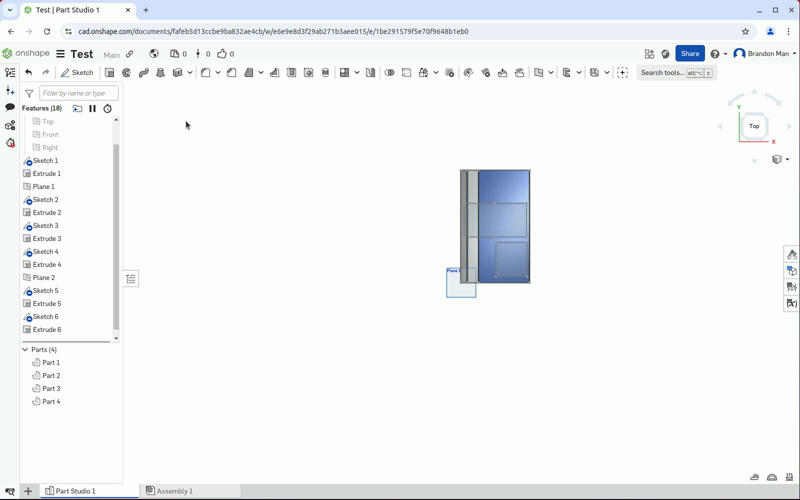
key(shift+h)
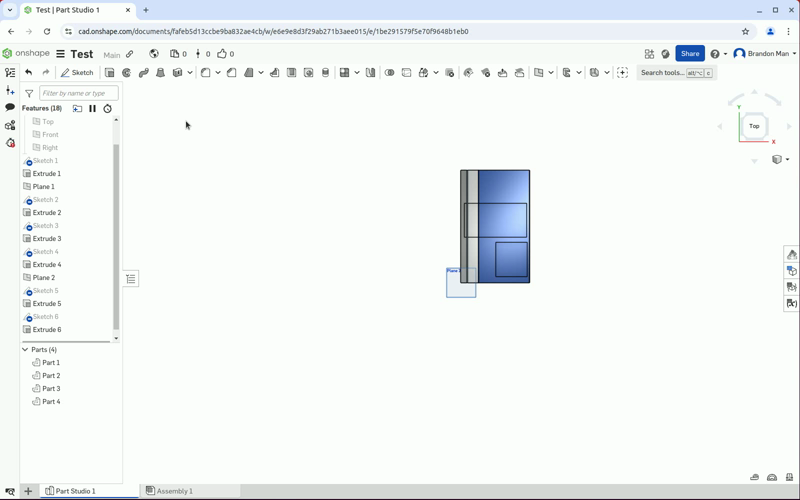
mouse_move(69, 163)
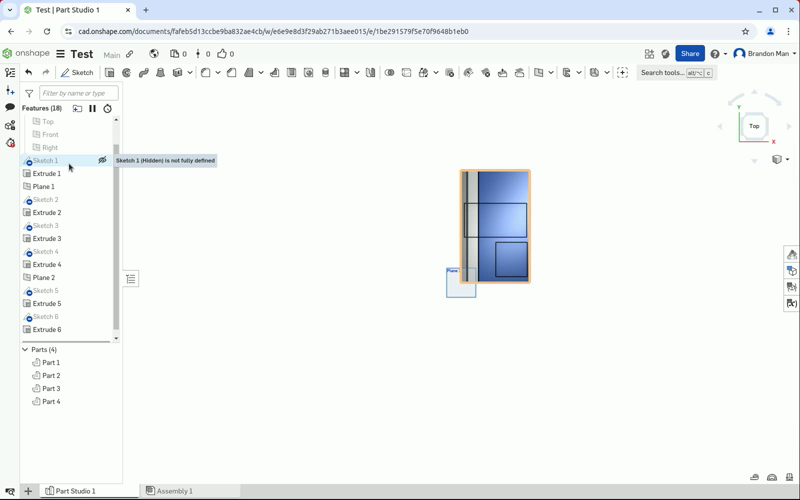
click(69, 163)
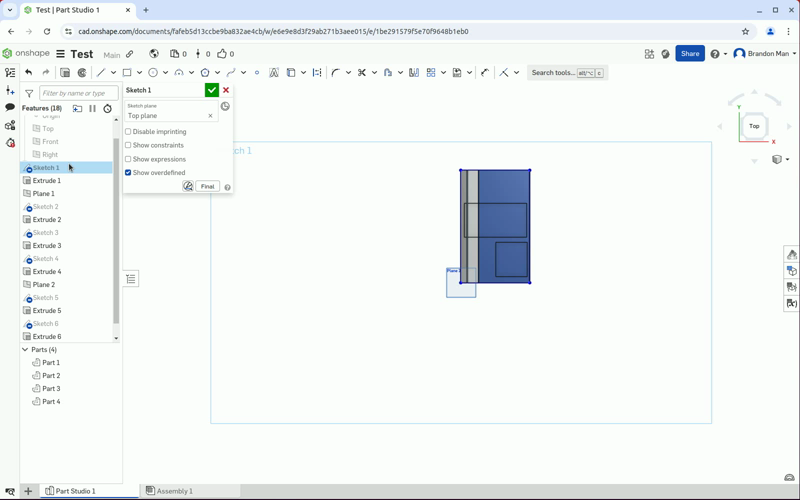
mouse_move(229, 92)
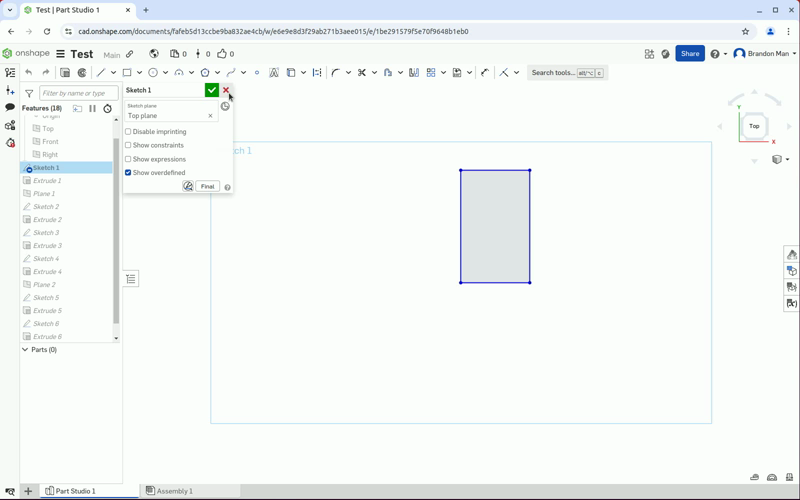
click(229, 92)
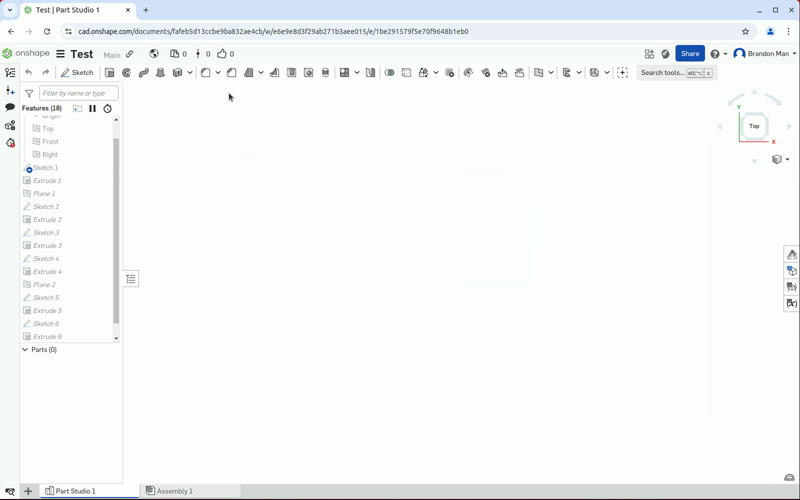
key(shift+s)
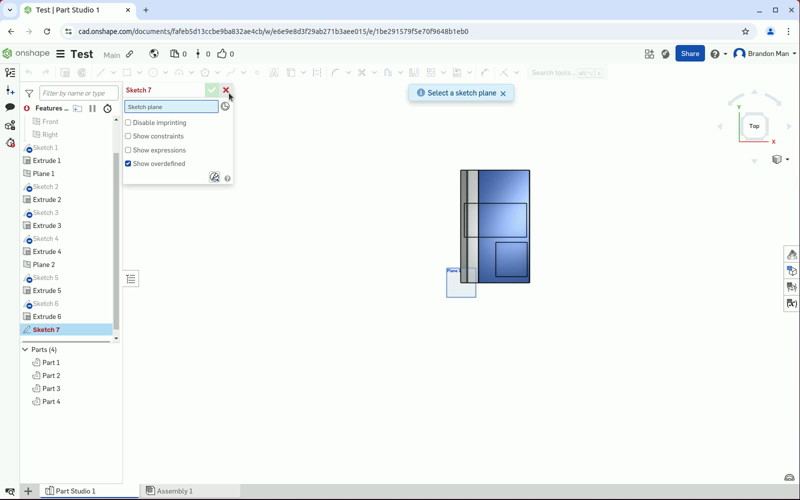
mouse_move(69, 267)
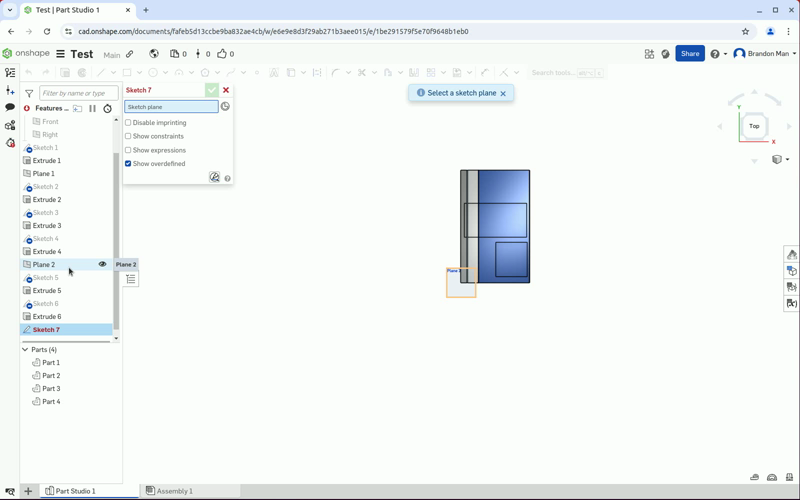
click(69, 267)
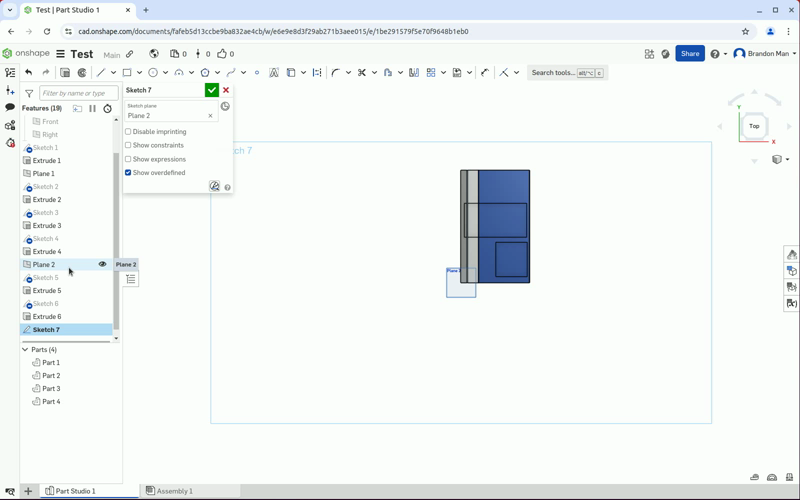
mouse_move(73, 352)
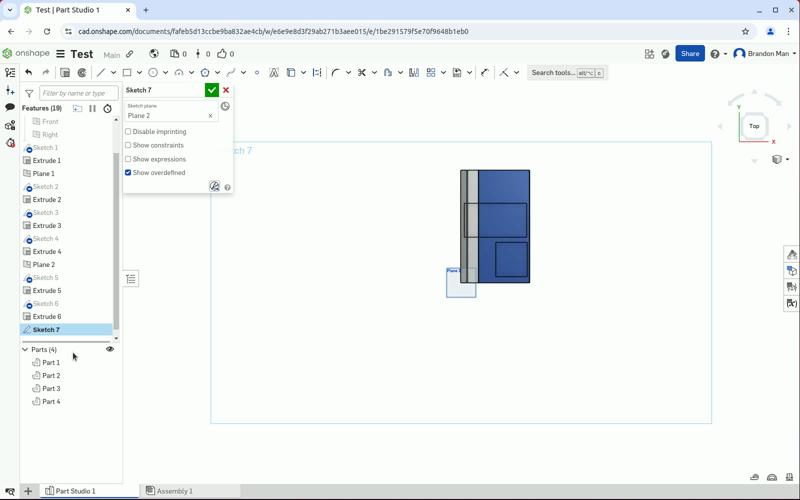
key(y)
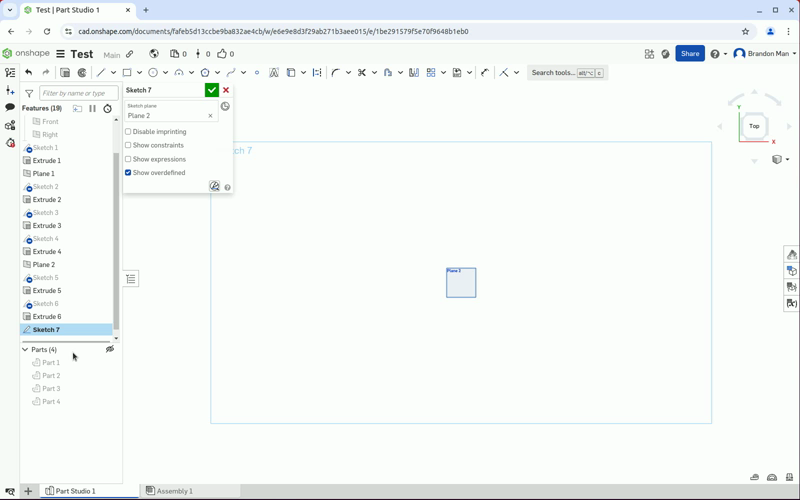
key(l)
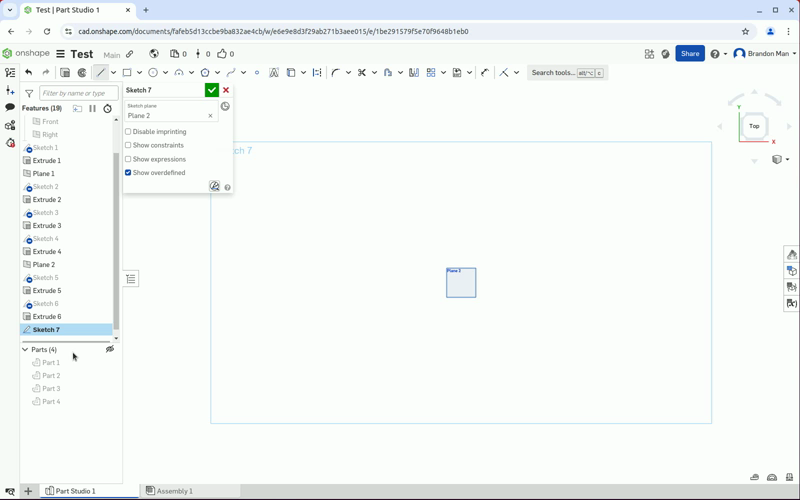
key_down(shift)
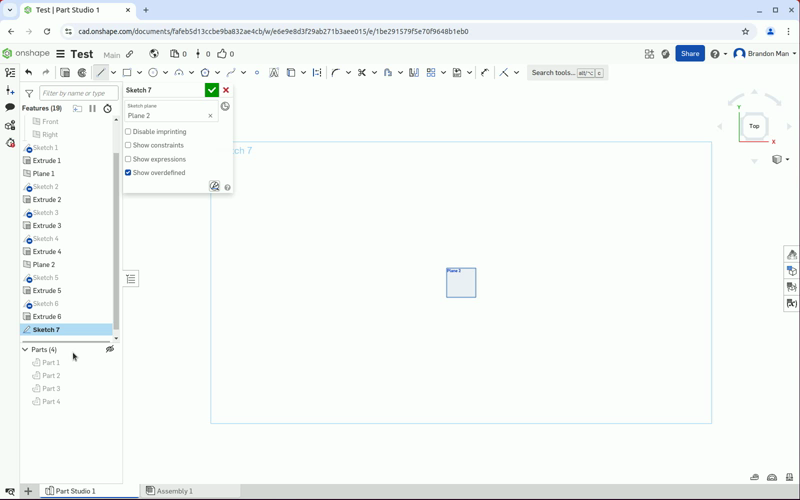
mouse_move(464, 276)
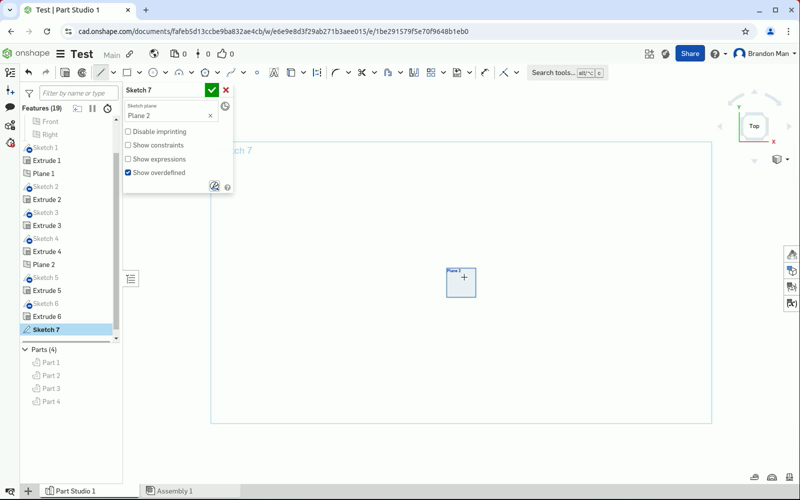
click(464, 276)
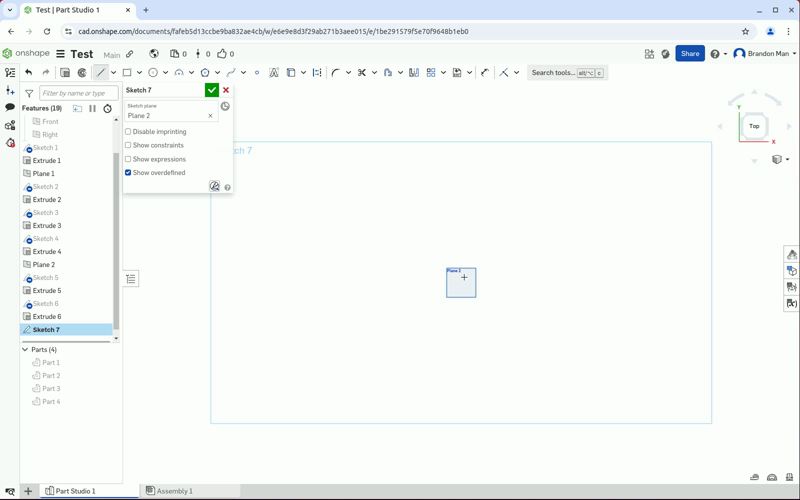
key_up(shift)
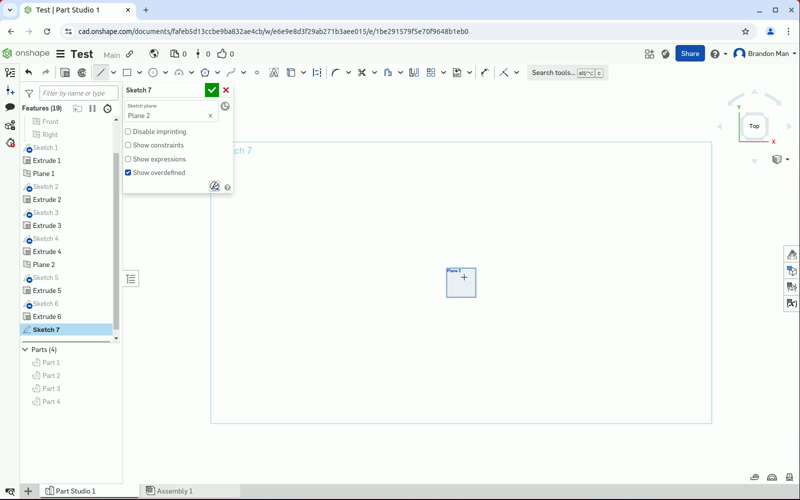
key_down(shift)
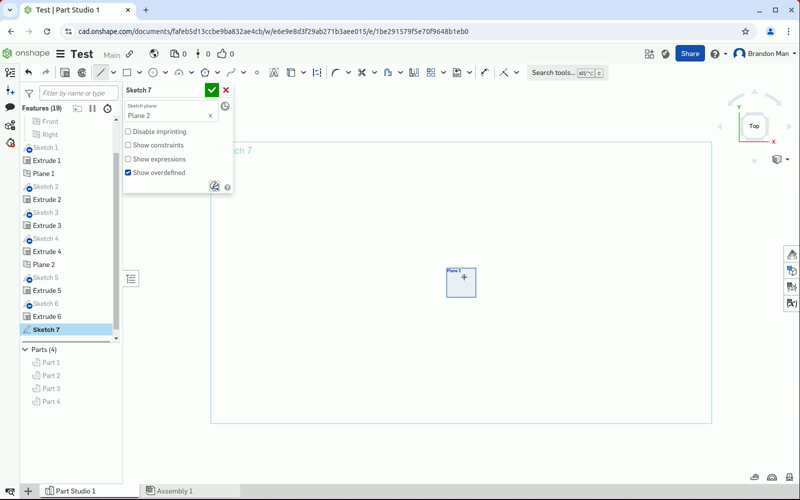
mouse_move(494, 276)
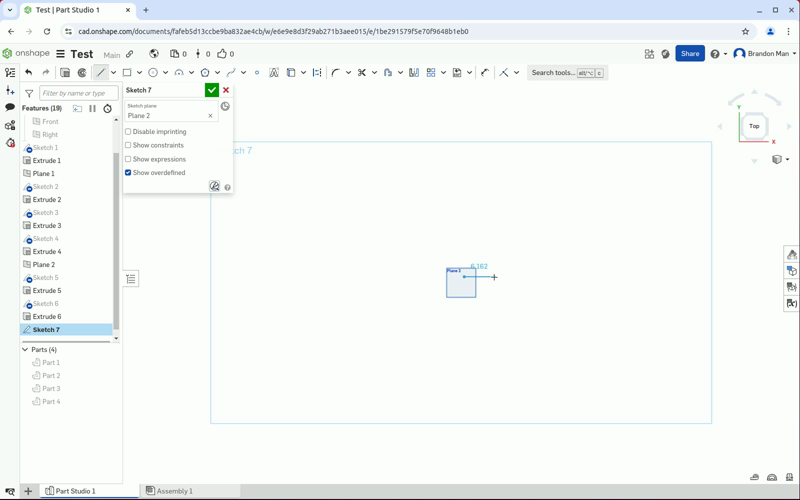
mouse_move(495, 276)
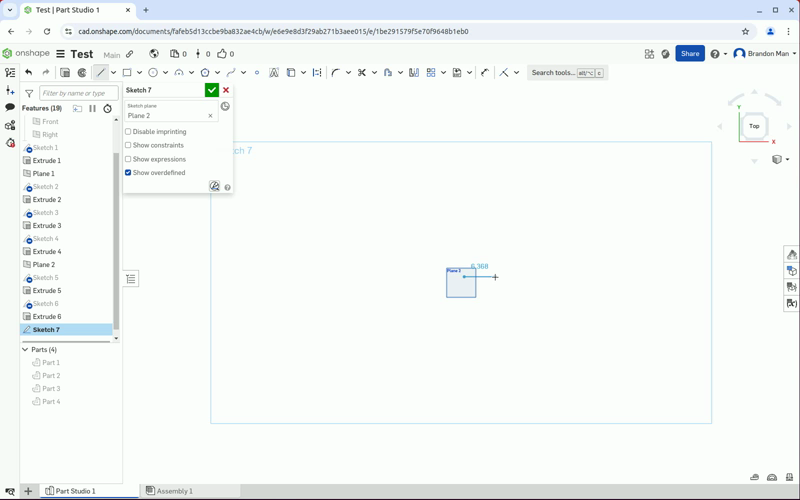
click(495, 276)
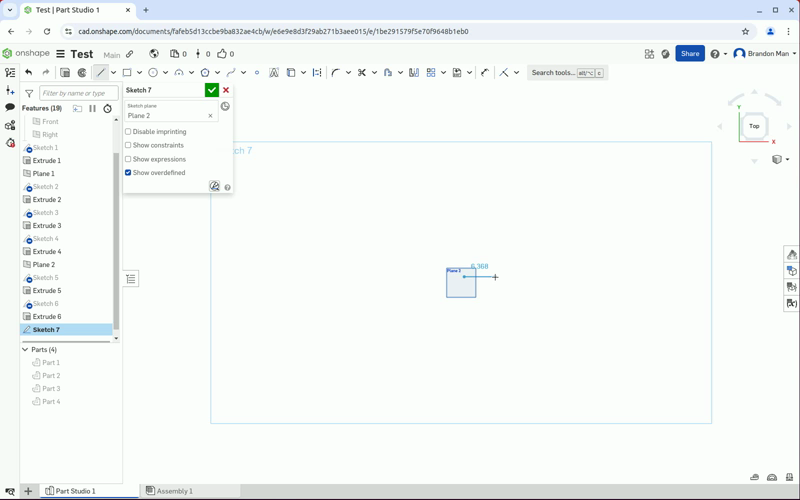
key_up(shift)
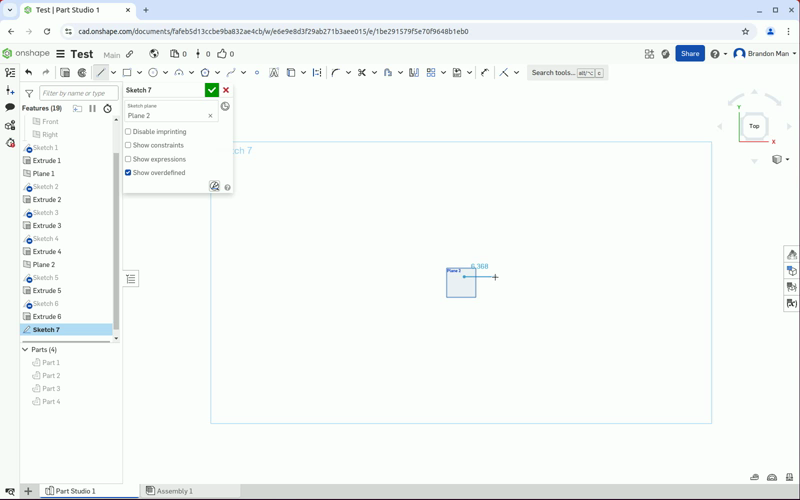
key_down(shift)
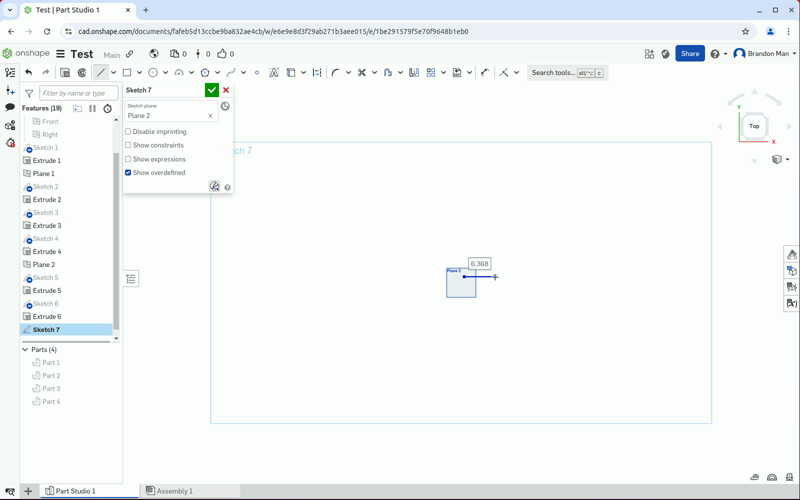
mouse_move(525, 276)
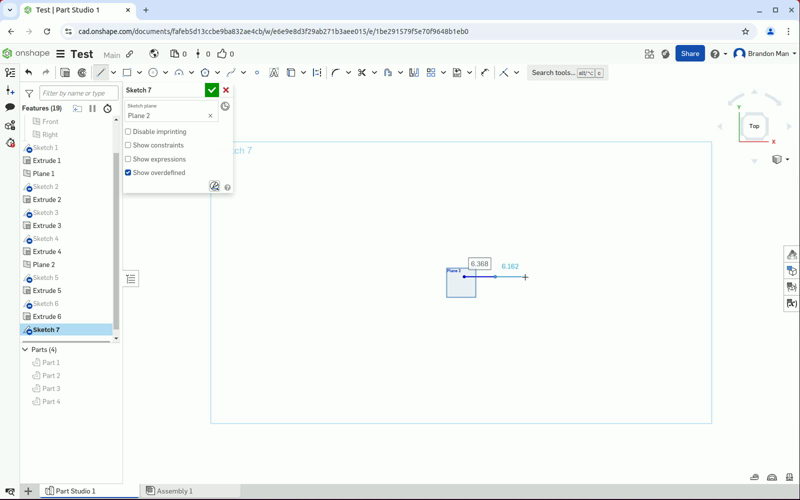
mouse_move(495, 242)
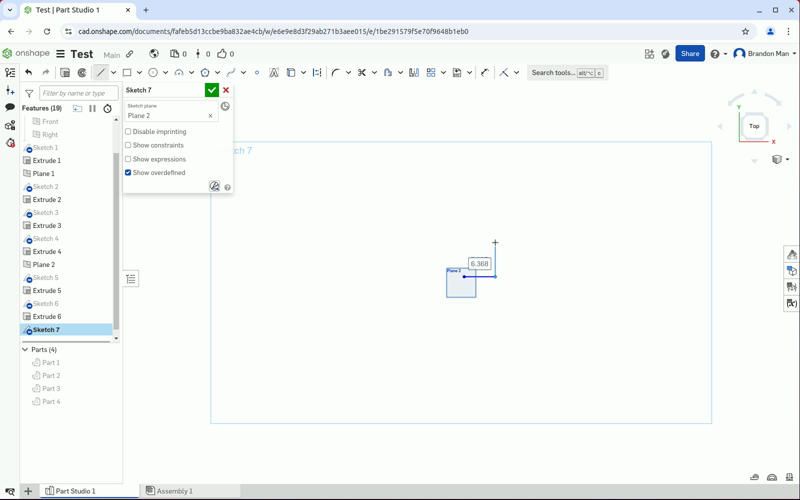
click(495, 242)
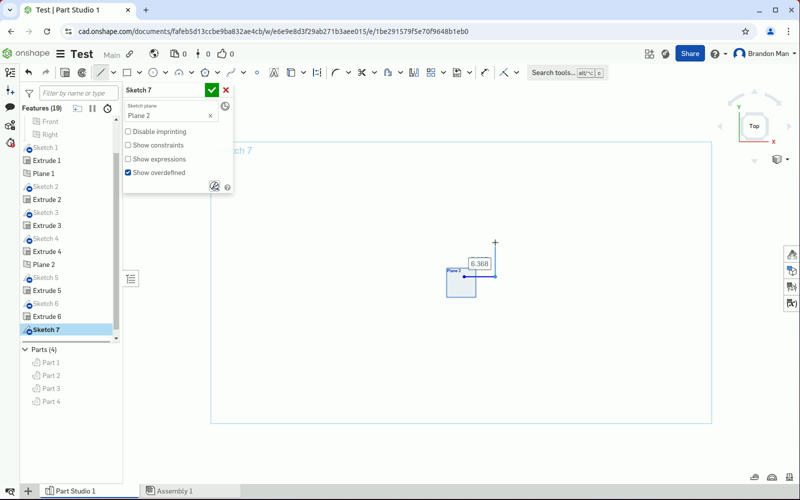
key_up(shift)
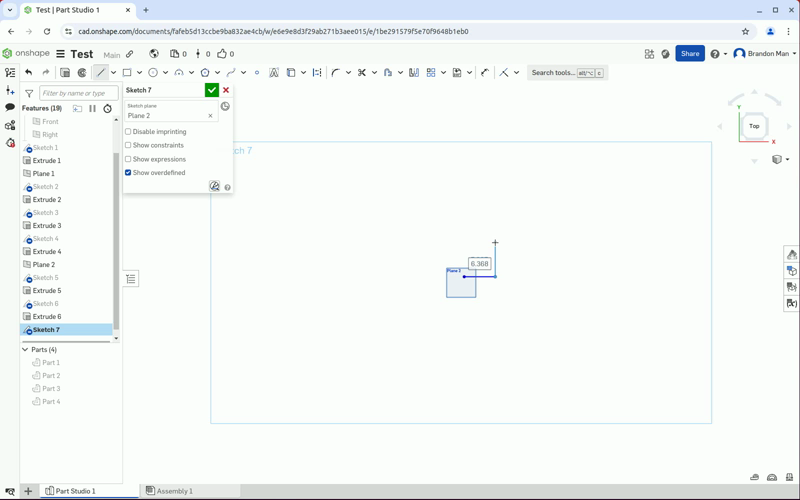
key_down(shift)
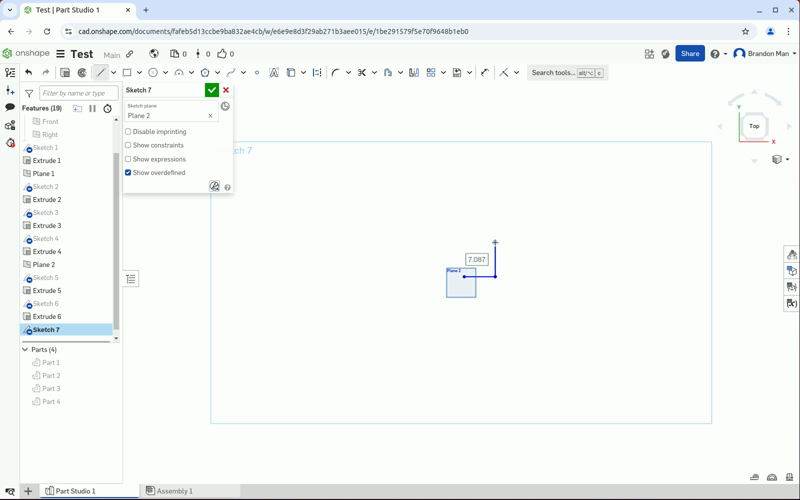
mouse_move(525, 242)
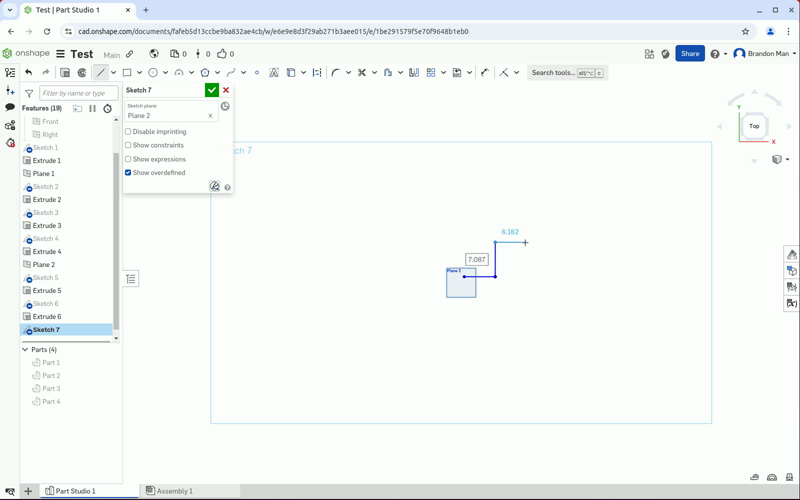
mouse_move(464, 242)
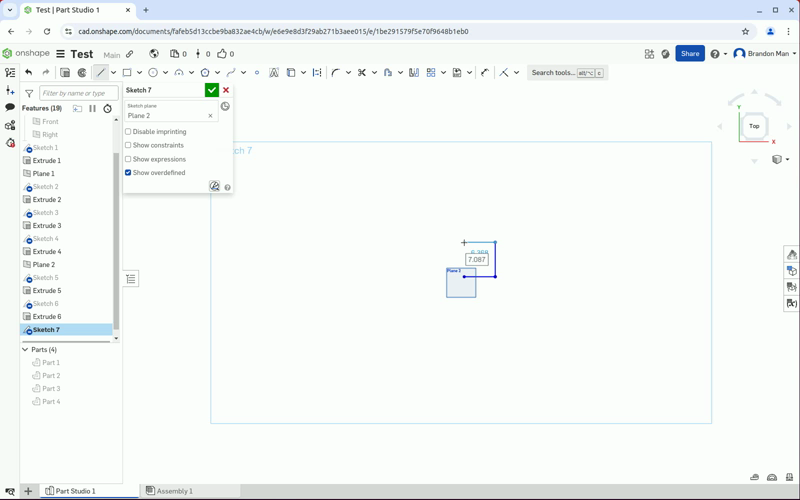
click(464, 242)
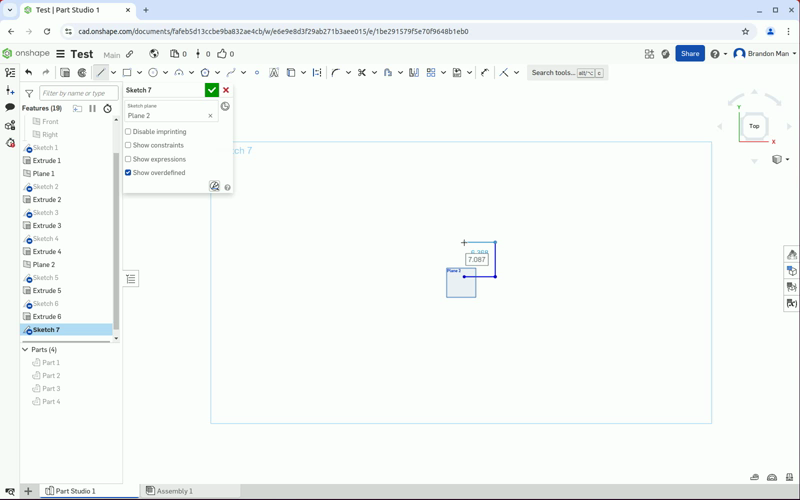
key_up(shift)
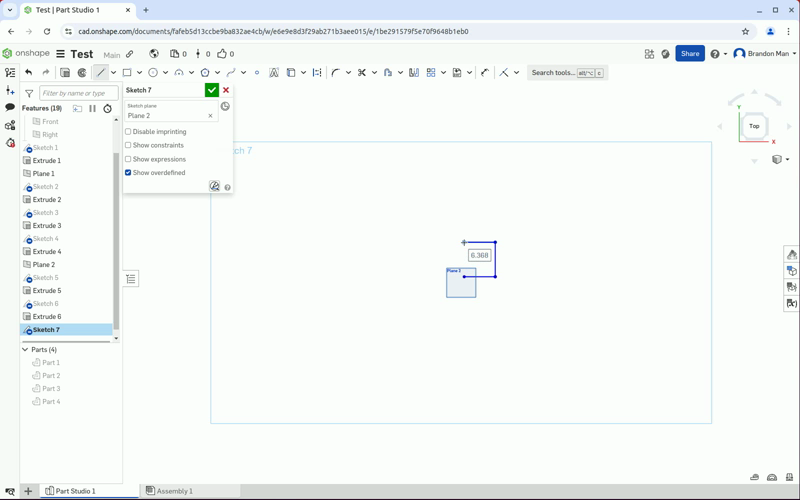
mouse_move(494, 242)
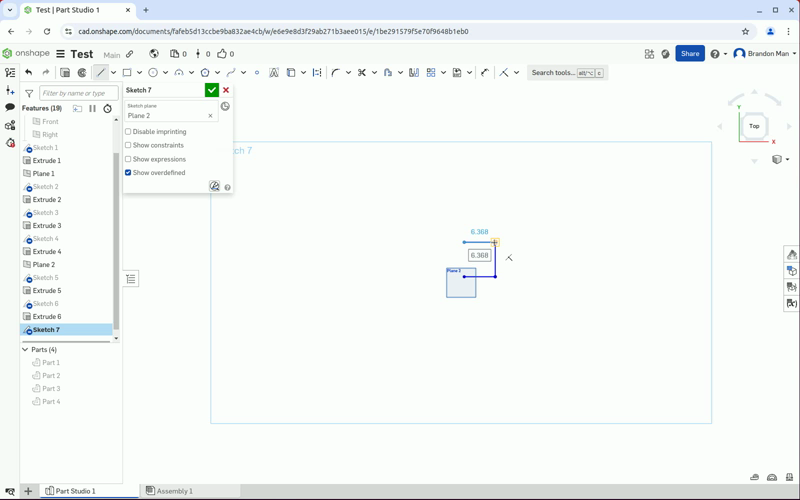
key_down(shift)
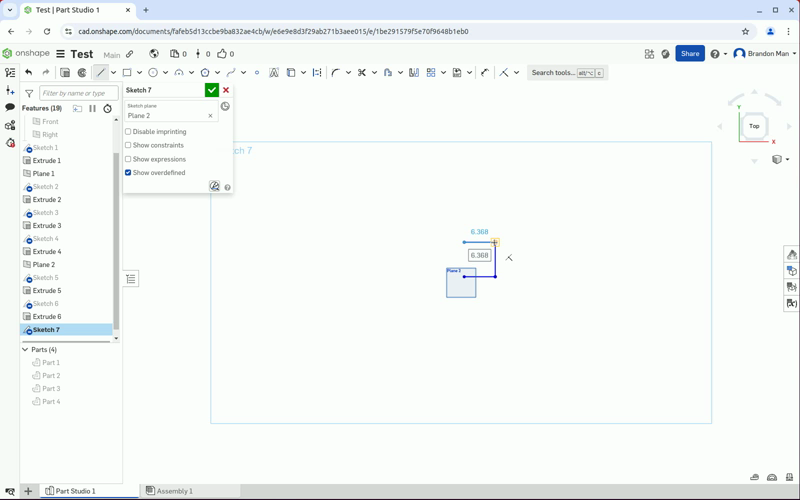
mouse_move(464, 276)
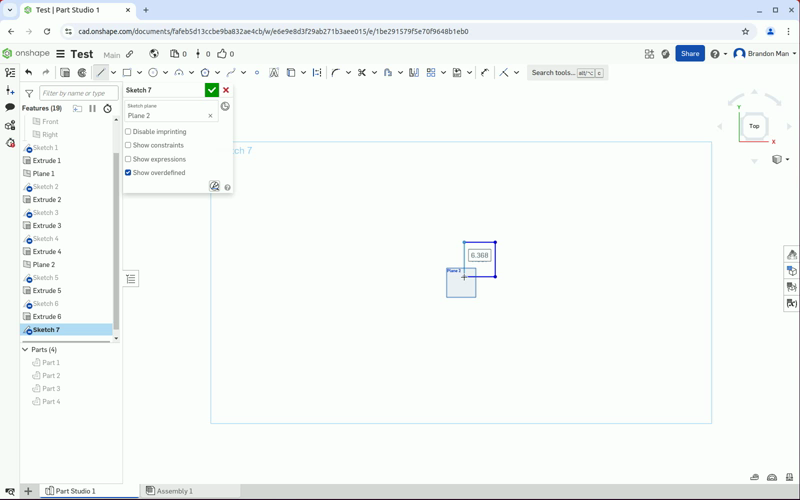
key_up(shift)
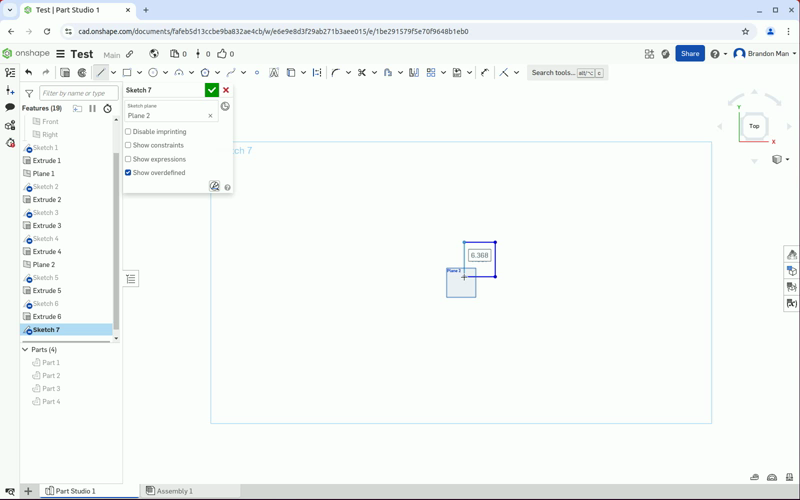
click(464, 276)
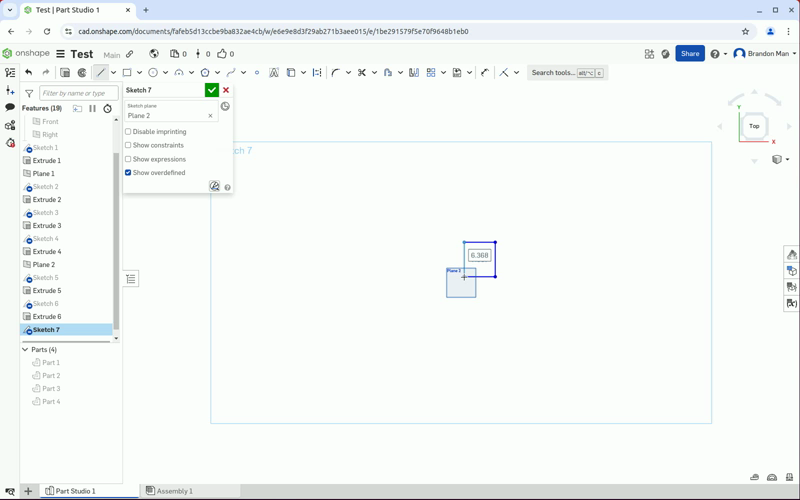
key(esc)
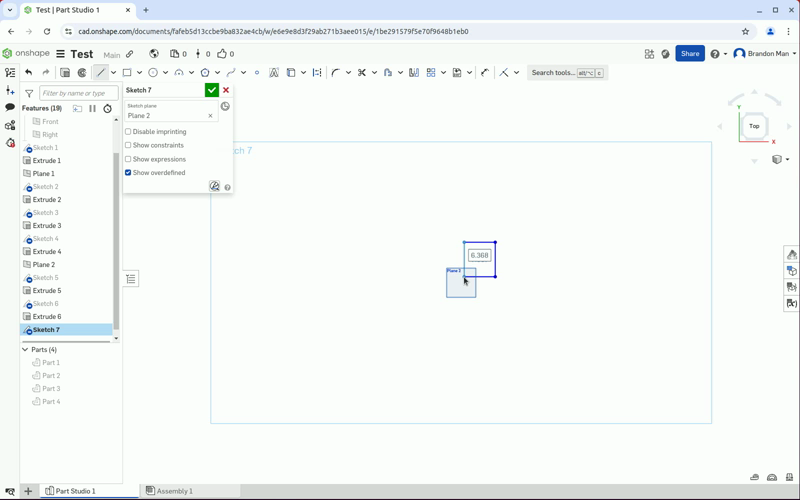
mouse_move(469, 243)
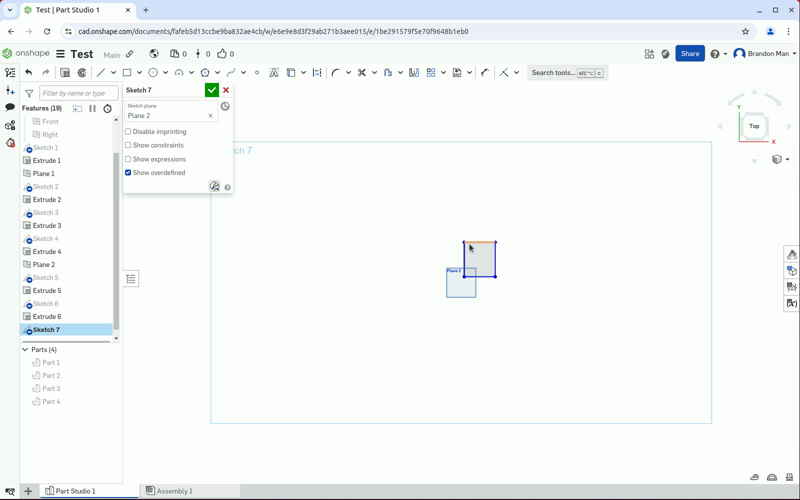
scroll(6)
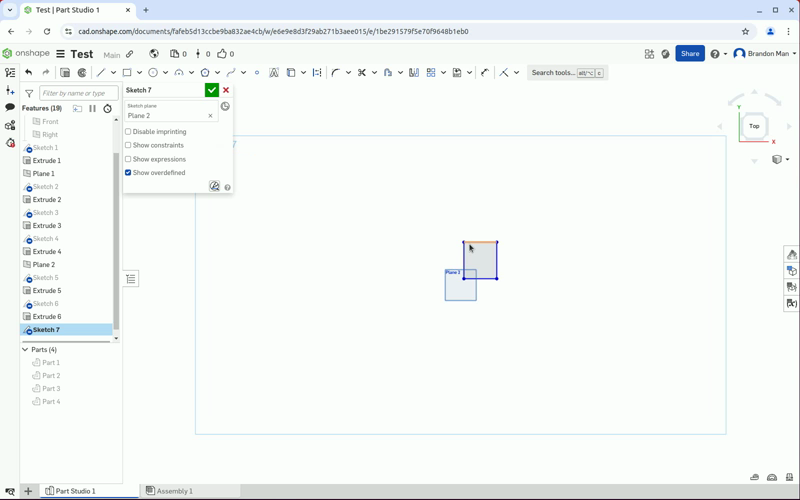
scroll(6)
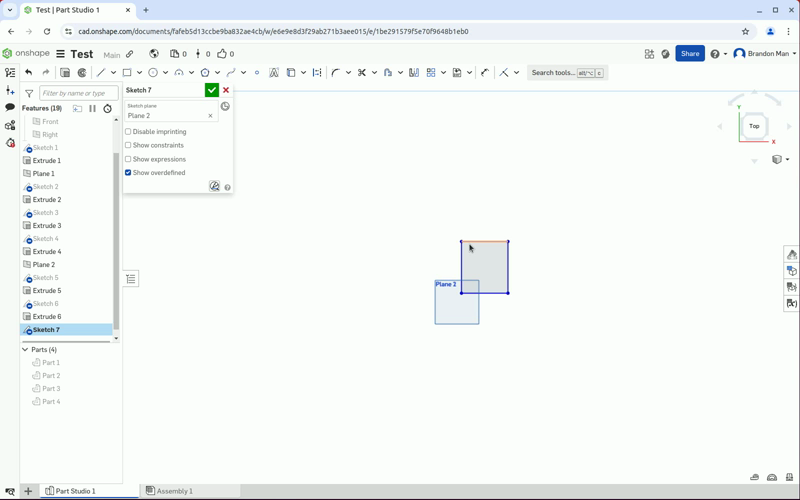
scroll(6)
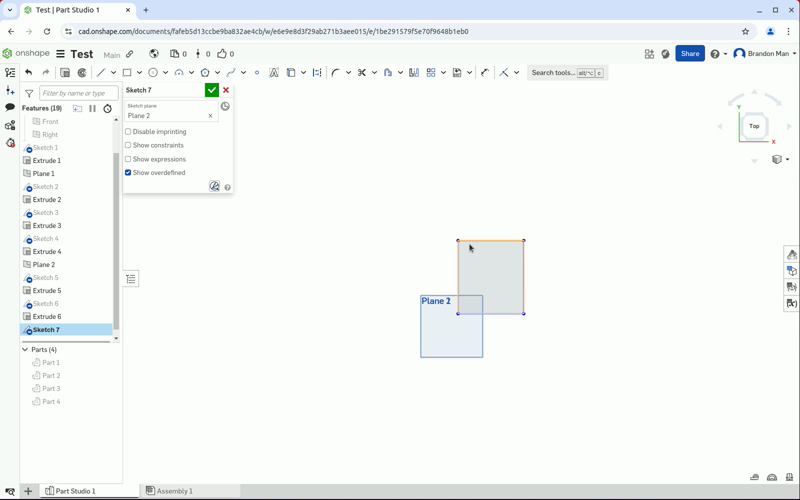
scroll(6)
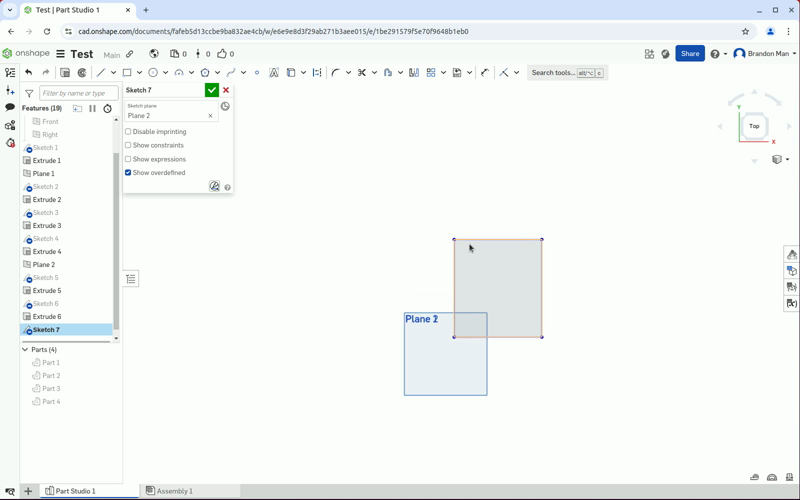
scroll(6)
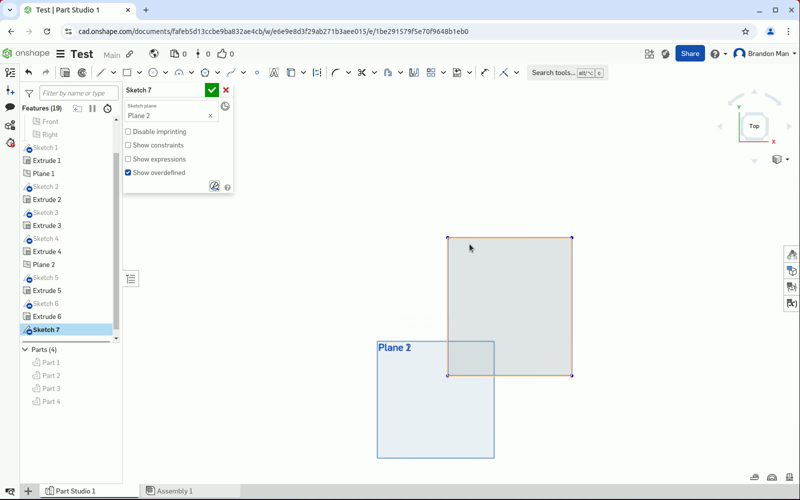
scroll(6)
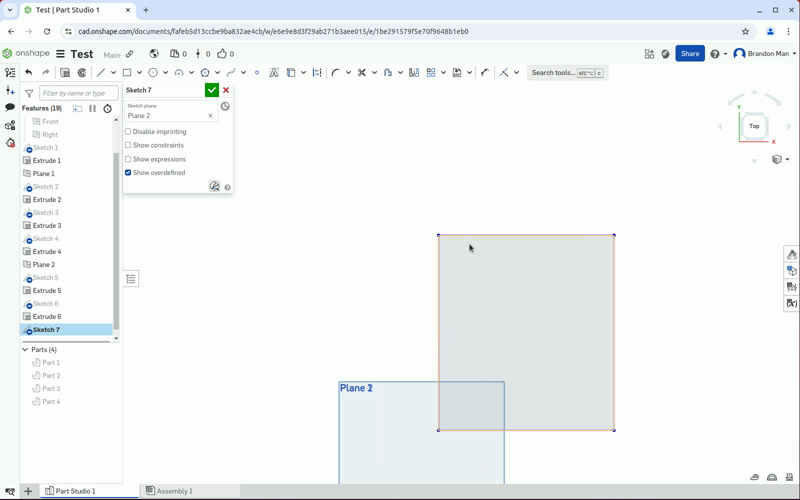
scroll(6)
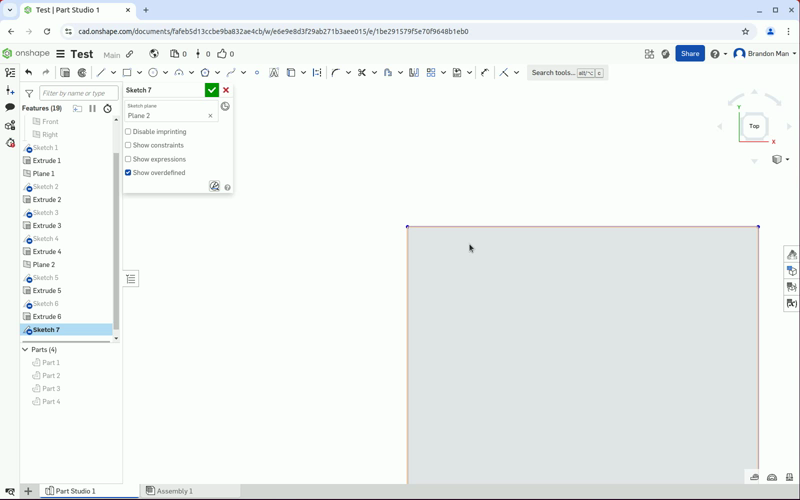
click(469, 243)
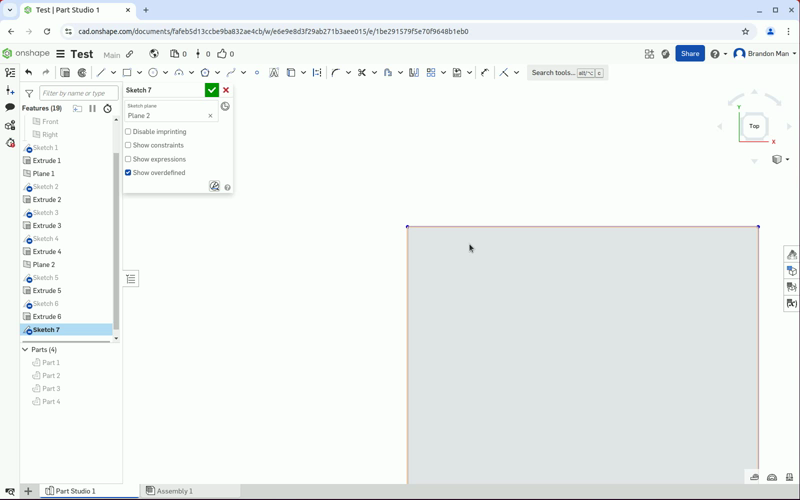
scroll(-6)
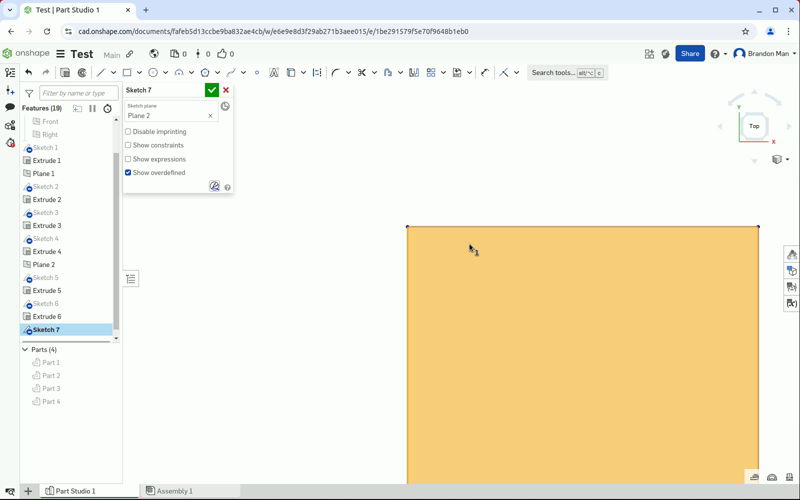
scroll(-6)
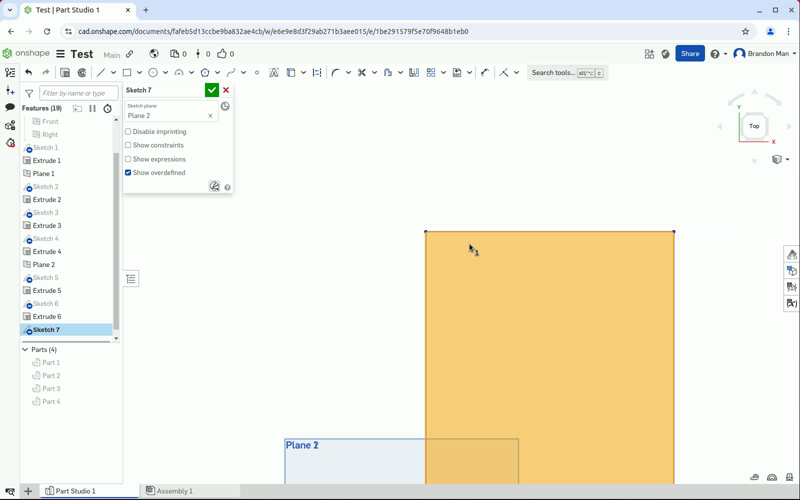
scroll(-6)
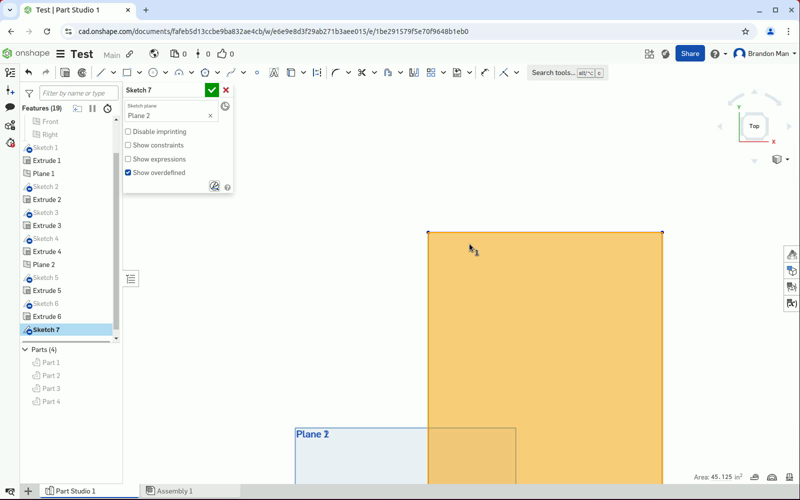
scroll(-6)
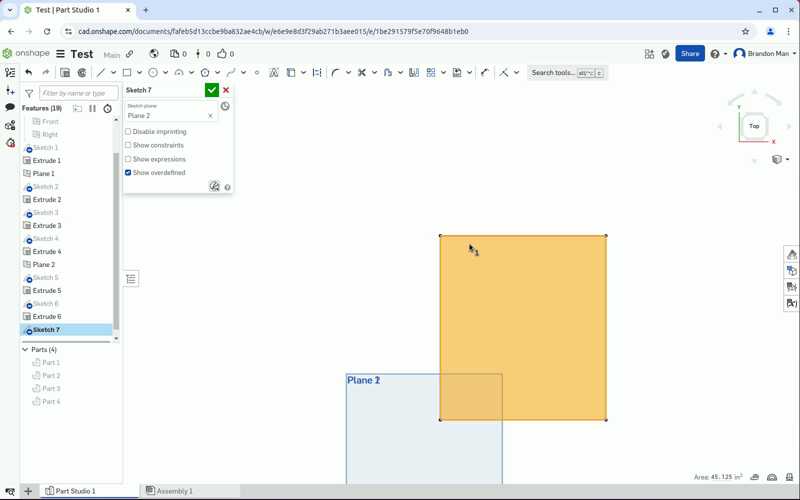
scroll(-6)
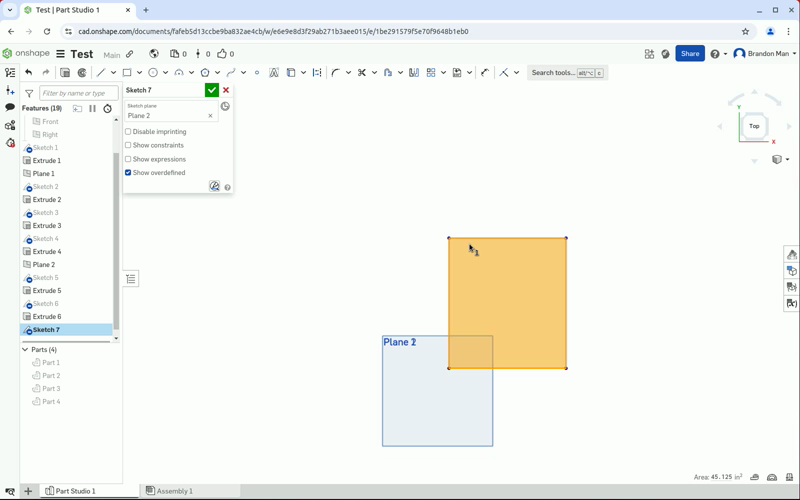
scroll(-6)
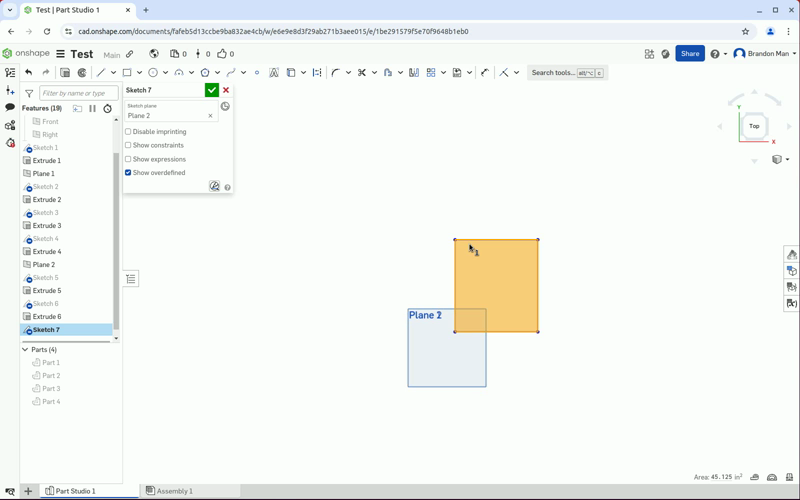
scroll(-6)
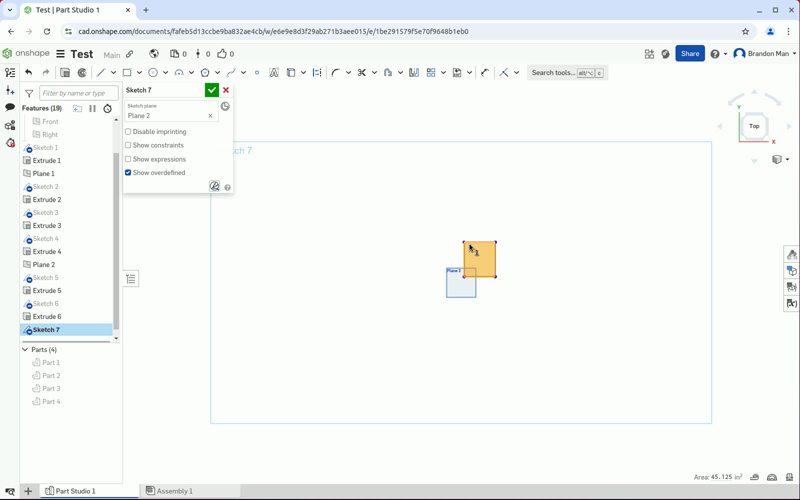
mouse_move(73, 352)
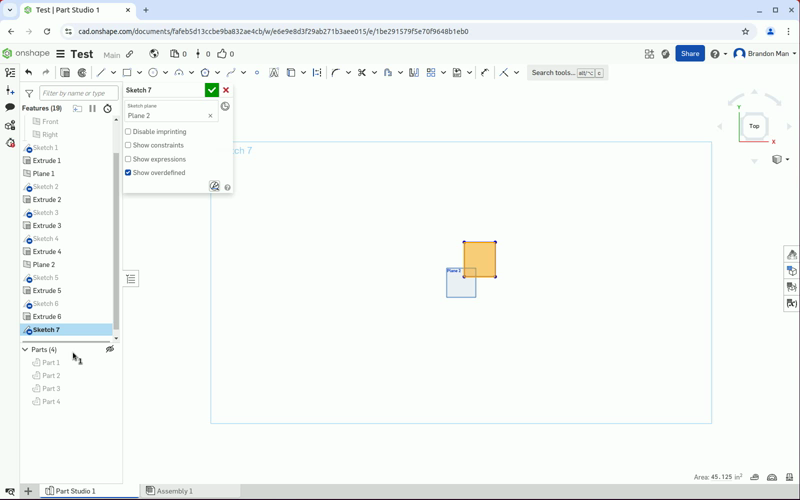
key(shift+y)
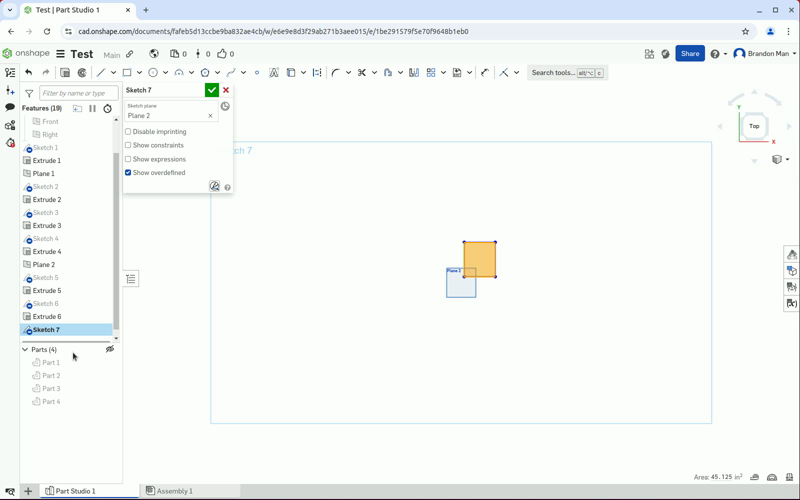
key(shift+e)
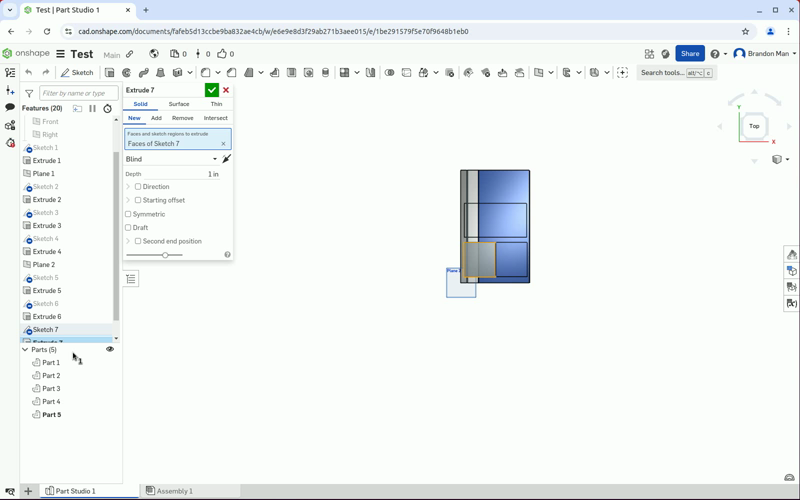
mouse_move(143, 106)
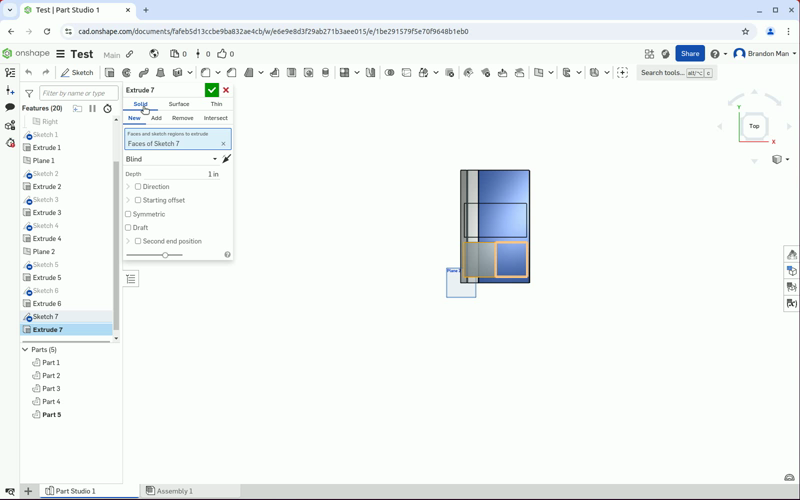
click(143, 106)
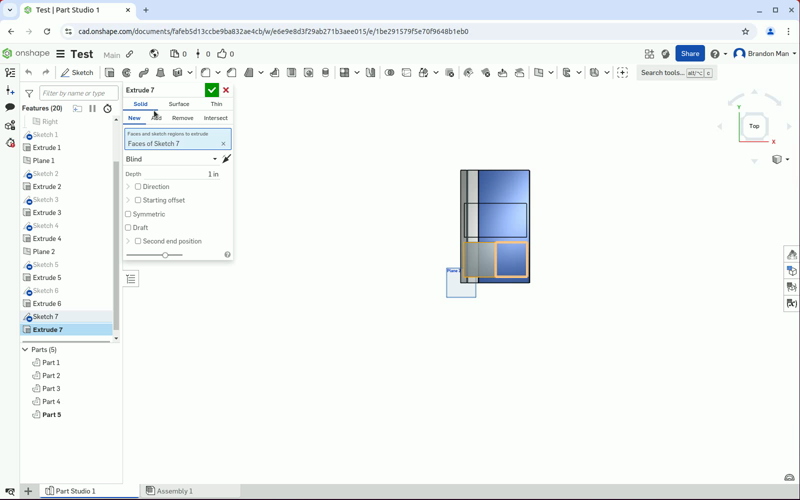
mouse_move(186, 120)
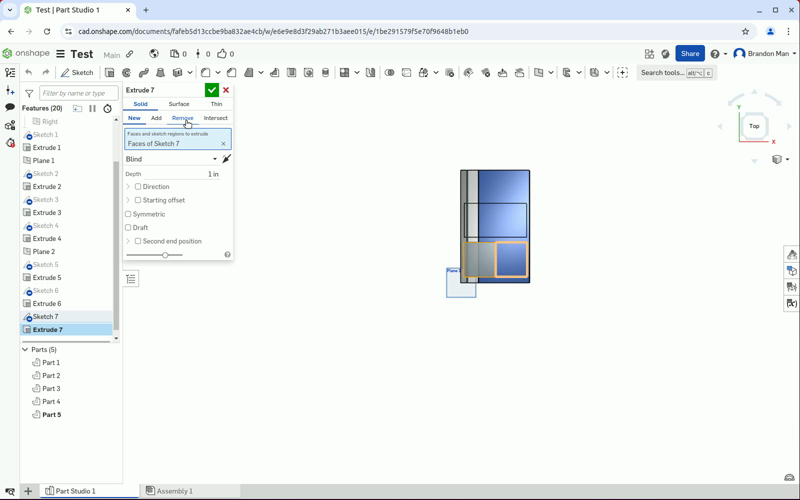
click(186, 120)
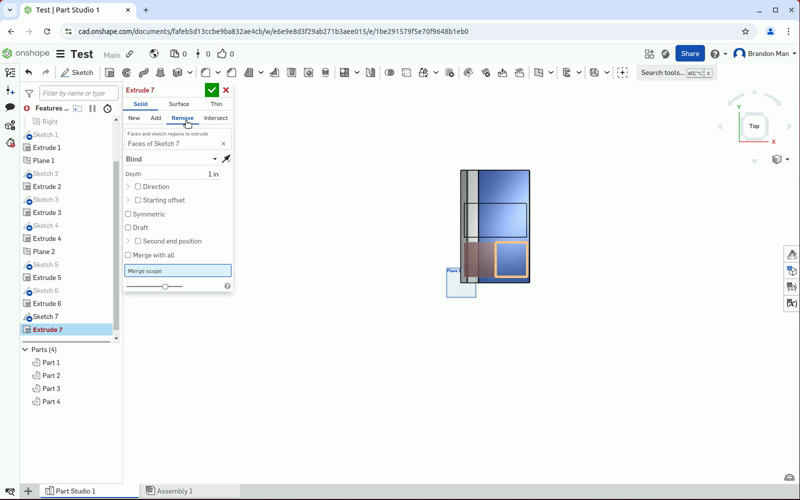
key(tab, 4)
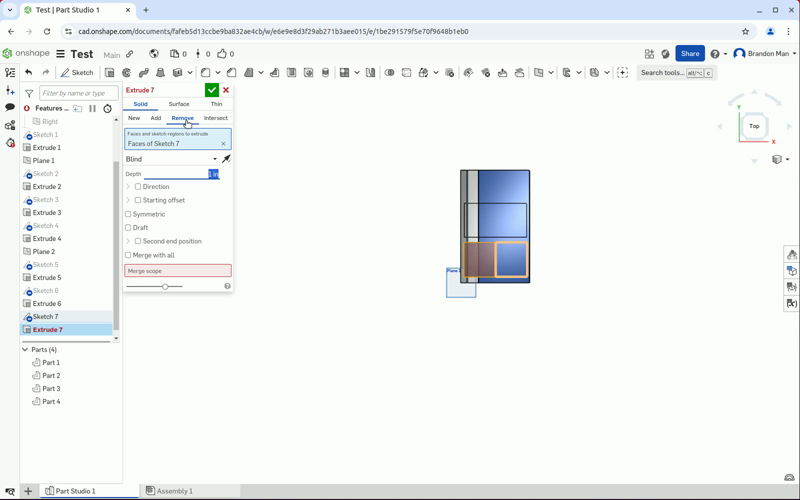
text(0.241)
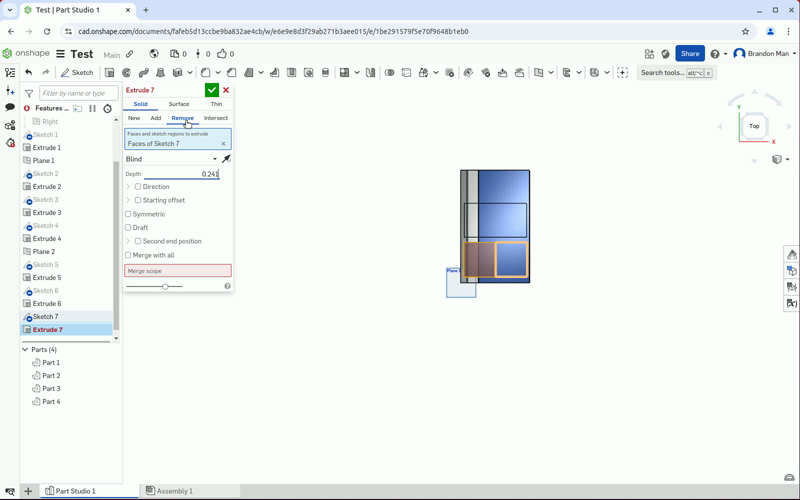
key(tab, 6)
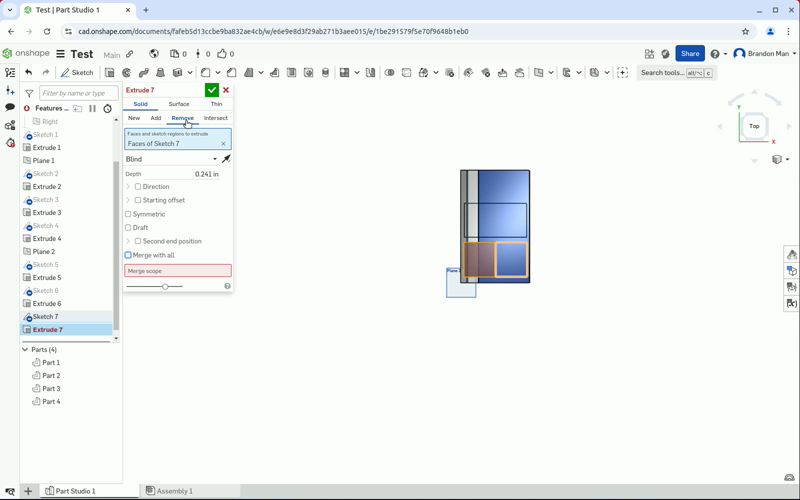
key(space)
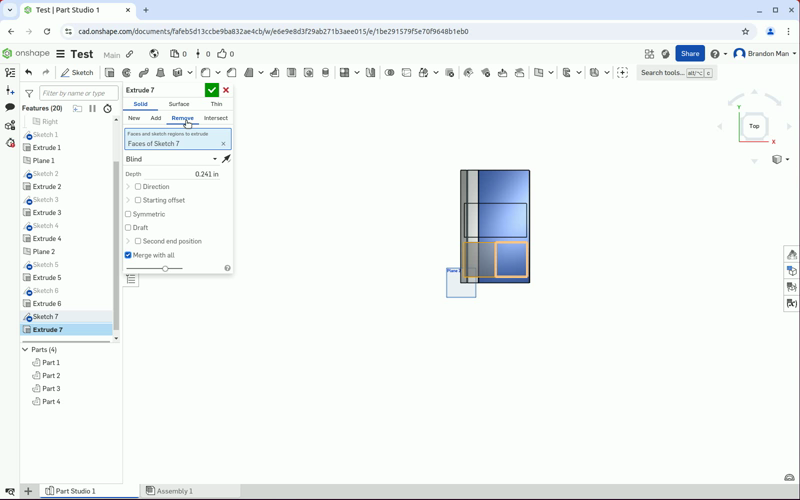
key(enter)
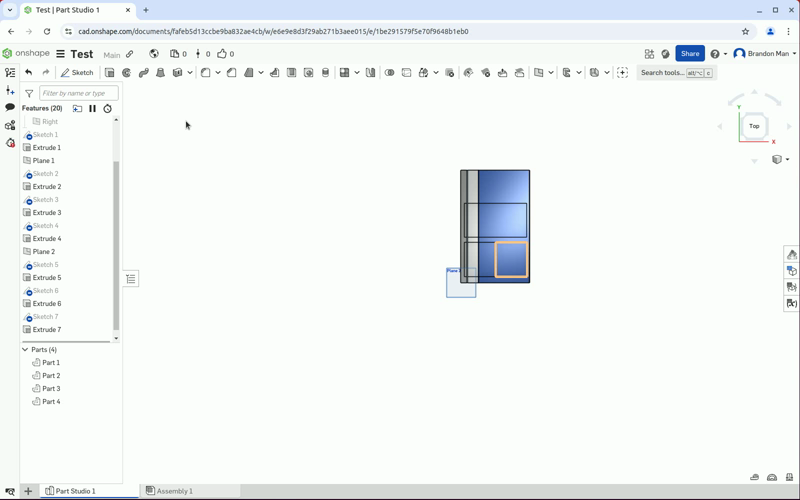
key(shift+h)
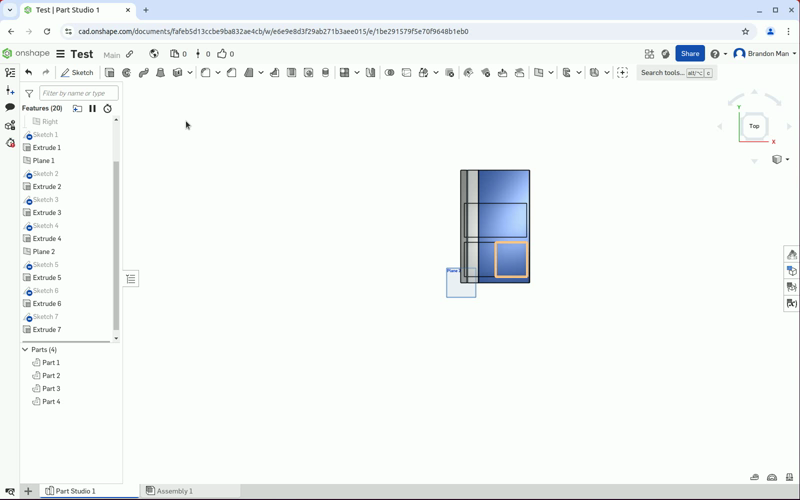
key(shift+h)
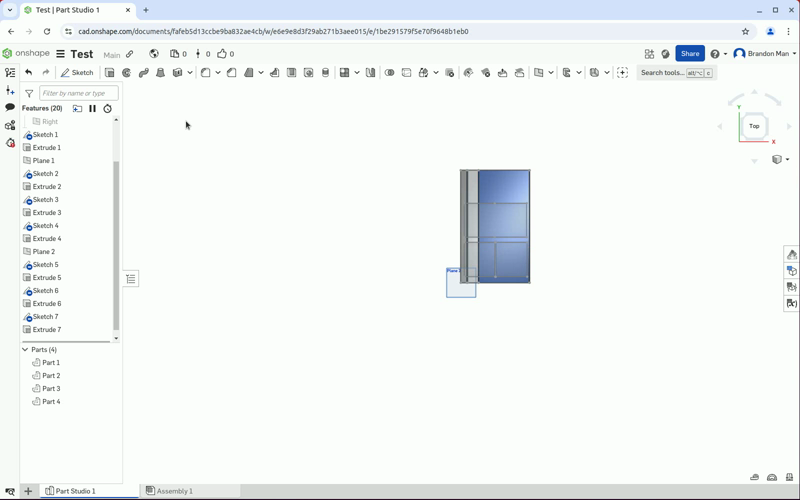
key(shift+7)
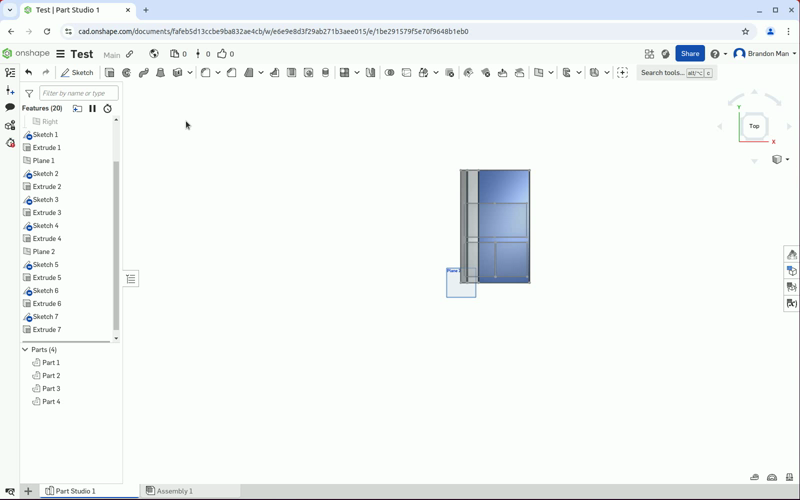
key(up, 3)
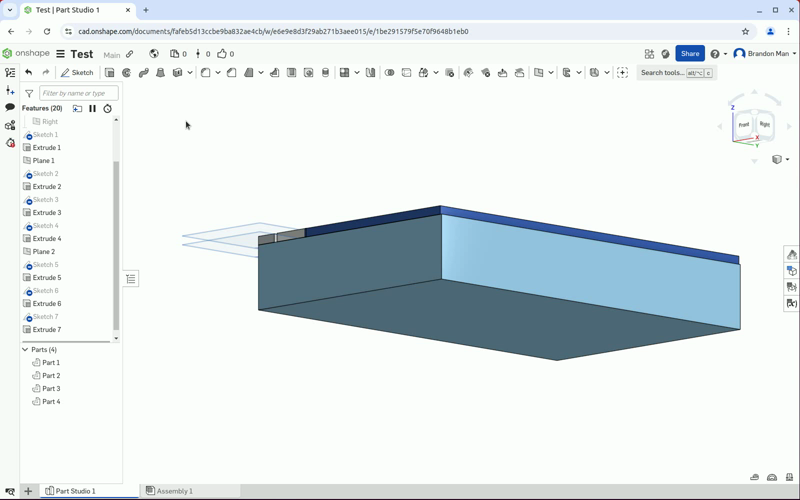
key(left, 3)
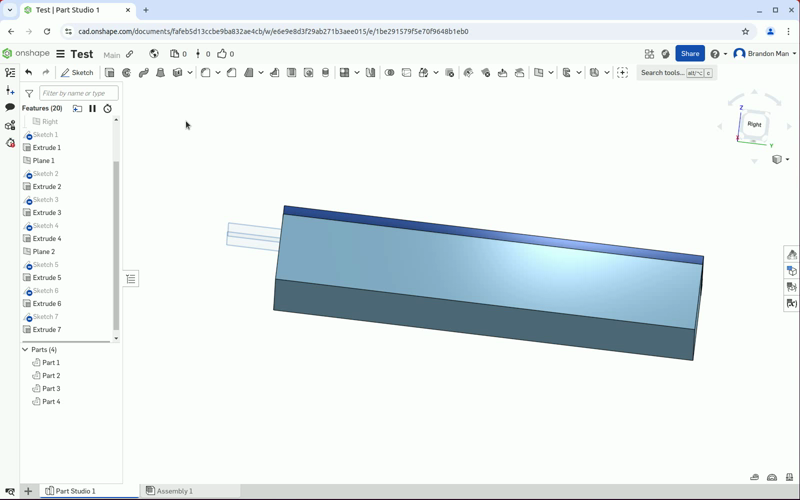
key(right, 3)
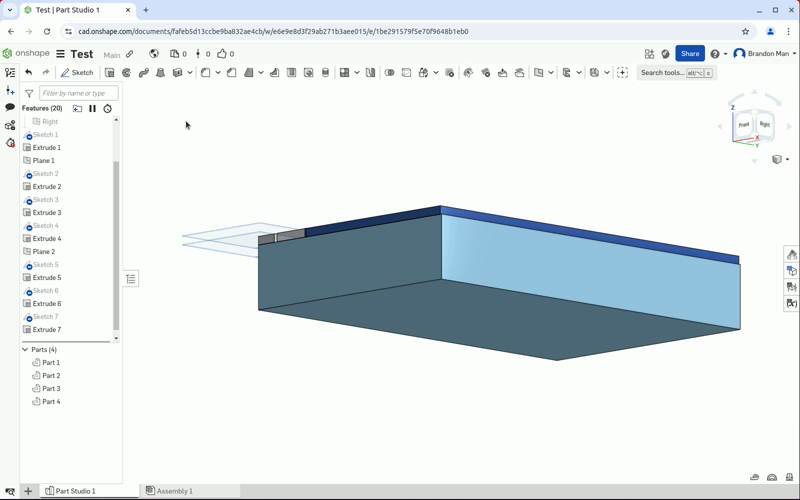
key(down, 3)
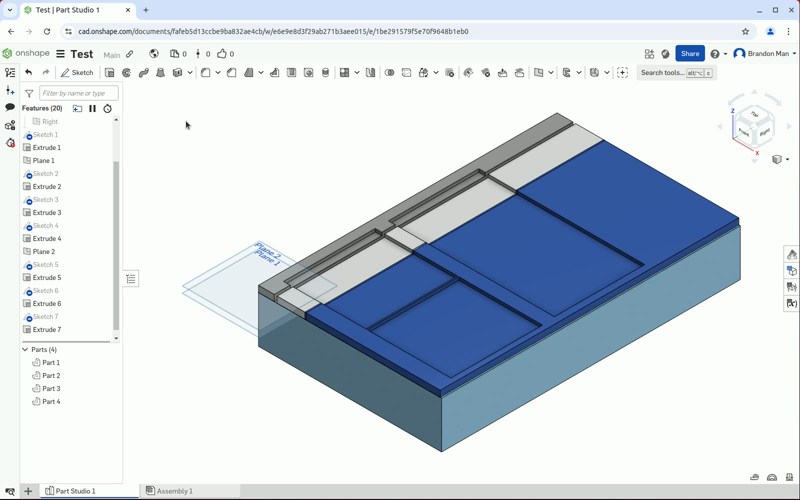
mouse_move(69, 137)
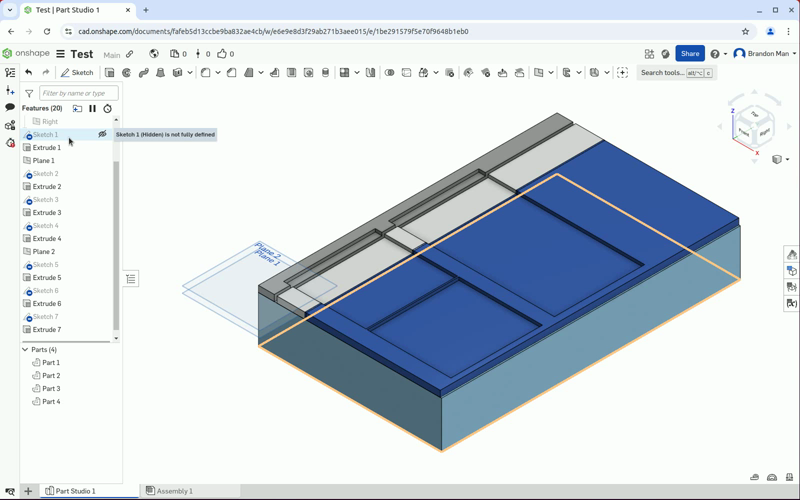
click(69, 137)